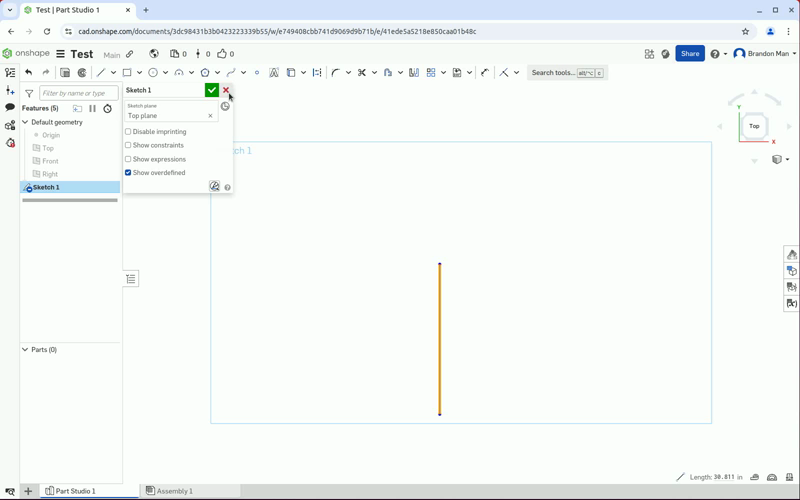
key(shift+h)
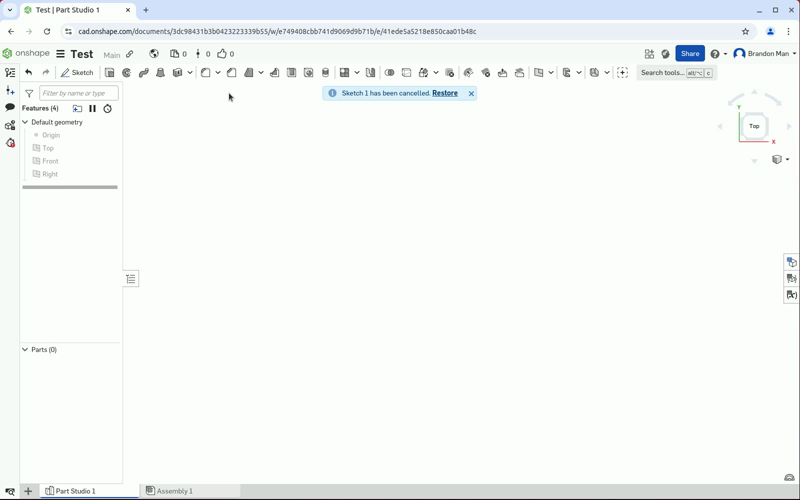
mouse_move(73, 352)
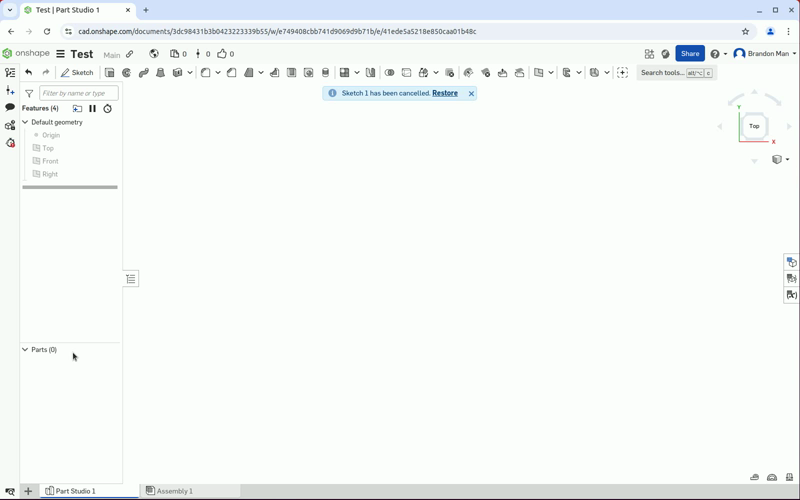
key(y)
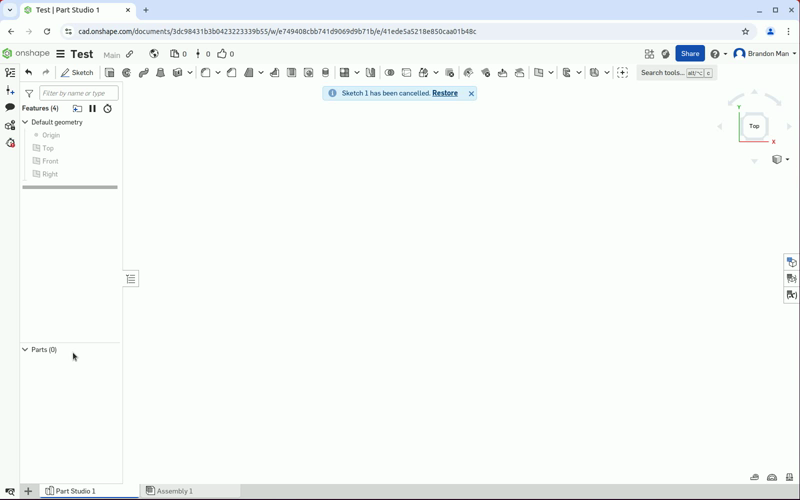
key(shift+p)
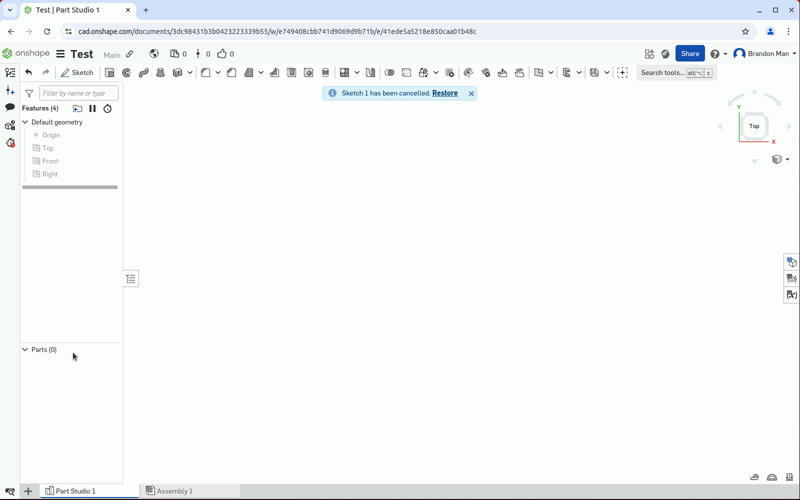
key(space)
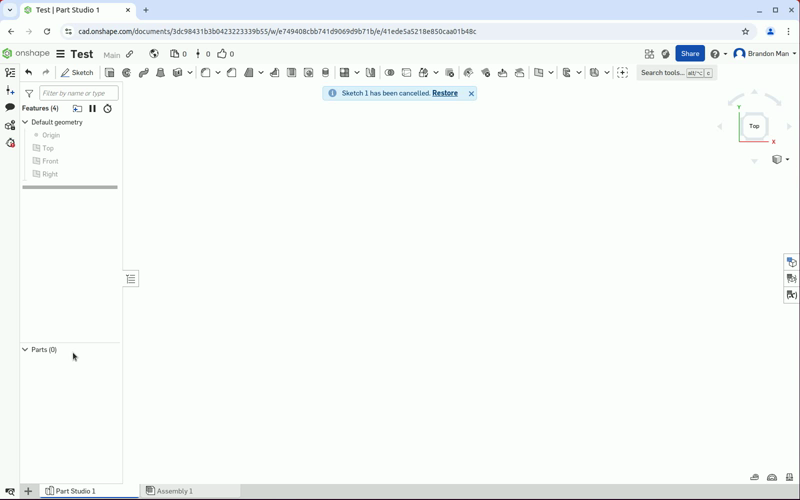
key_down(shift)
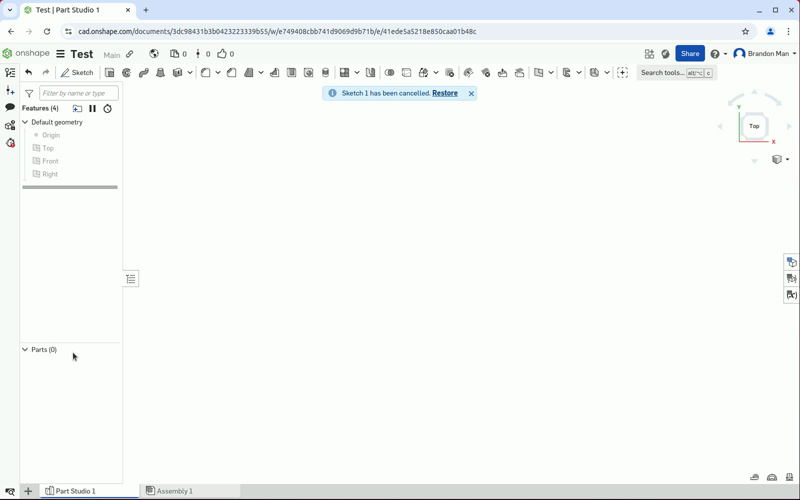
key(up)
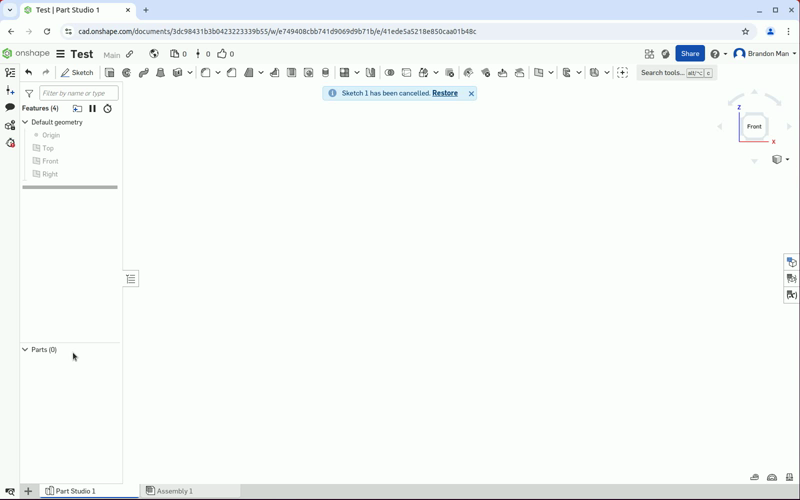
key_up(shift)
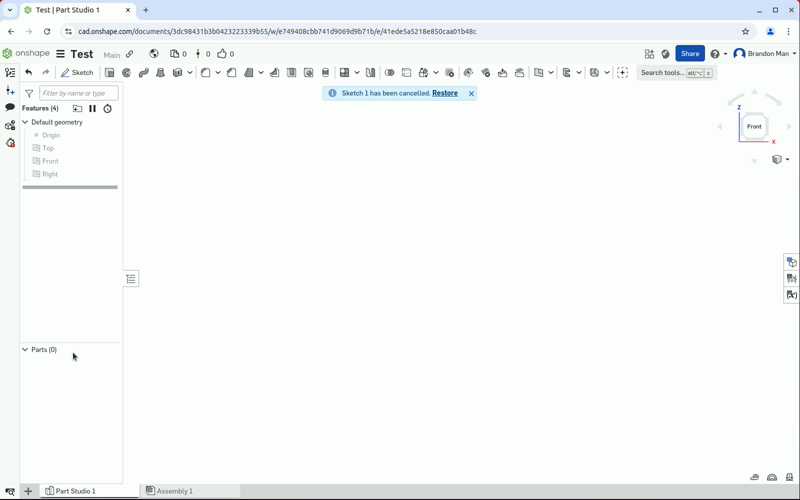
mouse_move(73, 352)
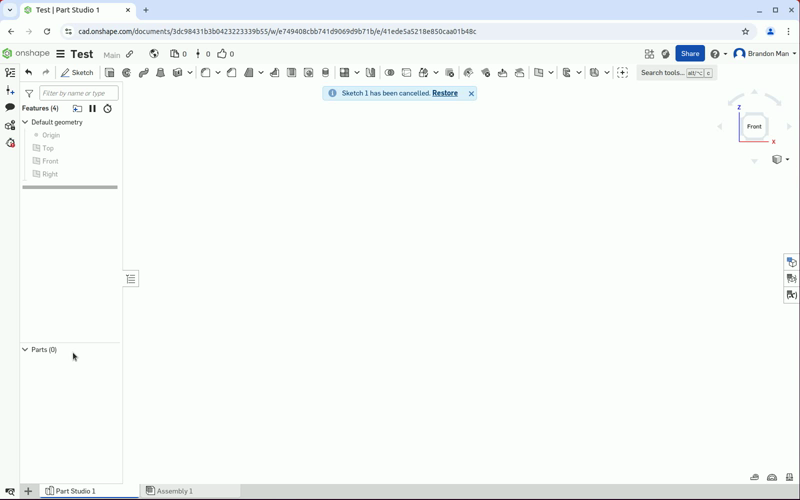
key(shift+y)
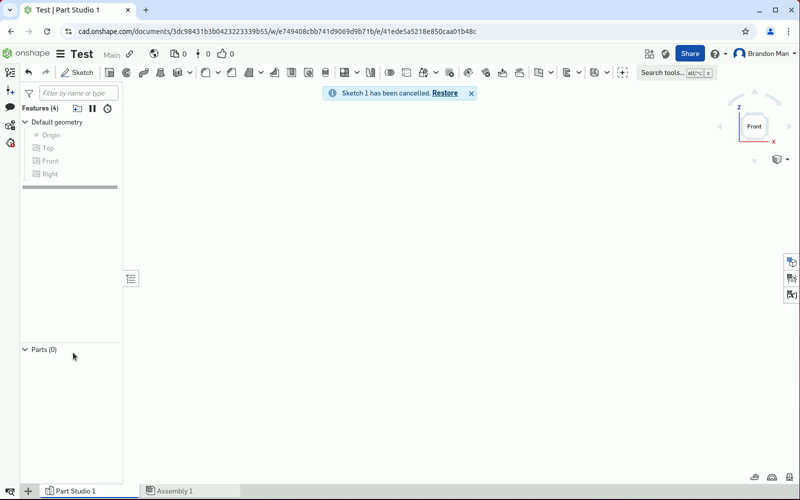
key(shift+s)
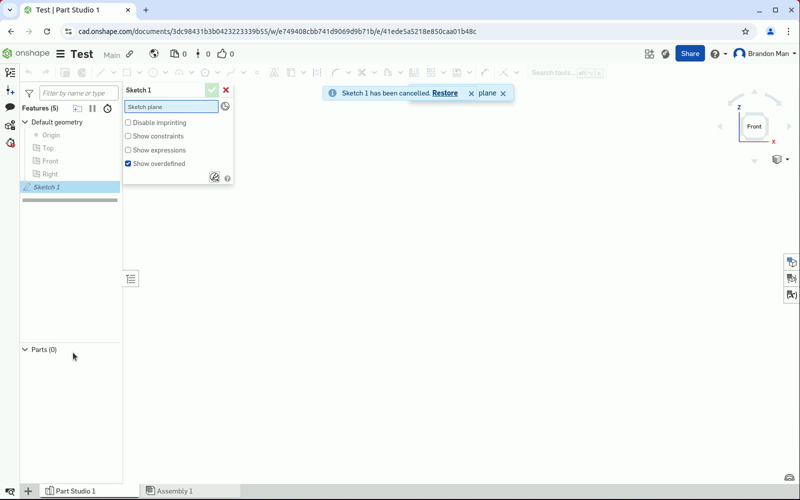
mouse_move(73, 163)
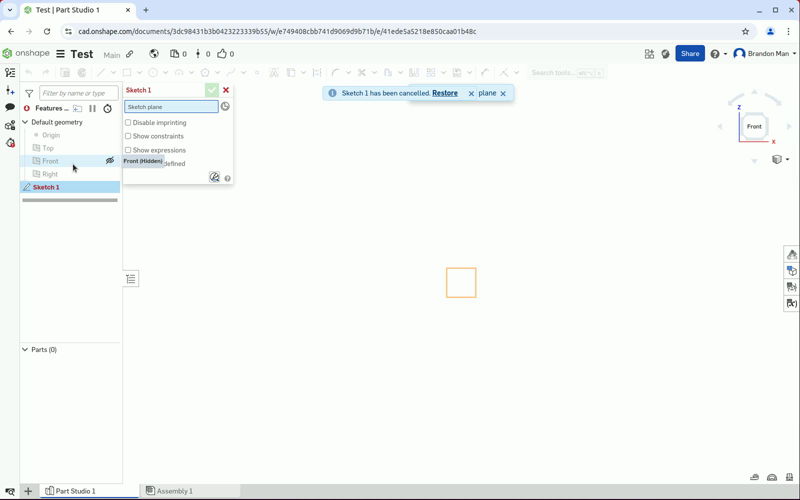
click(73, 163)
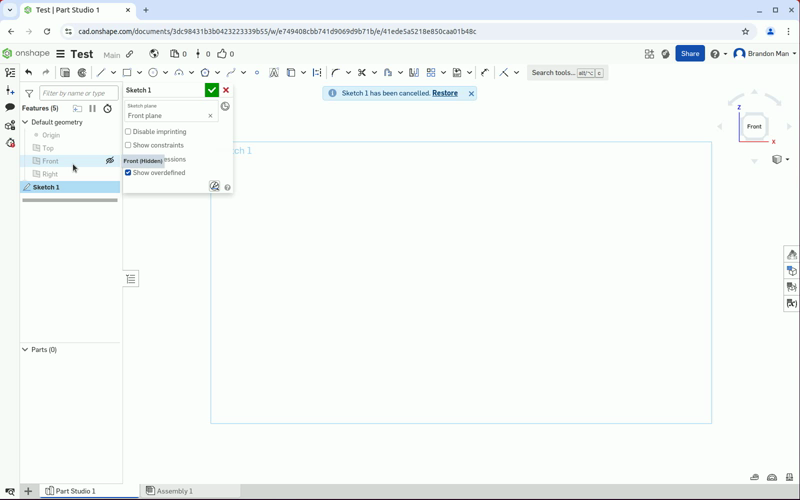
mouse_move(73, 352)
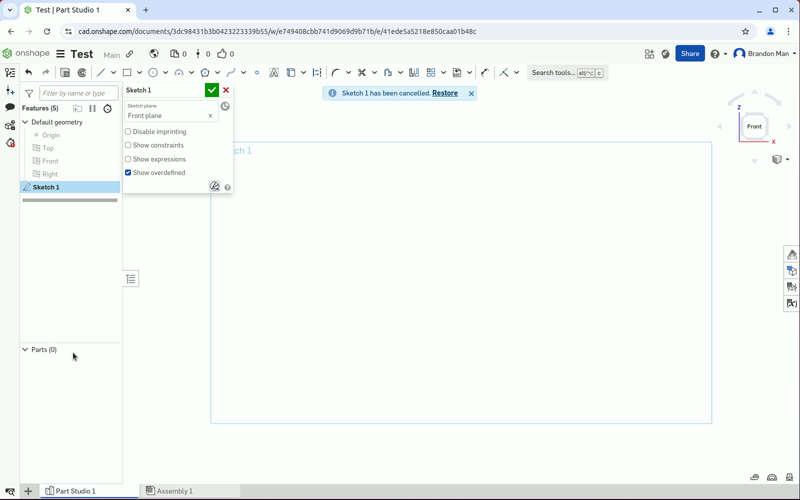
key(y)
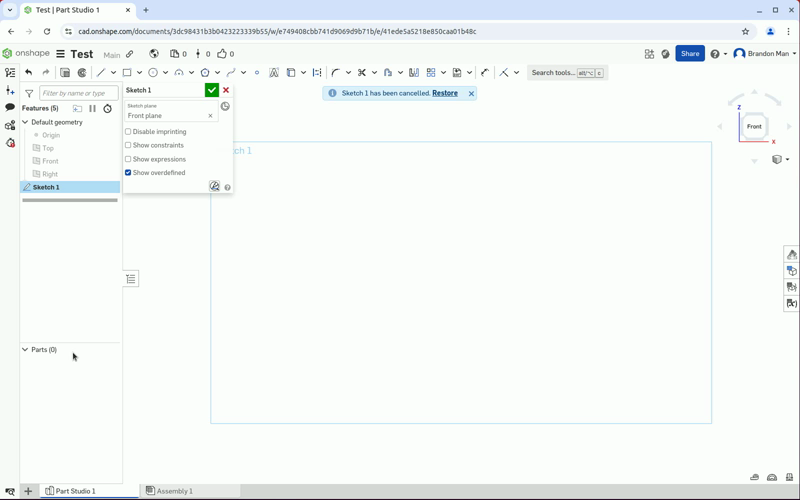
key(c)
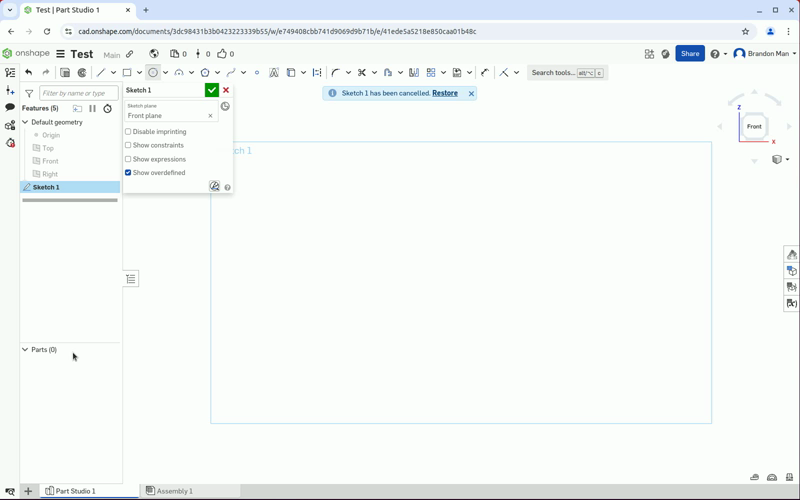
key_down(shift)
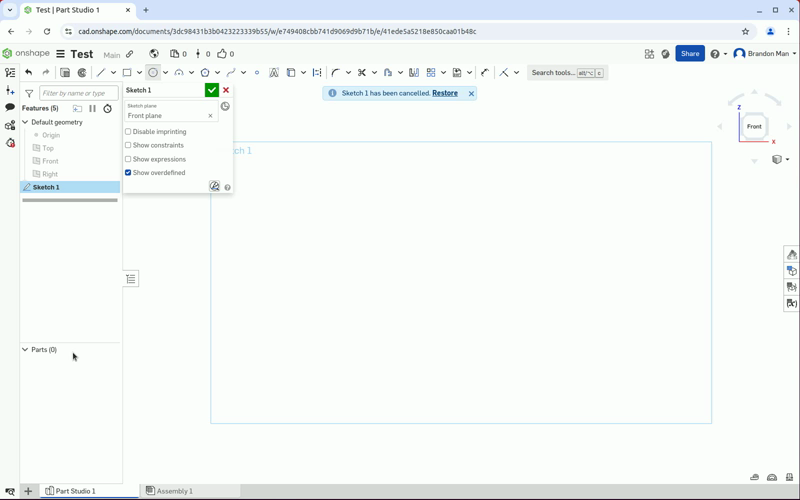
mouse_move(461, 282)
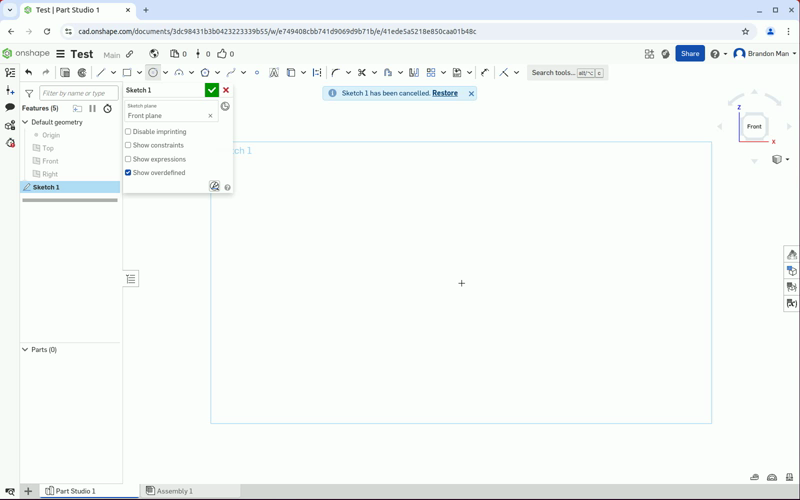
click(461, 282)
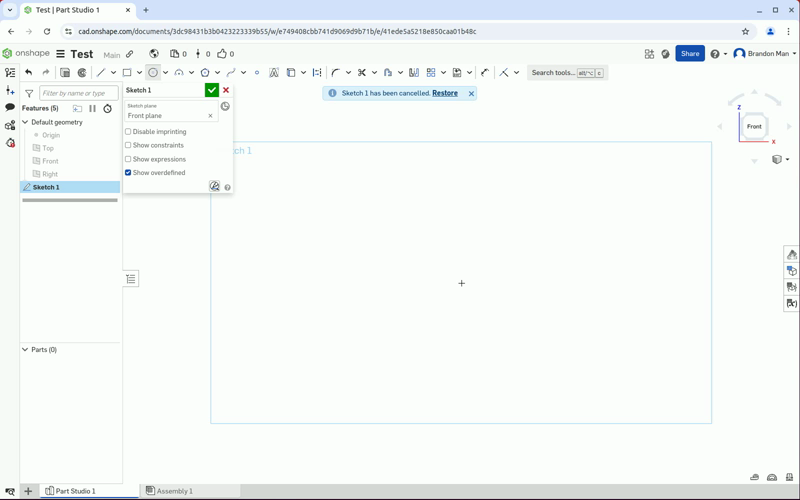
key_up(shift)
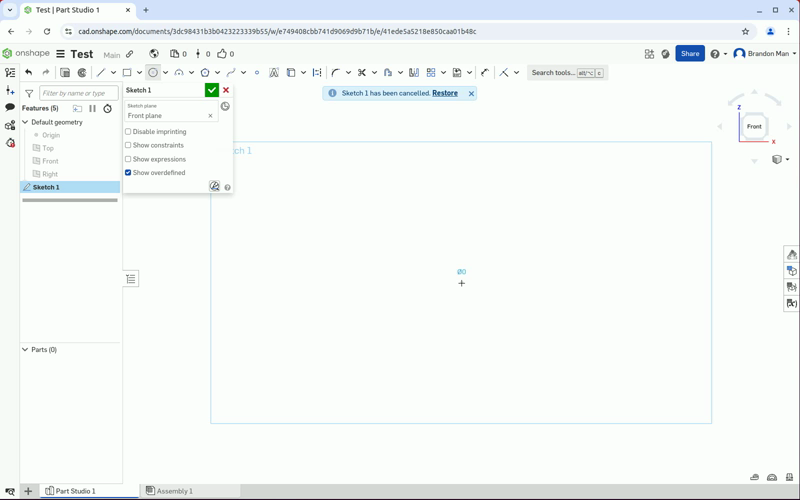
mouse_move(540, 282)
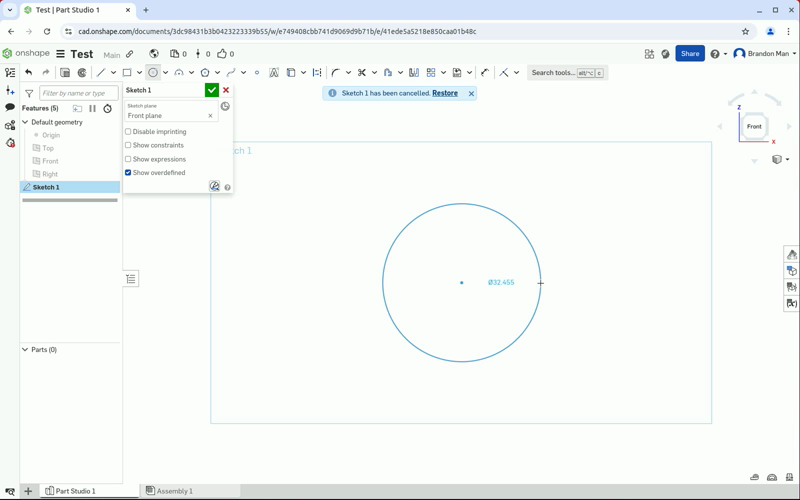
click(540, 282)
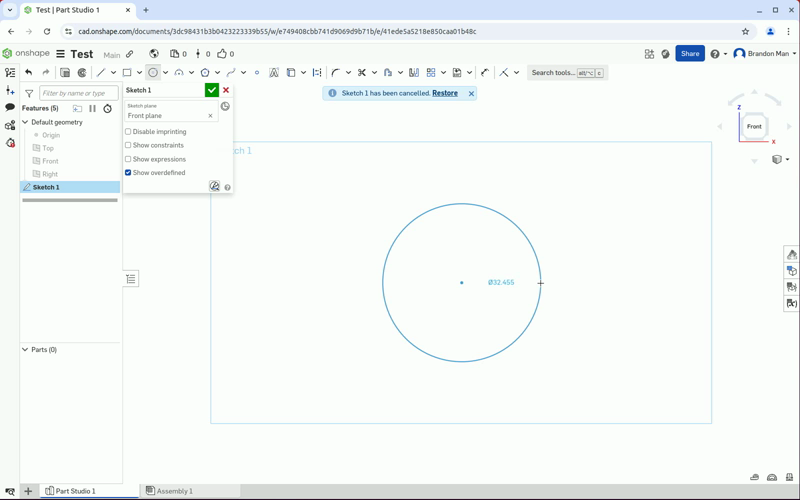
key(esc)
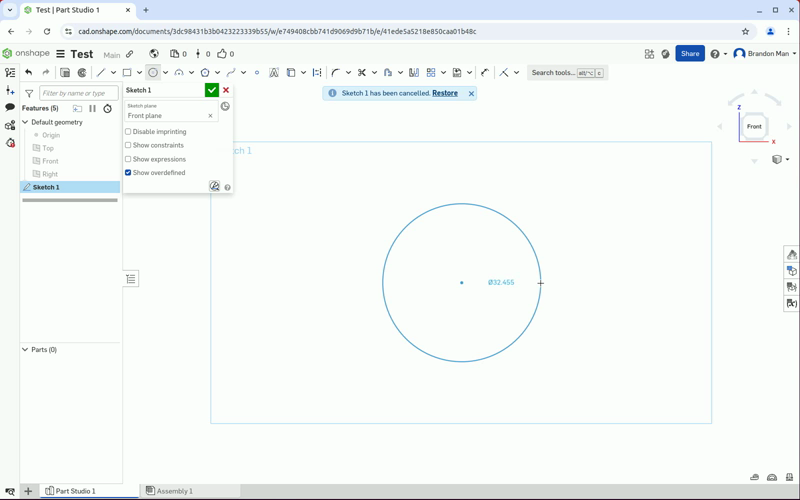
mouse_move(488, 312)
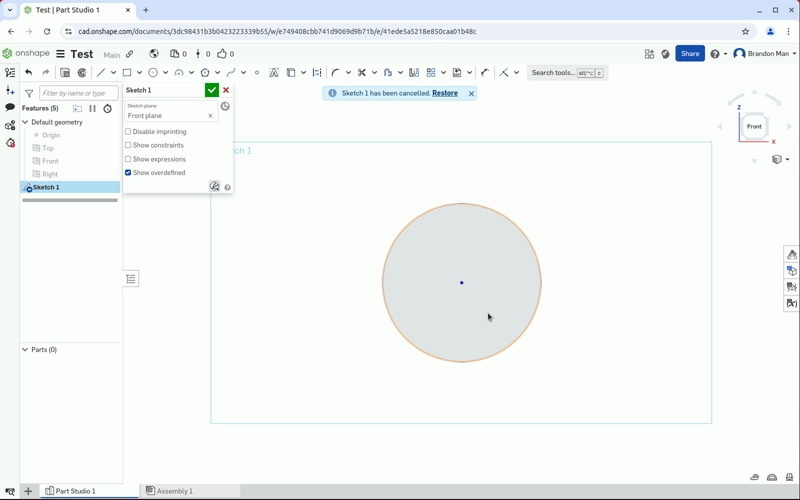
click(488, 312)
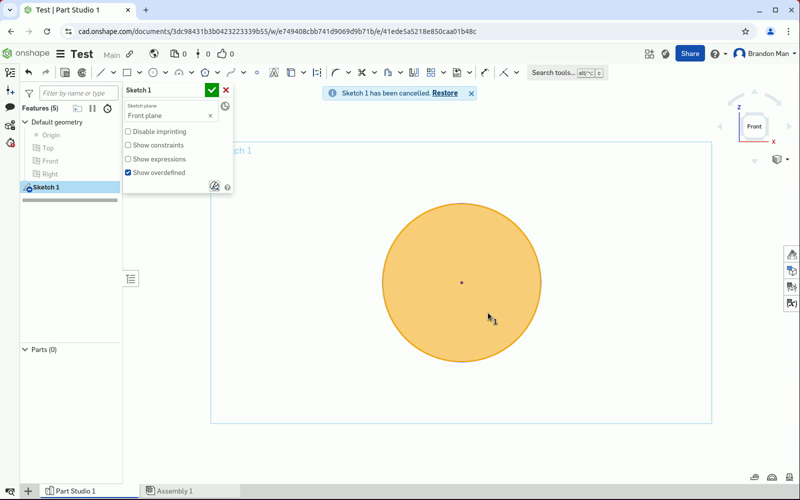
mouse_move(73, 352)
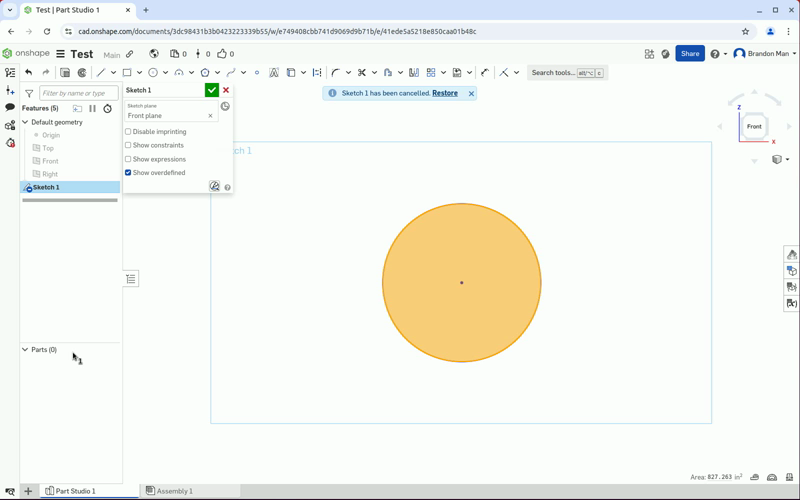
key(shift+y)
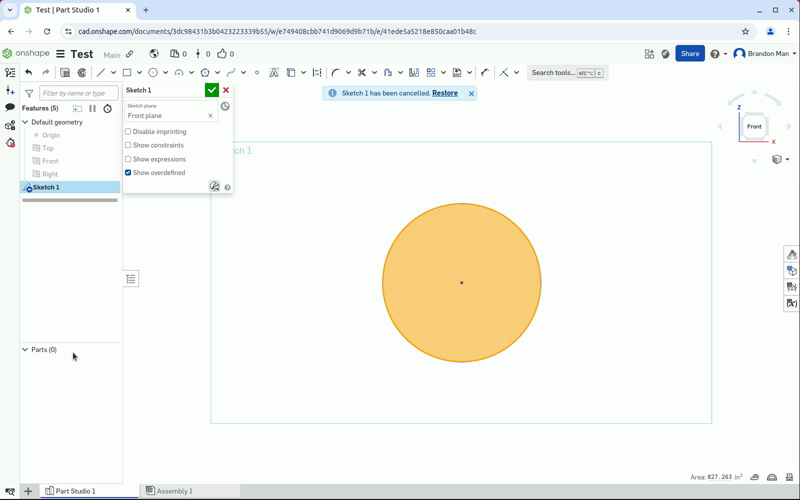
key(shift+e)
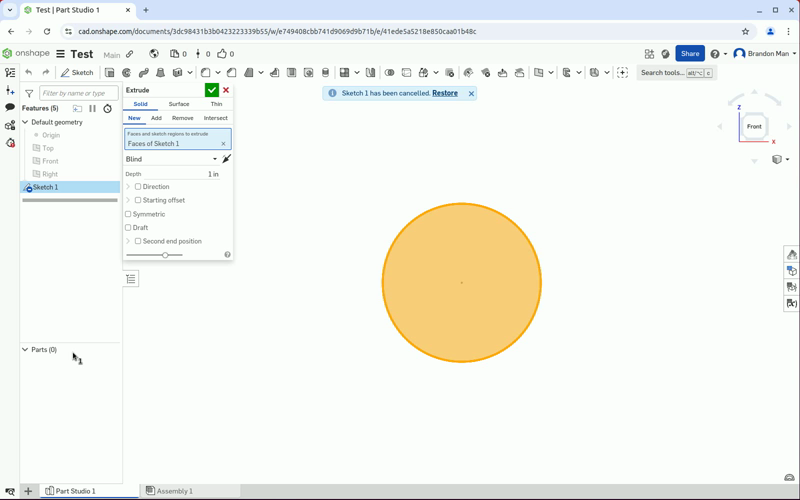
mouse_move(143, 106)
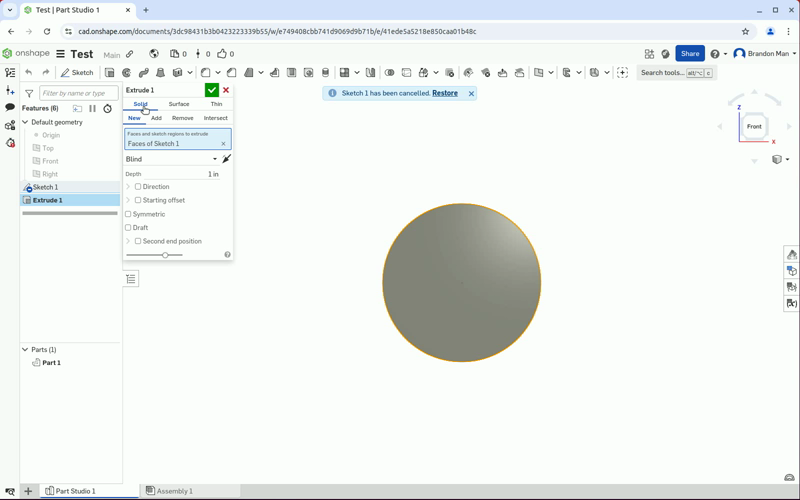
click(143, 106)
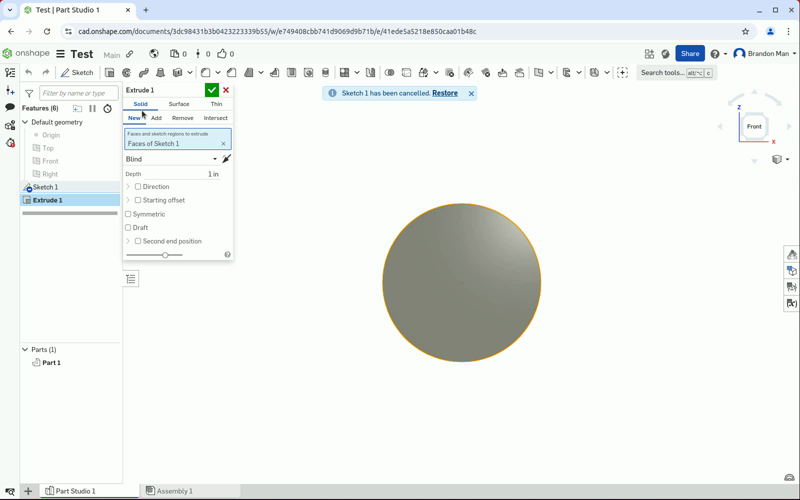
mouse_move(137, 120)
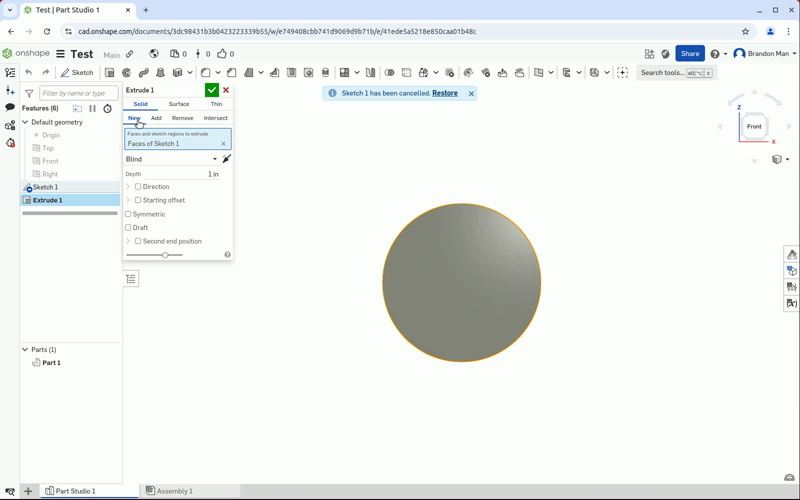
click(137, 120)
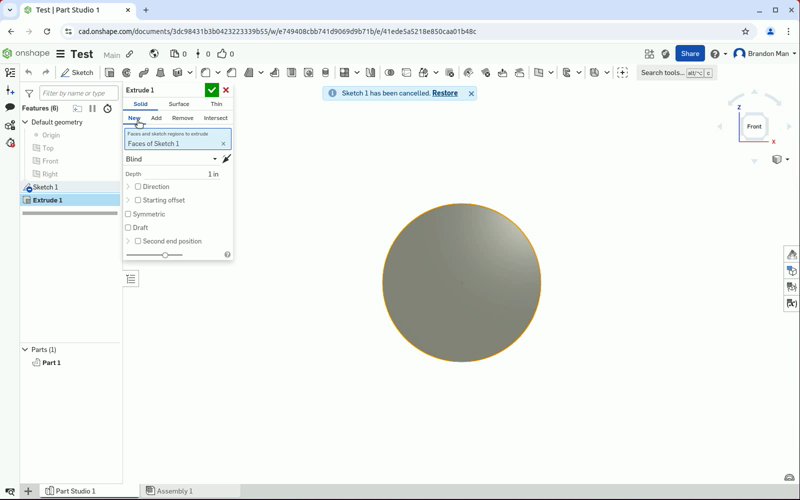
key(tab, 4)
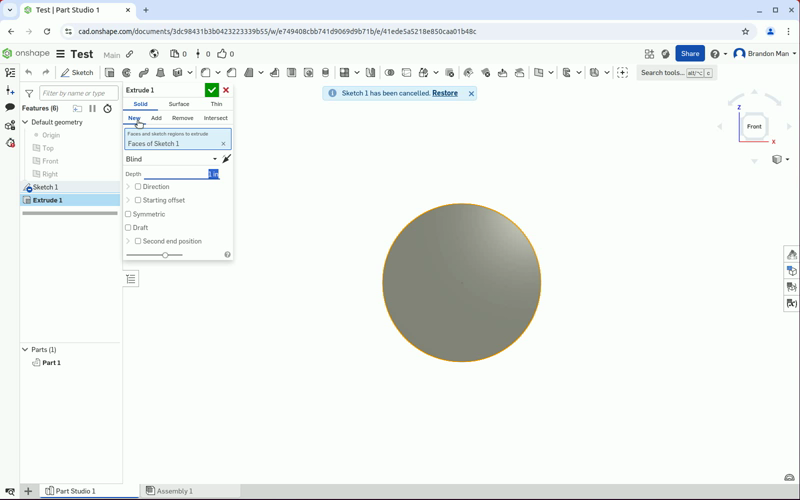
text(0.963)
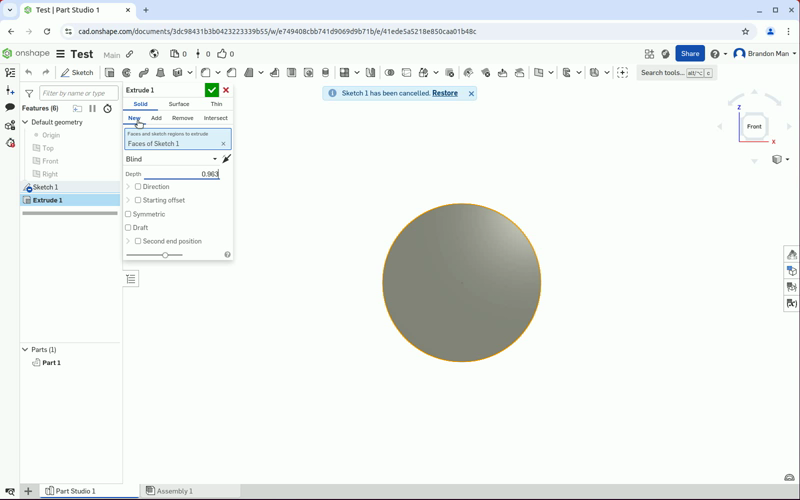
key(enter)
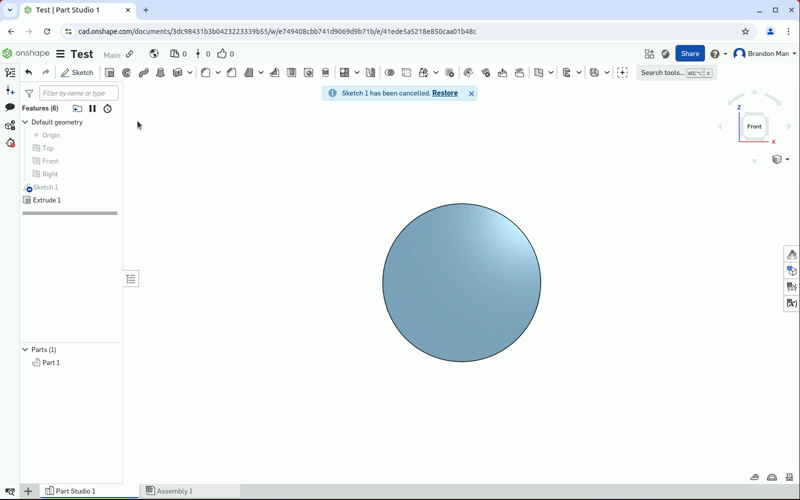
key(shift+h)
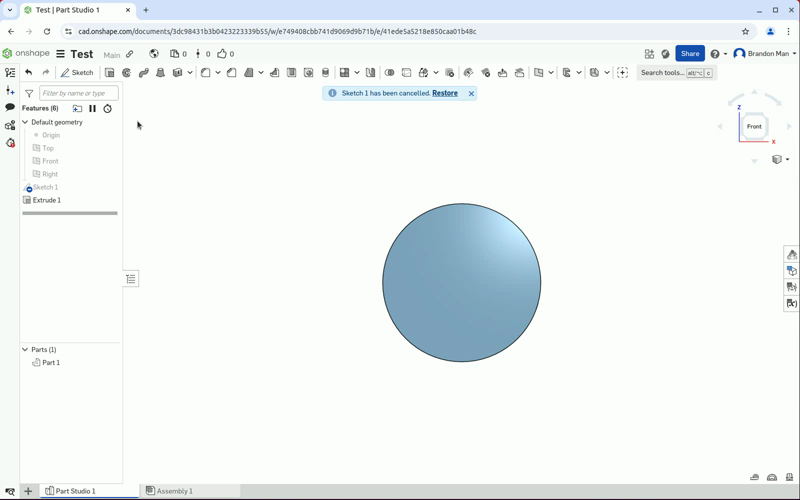
key(shift+h)
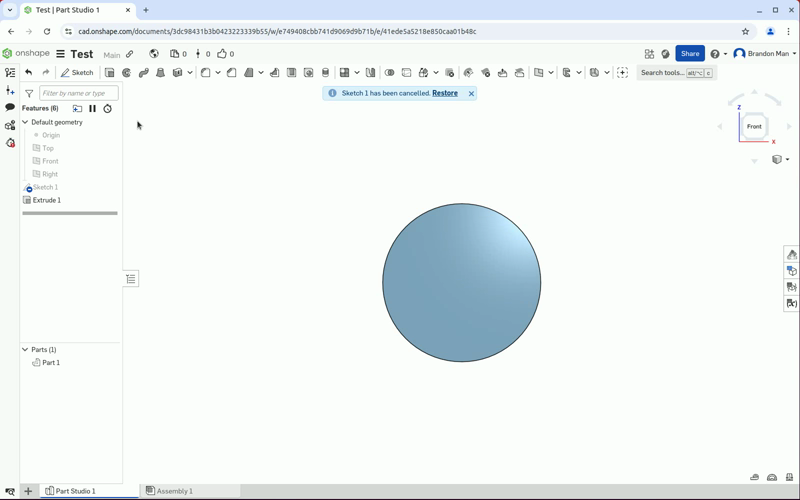
mouse_move(73, 189)
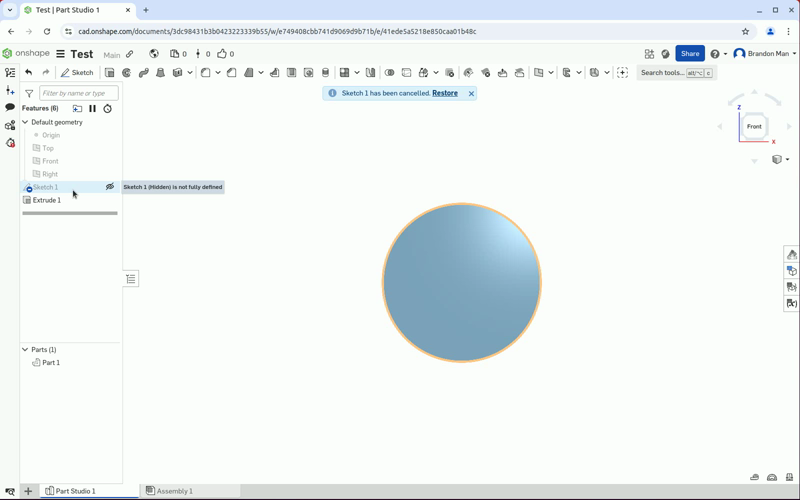
click(73, 189)
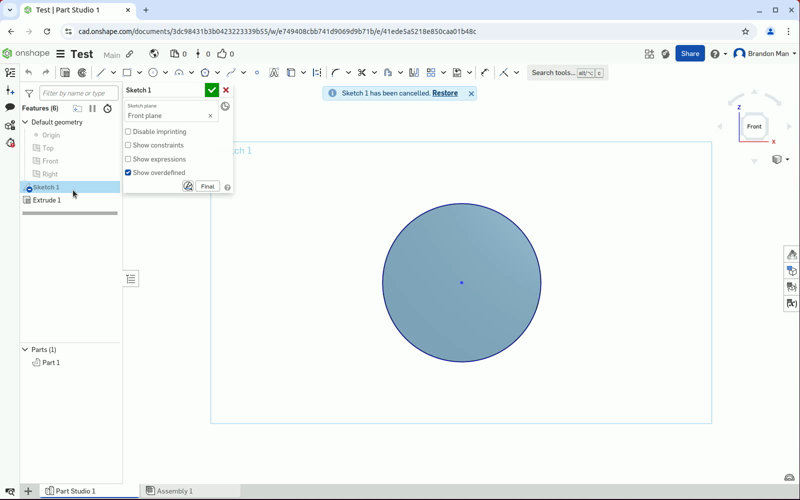
mouse_move(229, 92)
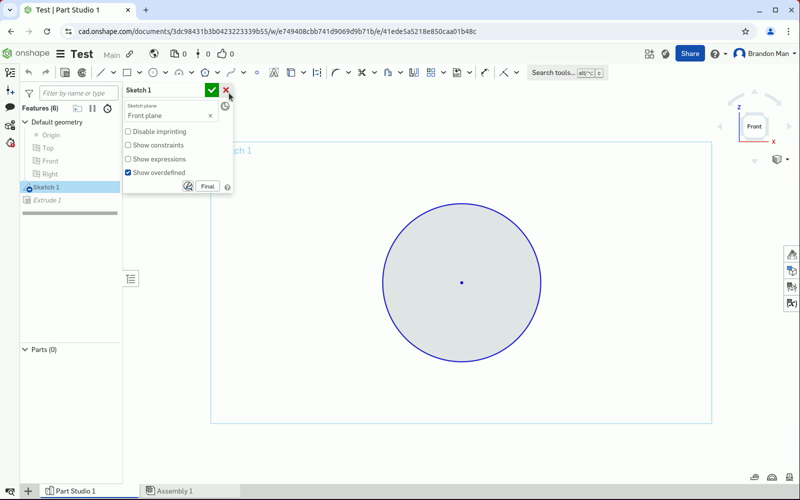
click(229, 92)
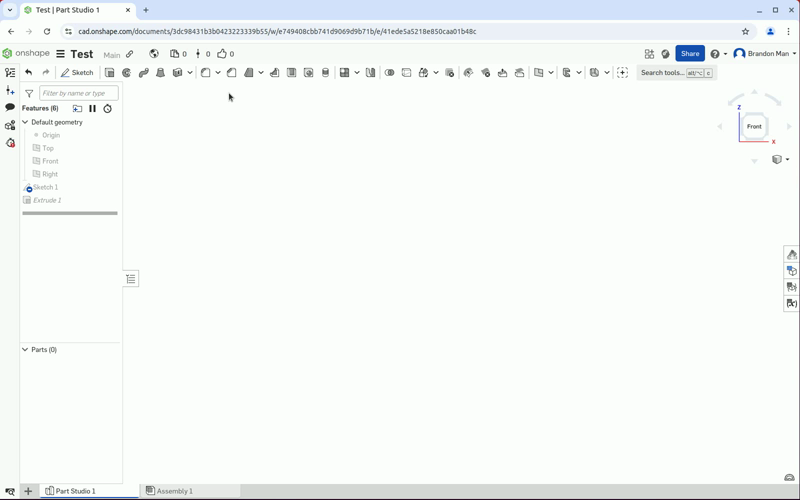
mouse_move(541, 75)
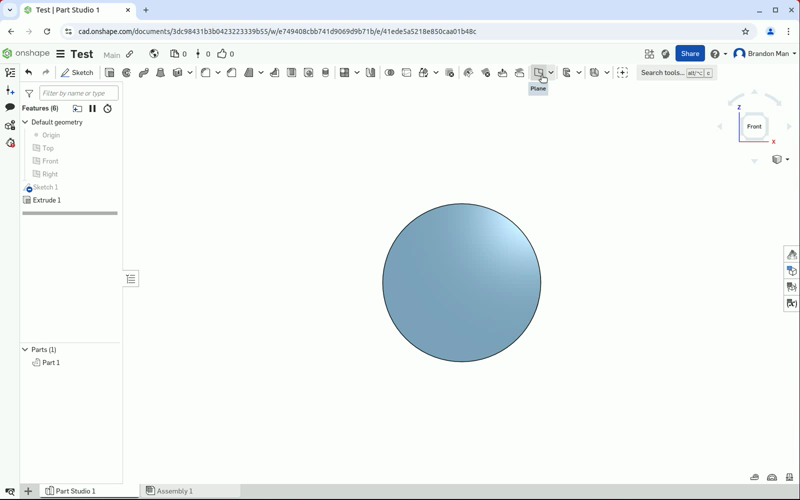
click(541, 75)
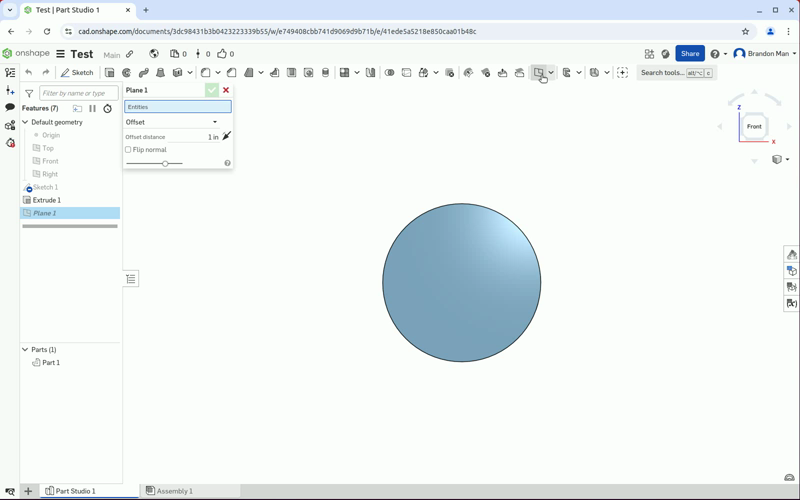
mouse_move(73, 163)
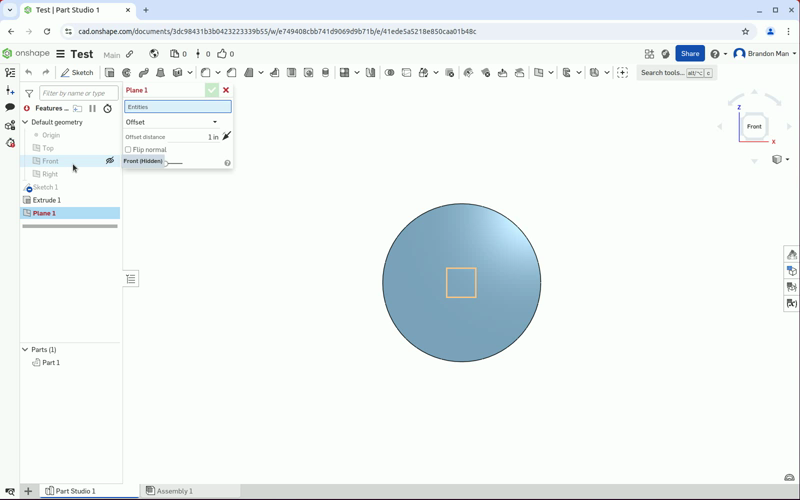
click(73, 163)
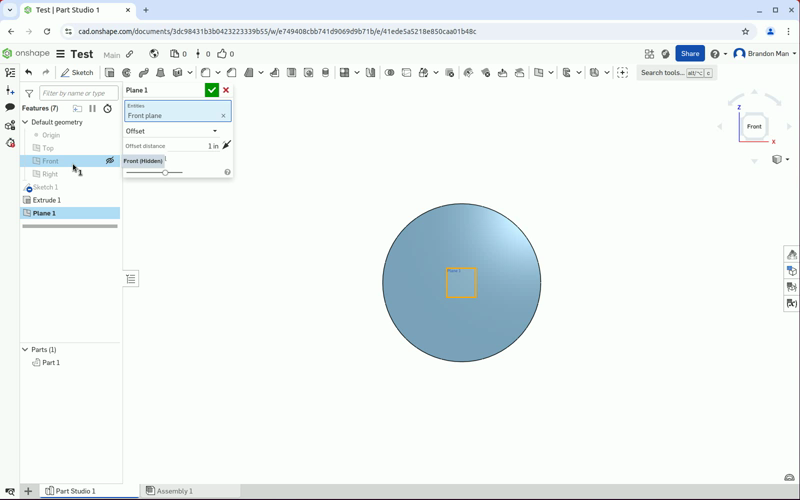
key(tab, 2)
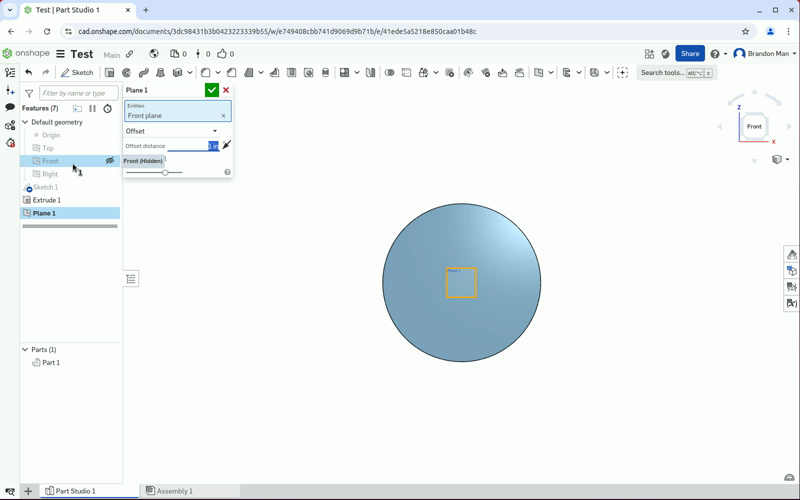
text(0.955)
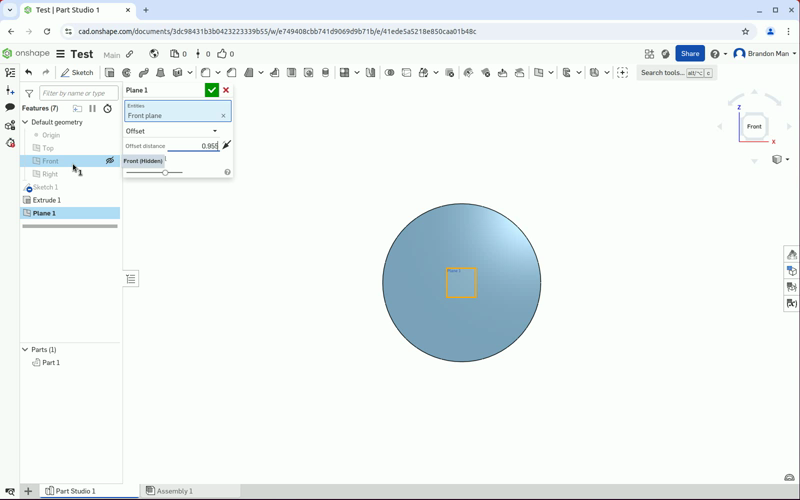
key(enter, 2)
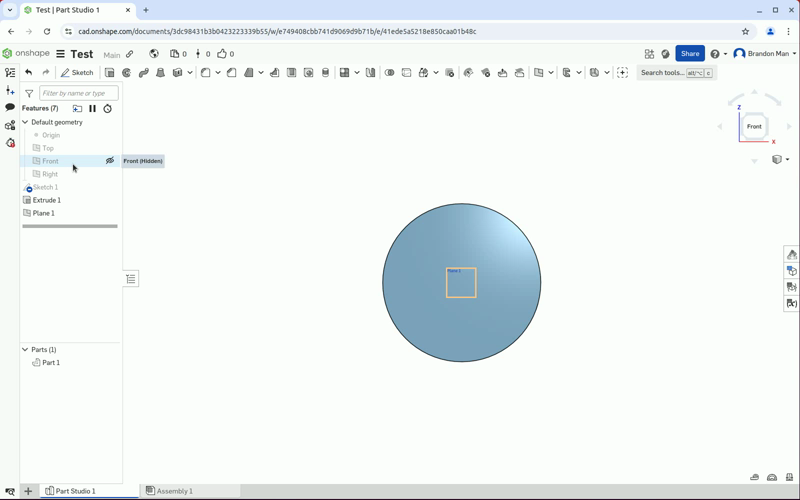
key(shift+s)
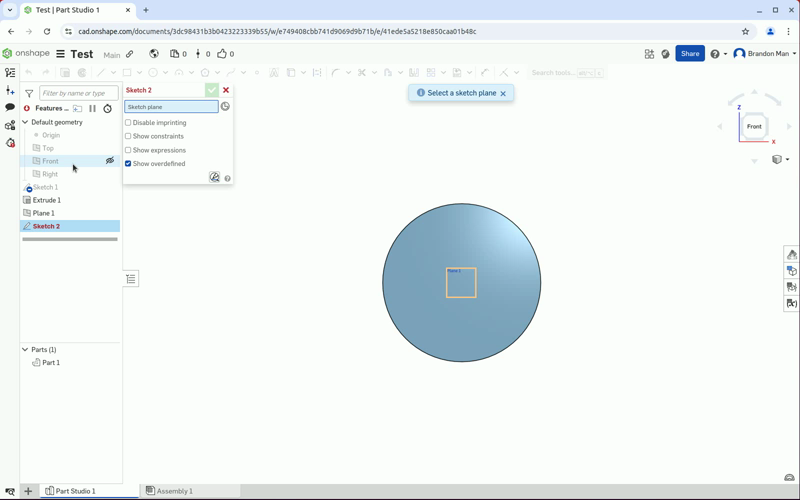
mouse_move(73, 215)
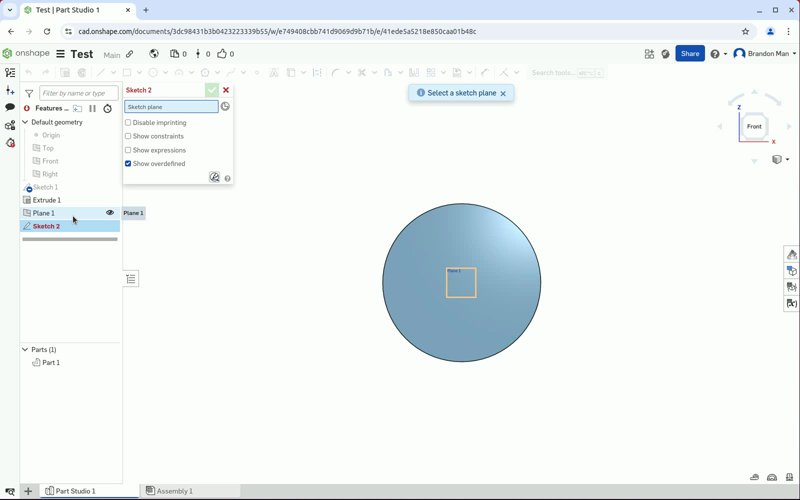
click(73, 215)
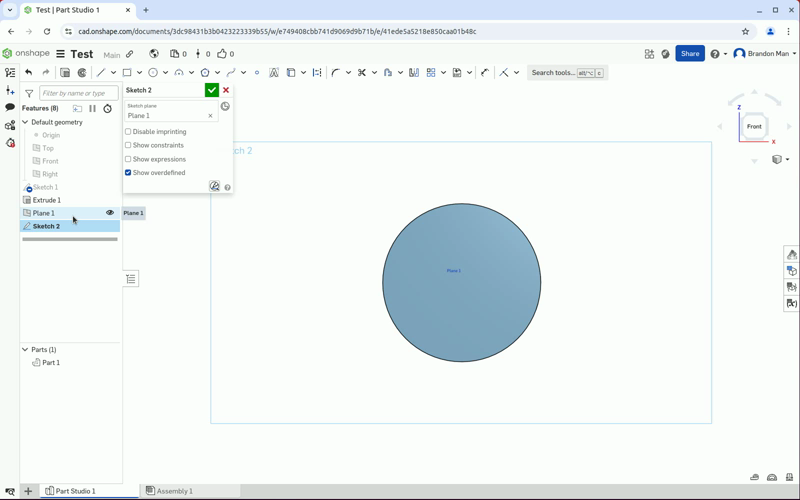
mouse_move(73, 352)
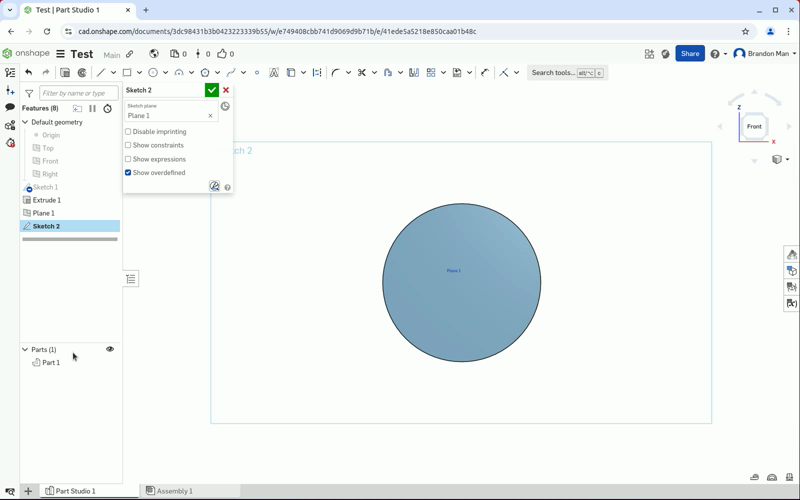
key(y)
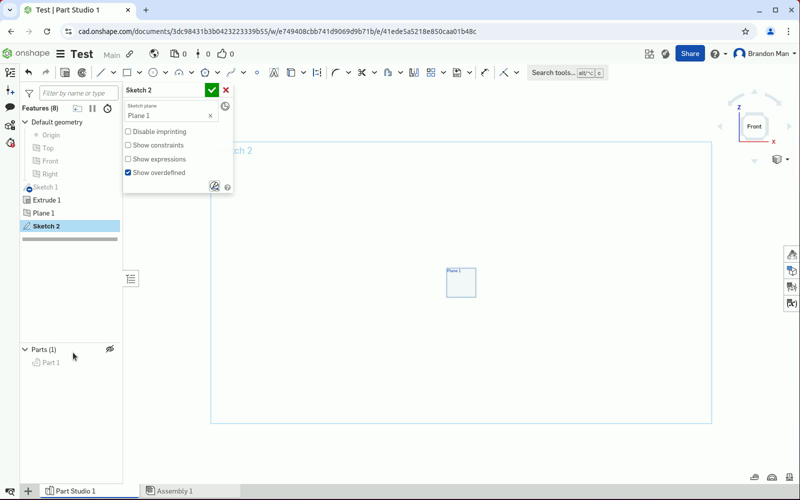
key(c)
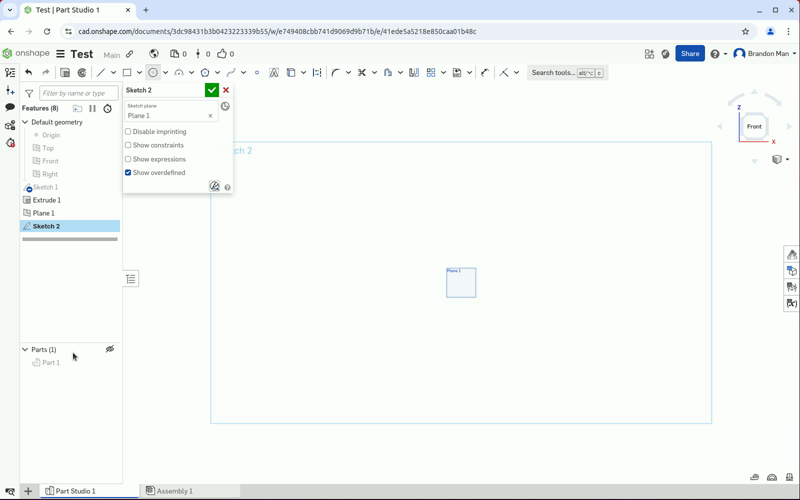
key_down(shift)
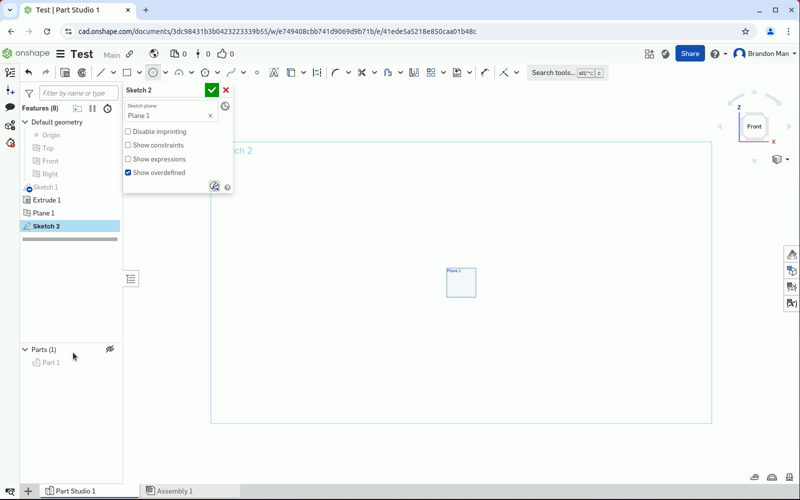
mouse_move(461, 282)
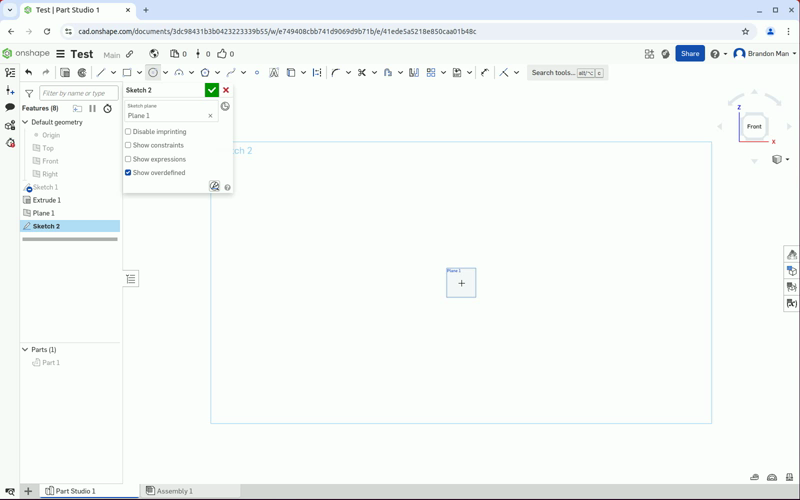
click(461, 282)
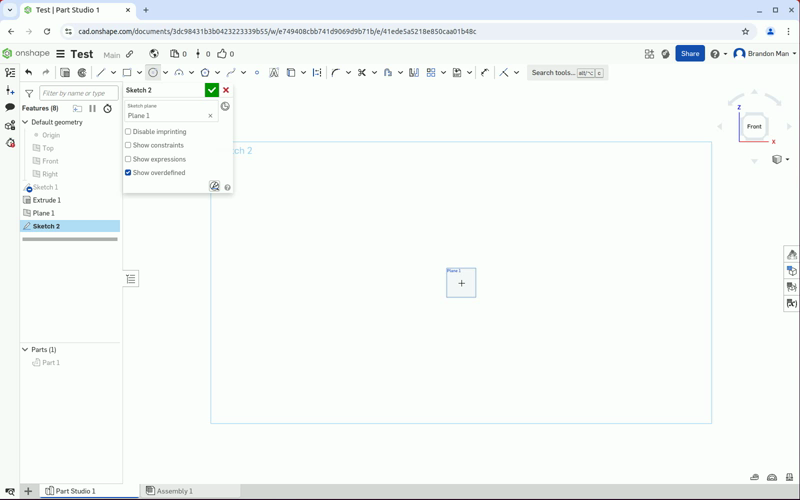
key_up(shift)
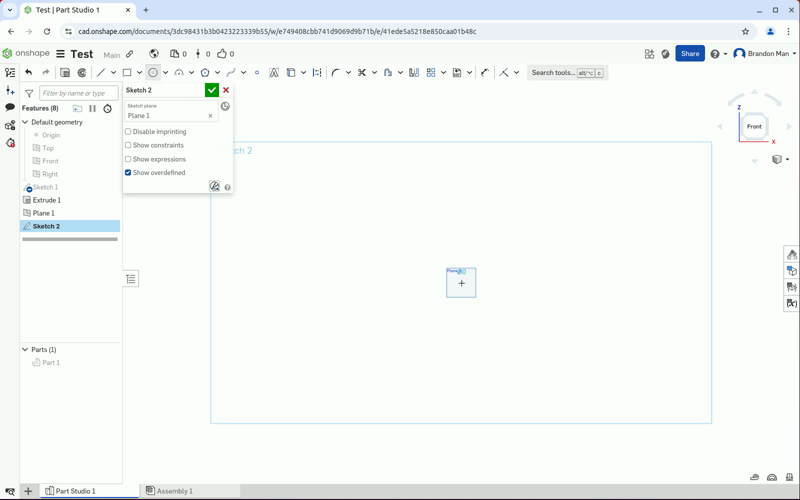
mouse_move(540, 282)
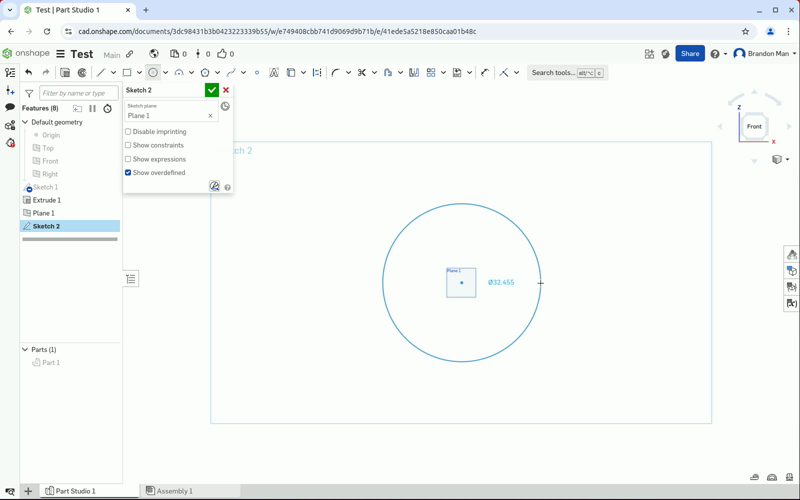
click(540, 282)
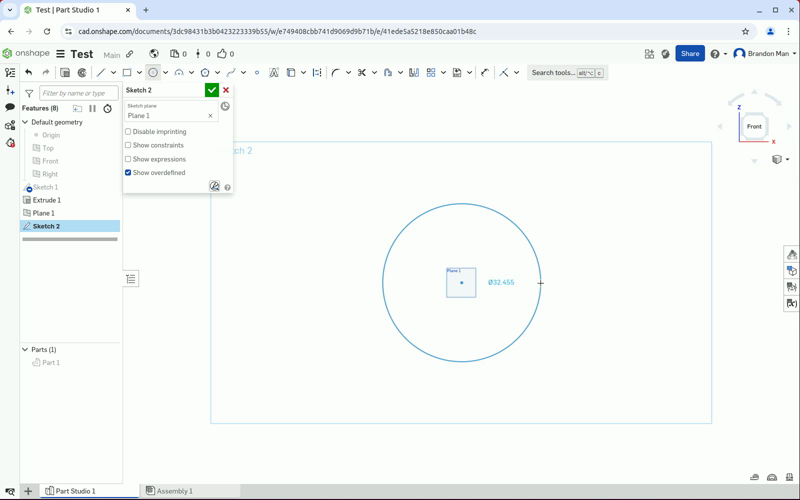
key(esc)
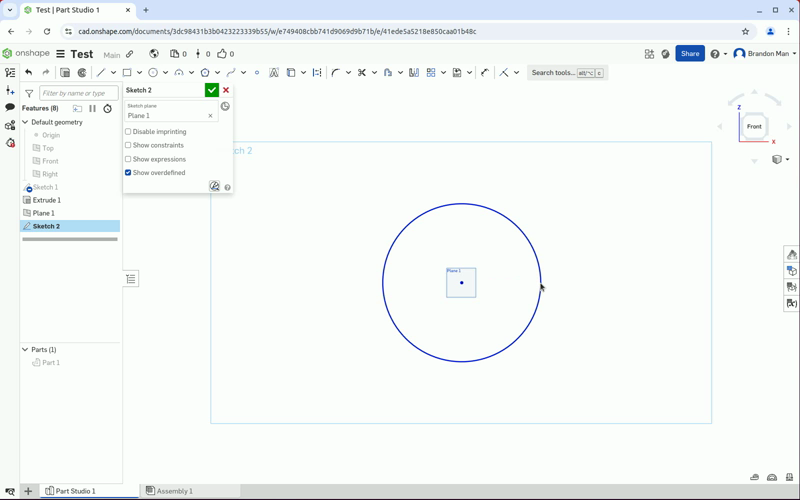
key(c)
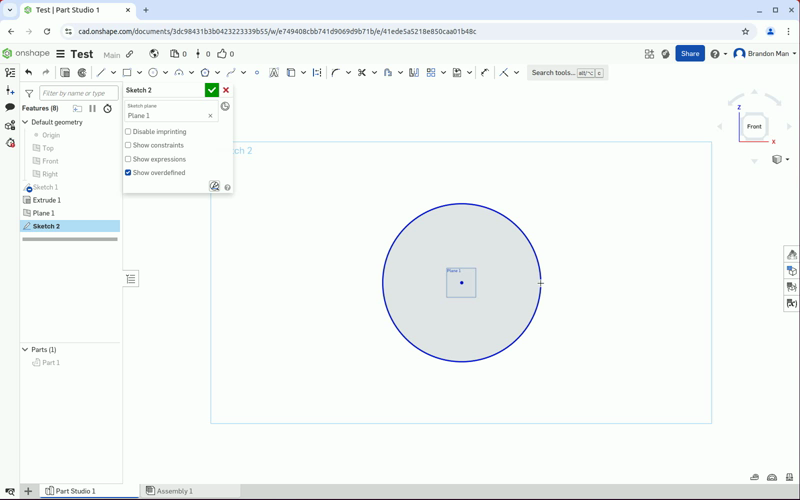
key_down(shift)
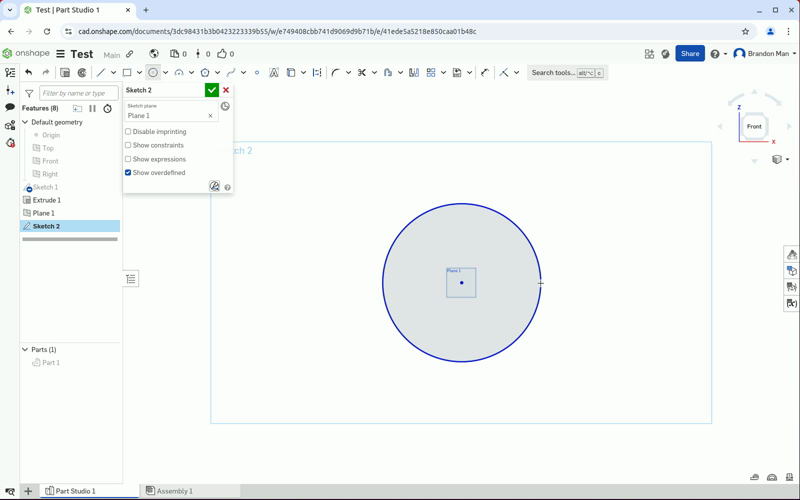
mouse_move(461, 282)
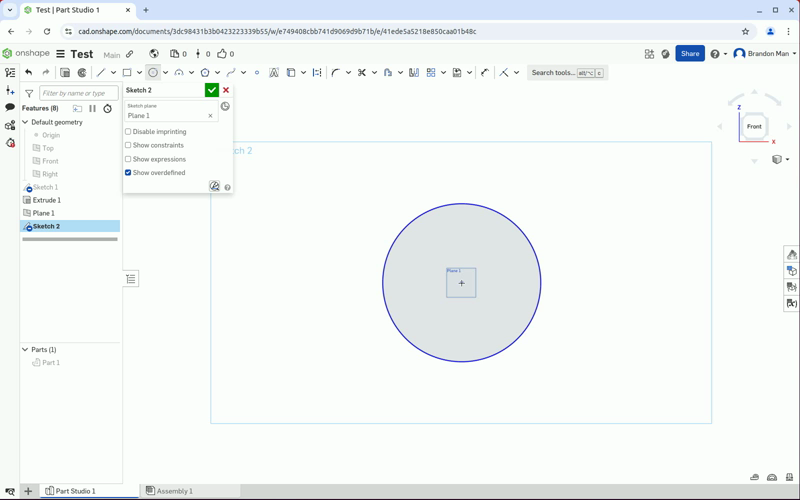
click(461, 282)
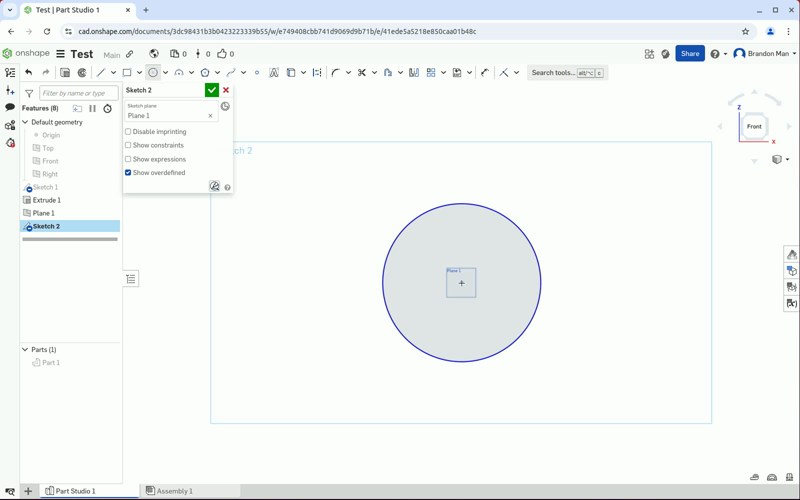
key_up(shift)
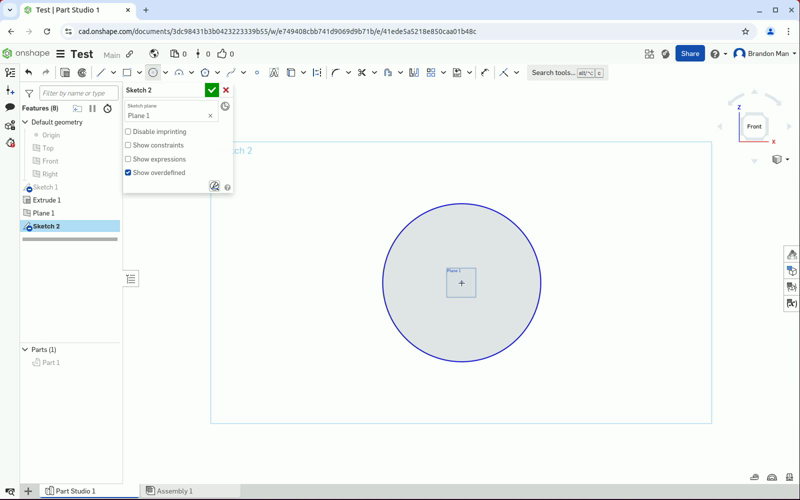
mouse_move(537, 282)
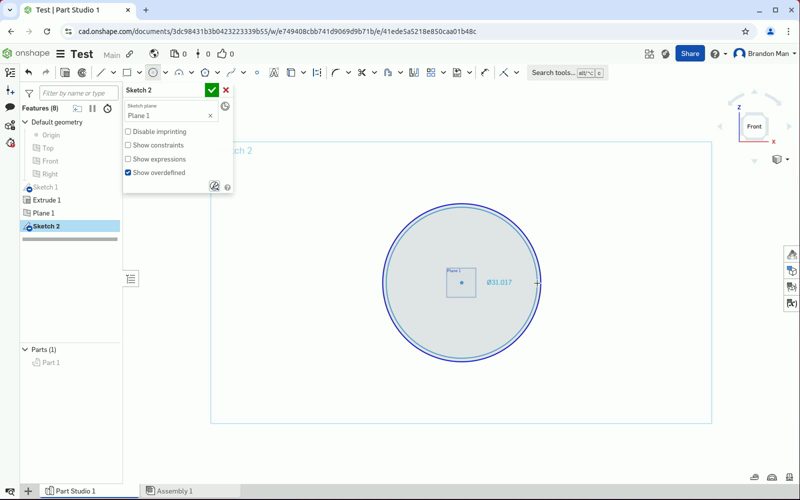
scroll(6)
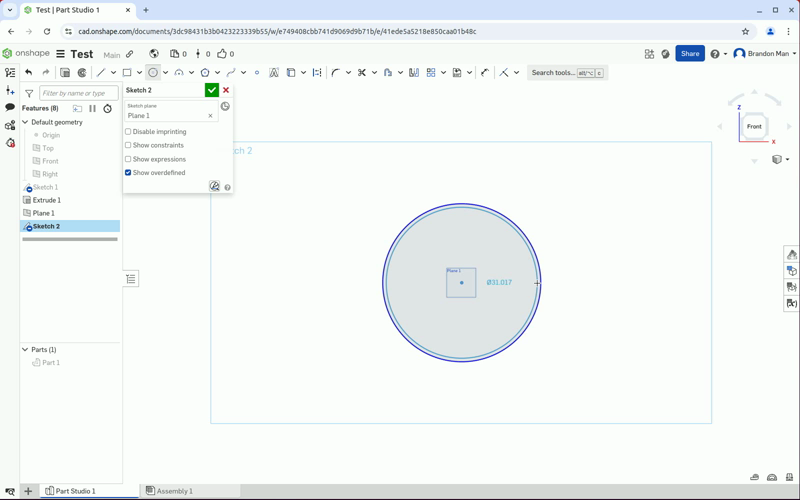
scroll(6)
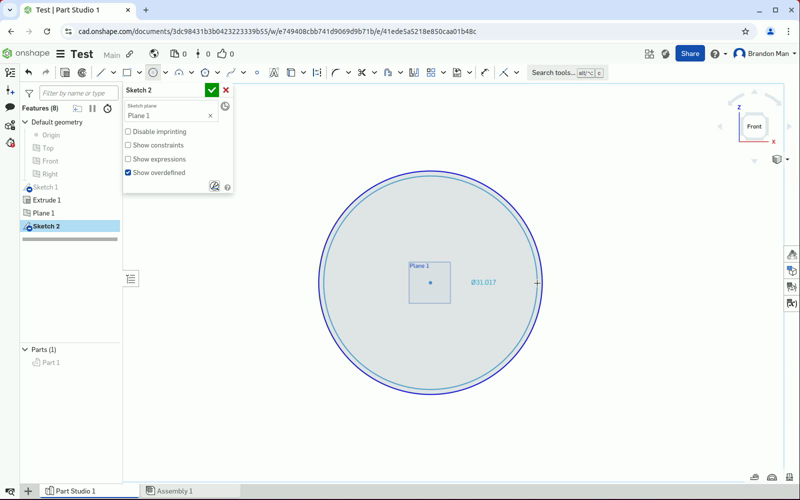
scroll(6)
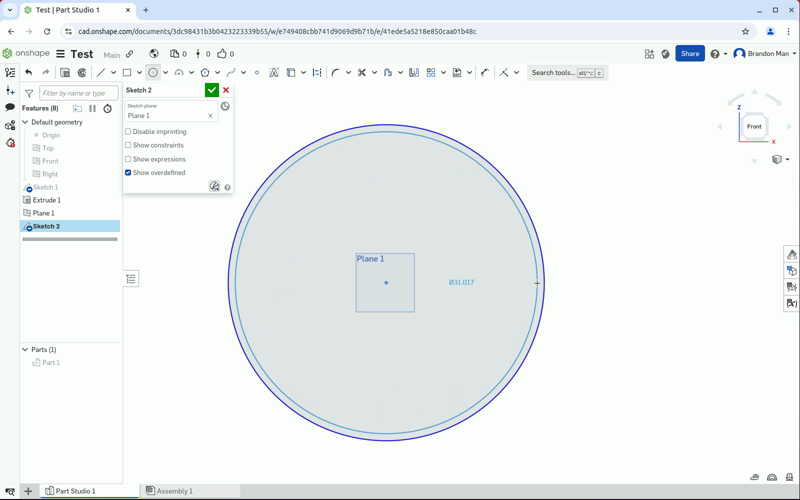
scroll(6)
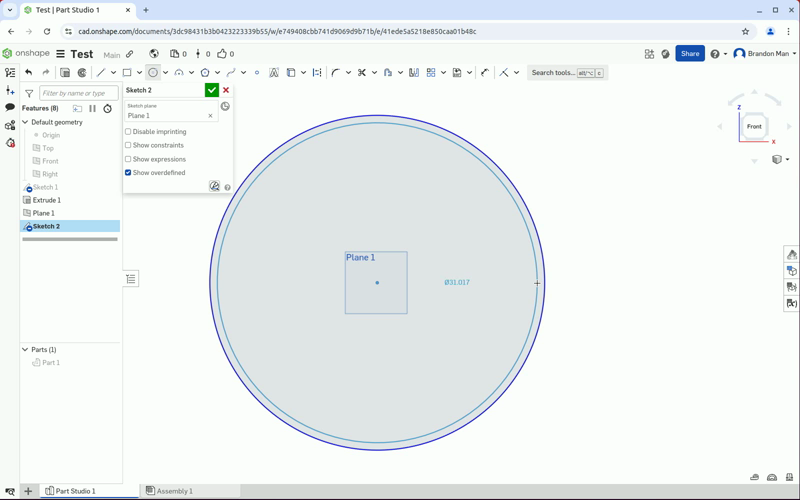
scroll(6)
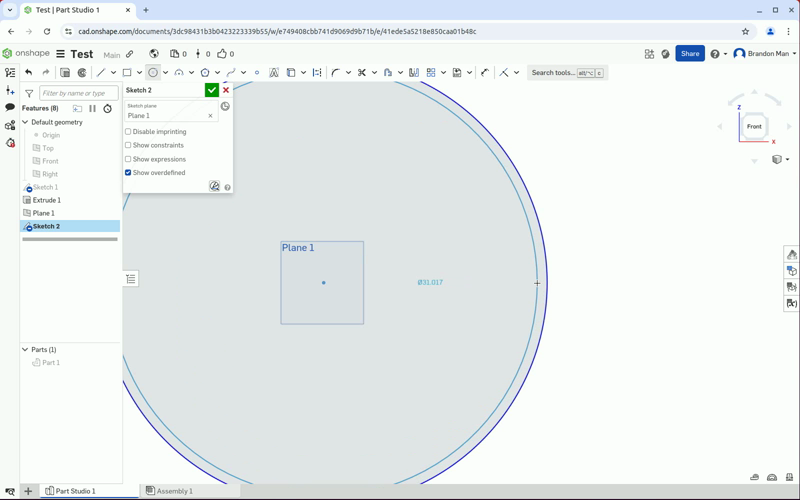
scroll(6)
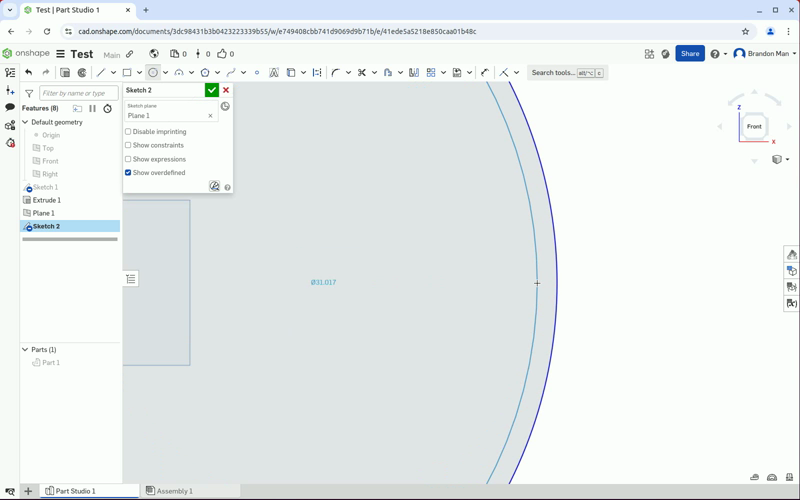
scroll(6)
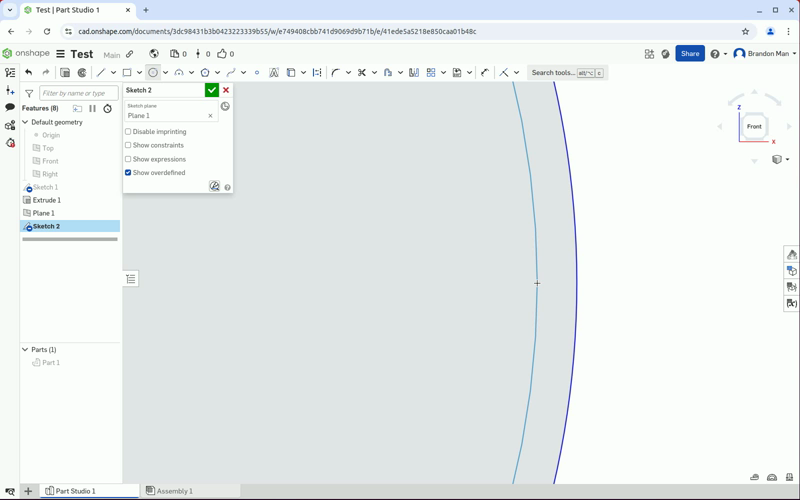
click(537, 282)
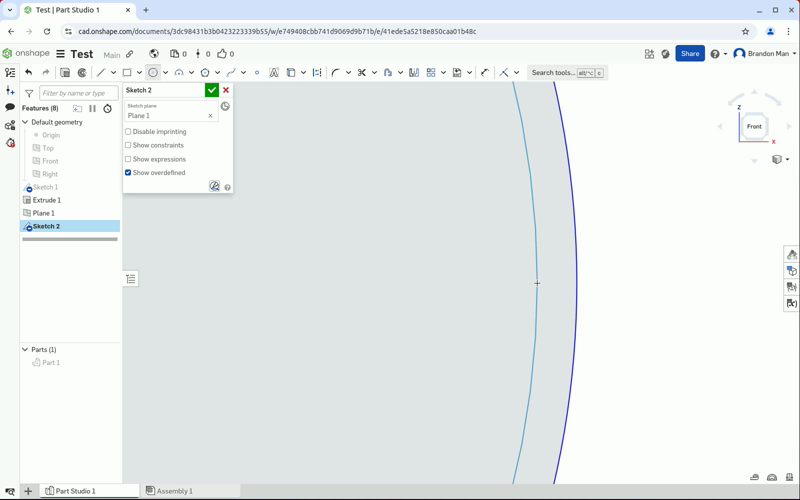
scroll(-6)
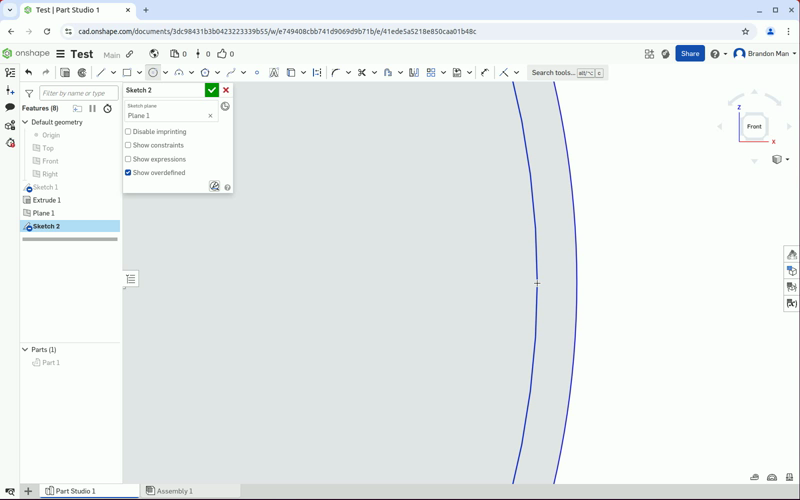
scroll(-6)
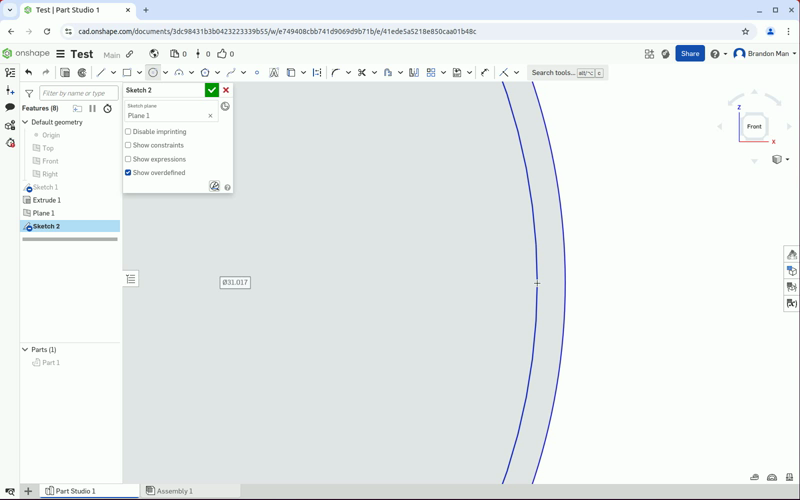
scroll(-6)
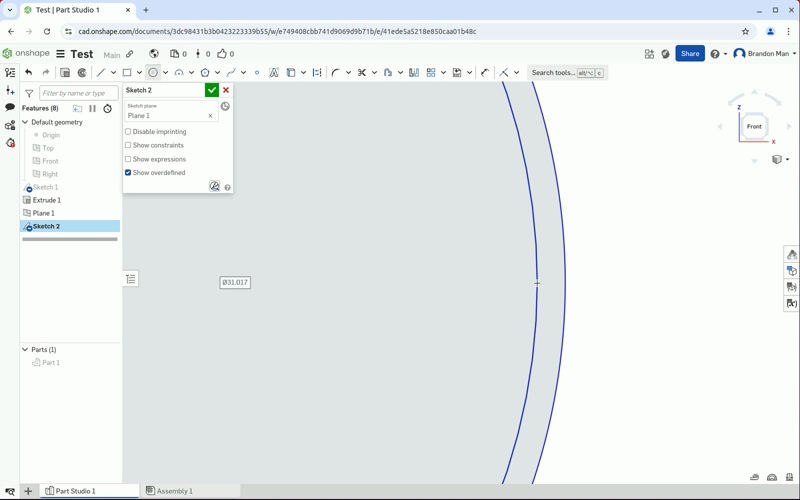
scroll(-6)
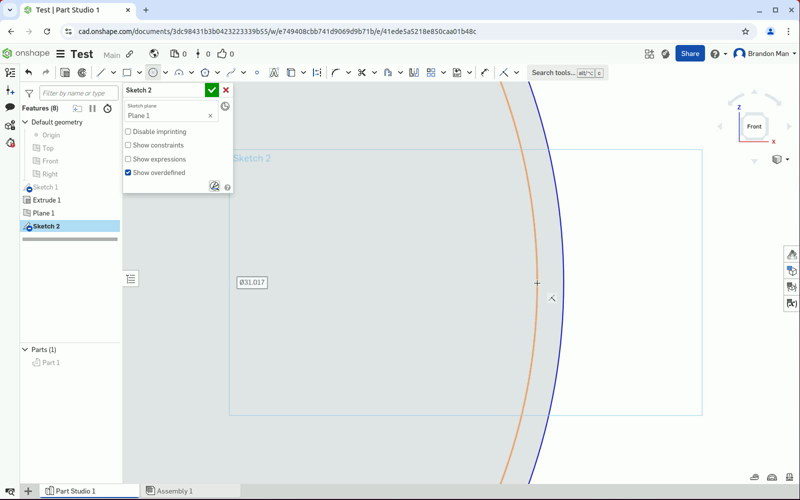
scroll(-6)
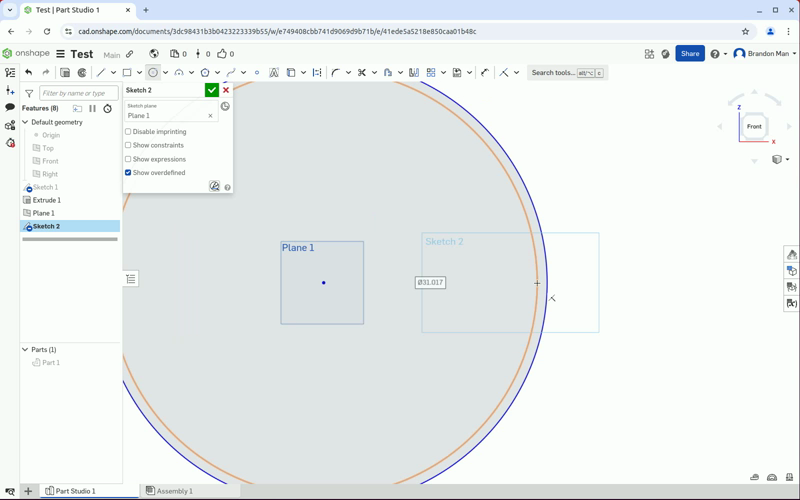
scroll(-6)
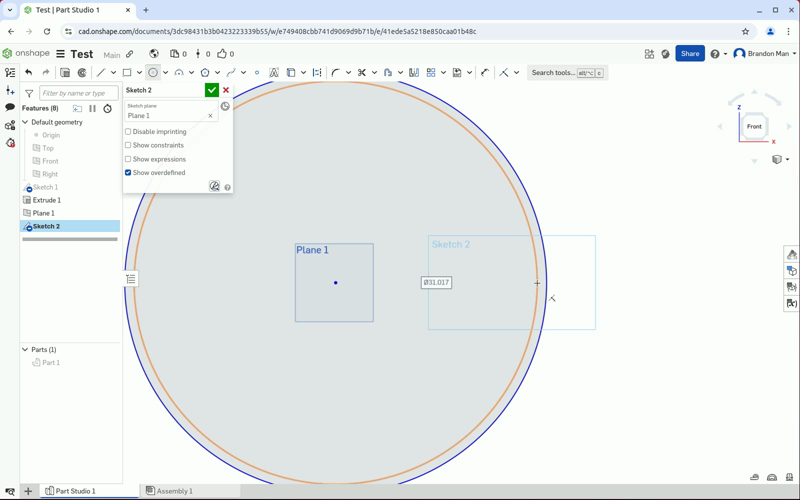
scroll(-6)
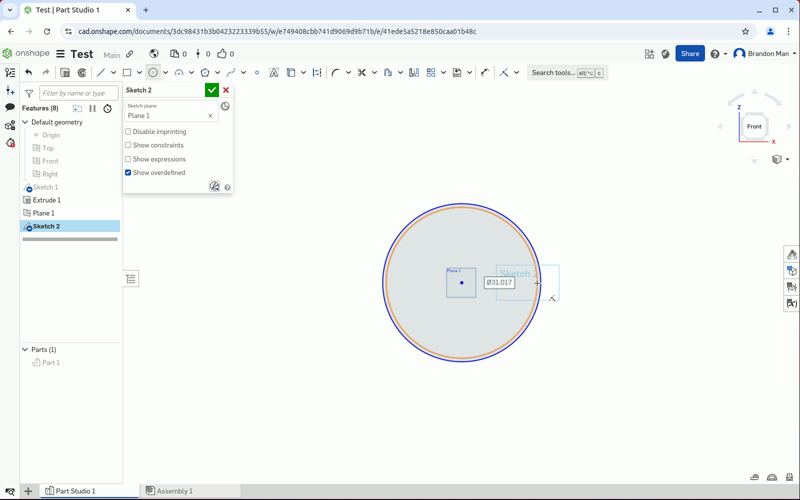
key(esc)
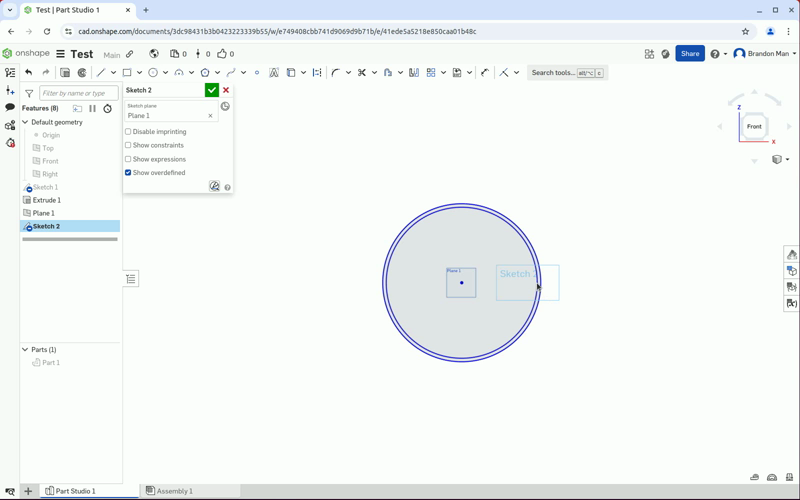
mouse_move(511, 342)
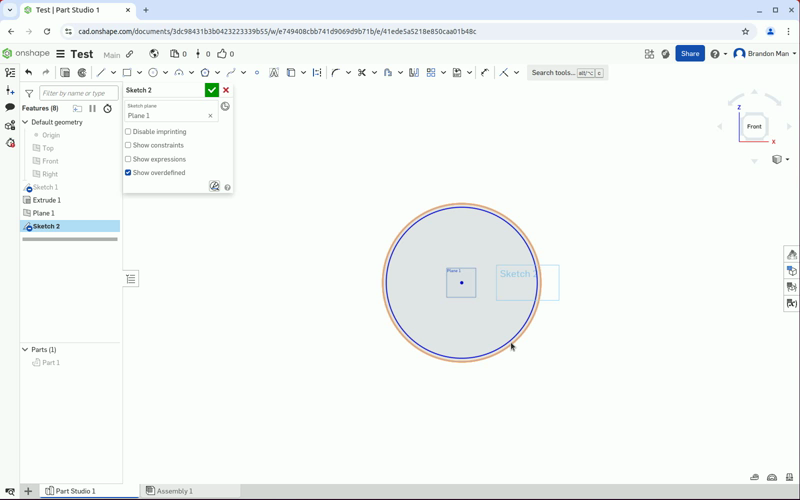
scroll(6)
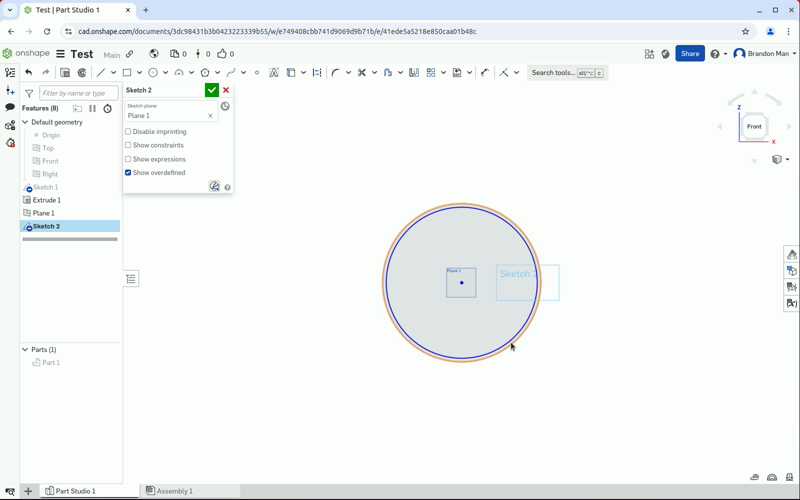
scroll(6)
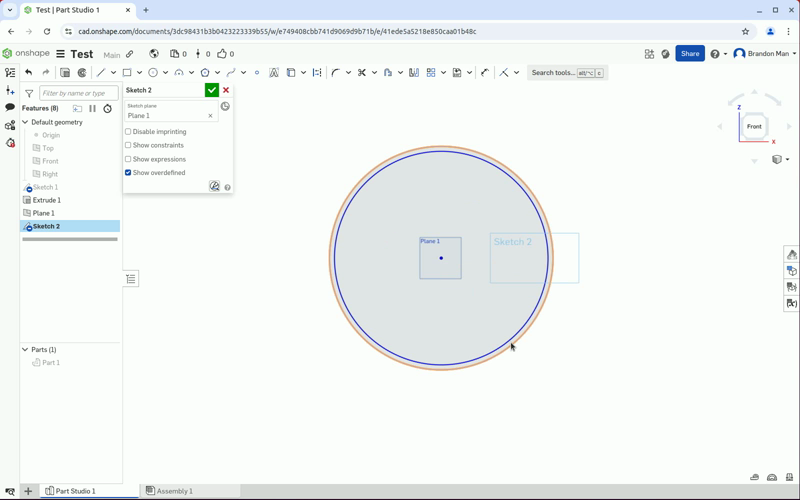
scroll(6)
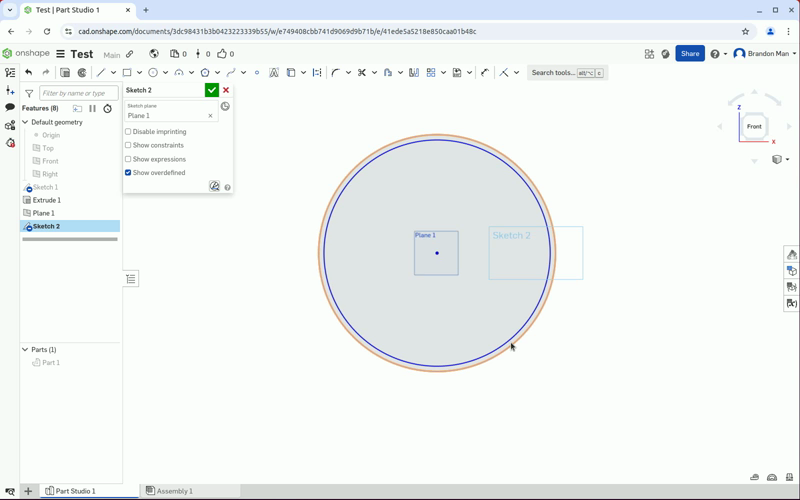
scroll(6)
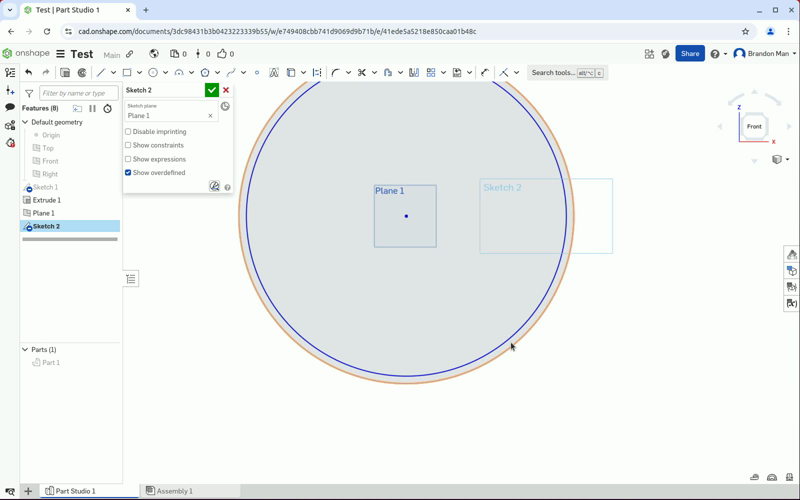
scroll(6)
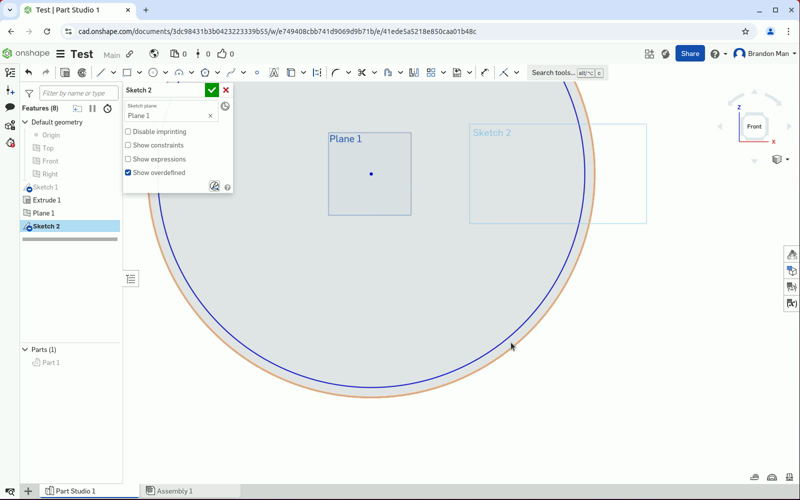
scroll(6)
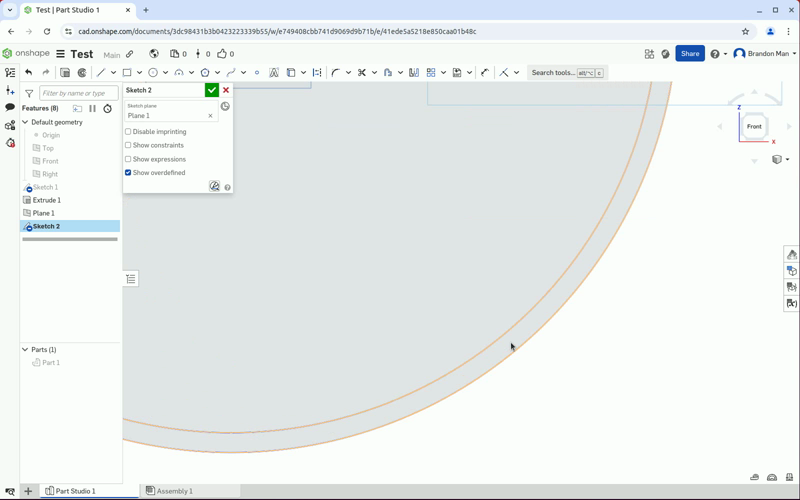
scroll(6)
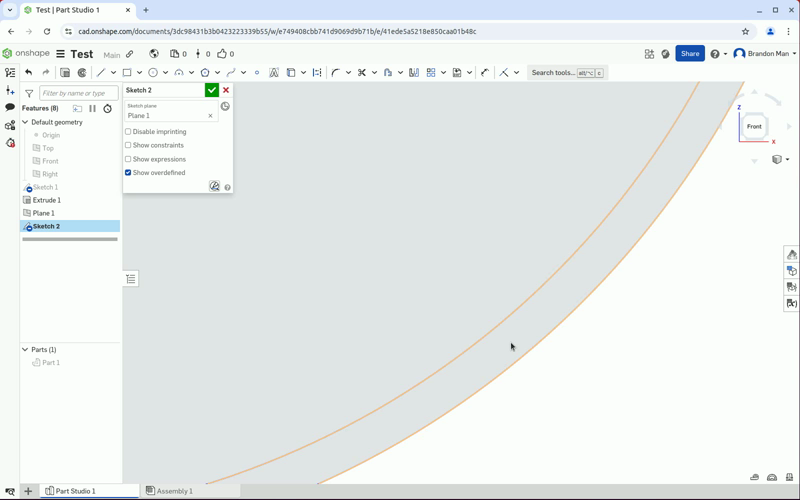
click(511, 342)
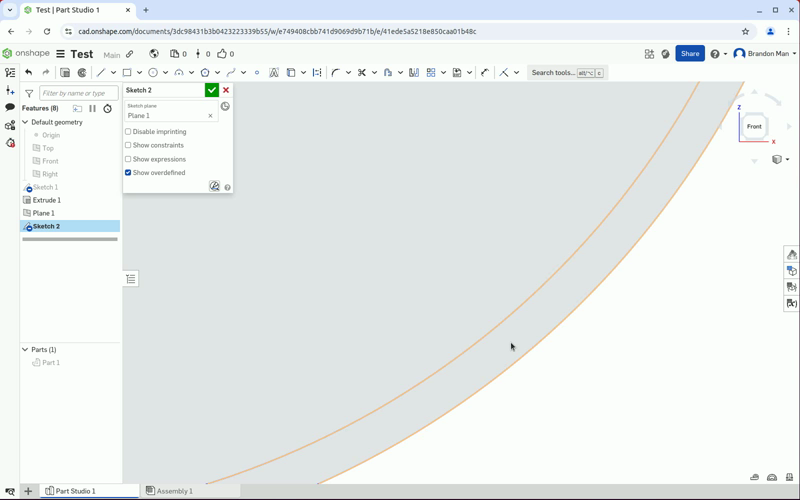
scroll(-6)
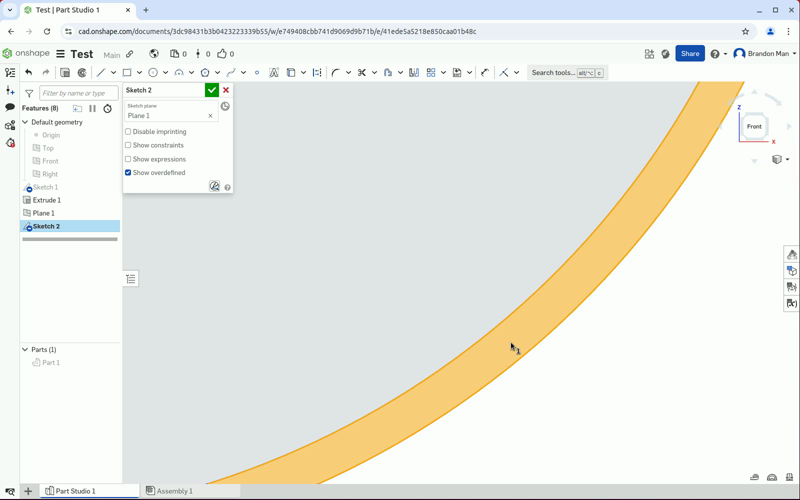
scroll(-6)
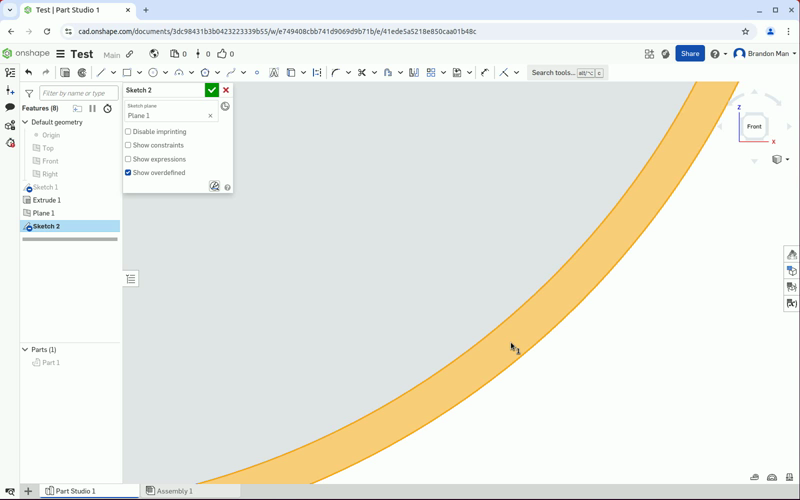
scroll(-6)
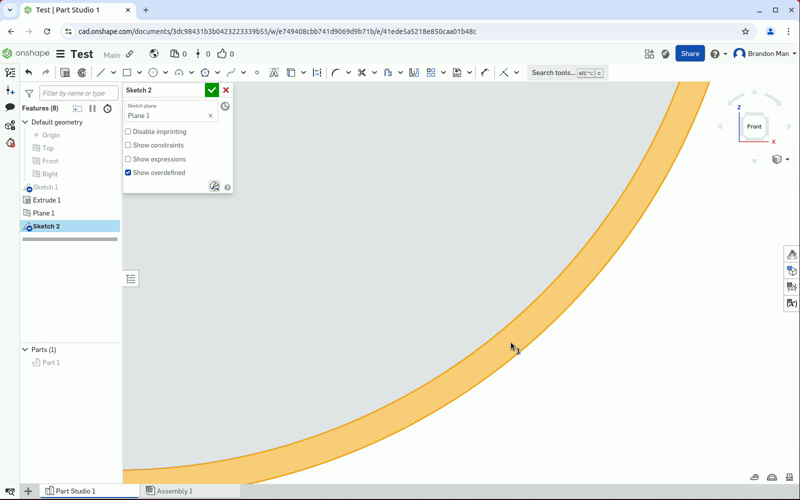
scroll(-6)
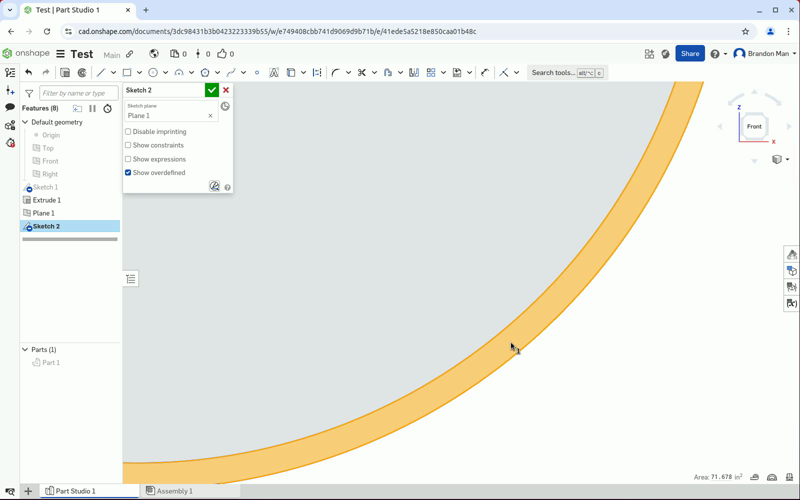
scroll(-6)
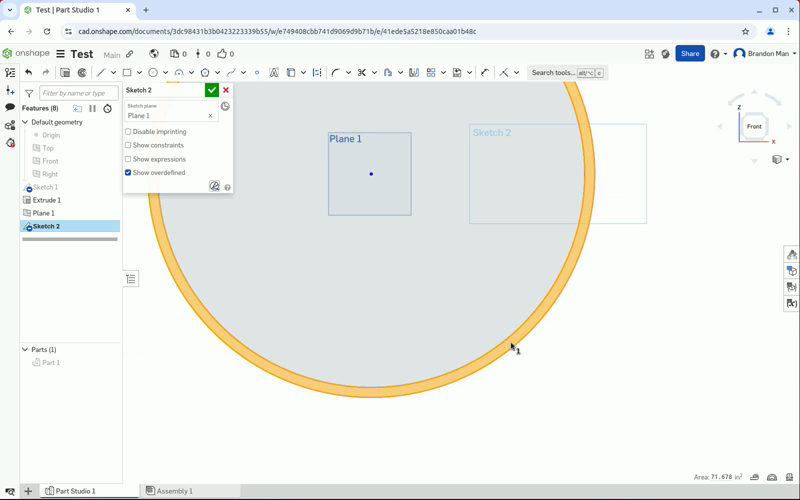
scroll(-6)
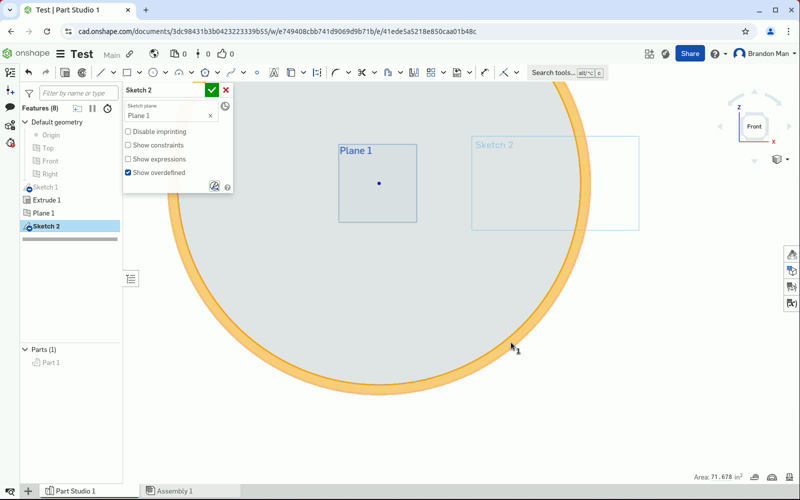
scroll(-6)
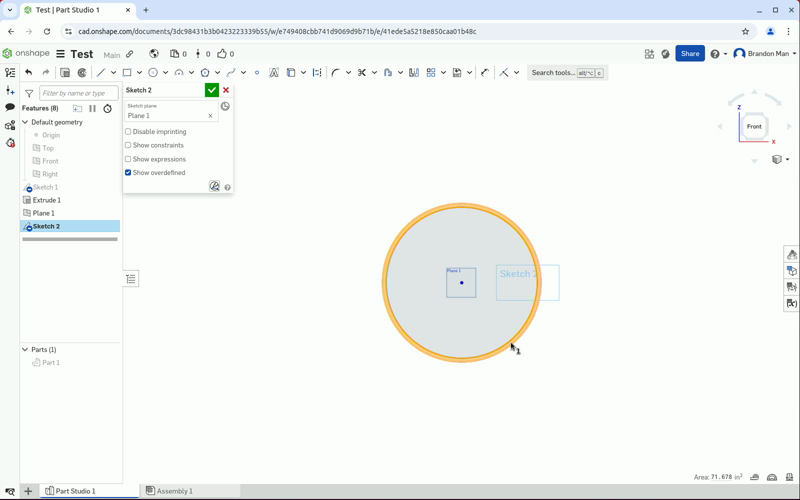
mouse_move(73, 352)
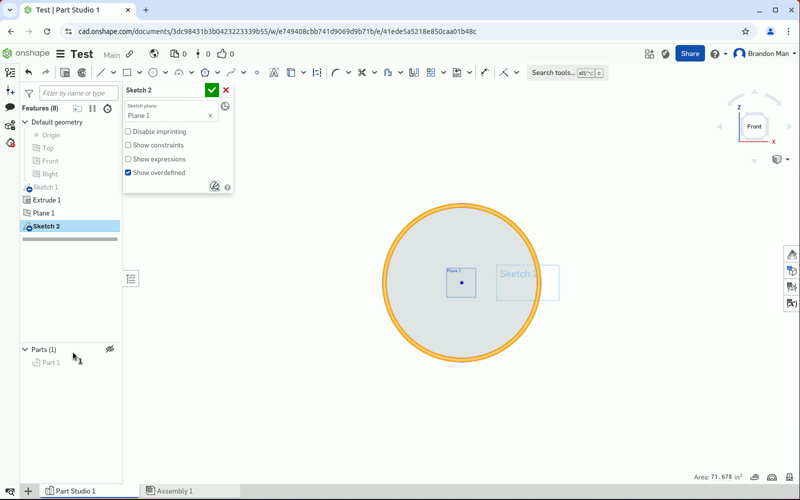
key(shift+y)
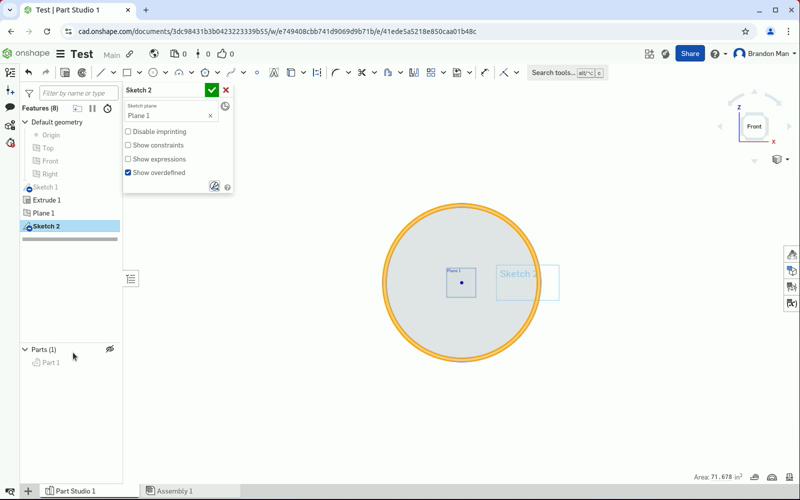
key(shift+e)
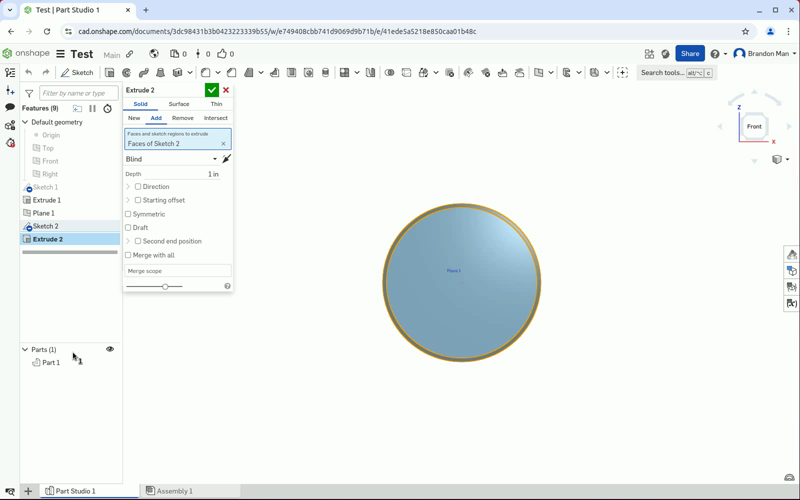
mouse_move(143, 106)
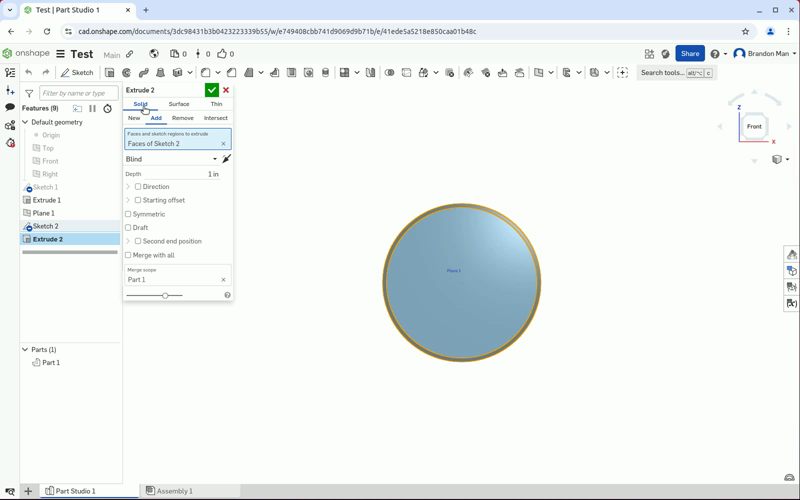
click(143, 106)
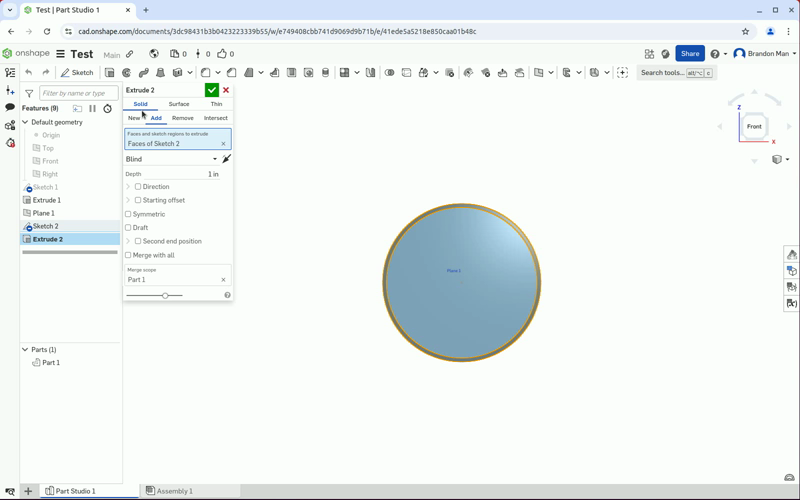
mouse_move(137, 120)
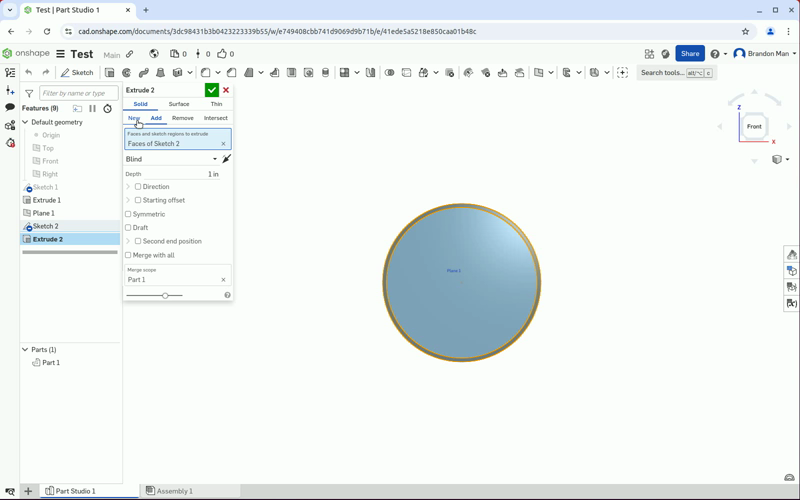
click(137, 120)
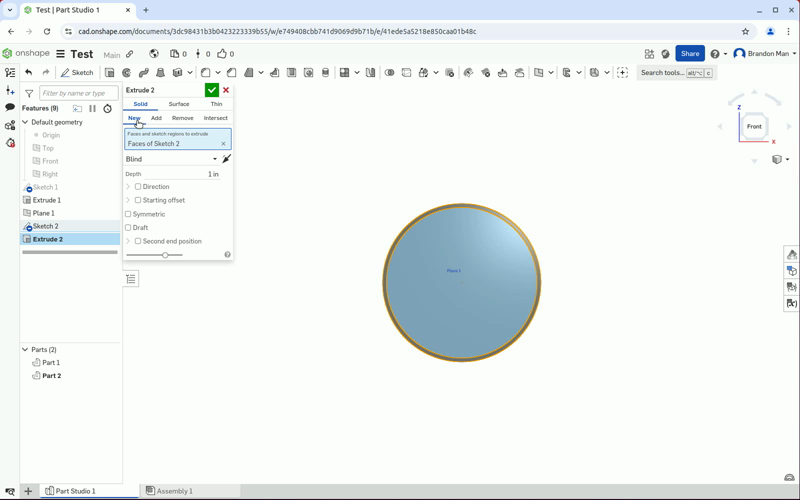
key(tab, 4)
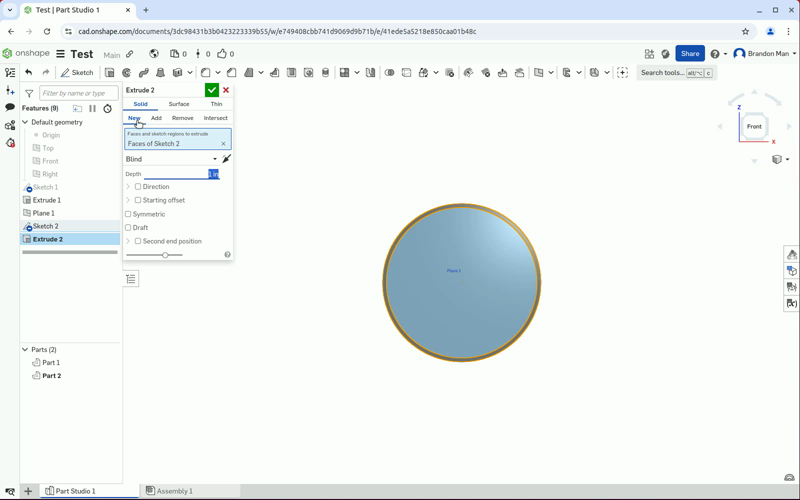
text(22.145)
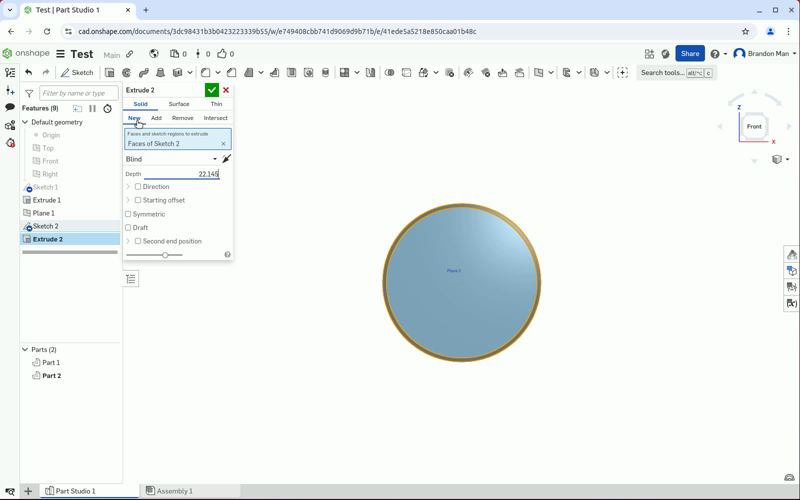
key(enter)
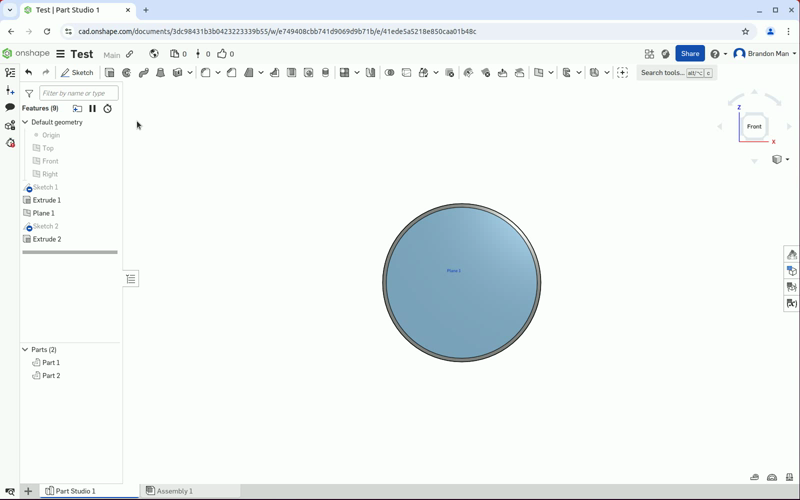
key(shift+h)
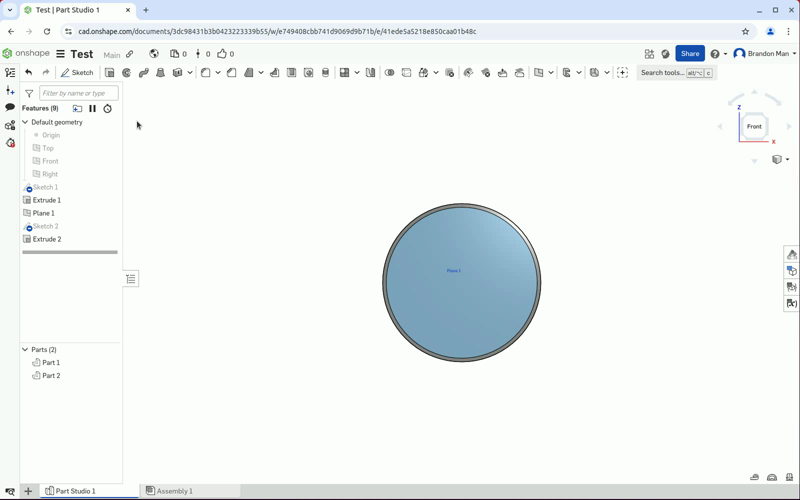
key(shift+h)
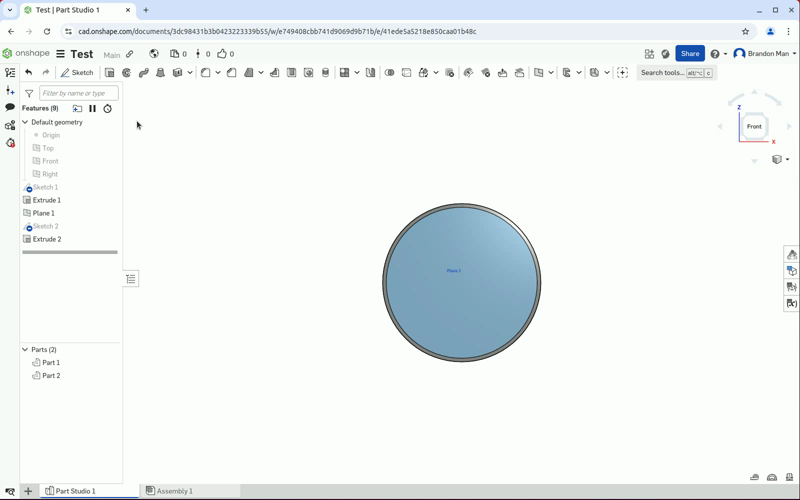
mouse_move(73, 189)
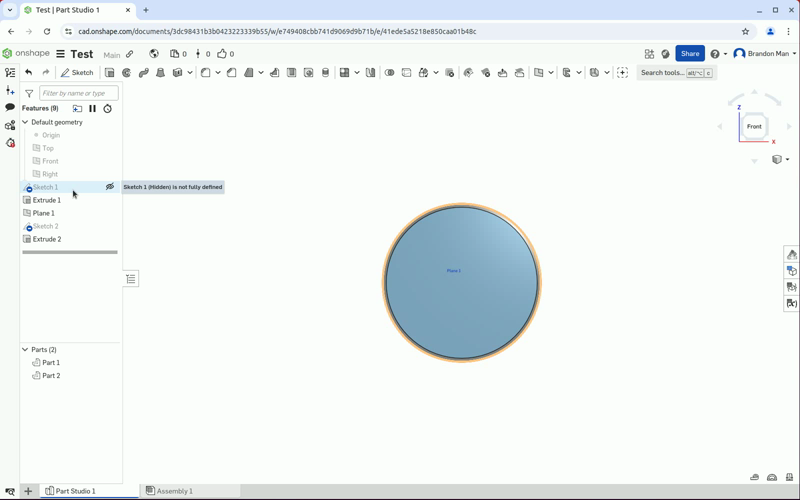
click(73, 189)
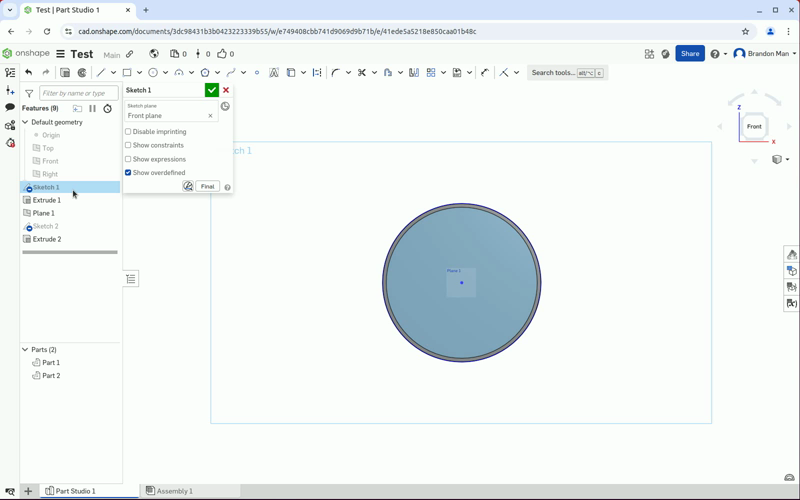
mouse_move(229, 92)
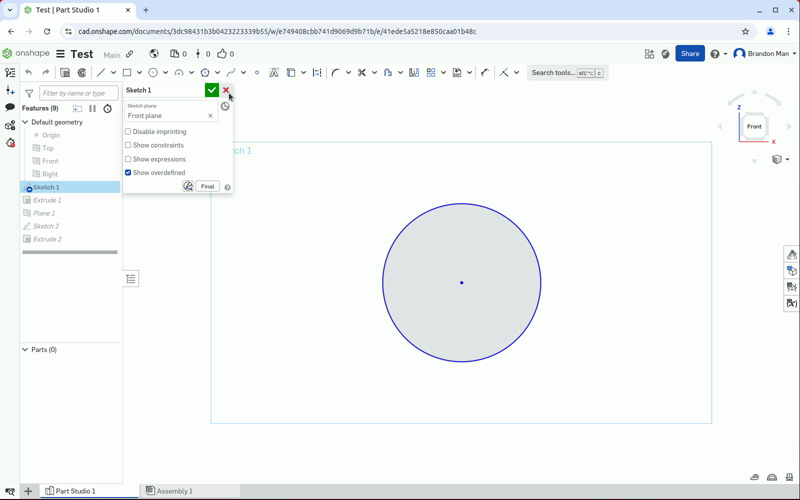
click(229, 92)
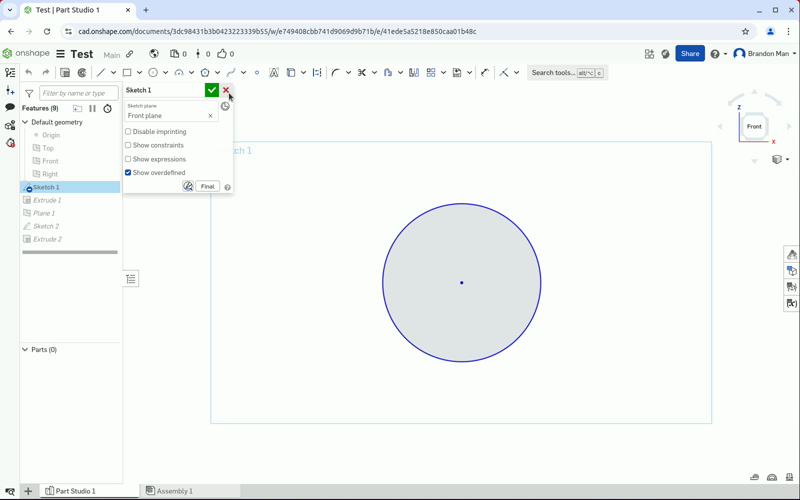
key(shift+s)
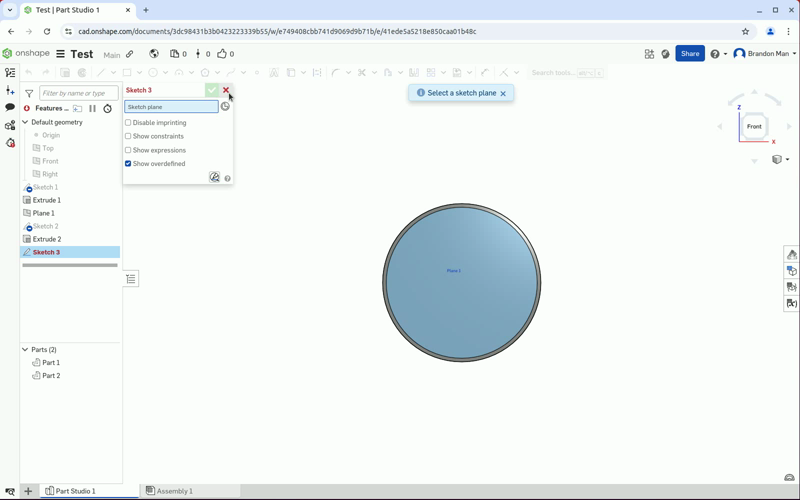
mouse_move(73, 215)
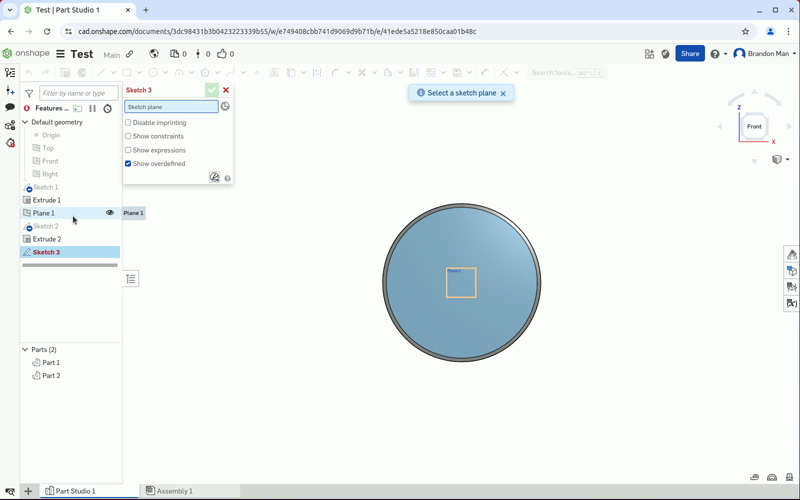
click(73, 215)
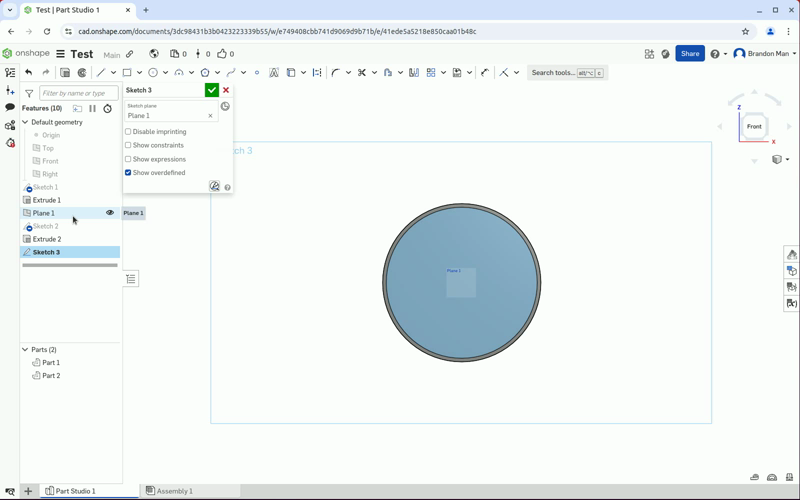
mouse_move(73, 352)
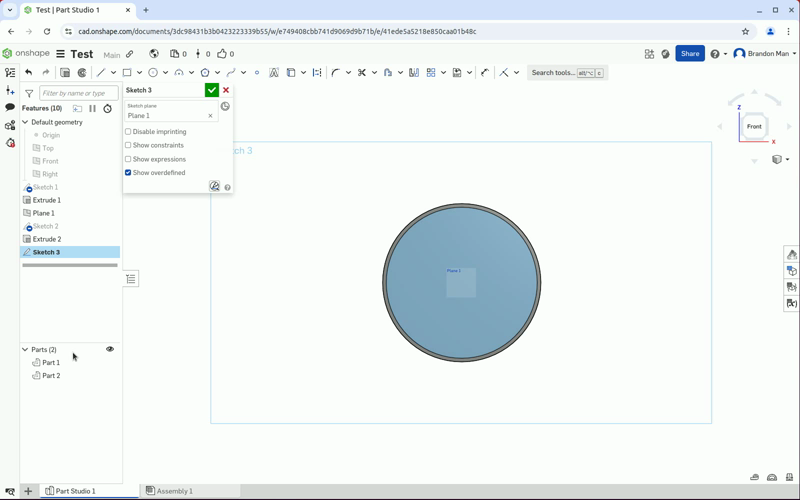
key(y)
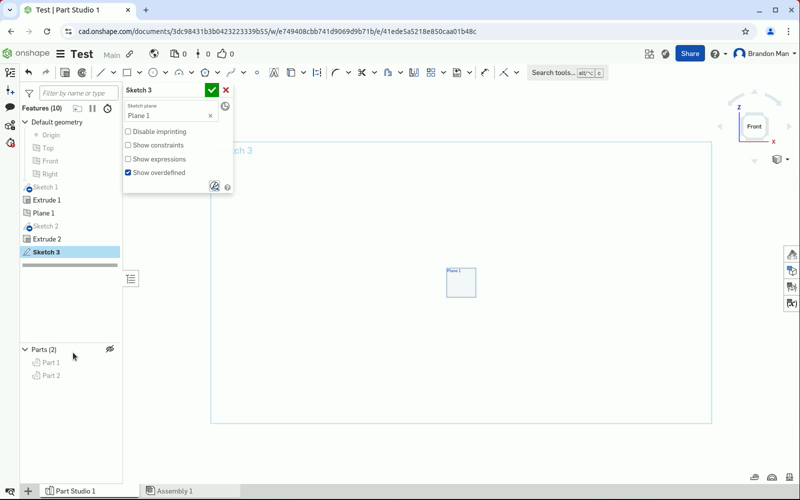
key(c)
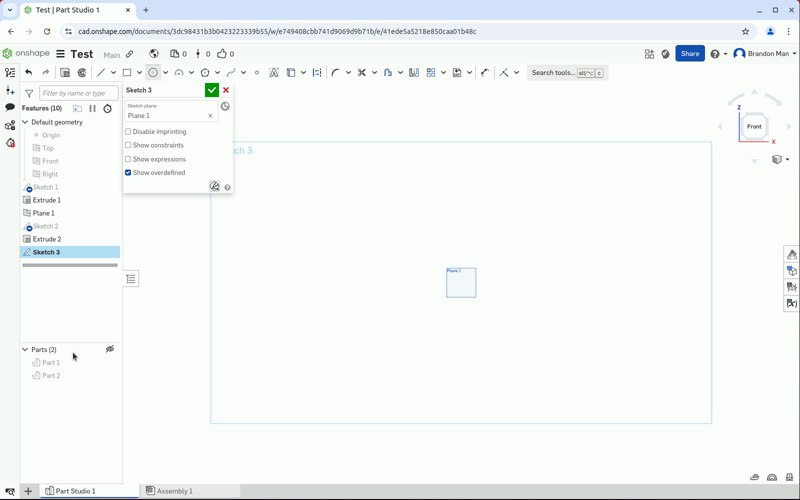
key_down(shift)
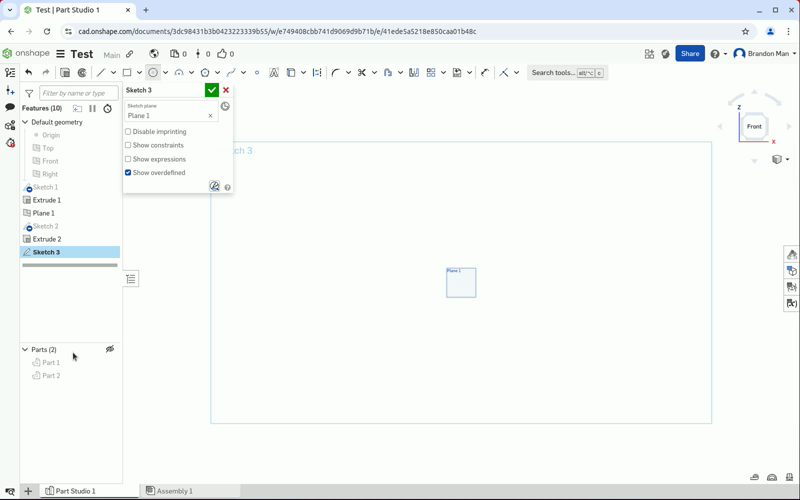
mouse_move(460, 282)
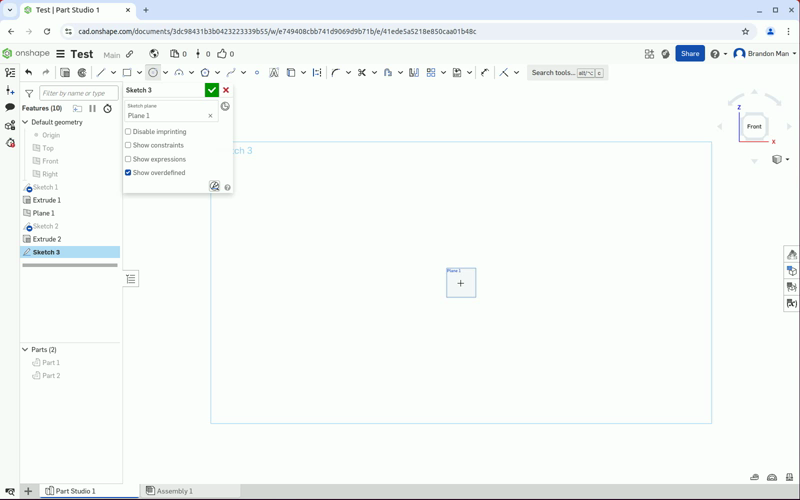
click(460, 282)
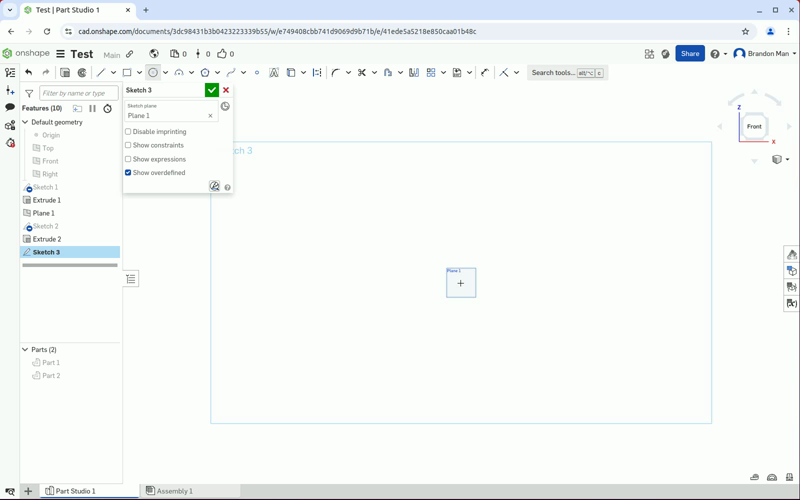
key_up(shift)
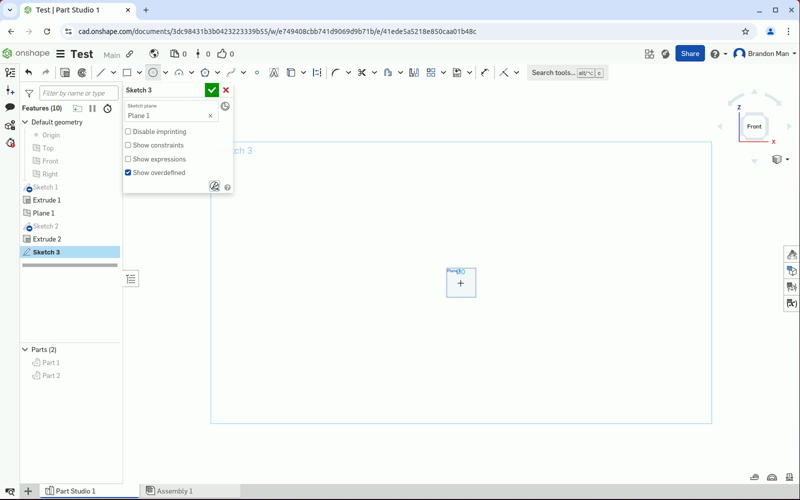
mouse_move(491, 282)
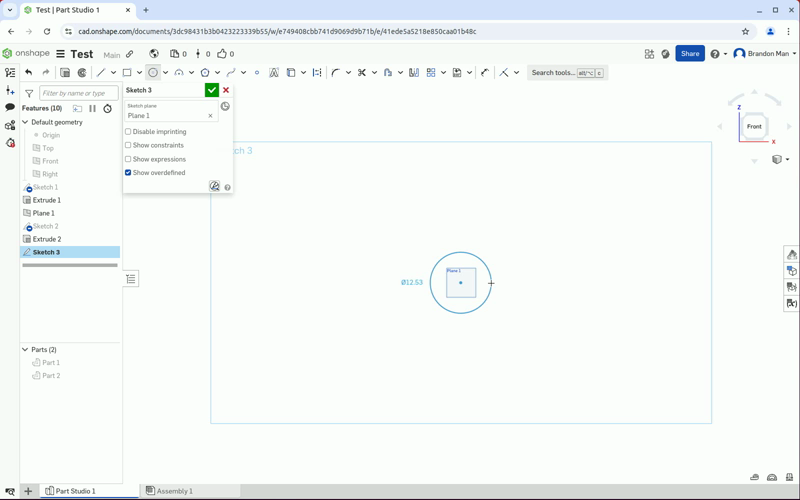
click(491, 282)
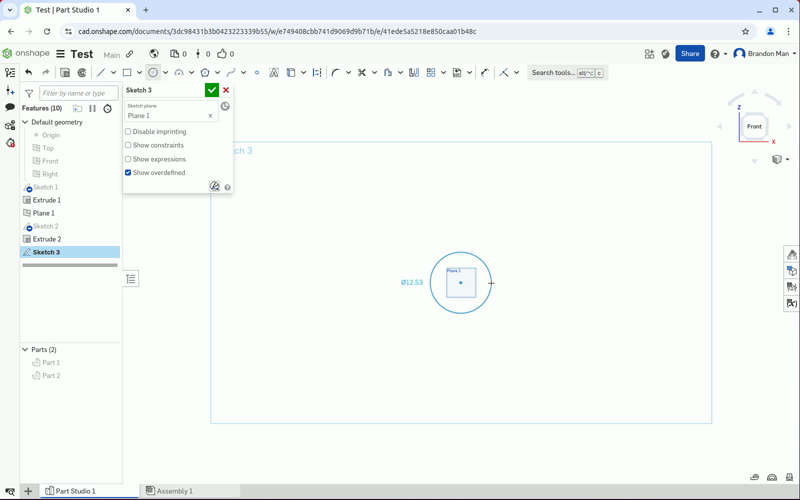
key(esc)
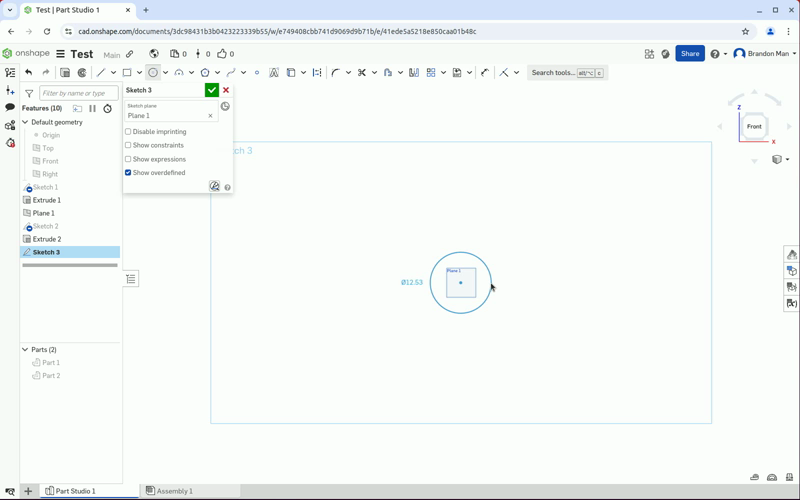
mouse_move(460, 298)
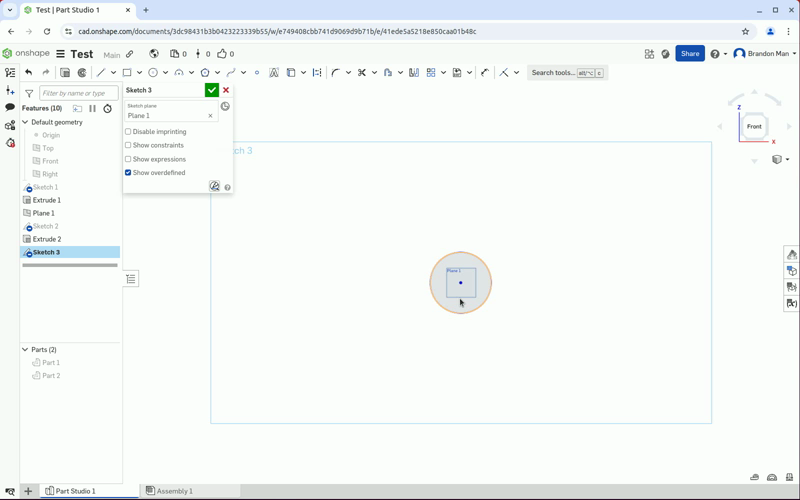
click(460, 298)
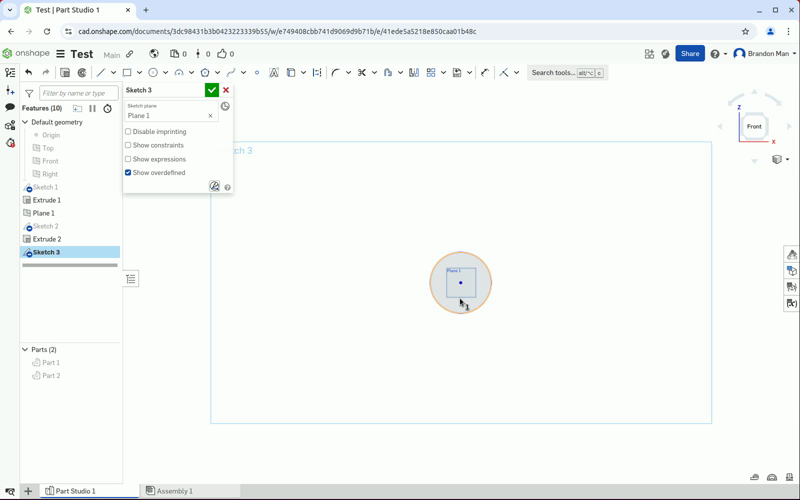
mouse_move(73, 352)
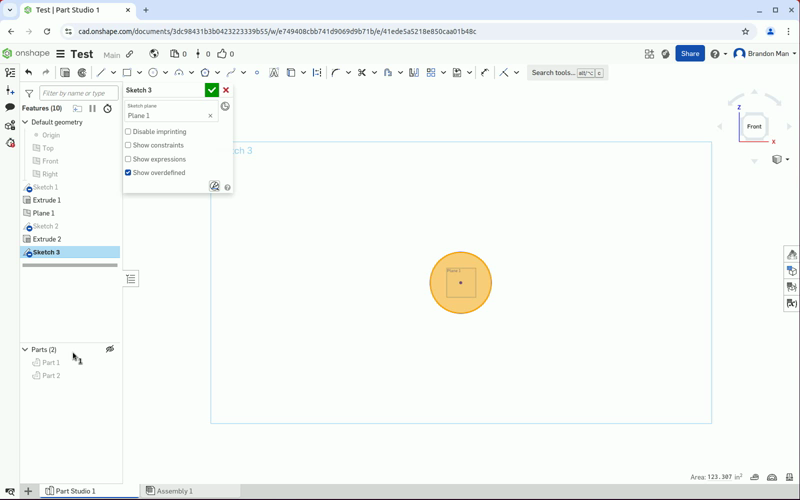
key(shift+y)
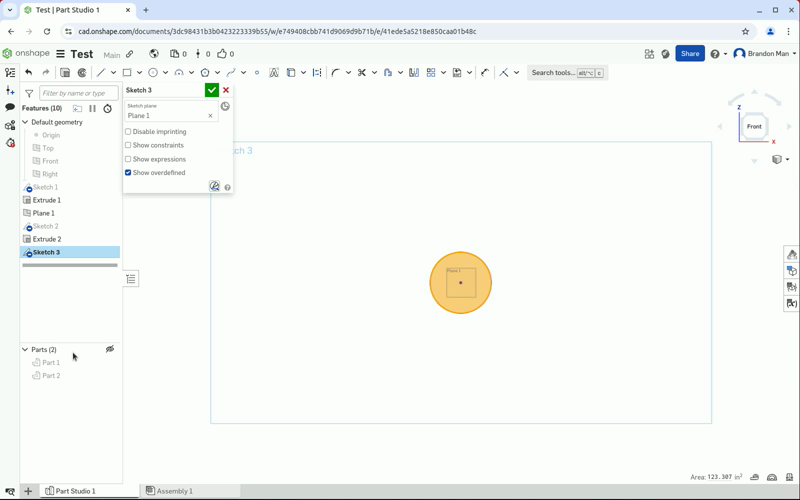
key(shift+e)
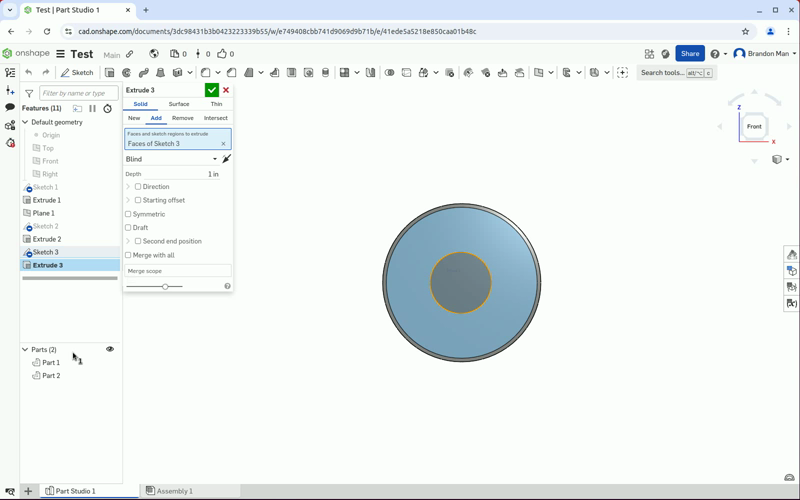
mouse_move(143, 106)
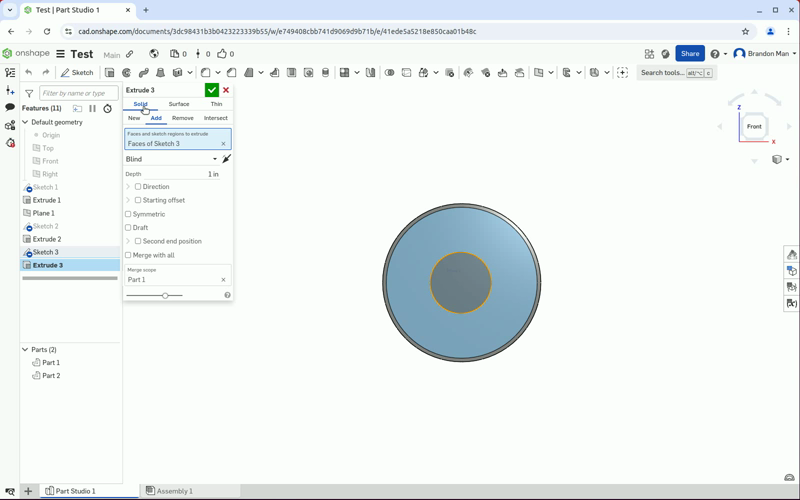
click(143, 106)
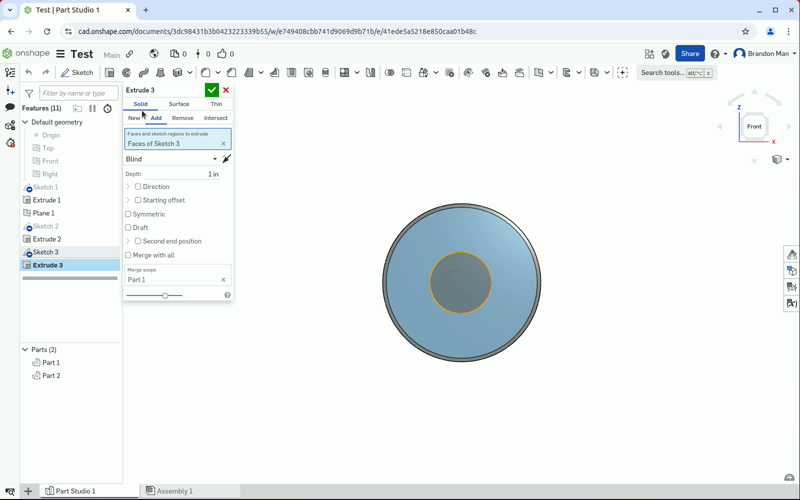
mouse_move(137, 120)
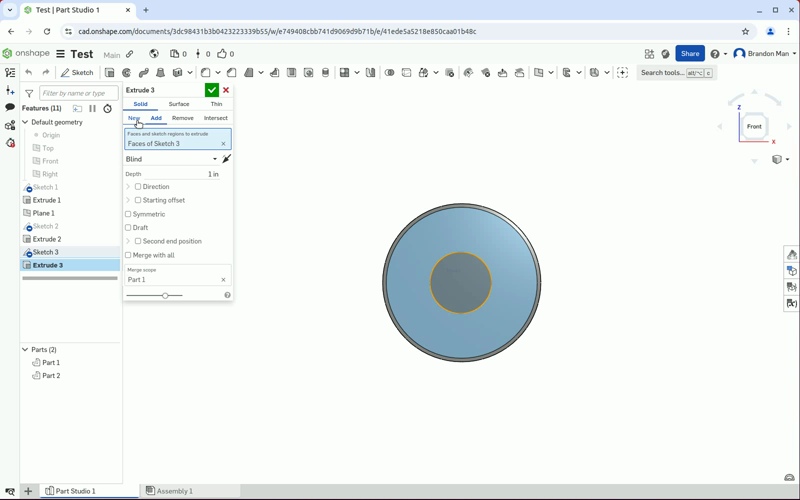
click(137, 120)
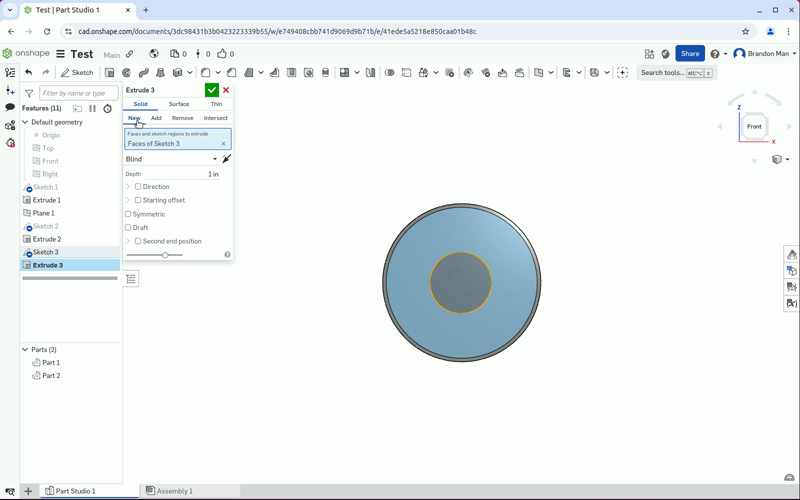
key(tab, 4)
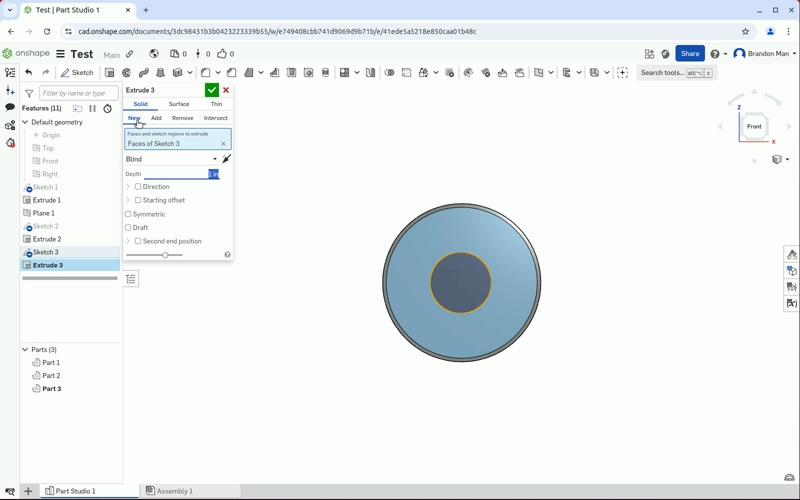
text(8.666)
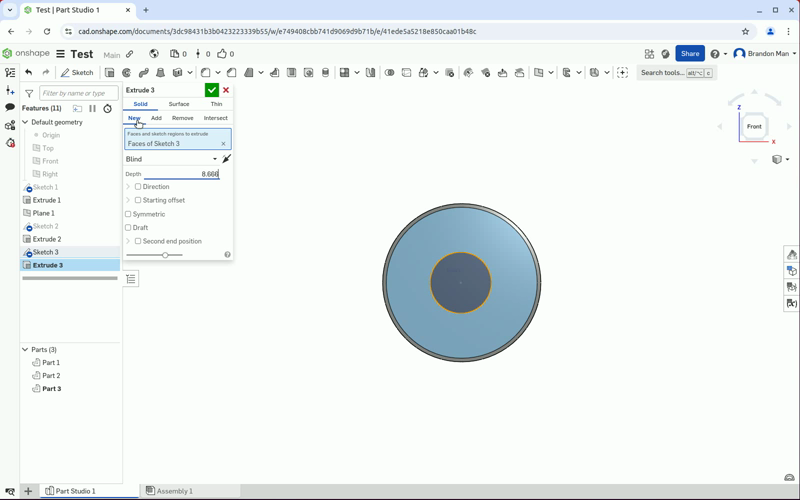
key(enter)
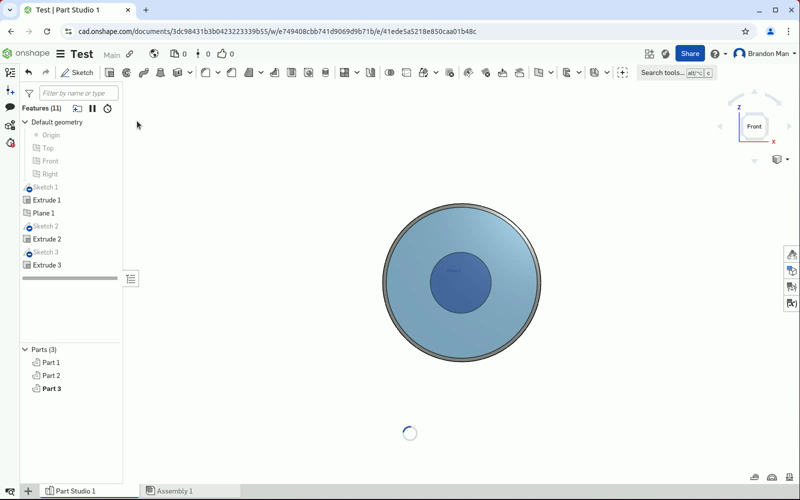
key(shift+h)
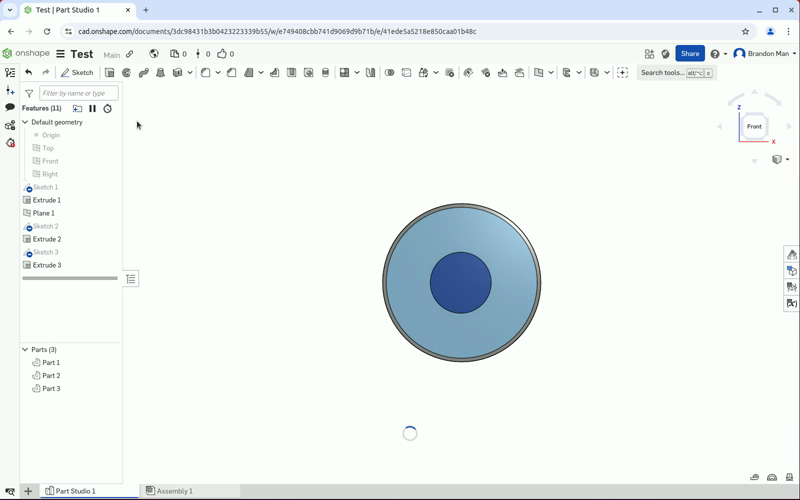
key(shift+h)
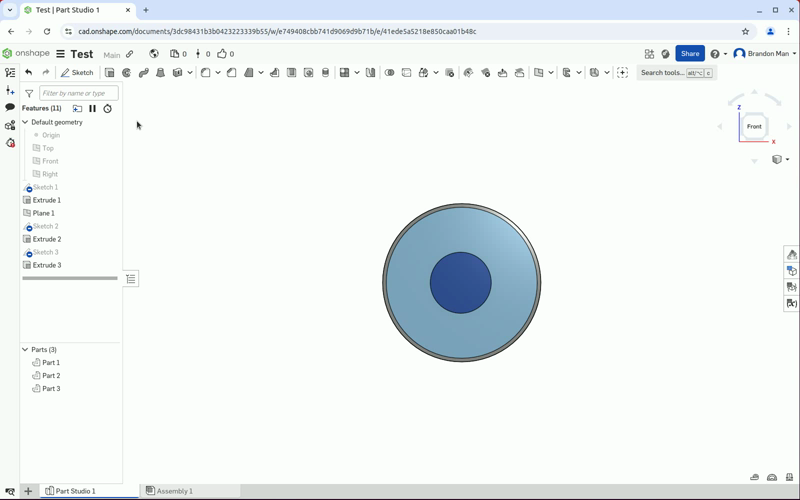
mouse_move(73, 189)
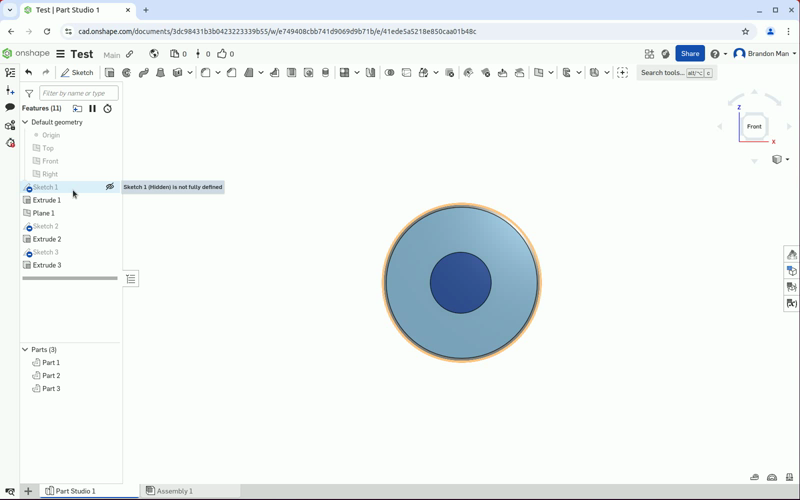
click(73, 189)
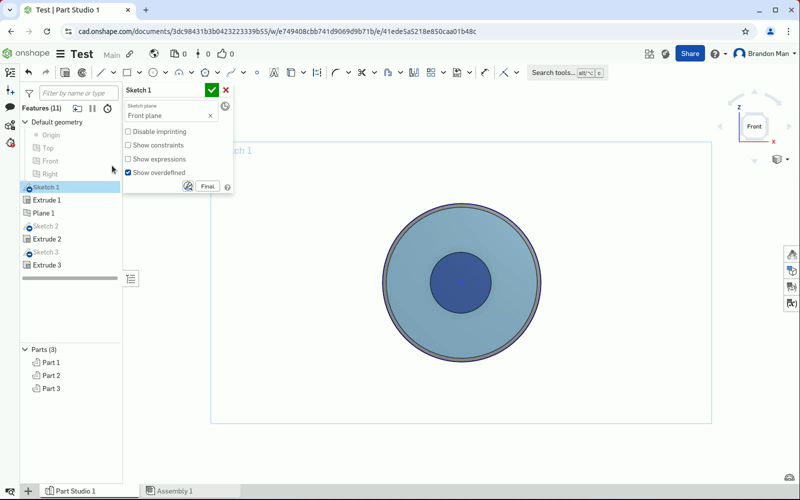
mouse_move(229, 92)
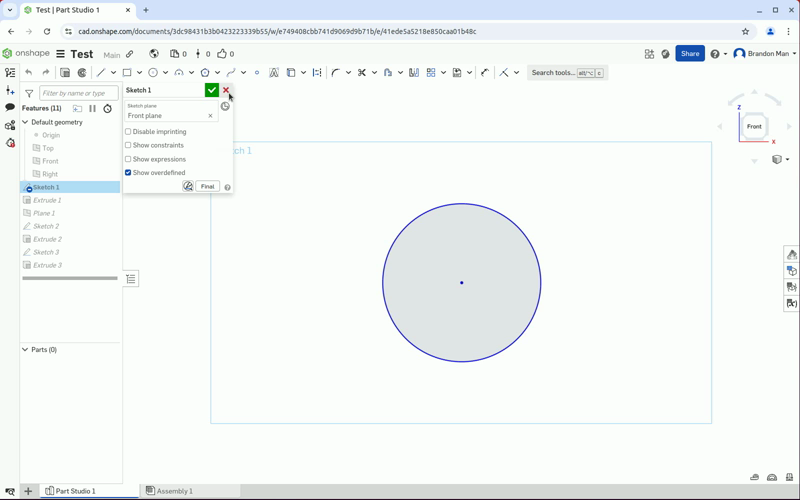
click(229, 92)
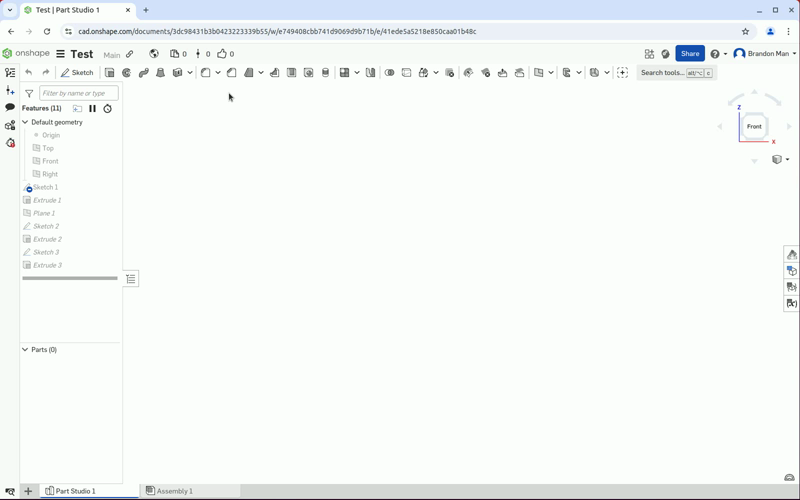
mouse_move(73, 352)
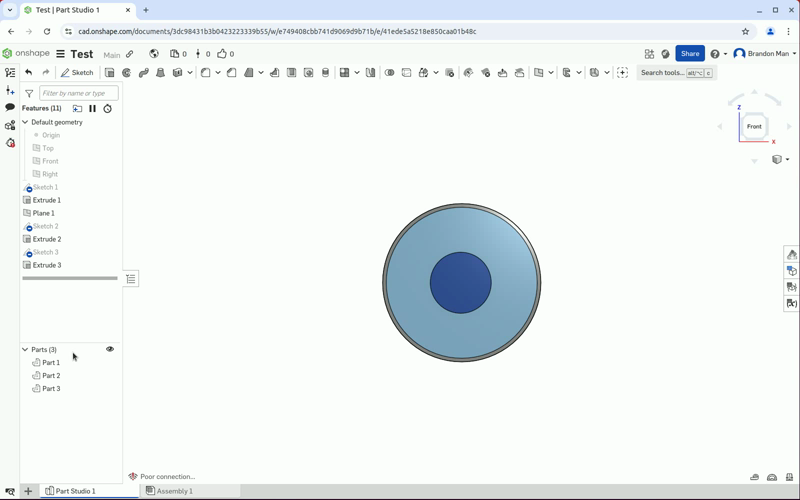
key(y)
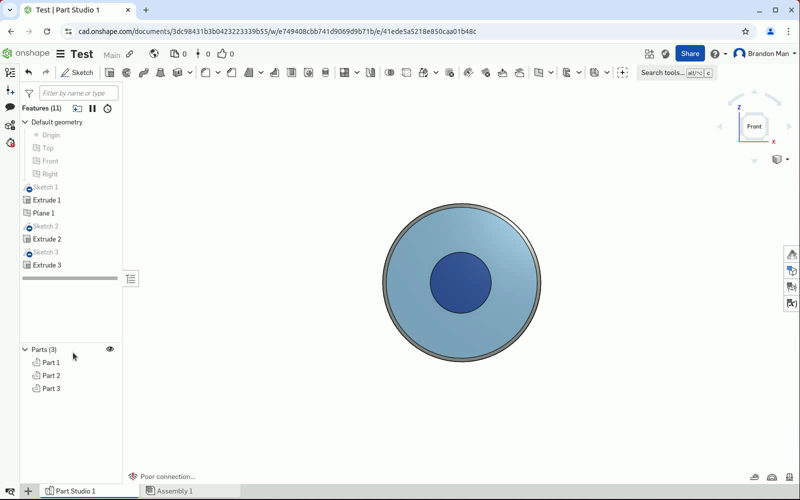
key(shift+p)
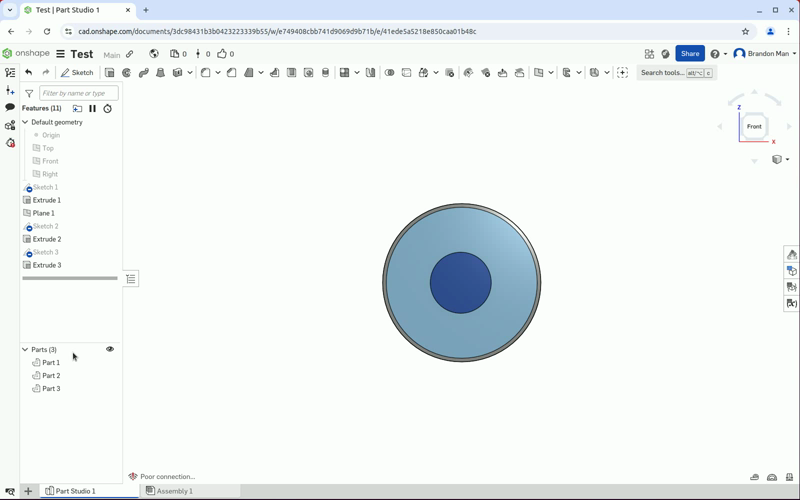
key(space)
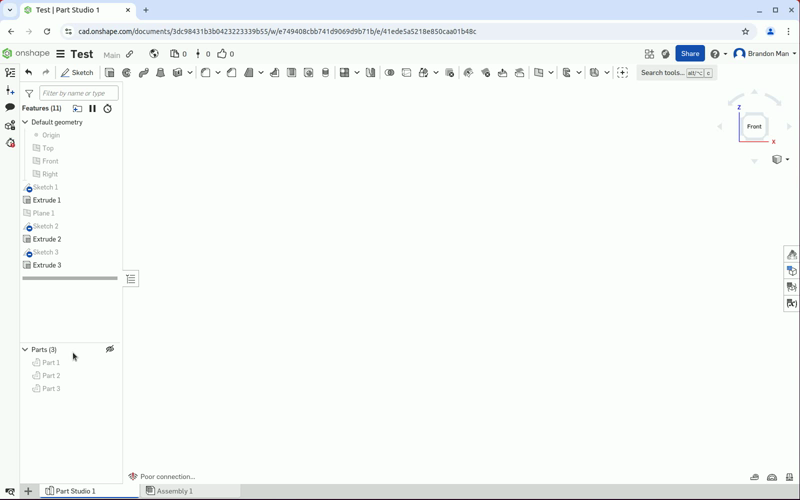
key_down(shift)
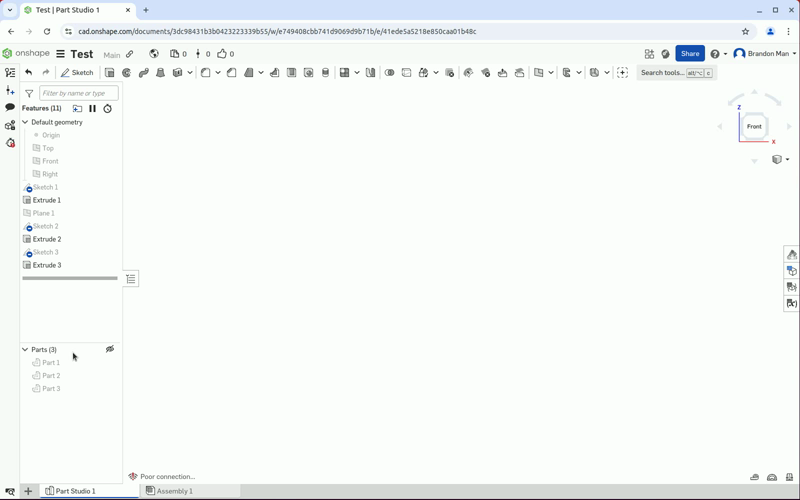
key(left)
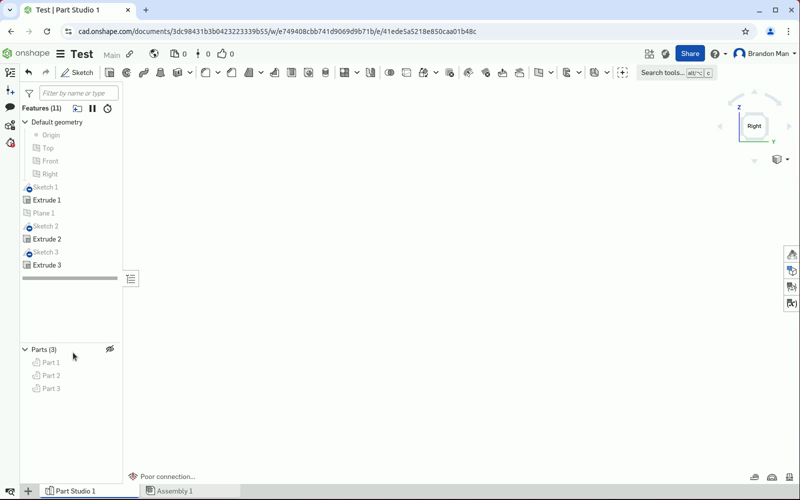
key_up(shift)
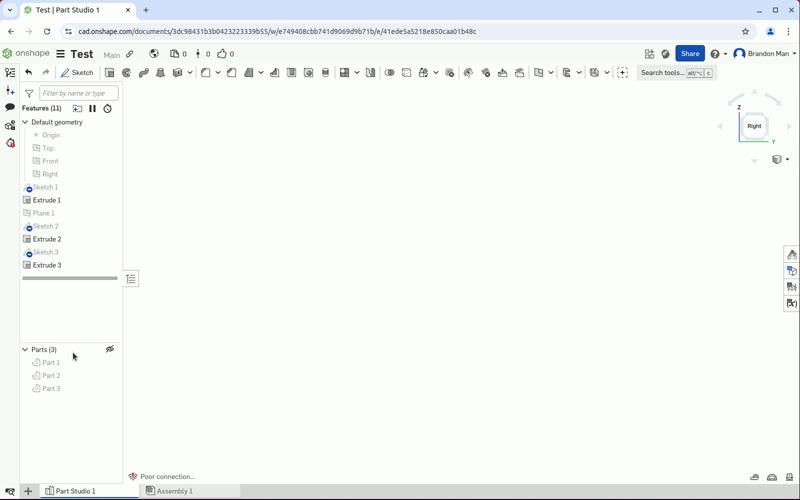
mouse_move(73, 352)
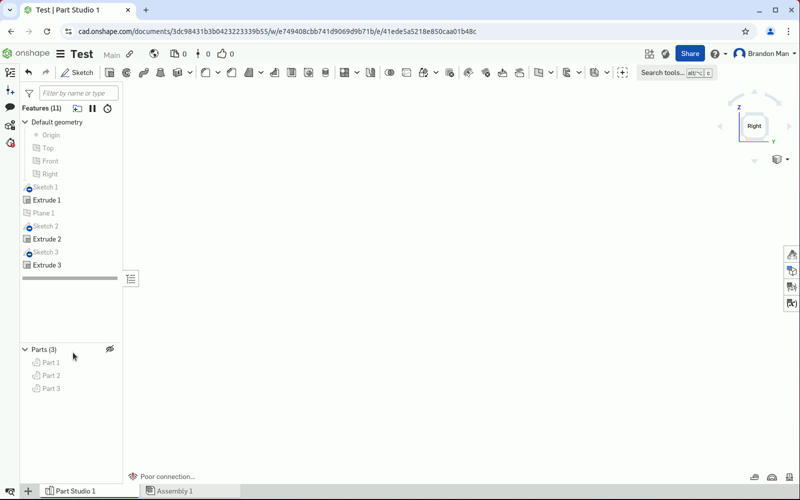
key(shift+y)
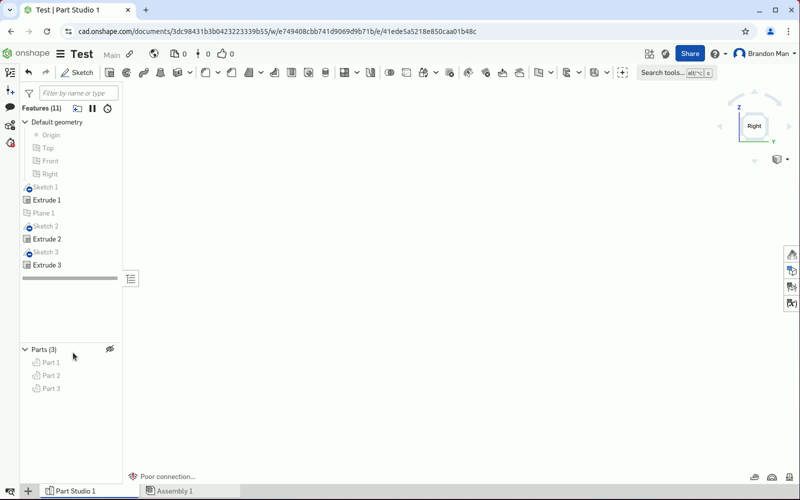
key(shift+s)
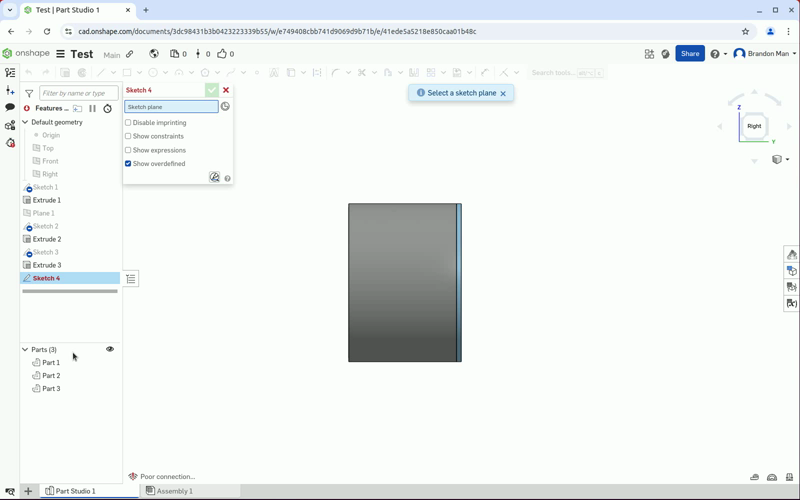
mouse_move(73, 176)
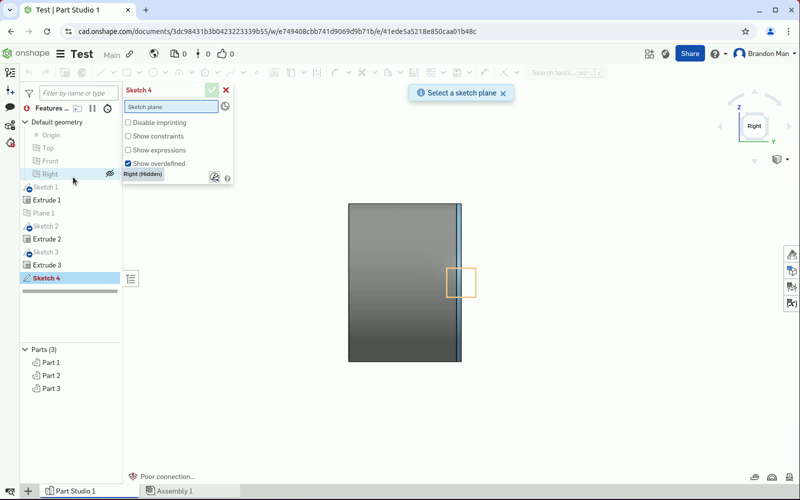
click(73, 176)
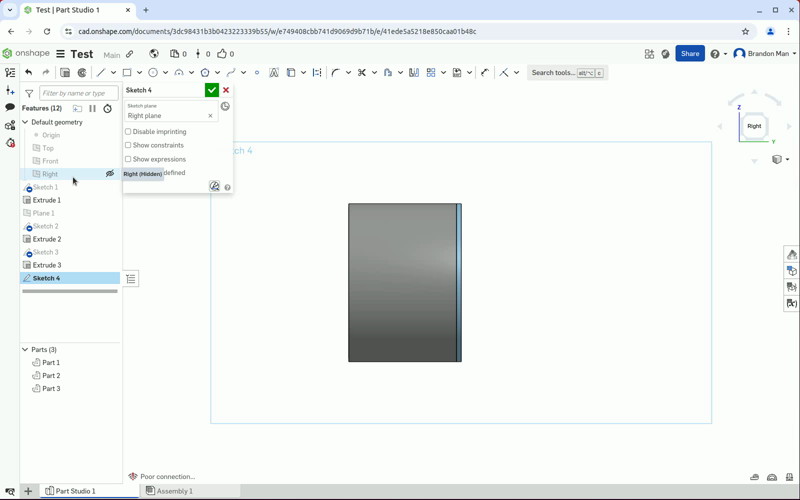
mouse_move(73, 352)
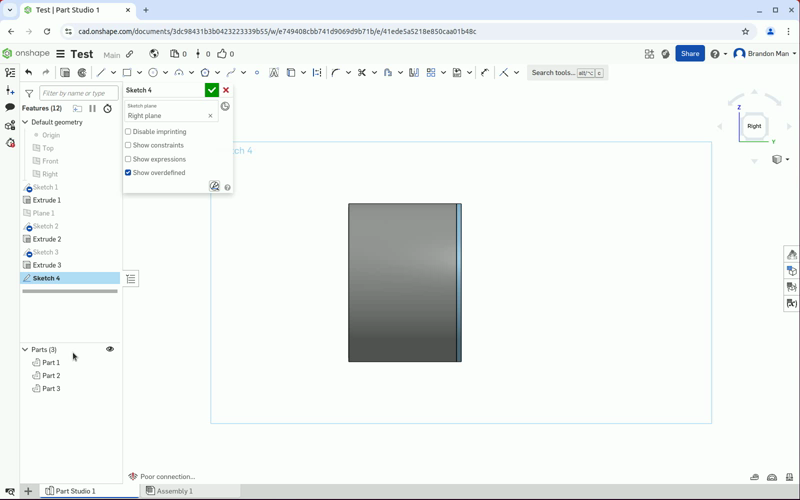
key(y)
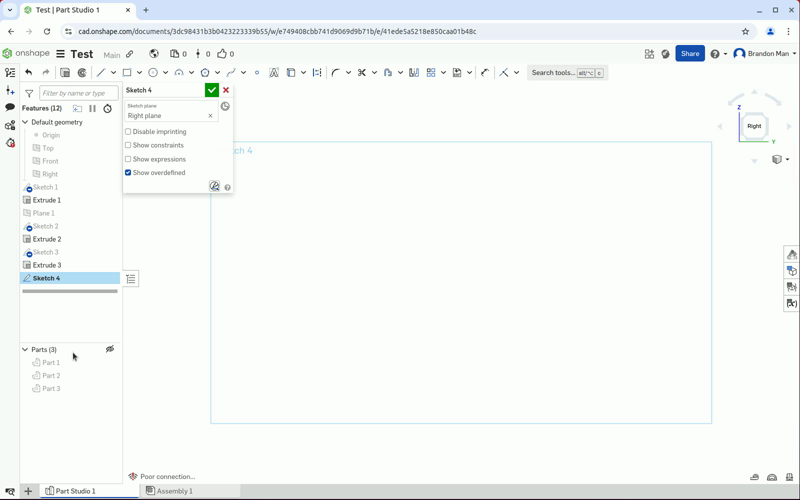
key(l)
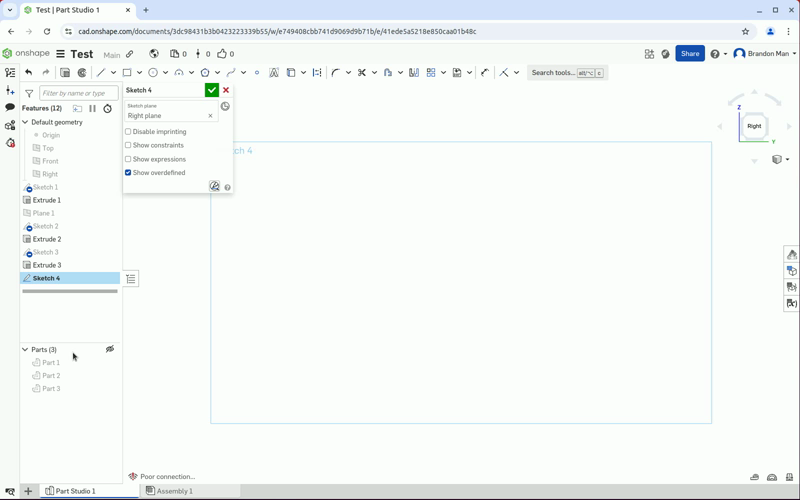
key_down(shift)
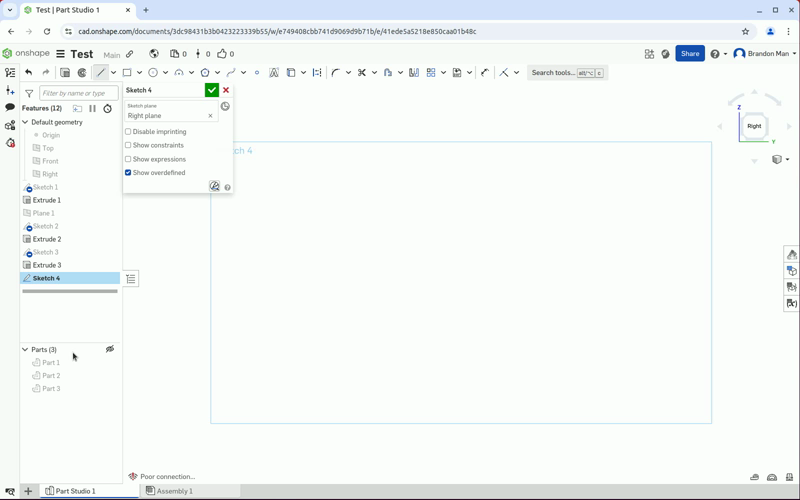
mouse_move(359, 313)
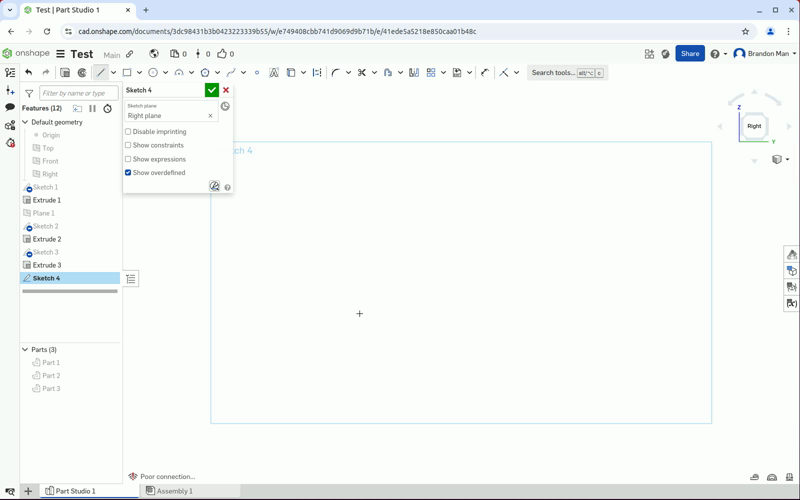
click(359, 313)
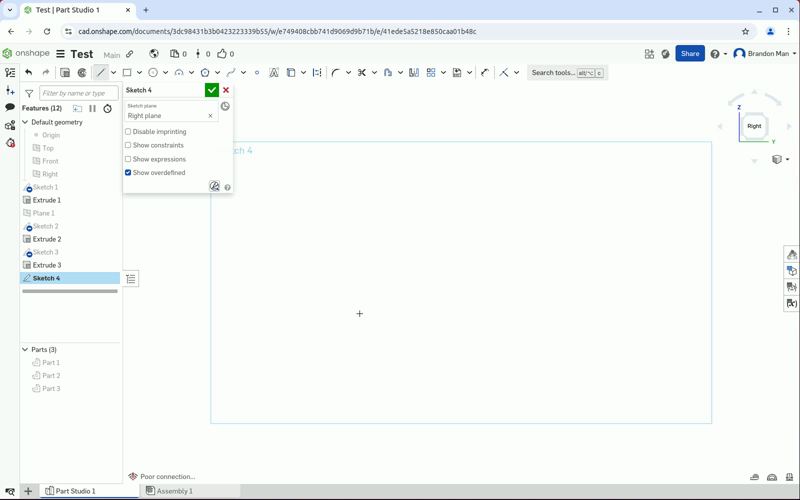
key_up(shift)
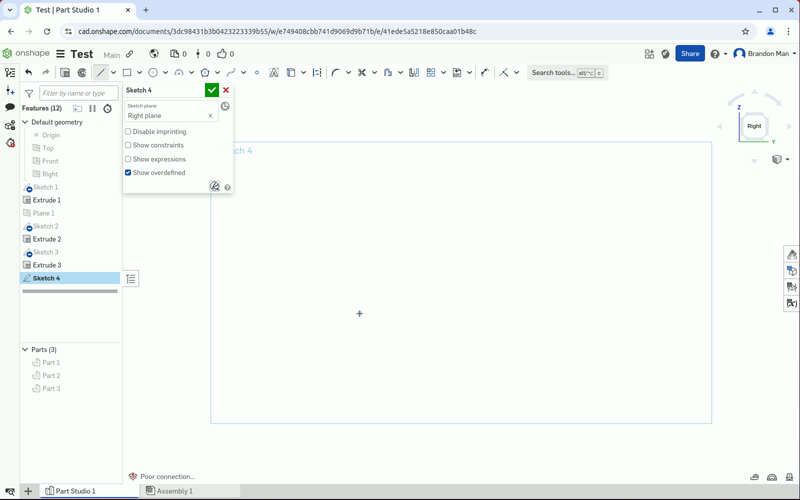
key_down(shift)
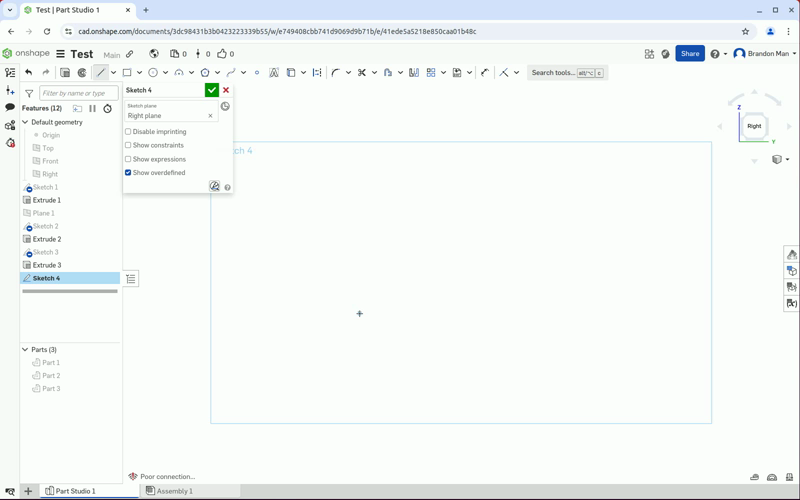
mouse_move(389, 313)
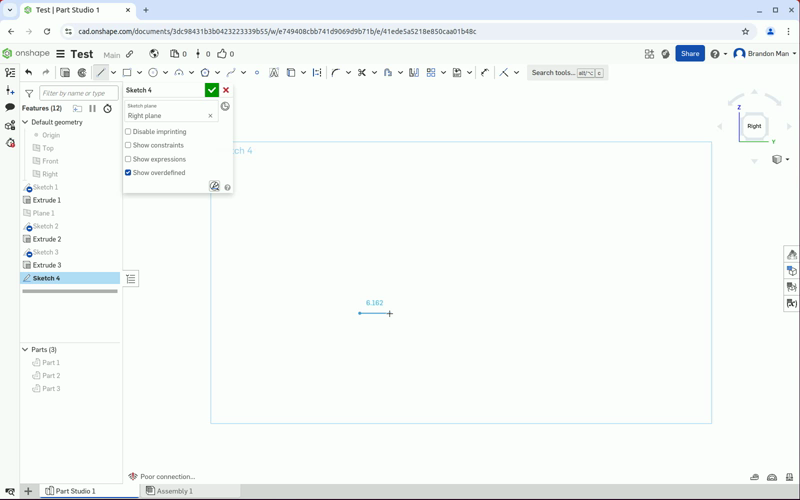
mouse_move(365, 313)
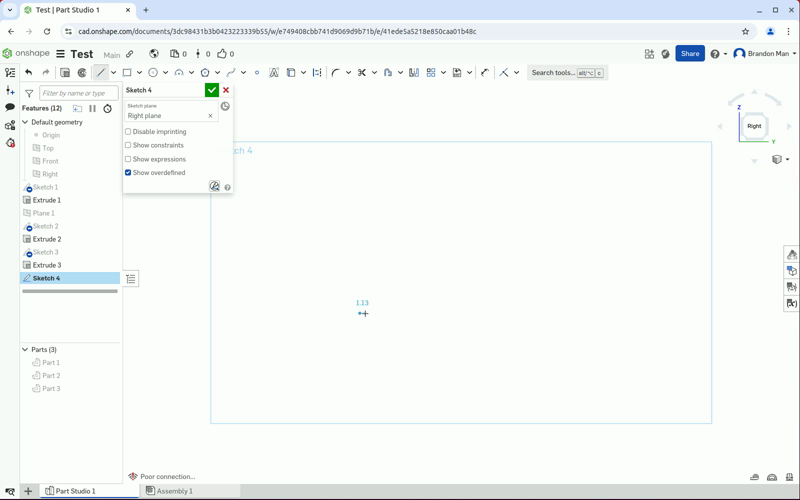
scroll(6)
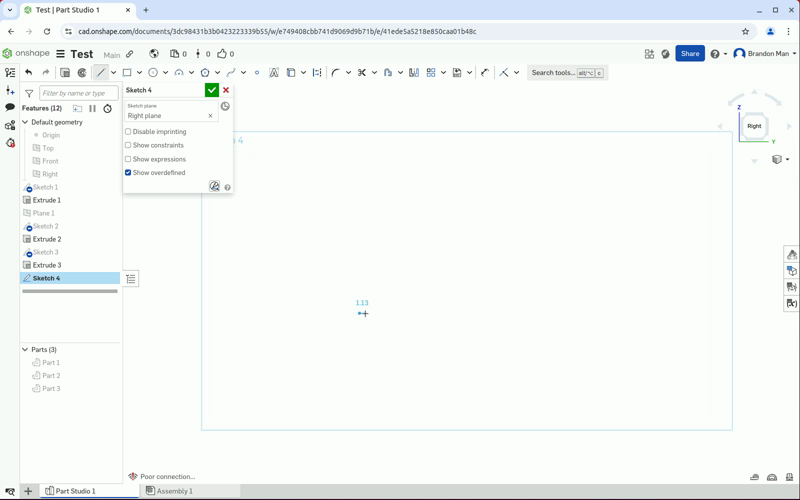
scroll(6)
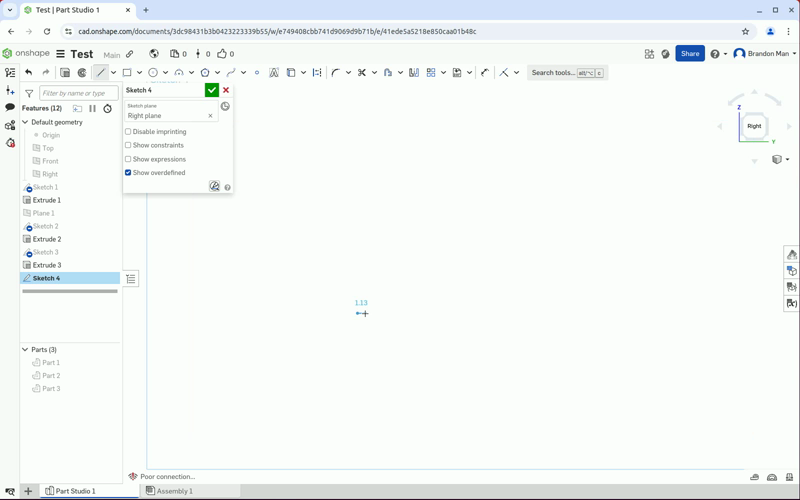
scroll(6)
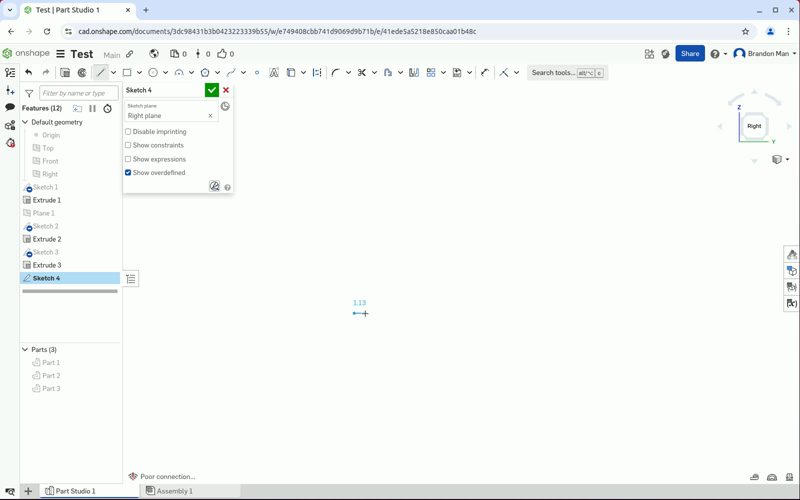
scroll(6)
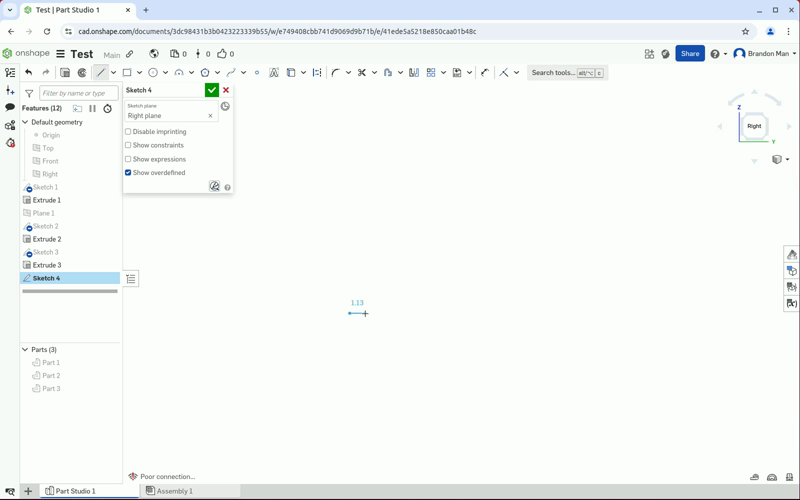
scroll(6)
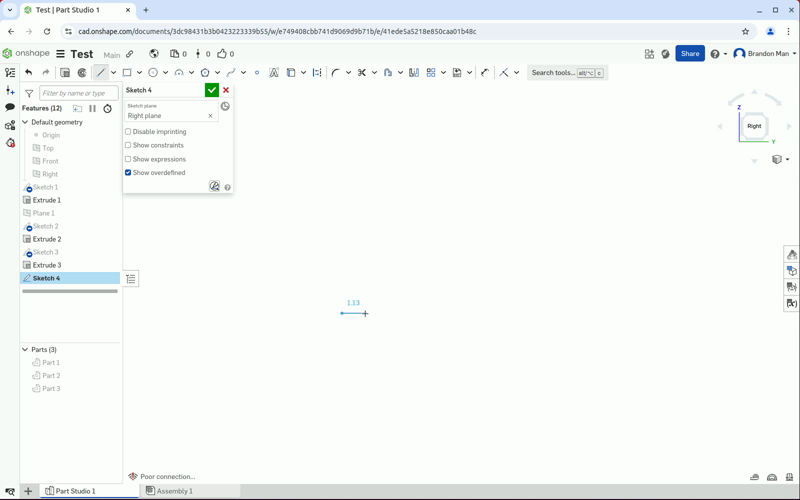
scroll(6)
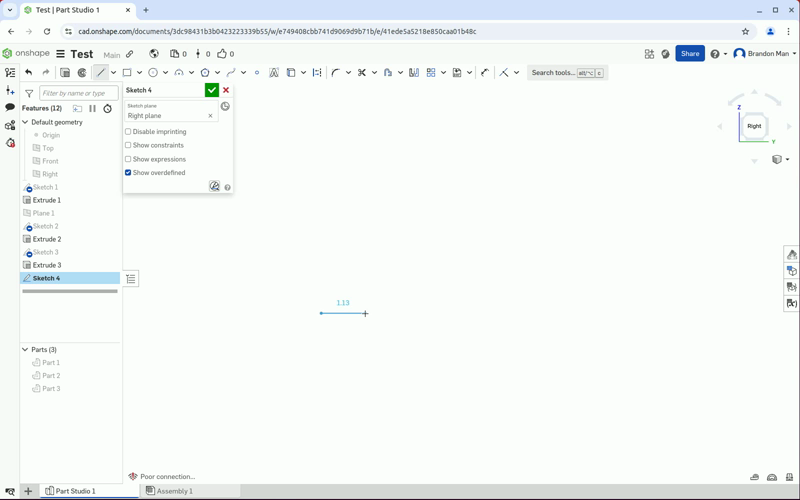
scroll(6)
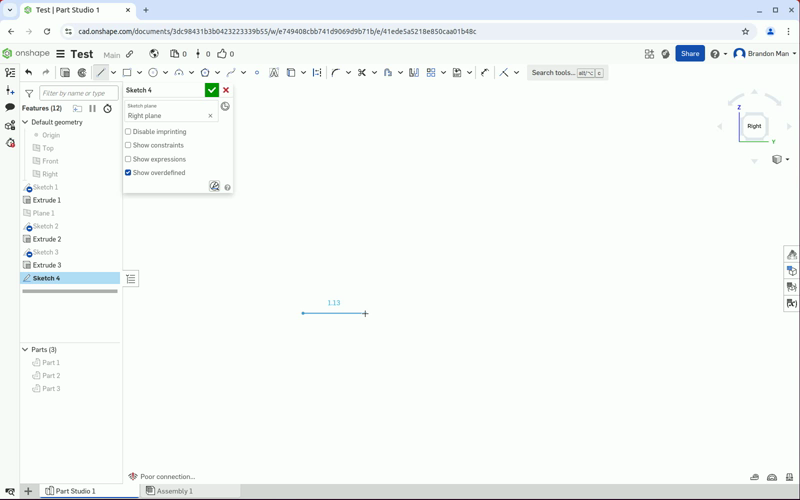
click(365, 313)
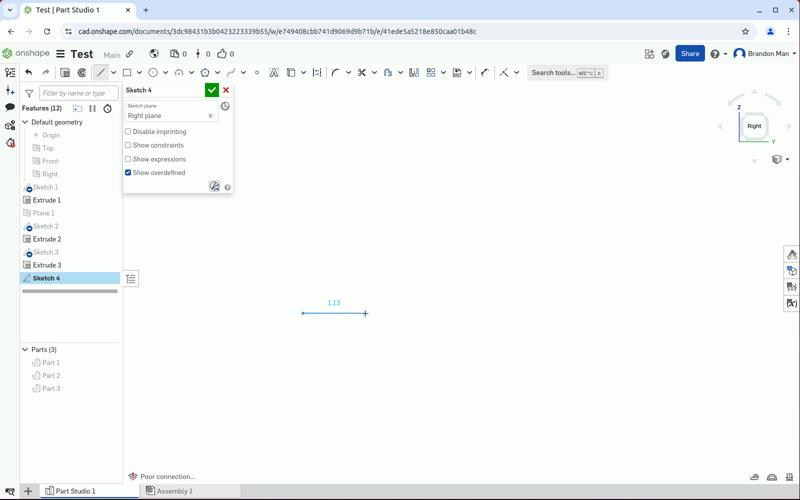
scroll(-6)
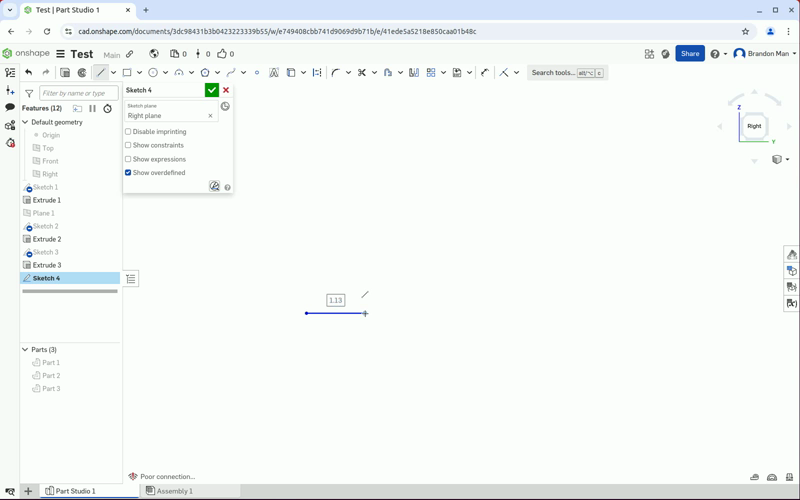
scroll(-6)
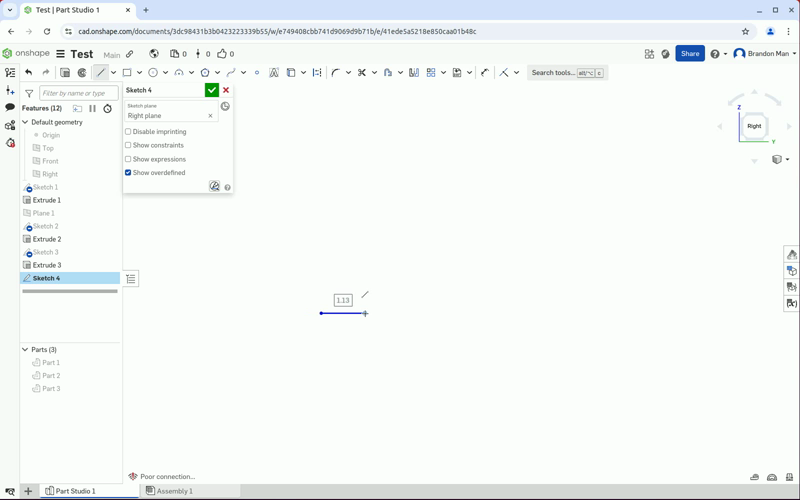
scroll(-6)
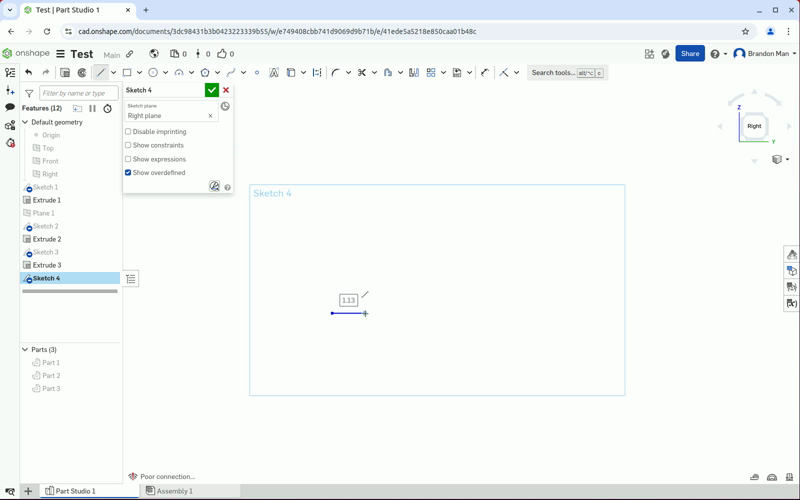
scroll(-6)
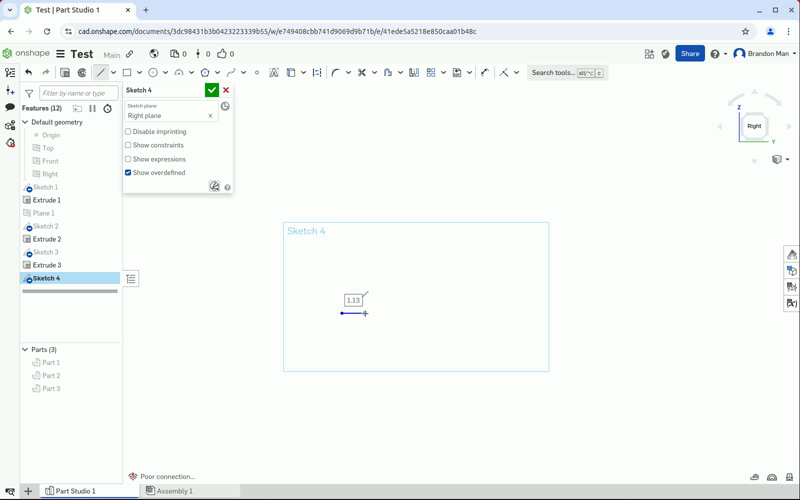
scroll(-6)
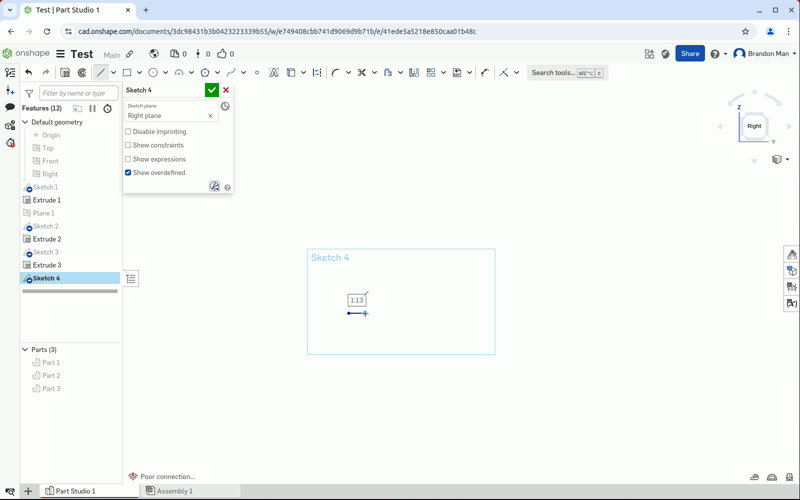
scroll(-6)
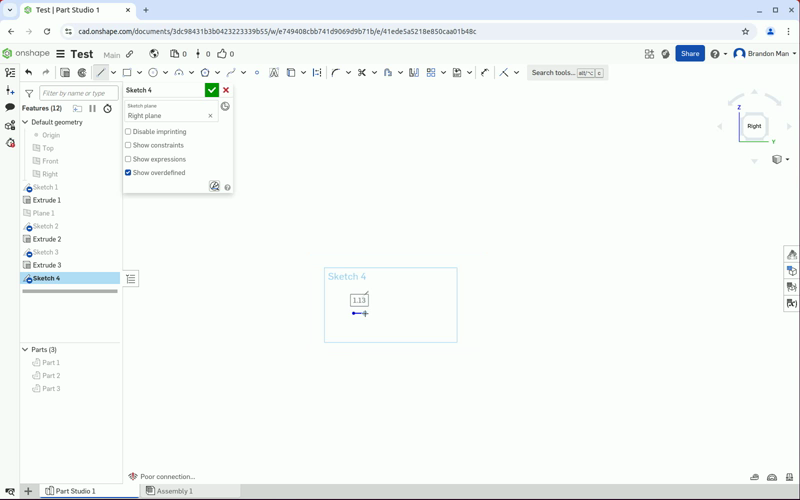
scroll(-6)
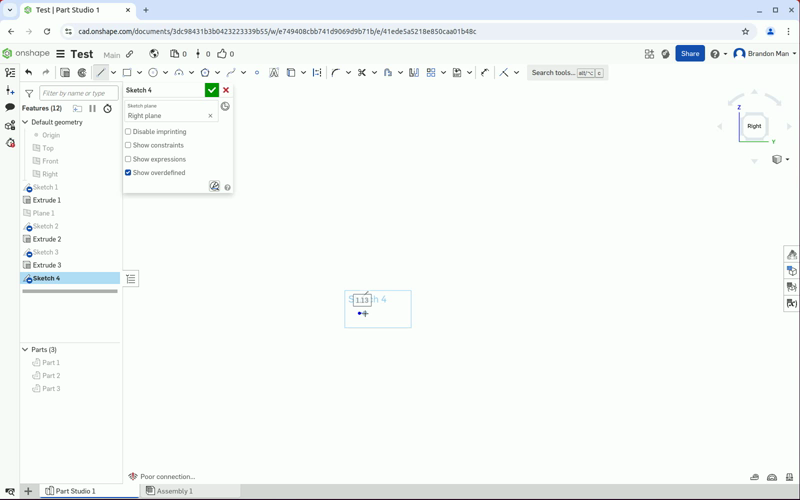
key_up(shift)
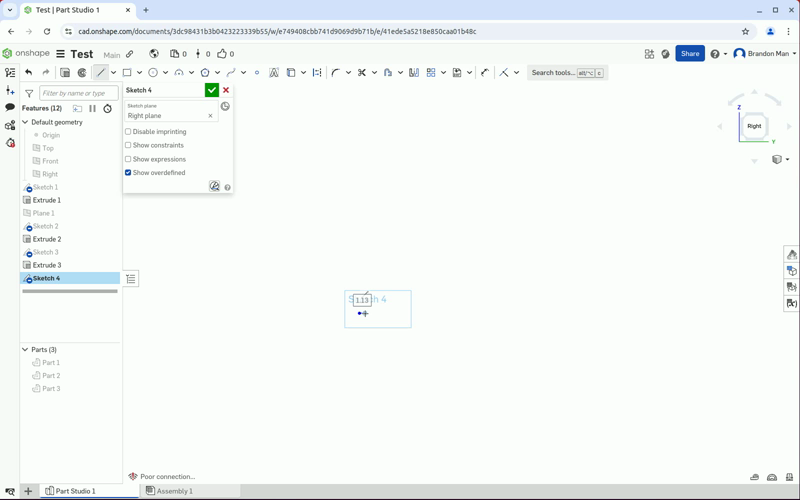
key_down(shift)
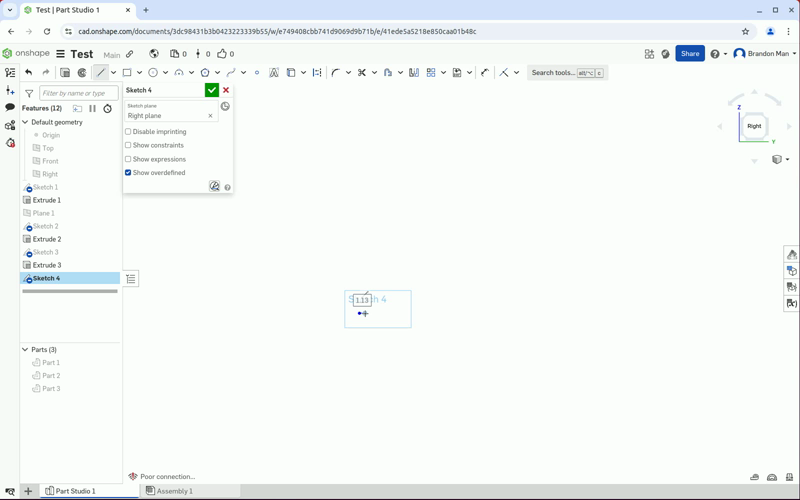
mouse_move(395, 313)
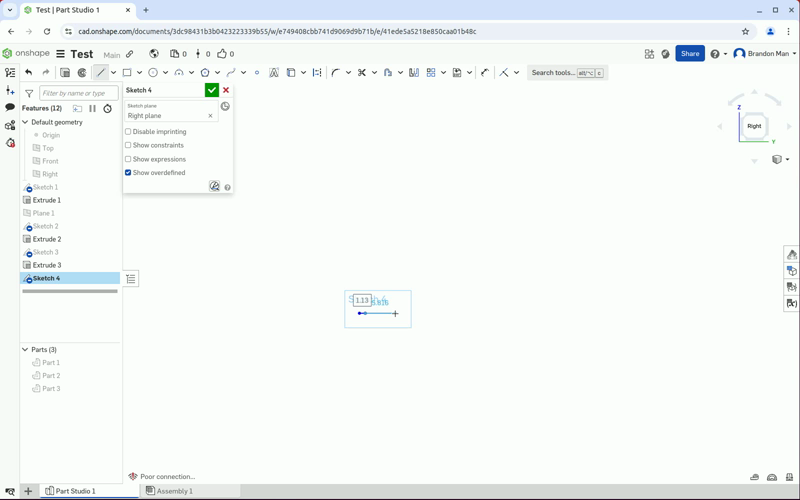
mouse_move(365, 309)
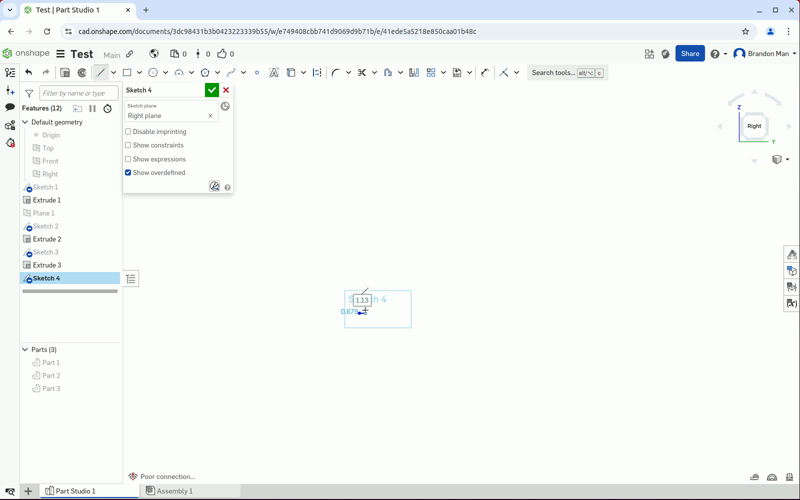
scroll(6)
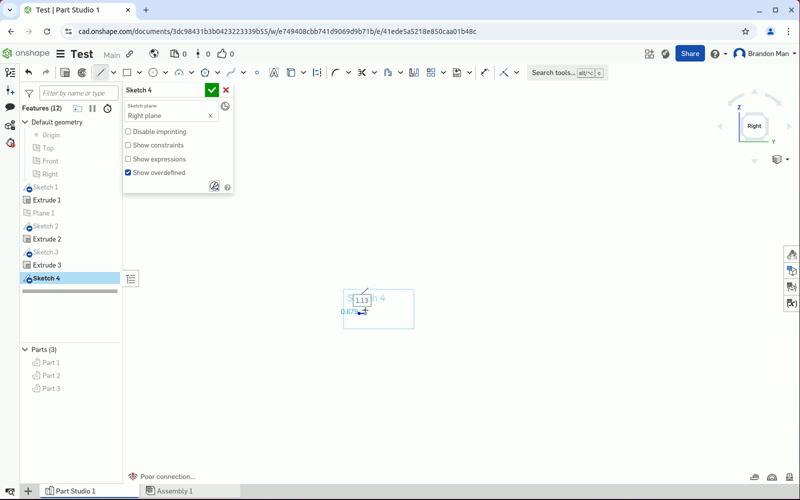
scroll(6)
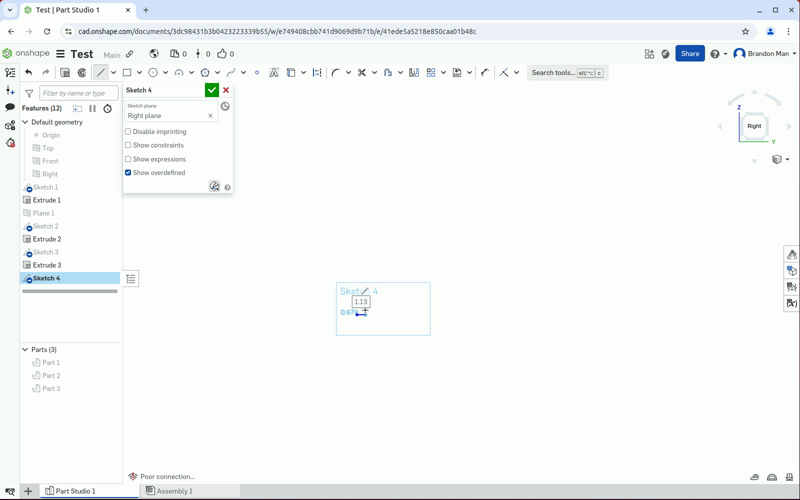
scroll(6)
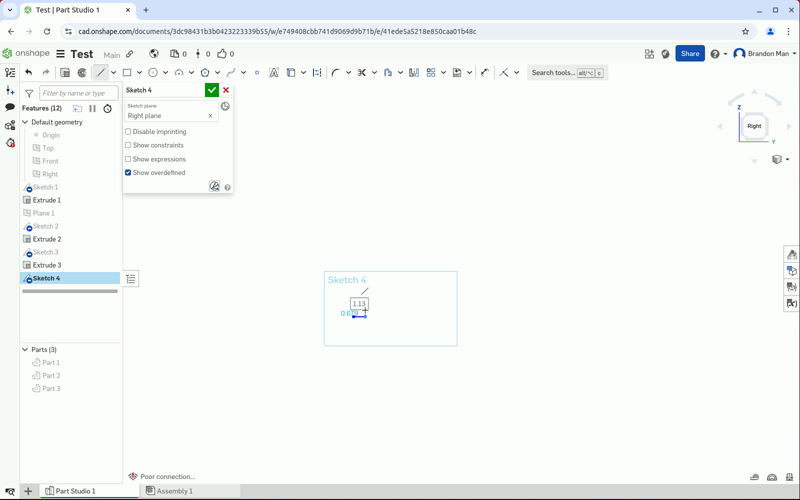
scroll(6)
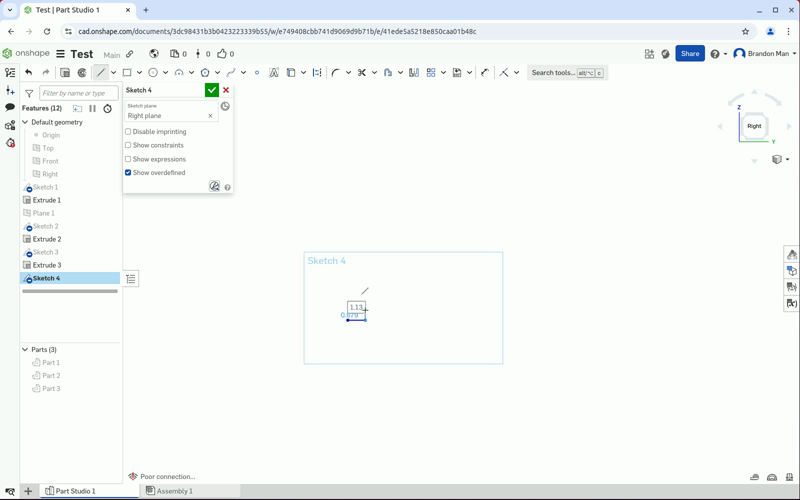
scroll(6)
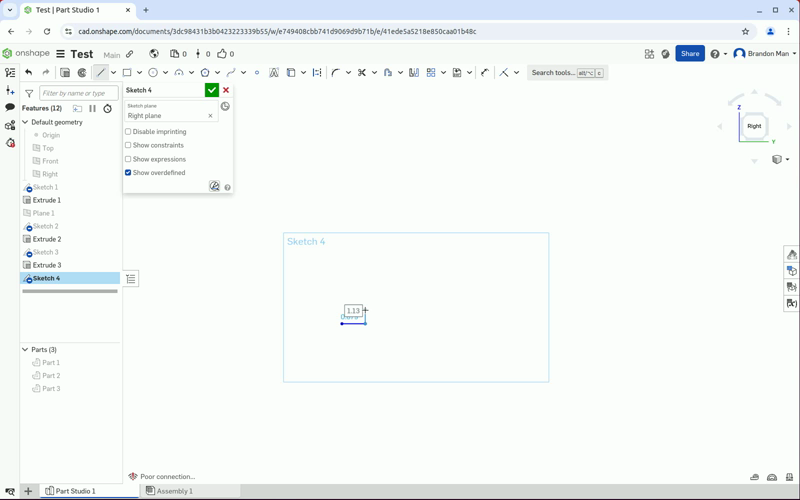
scroll(6)
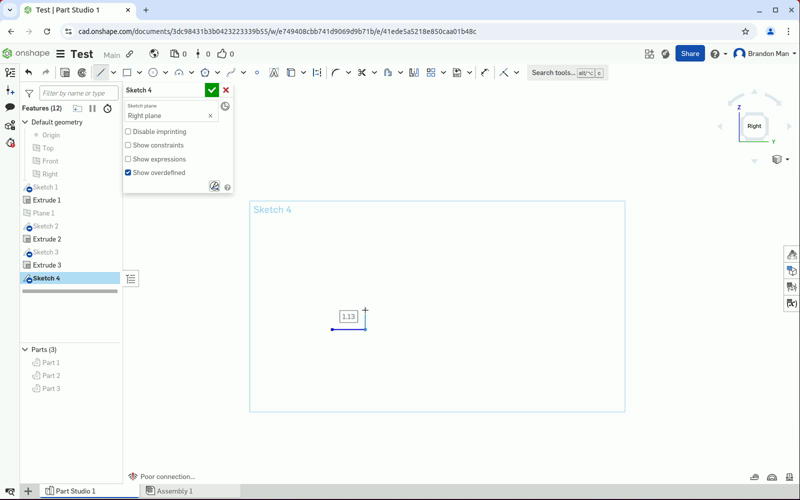
scroll(6)
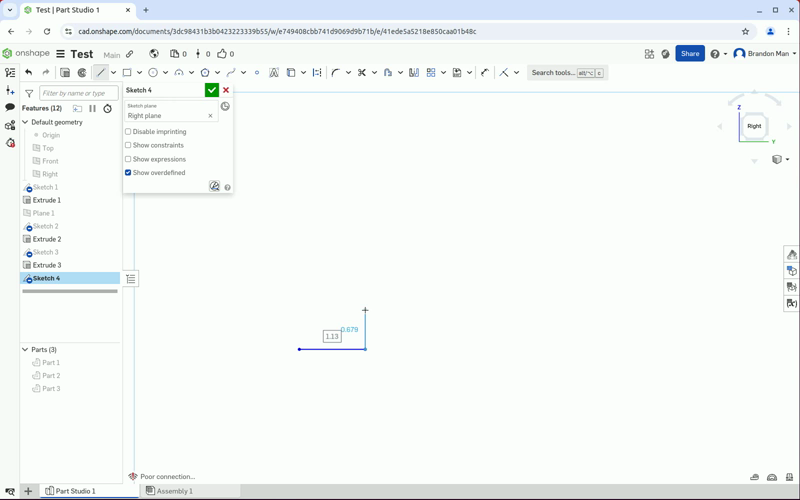
click(365, 309)
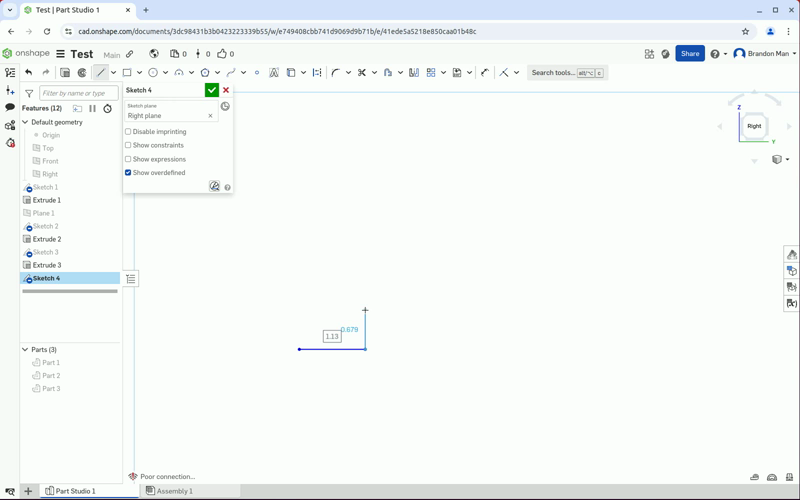
scroll(-6)
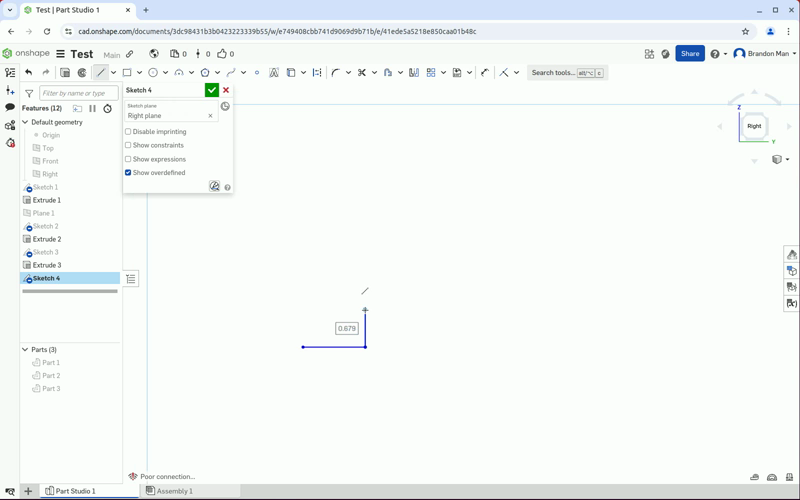
scroll(-6)
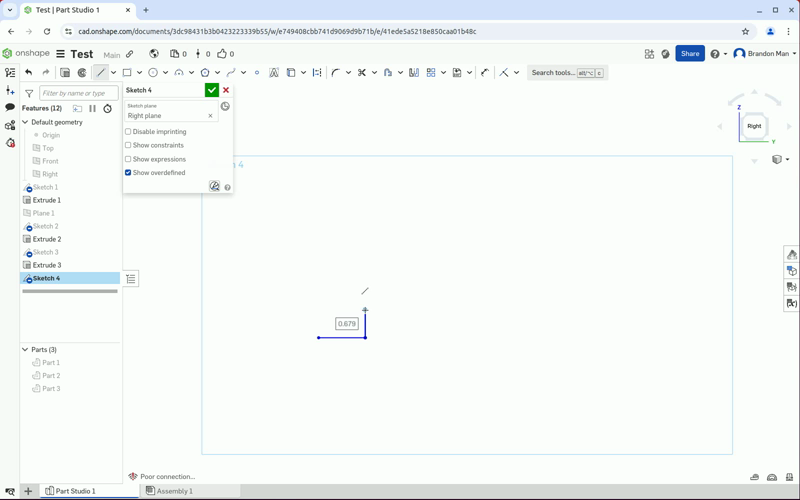
scroll(-6)
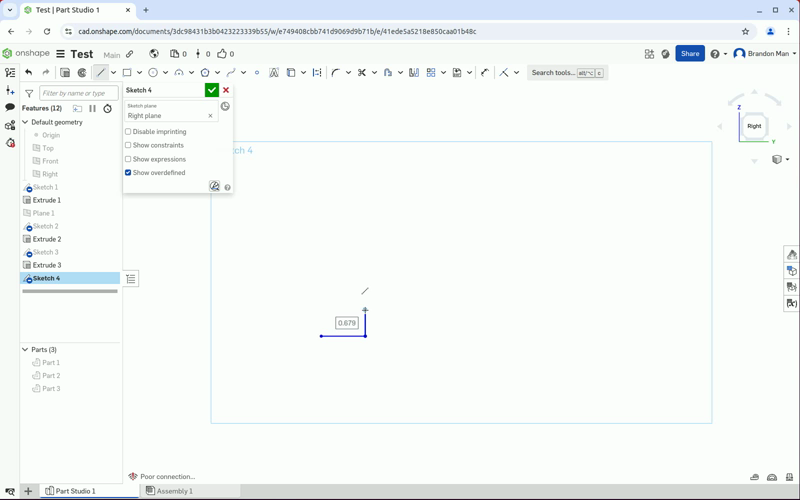
scroll(-6)
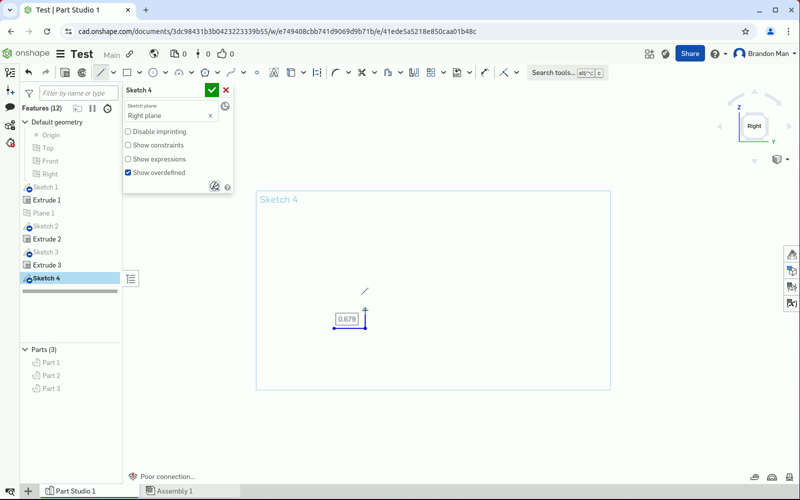
scroll(-6)
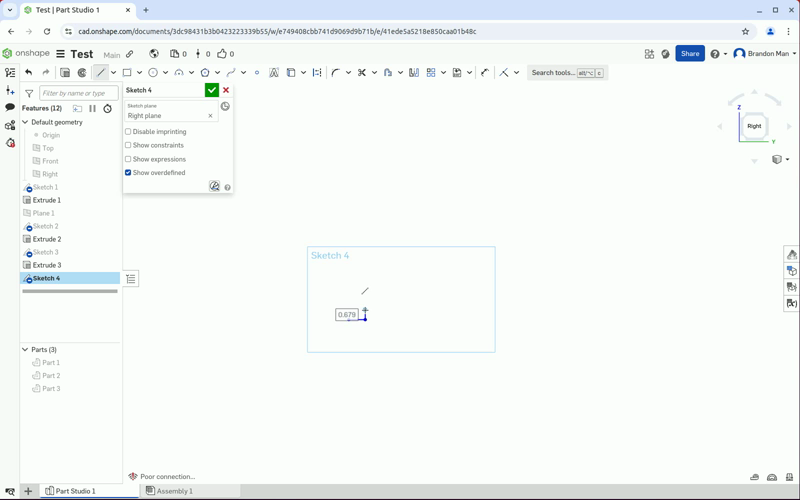
scroll(-6)
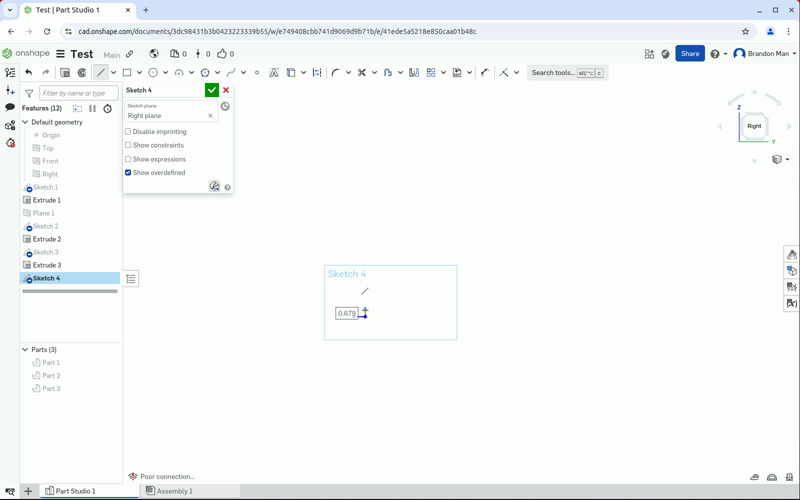
scroll(-6)
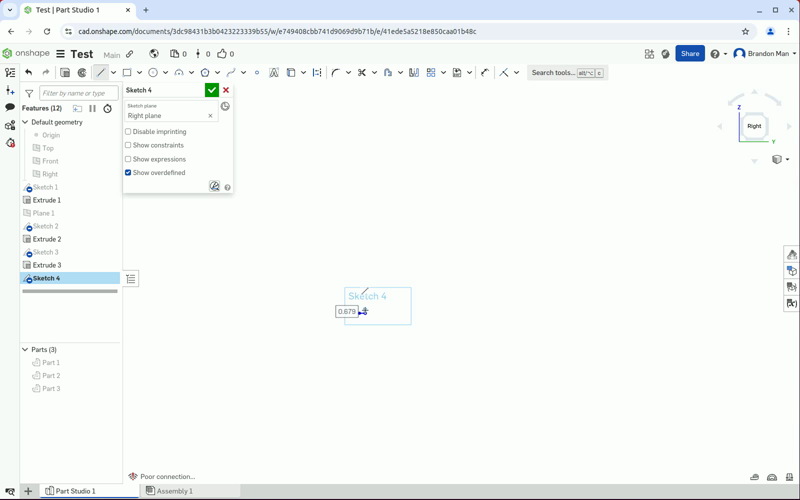
key_up(shift)
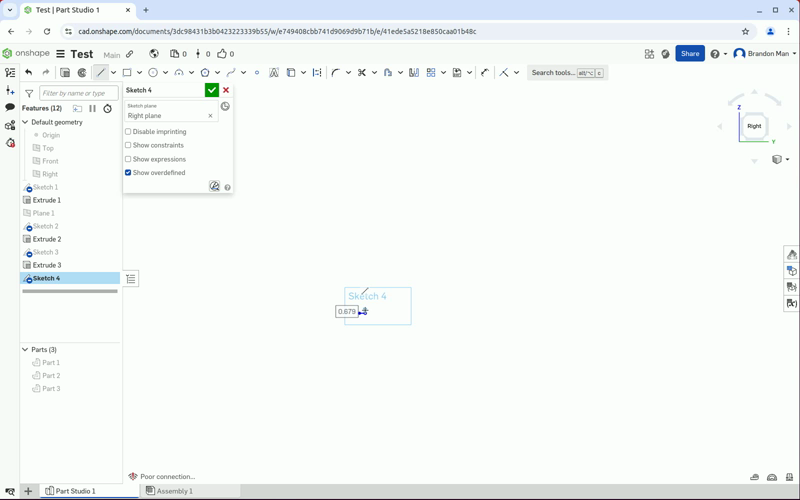
key_down(shift)
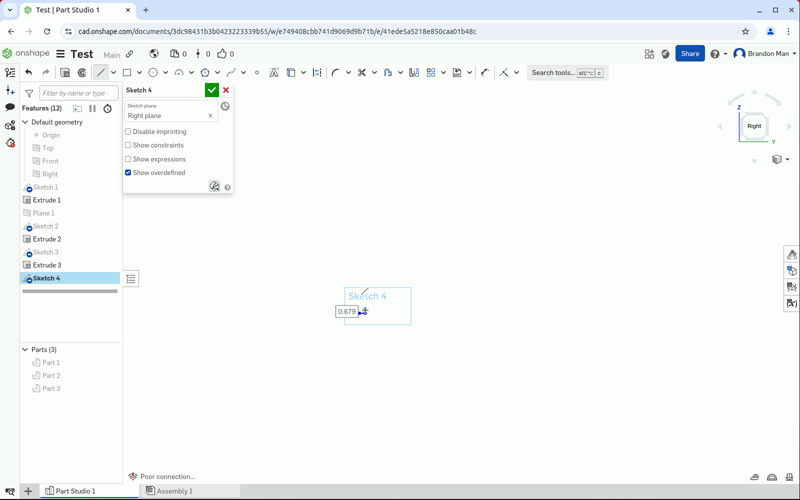
mouse_move(395, 309)
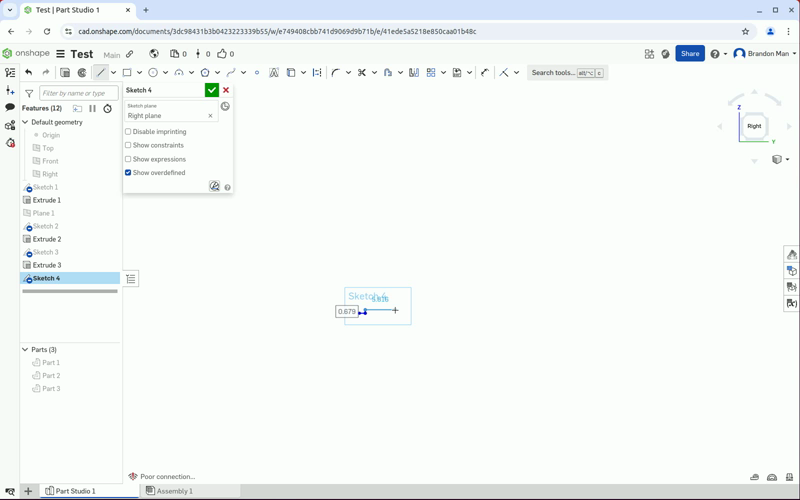
mouse_move(365, 256)
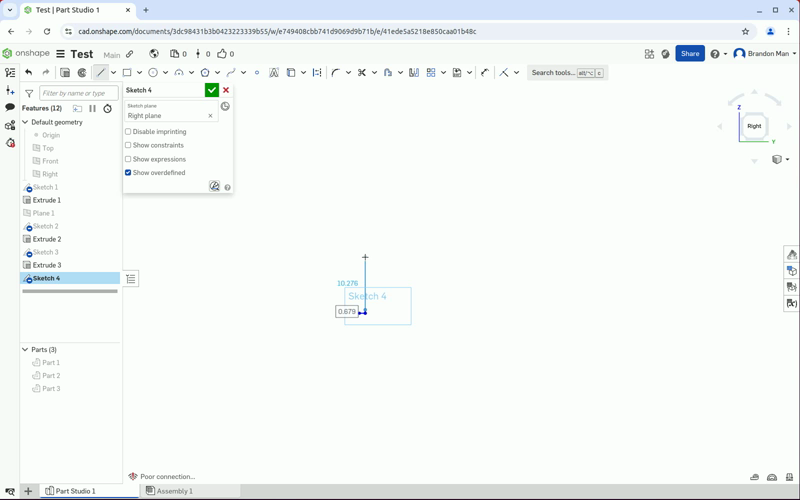
click(365, 256)
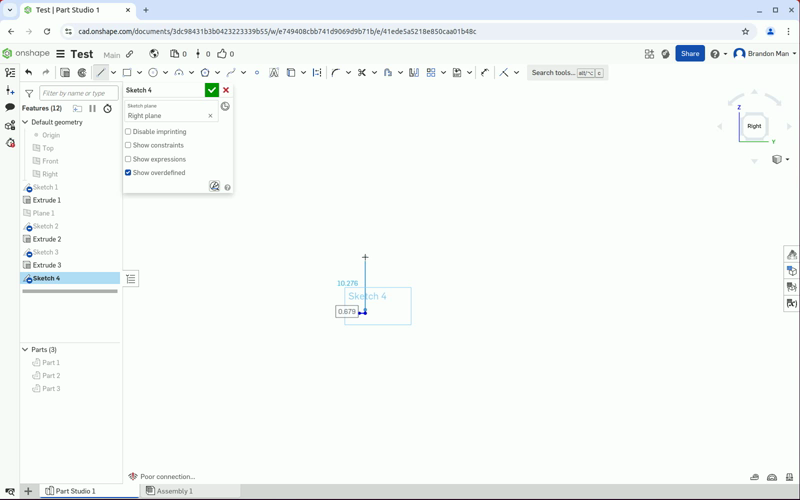
key_up(shift)
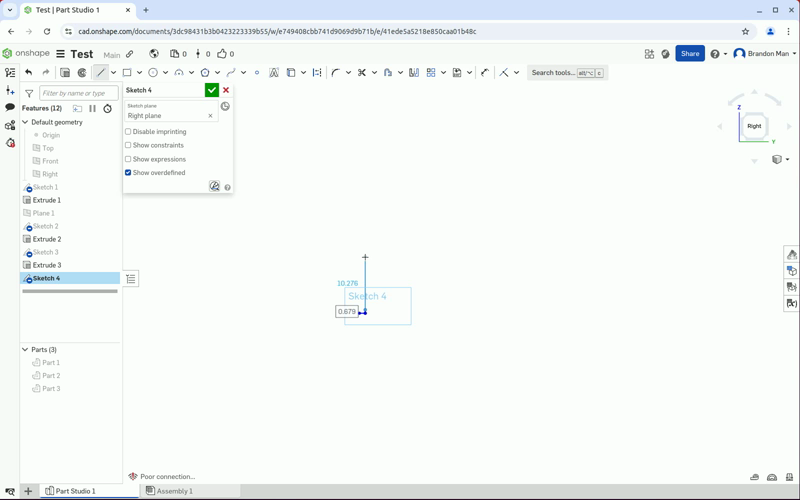
key_down(shift)
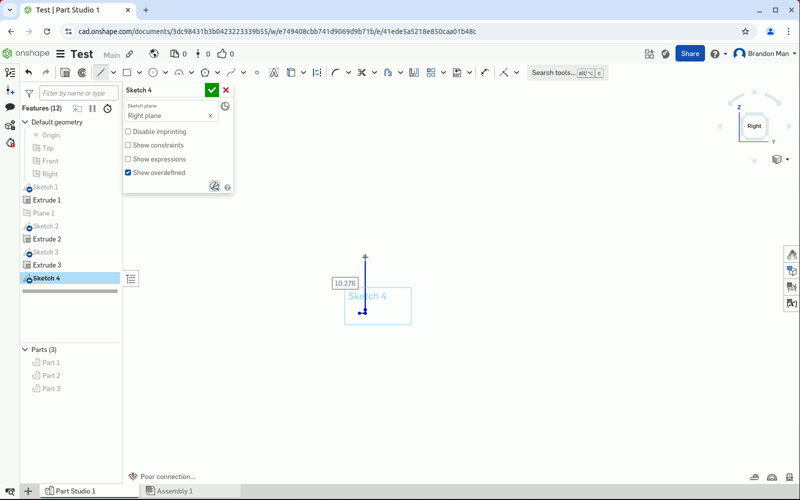
mouse_move(395, 256)
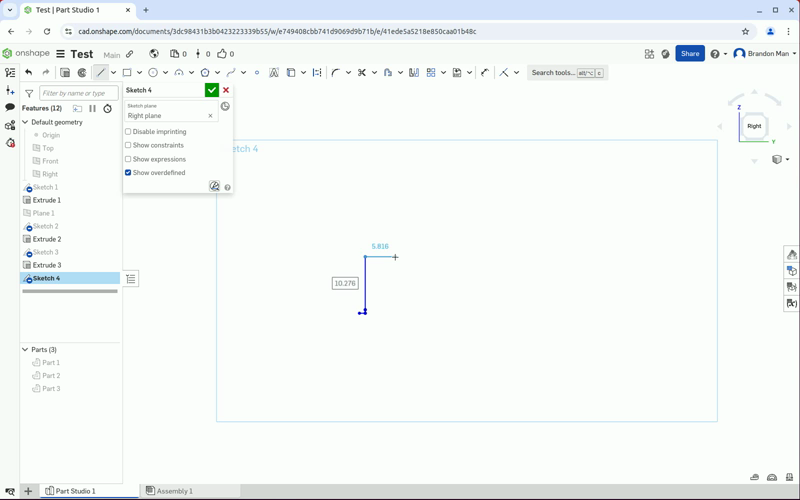
mouse_move(365, 252)
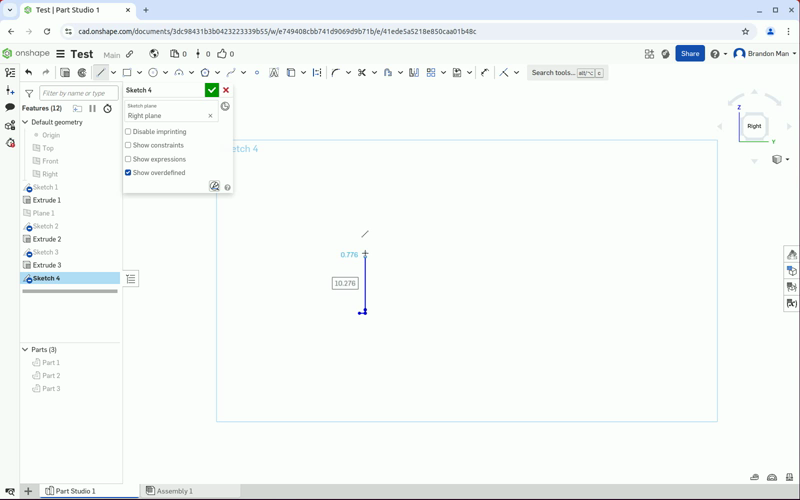
scroll(6)
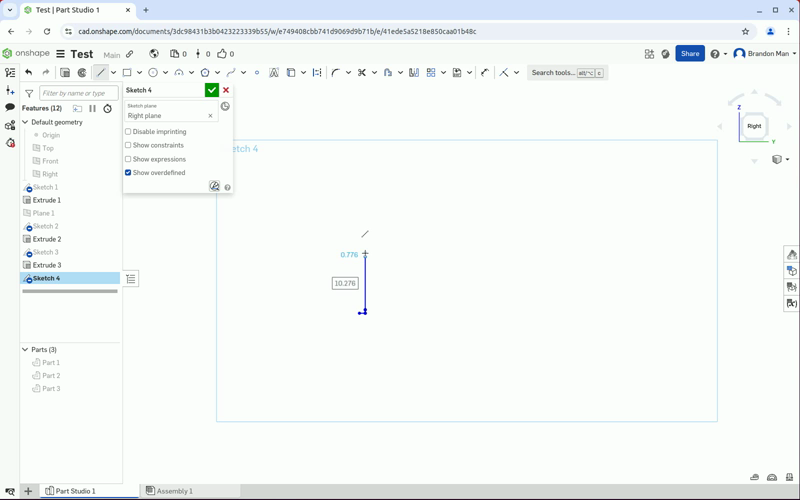
scroll(6)
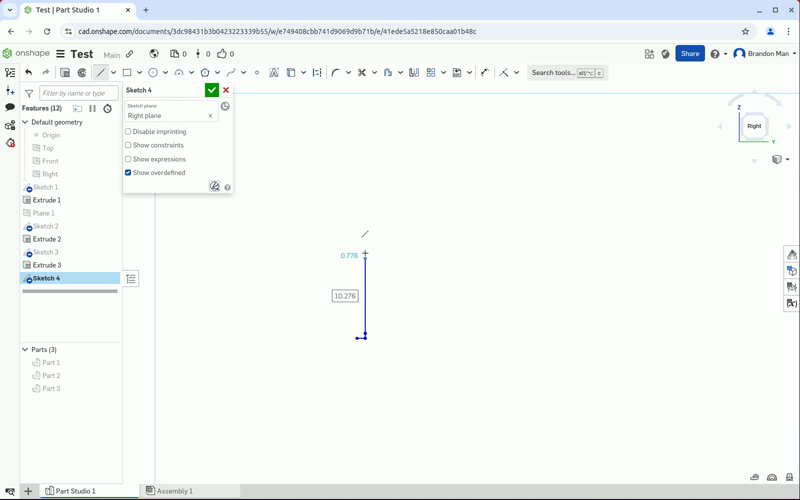
scroll(6)
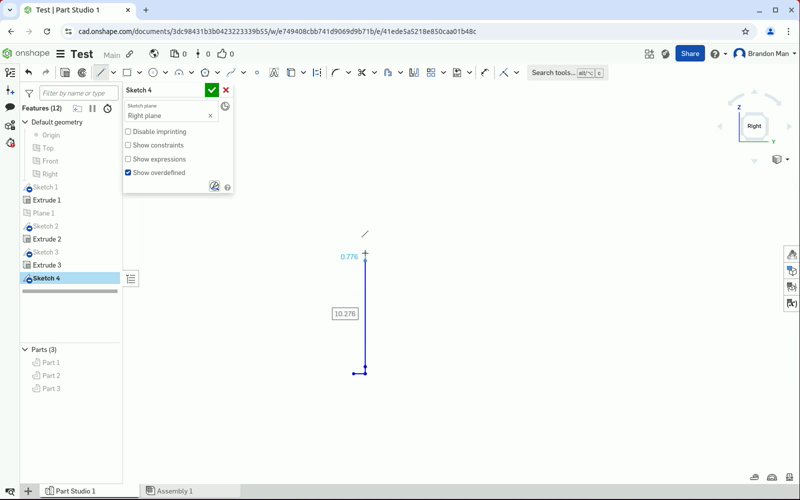
scroll(6)
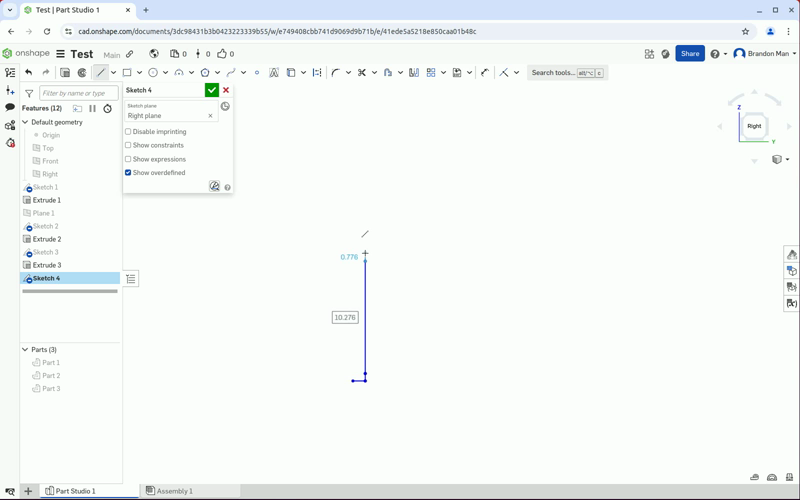
scroll(6)
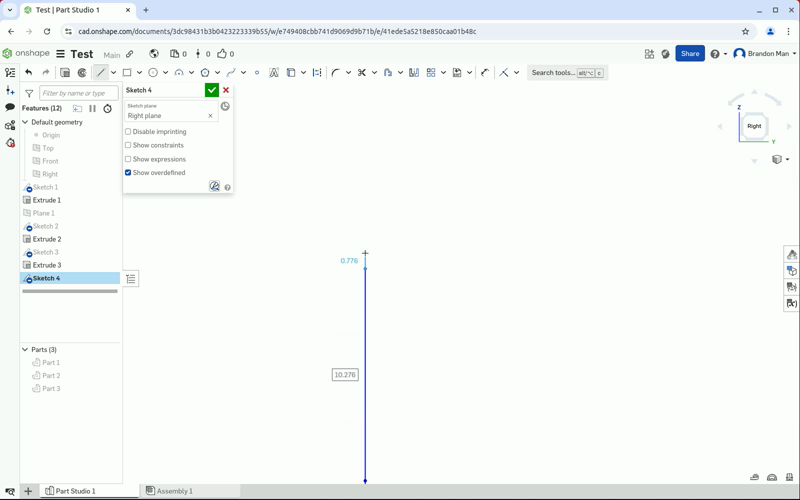
scroll(6)
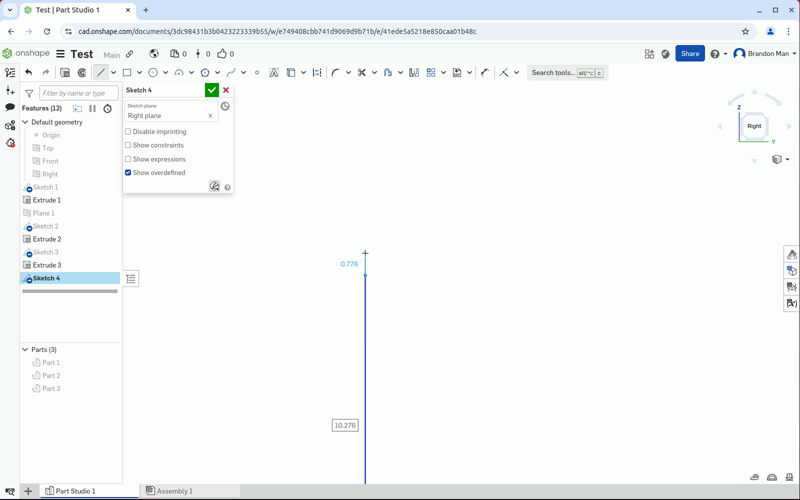
scroll(6)
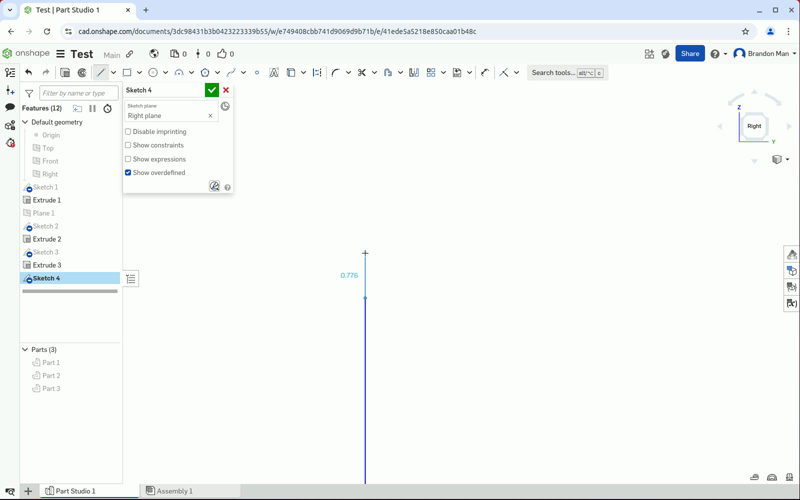
click(365, 252)
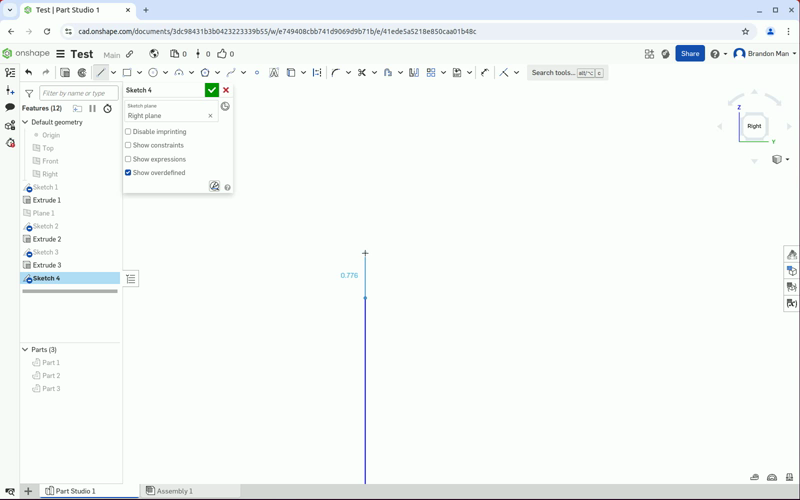
scroll(-6)
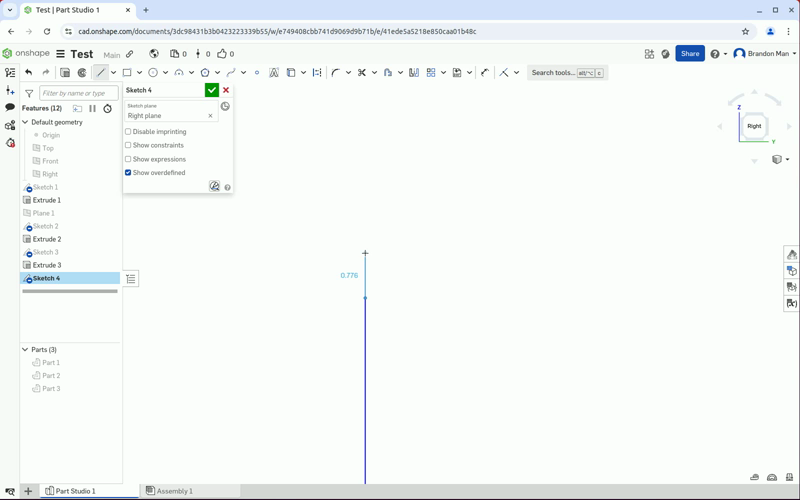
scroll(-6)
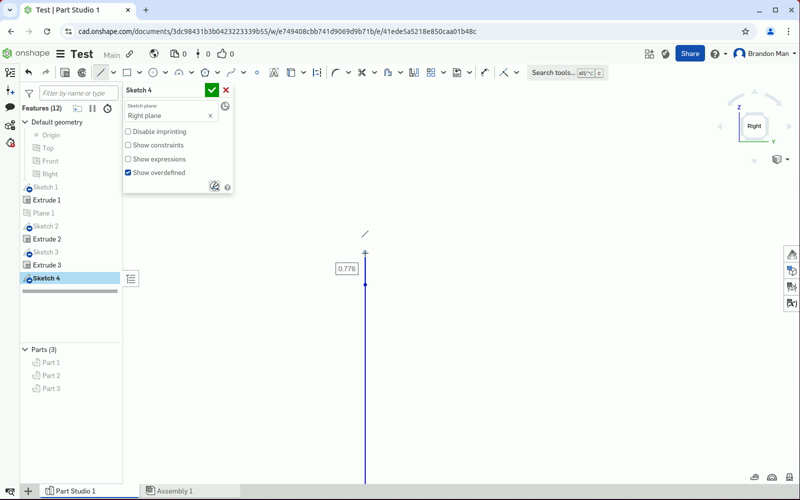
scroll(-6)
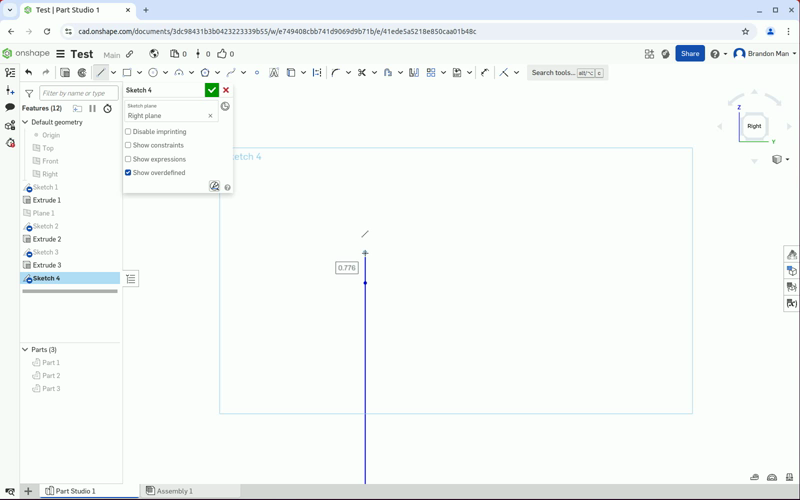
scroll(-6)
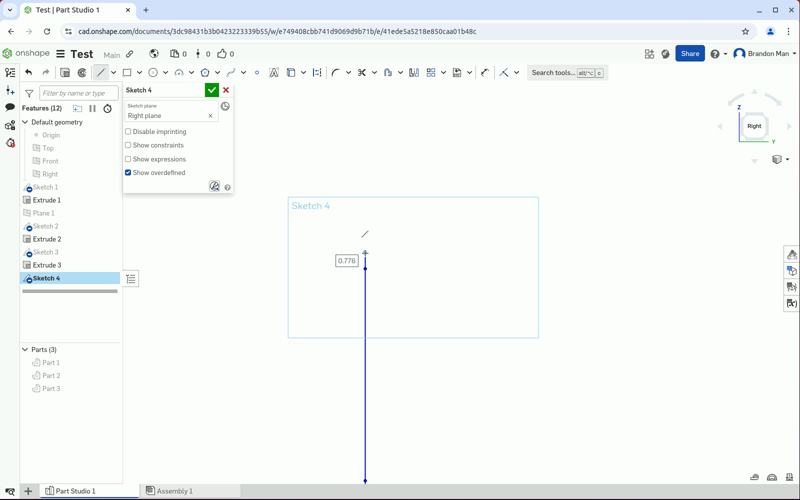
scroll(-6)
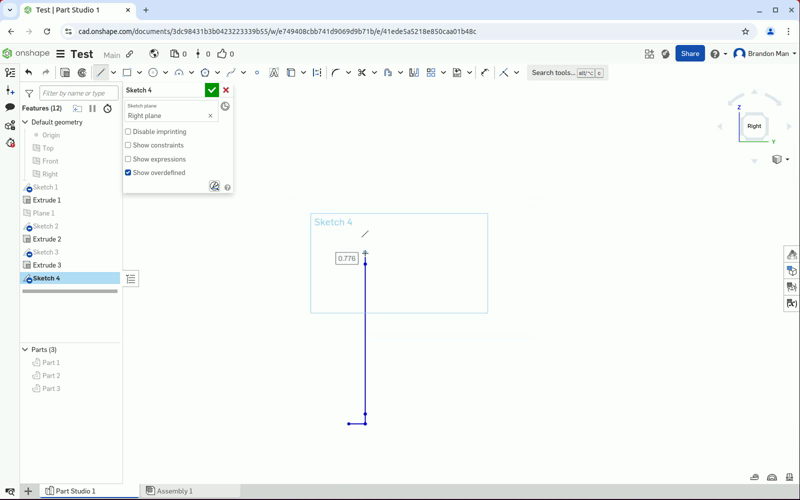
scroll(-6)
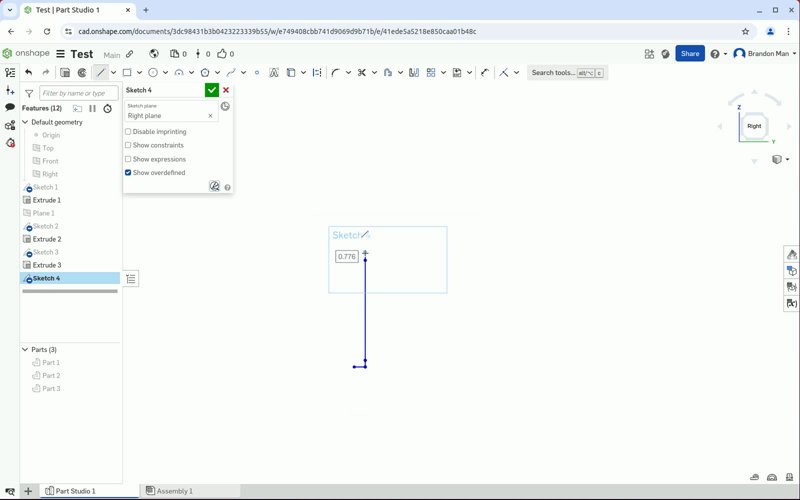
scroll(-6)
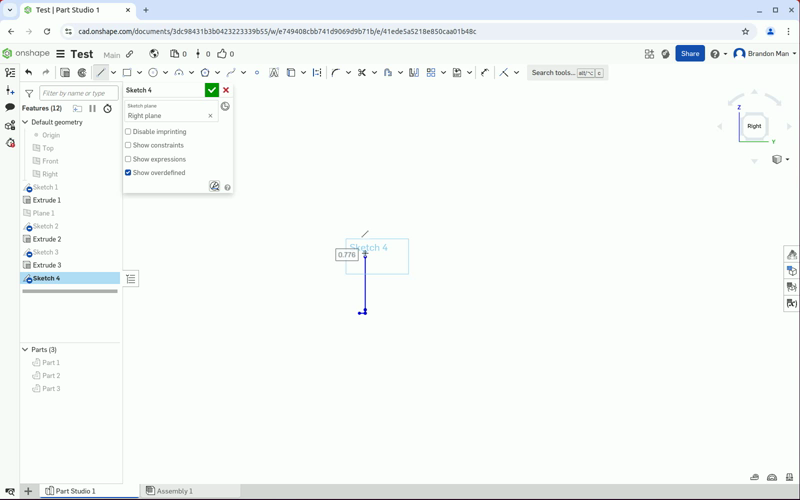
key_up(shift)
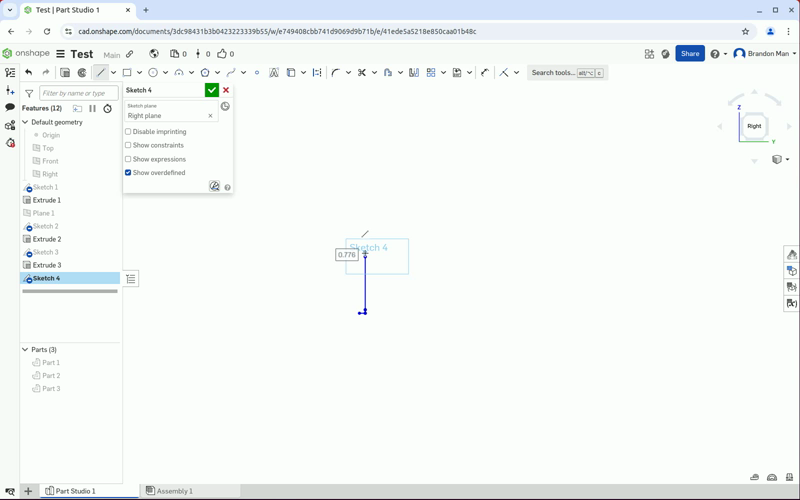
key_down(shift)
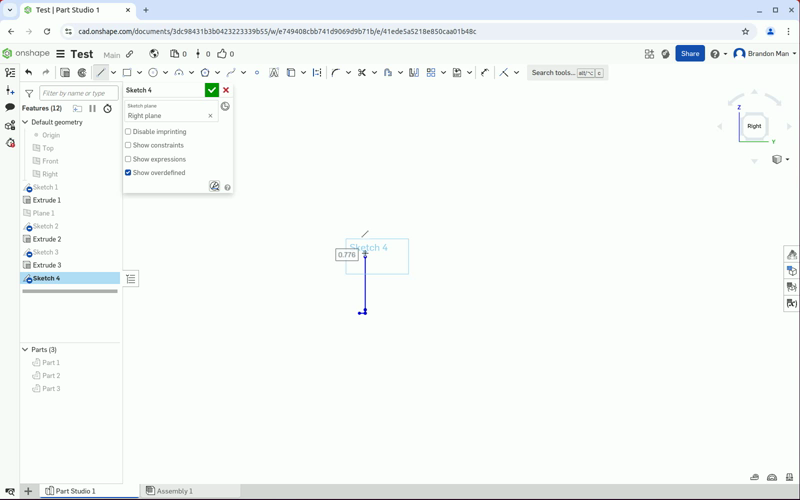
mouse_move(395, 252)
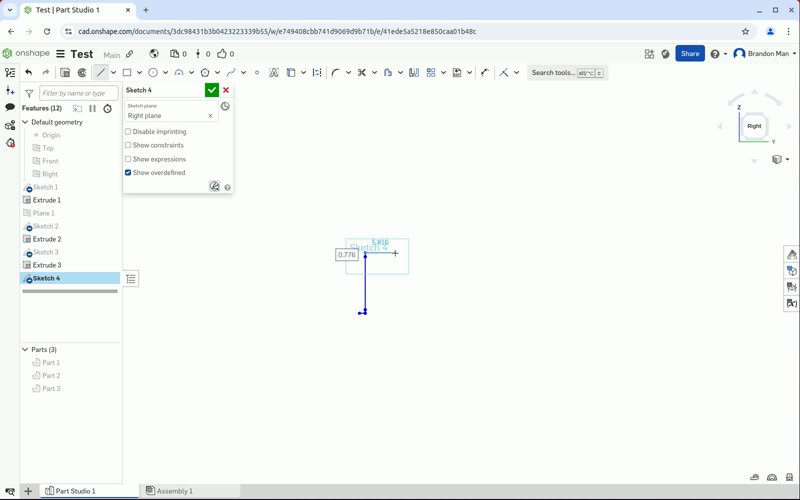
mouse_move(359, 252)
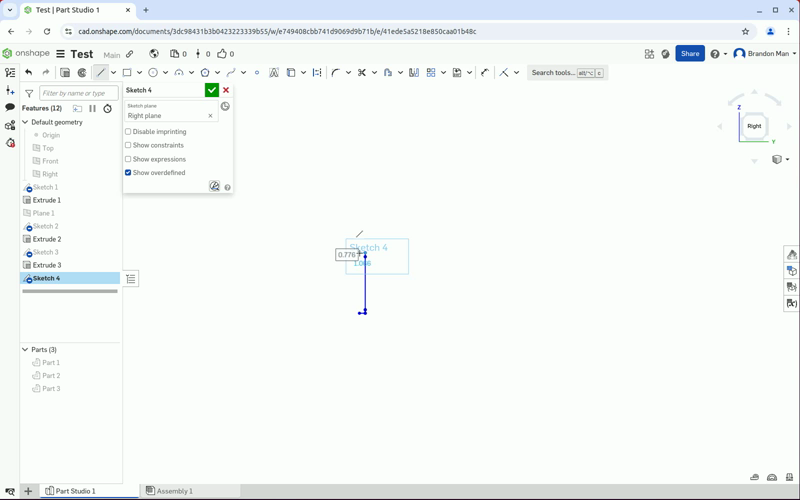
scroll(6)
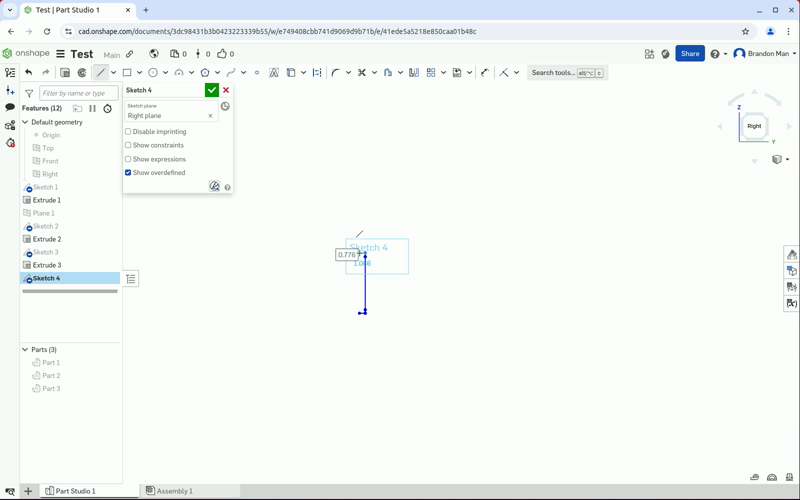
scroll(6)
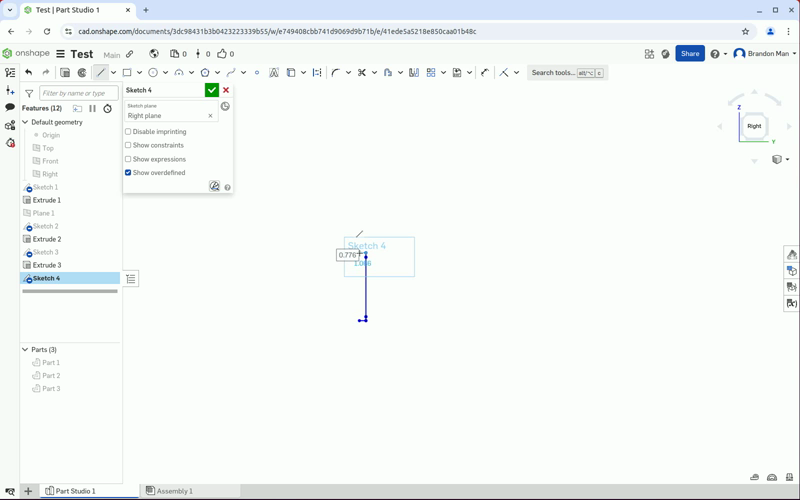
scroll(6)
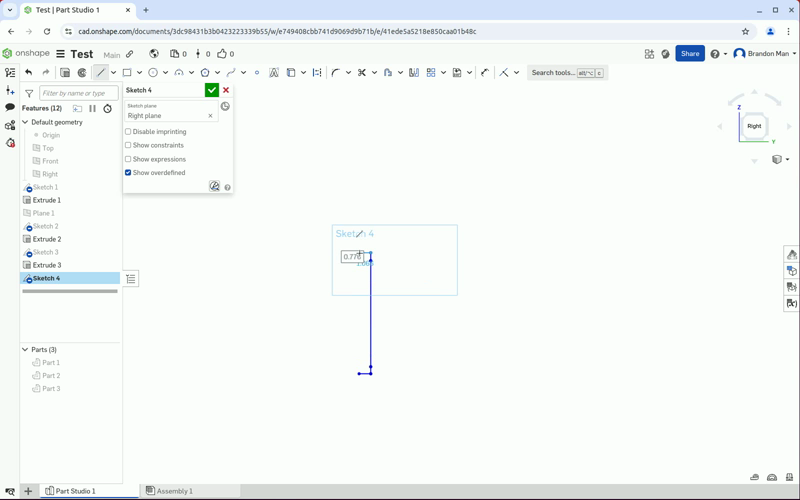
scroll(6)
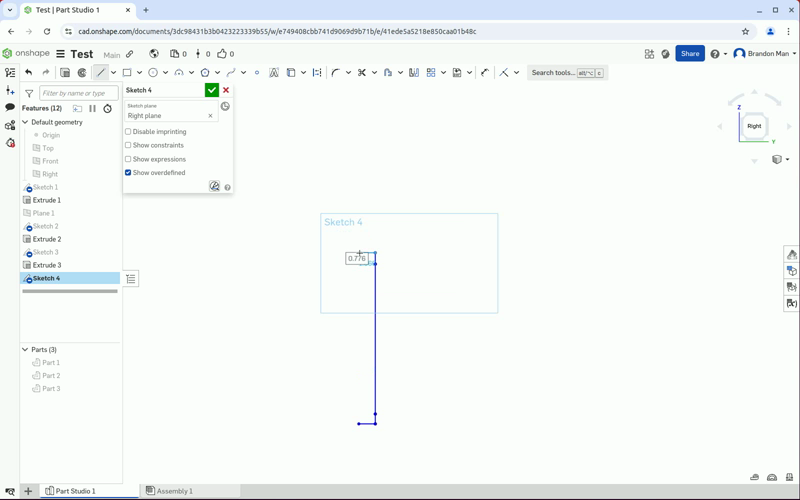
scroll(6)
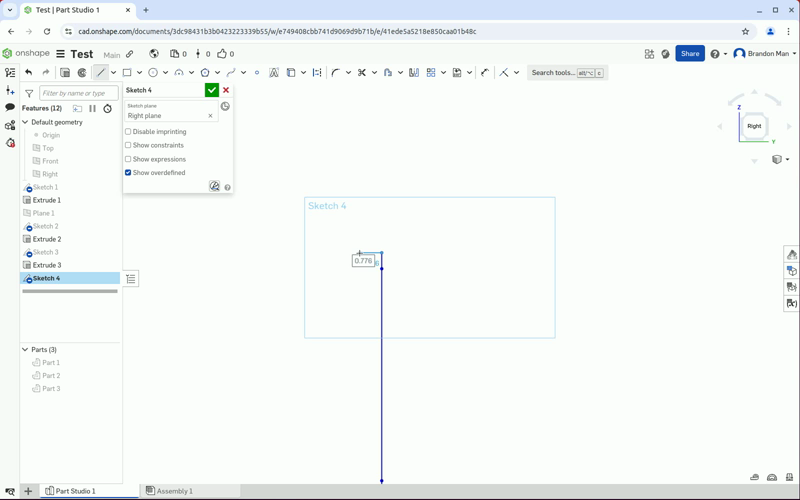
scroll(6)
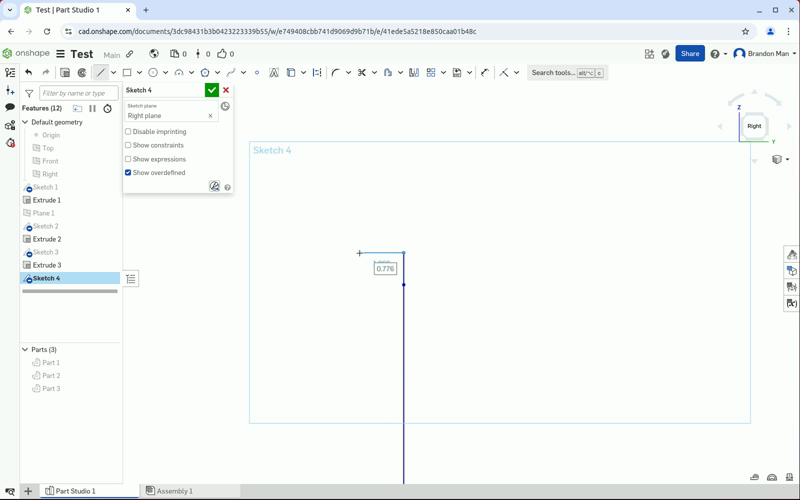
scroll(6)
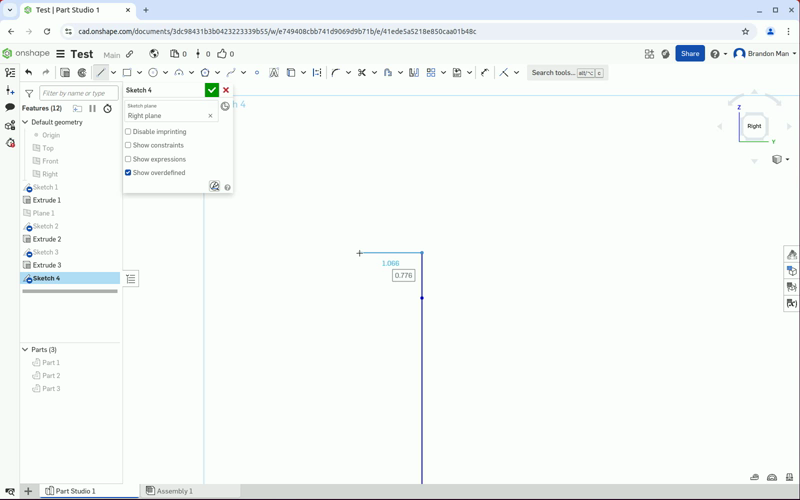
click(359, 252)
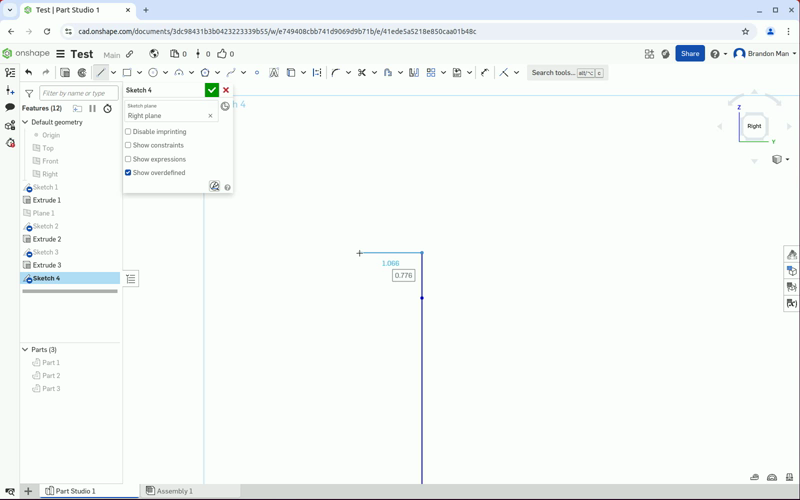
scroll(-6)
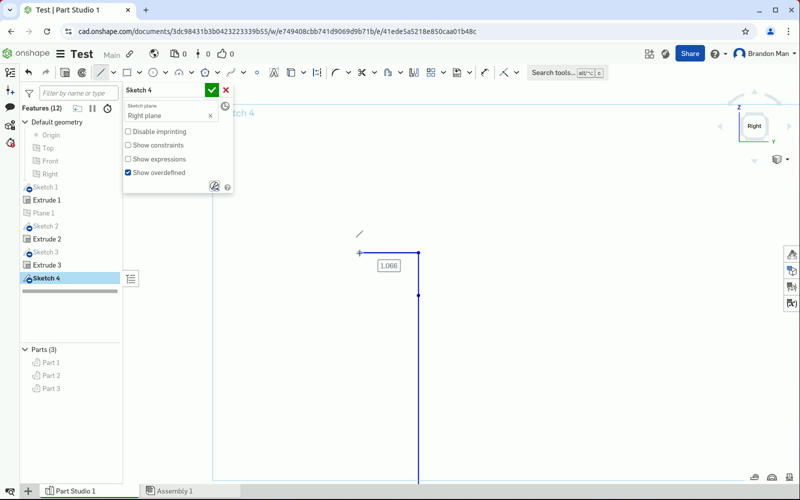
scroll(-6)
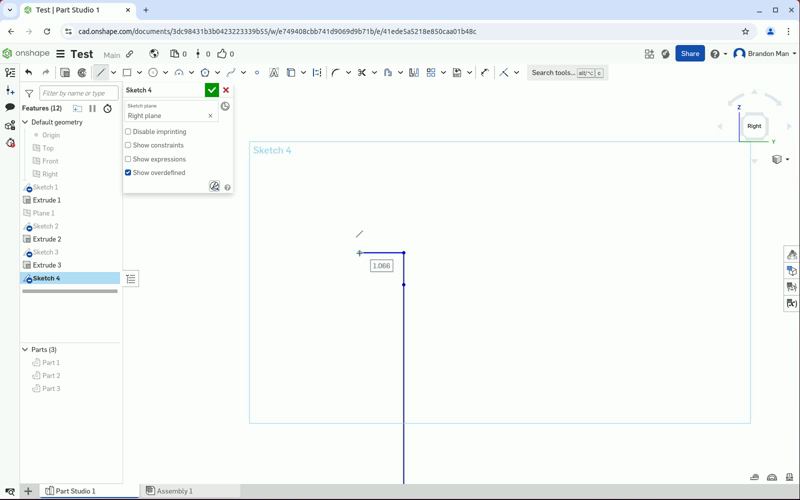
scroll(-6)
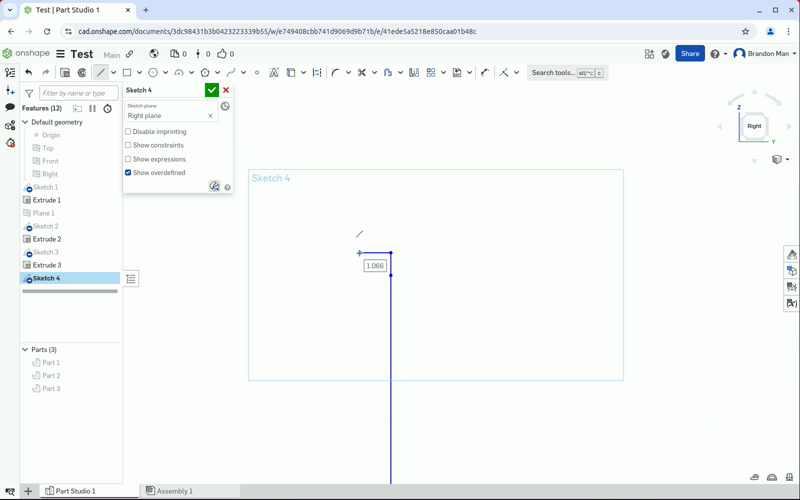
scroll(-6)
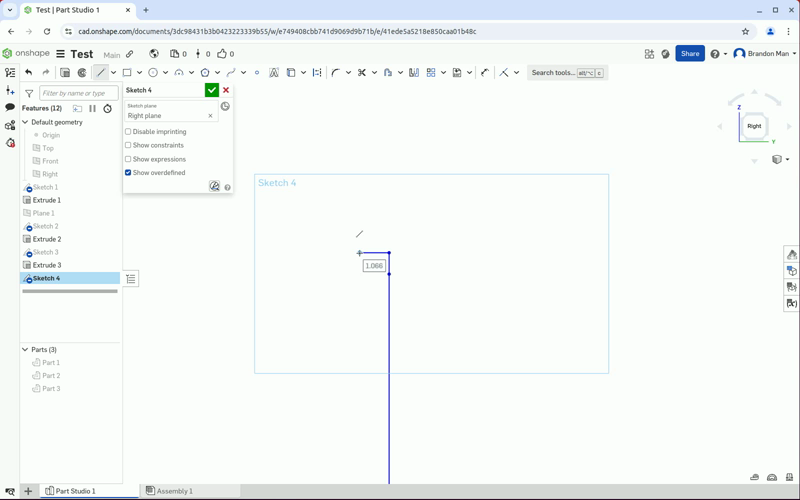
scroll(-6)
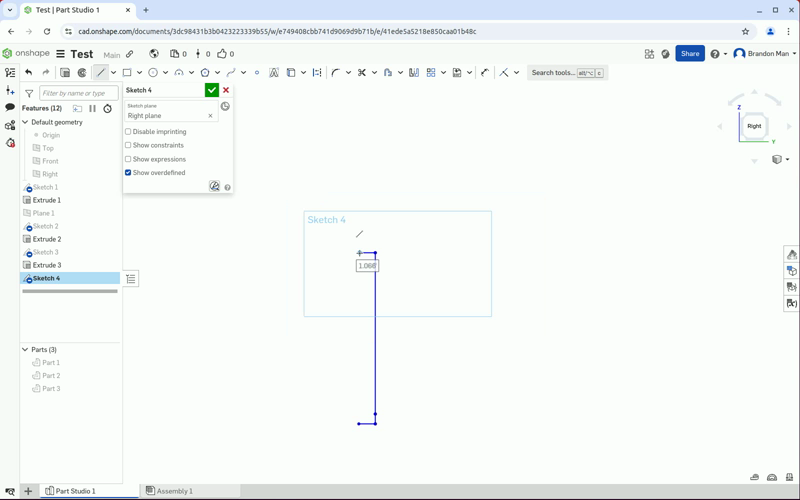
scroll(-6)
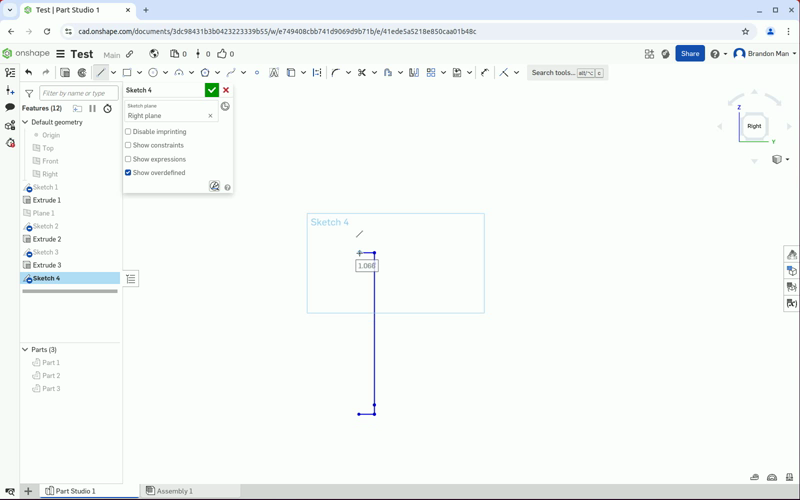
scroll(-6)
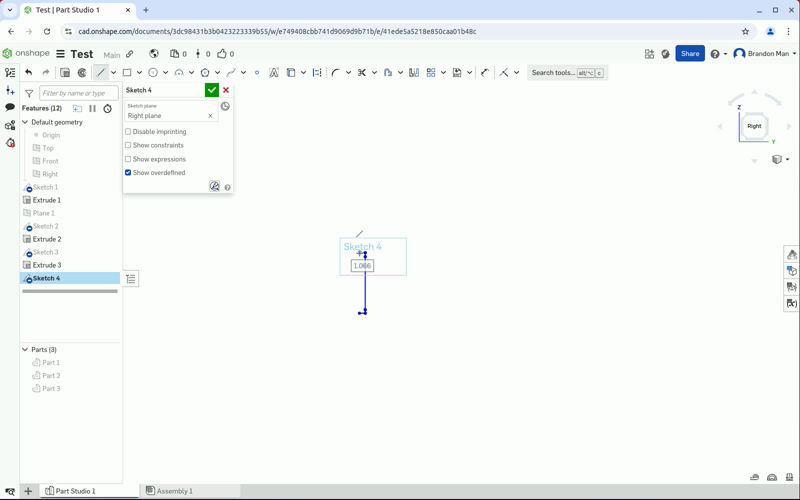
key_up(shift)
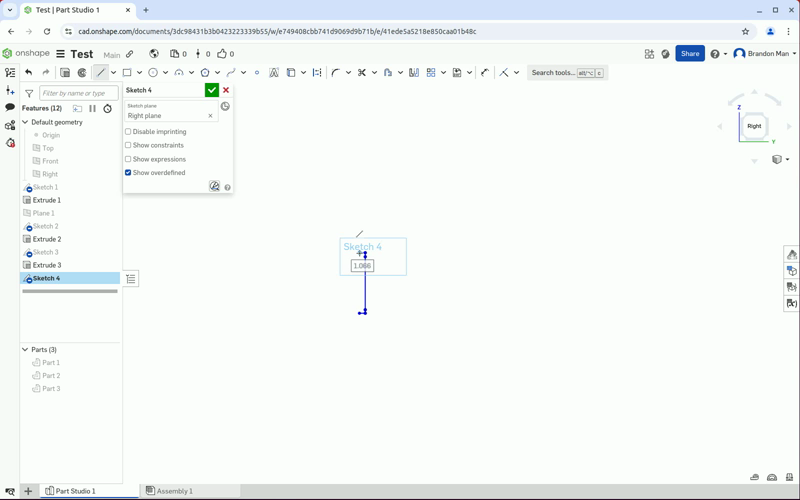
key_down(shift)
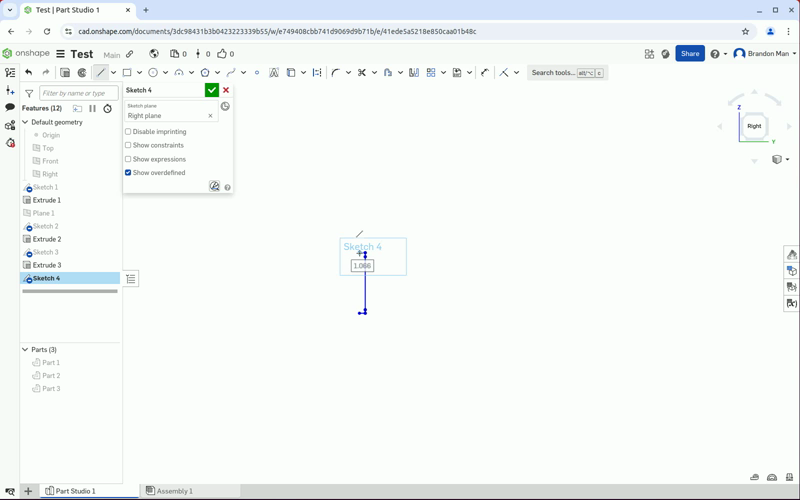
mouse_move(359, 313)
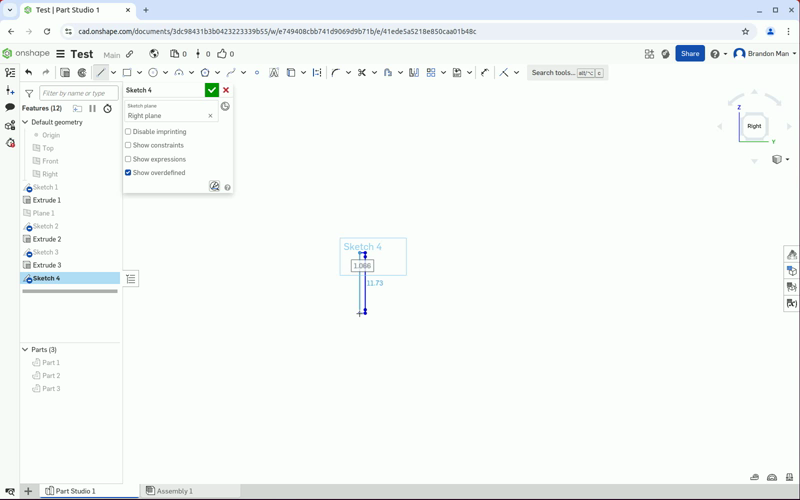
key_up(shift)
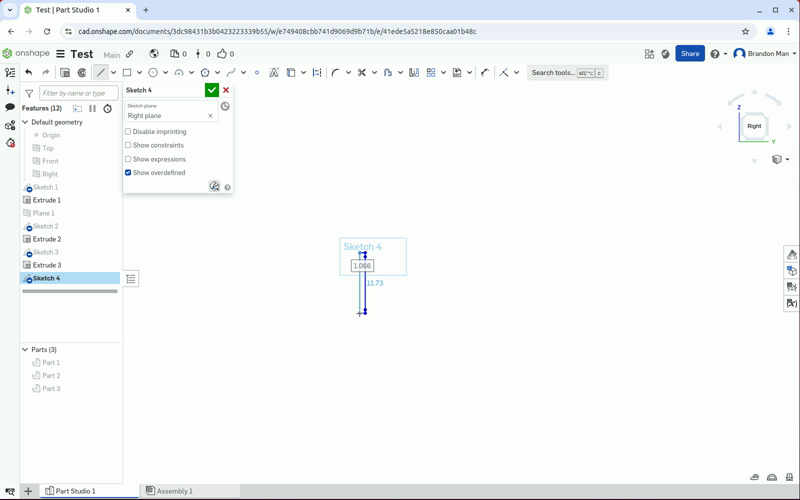
click(359, 313)
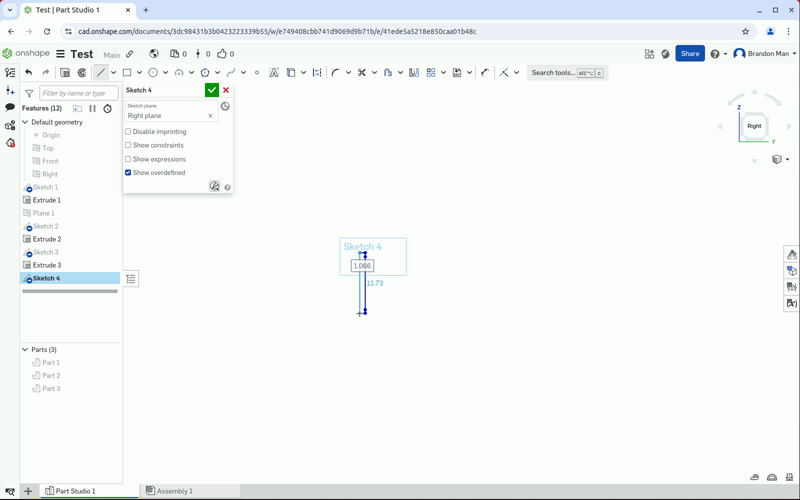
key(esc)
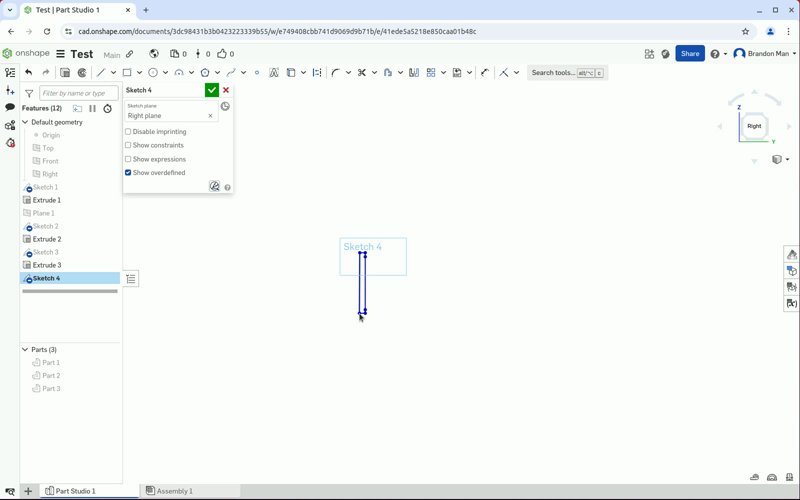
mouse_move(361, 303)
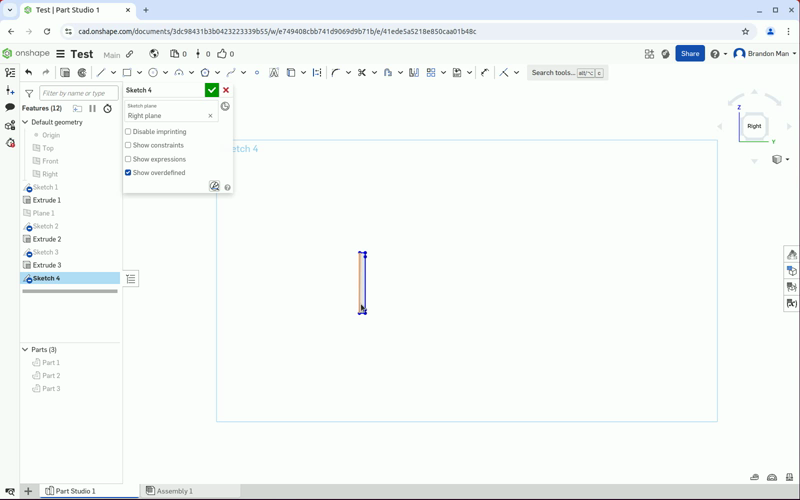
scroll(6)
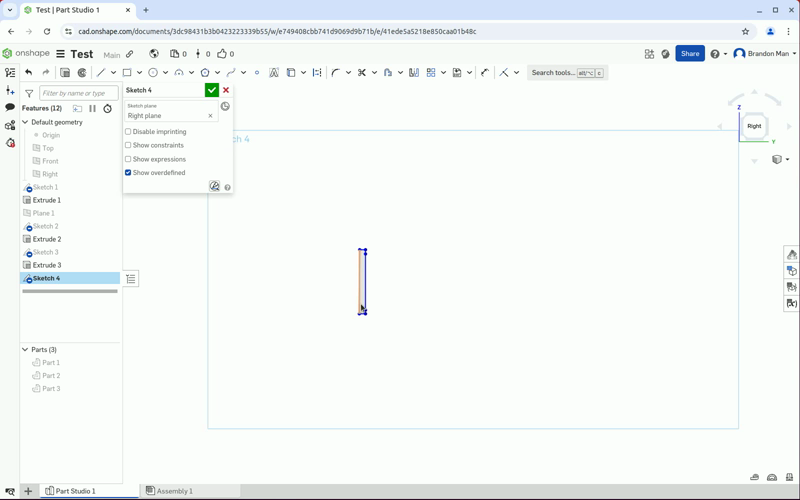
scroll(6)
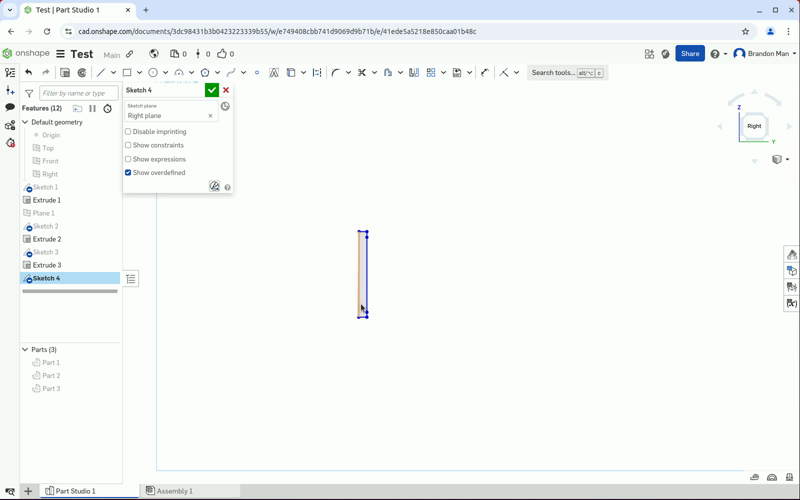
scroll(6)
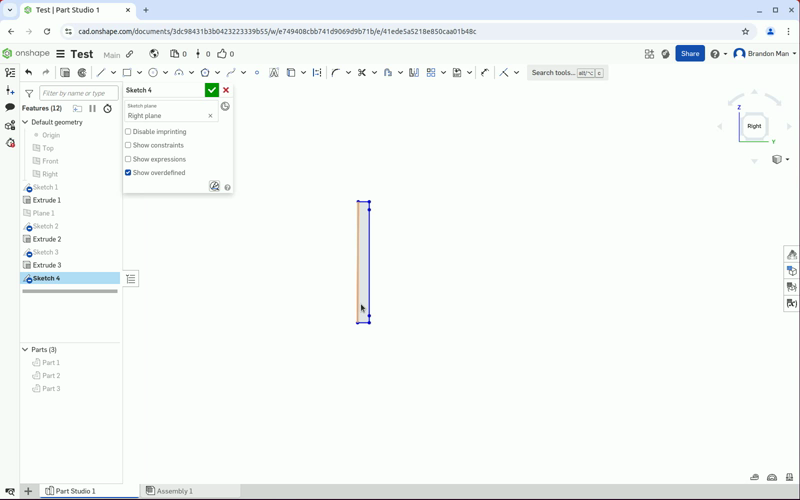
scroll(6)
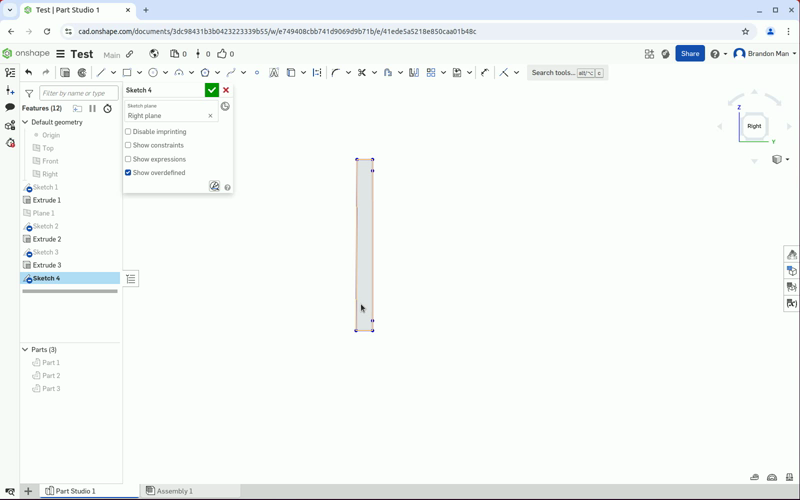
scroll(6)
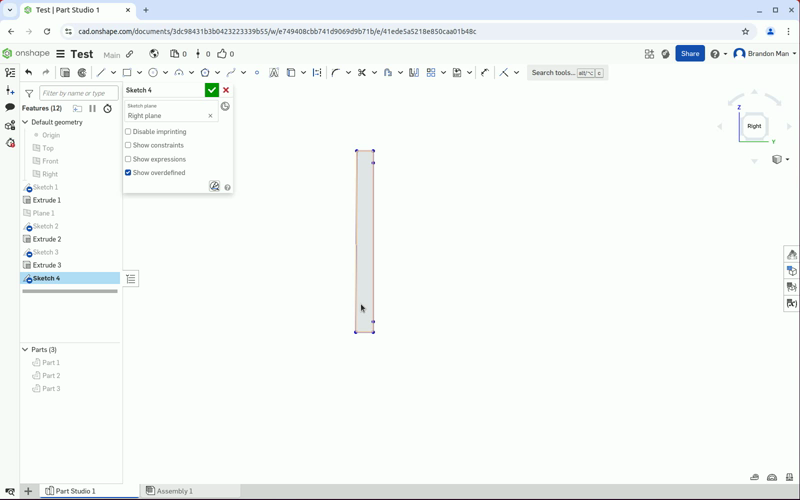
scroll(6)
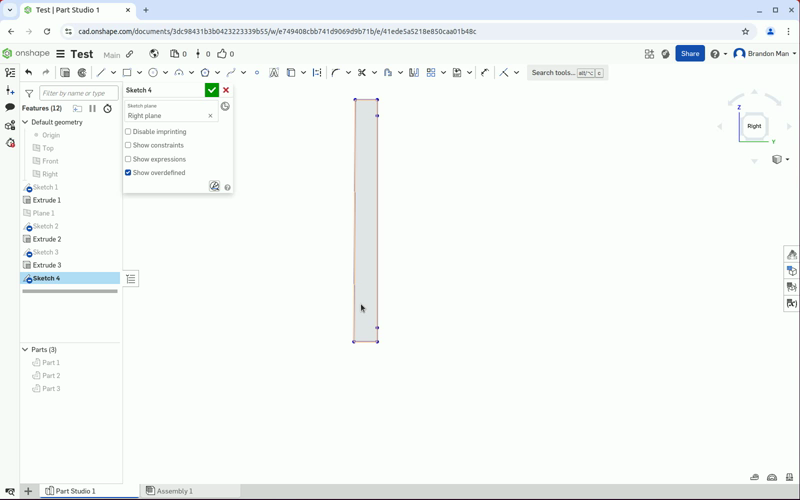
scroll(6)
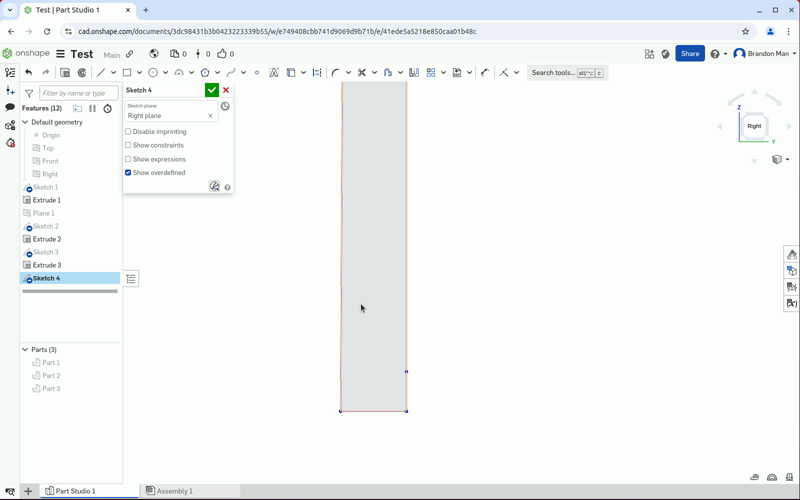
click(361, 303)
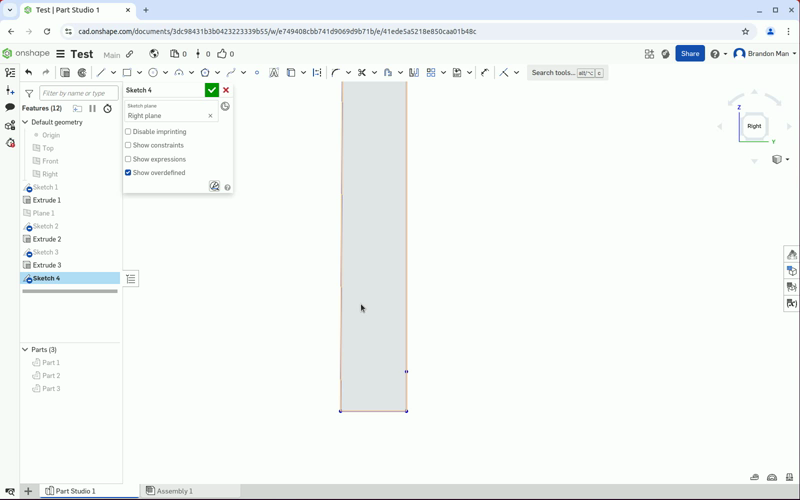
scroll(-6)
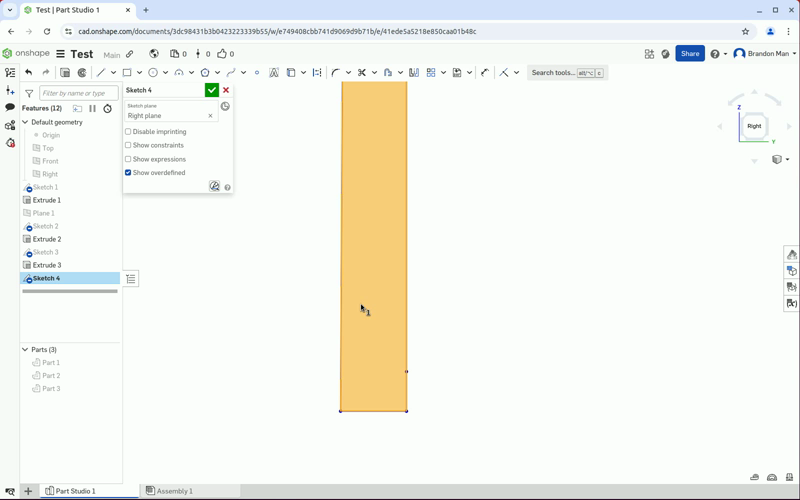
scroll(-6)
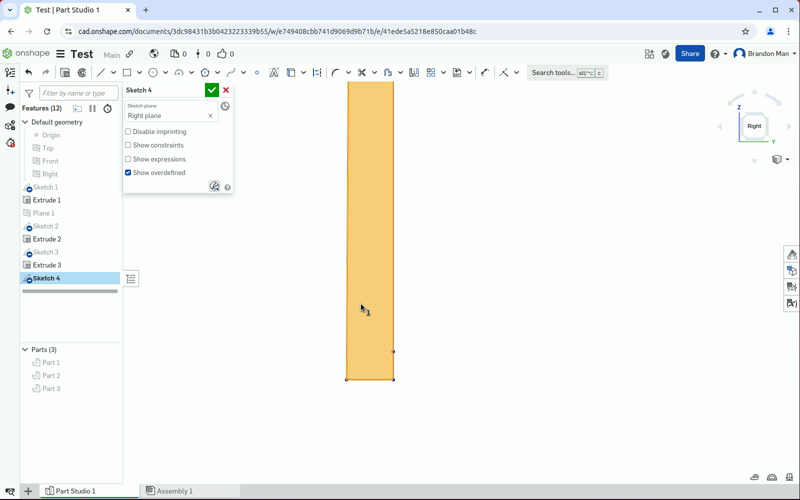
scroll(-6)
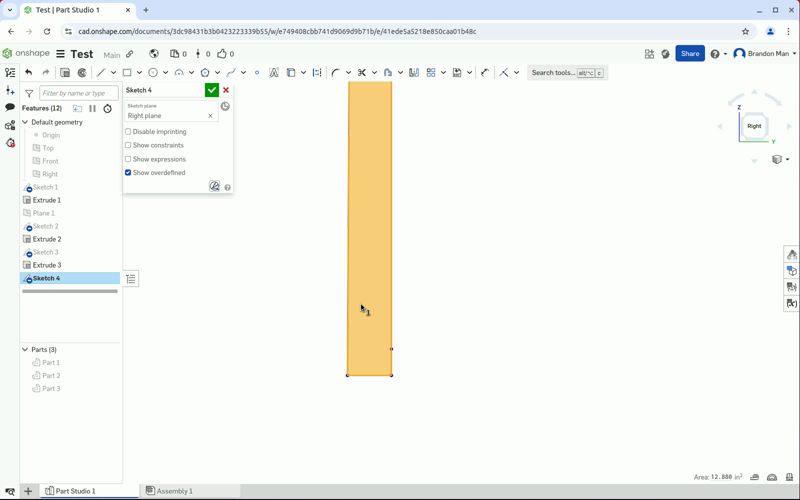
scroll(-6)
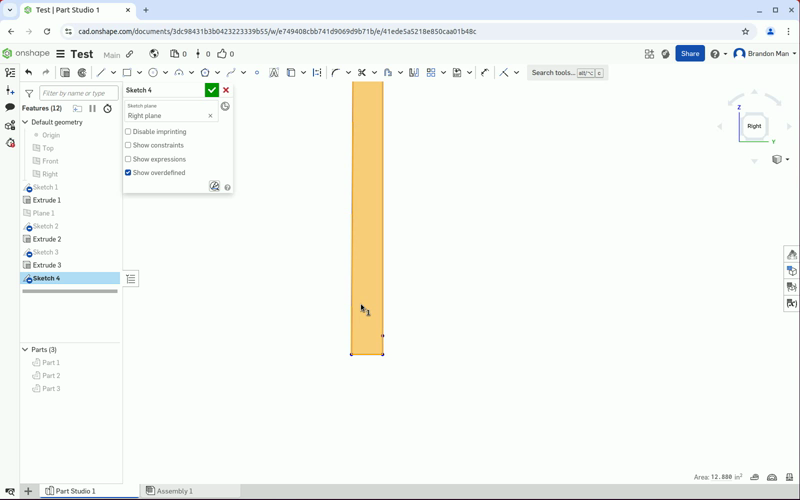
scroll(-6)
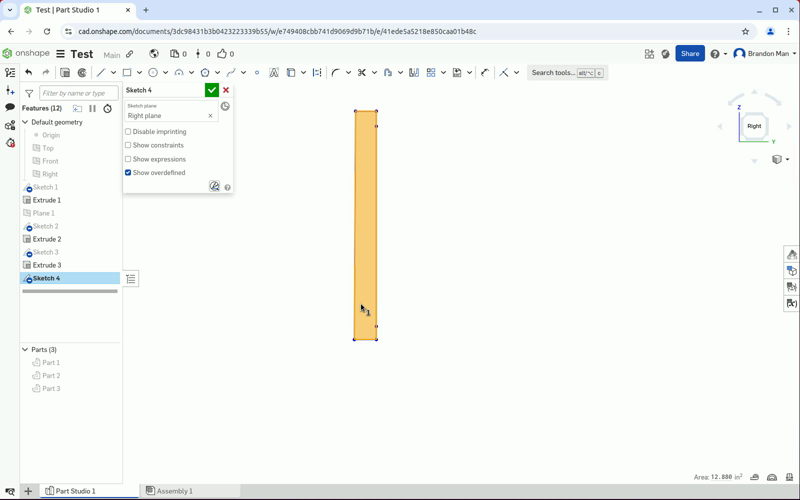
scroll(-6)
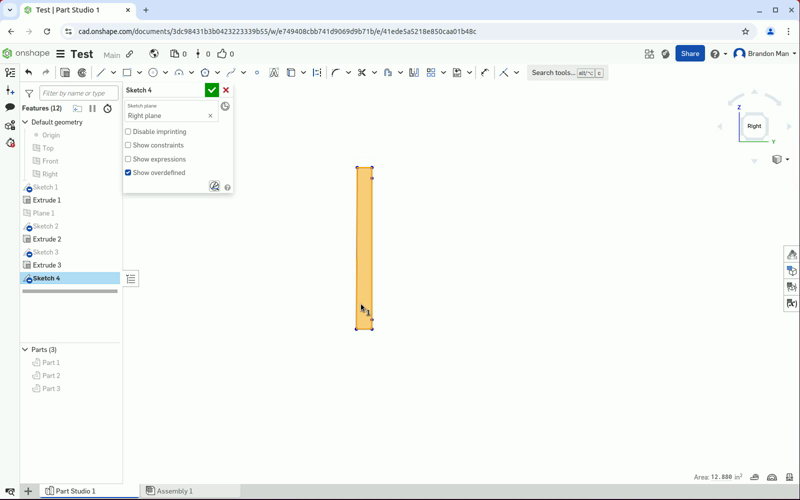
scroll(-6)
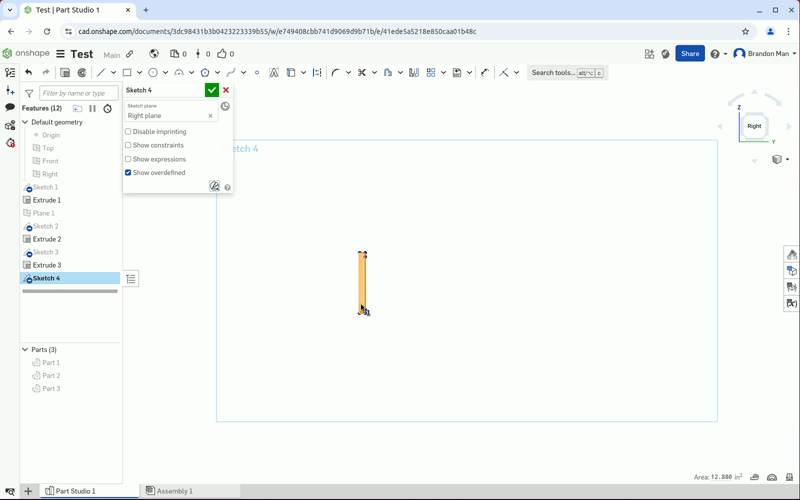
mouse_move(73, 352)
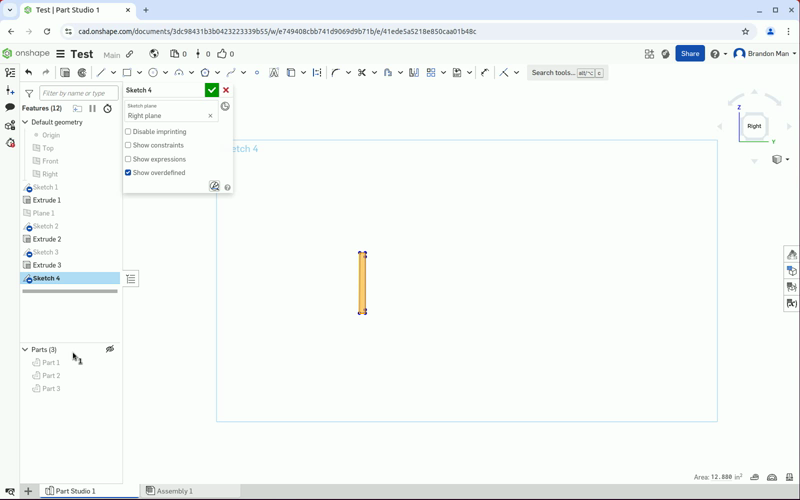
key(shift+y)
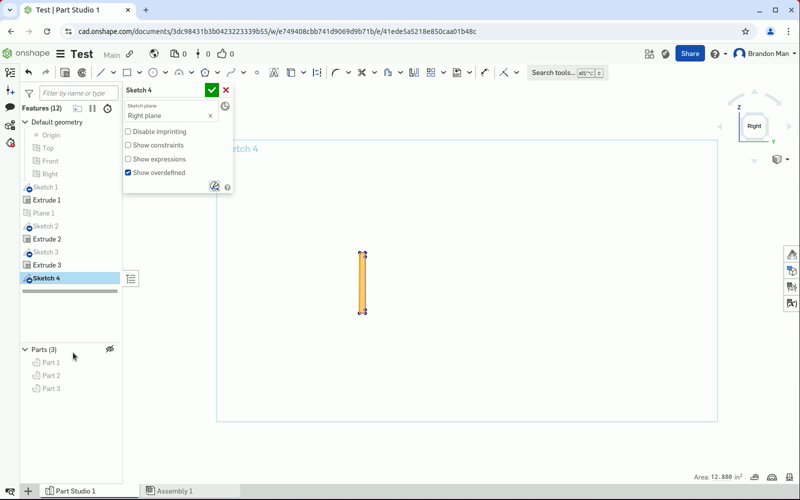
key(shift+e)
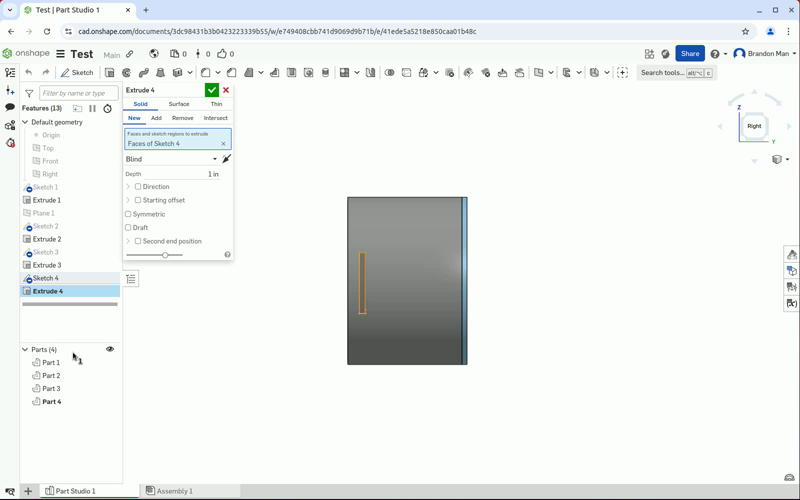
mouse_move(143, 106)
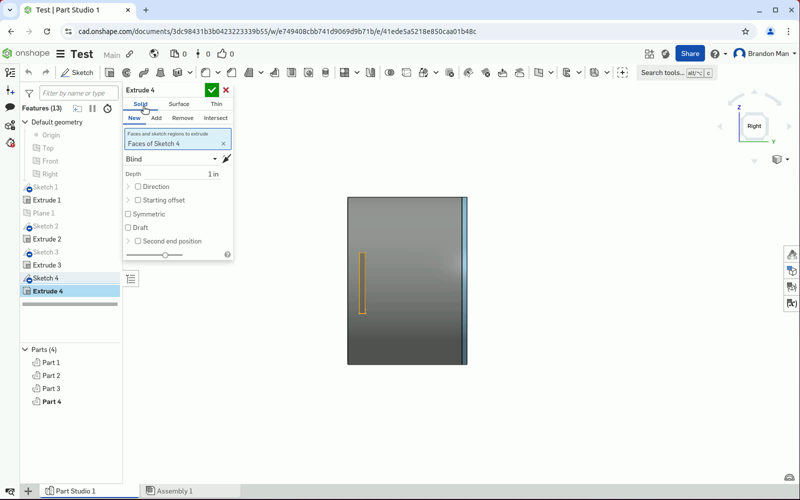
click(143, 106)
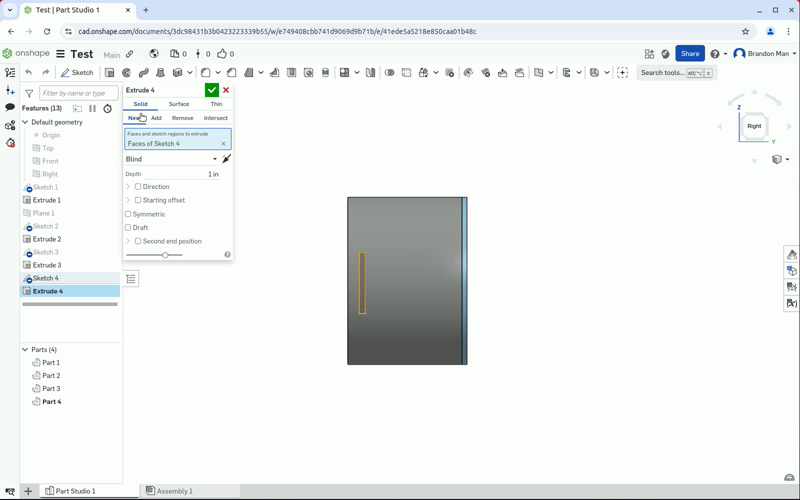
mouse_move(137, 120)
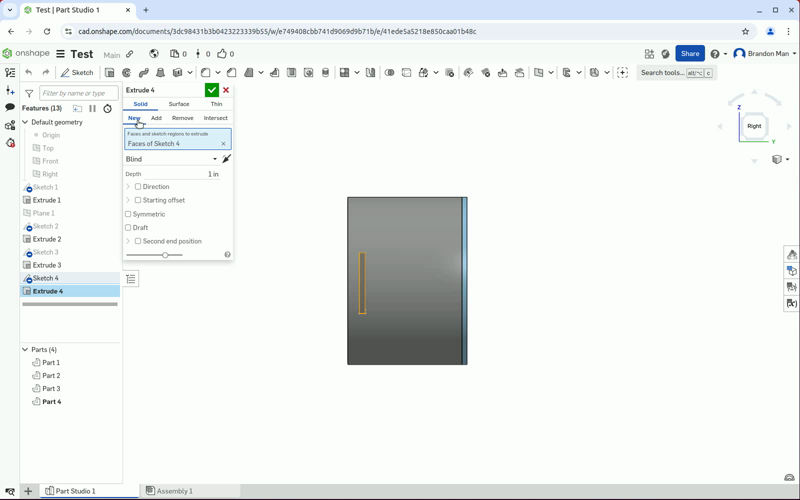
click(137, 120)
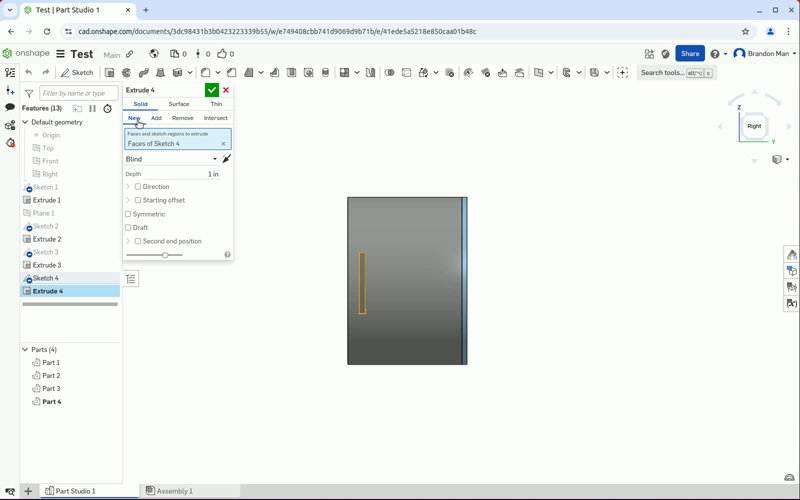
key(tab, 4)
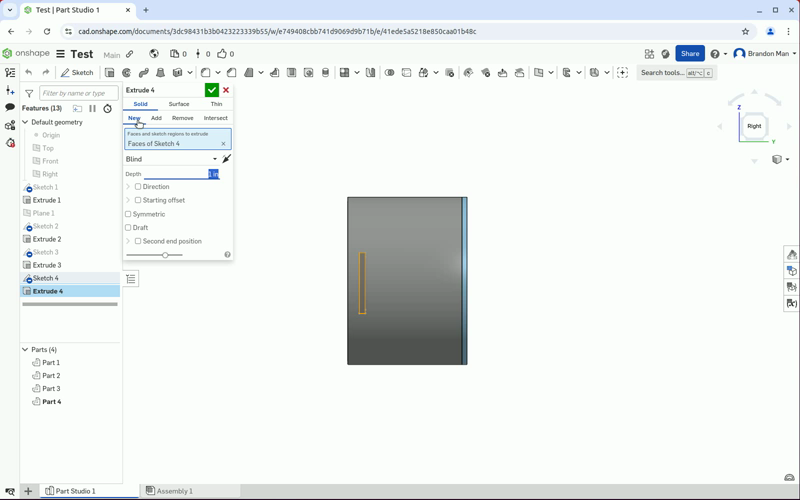
text(34.18)
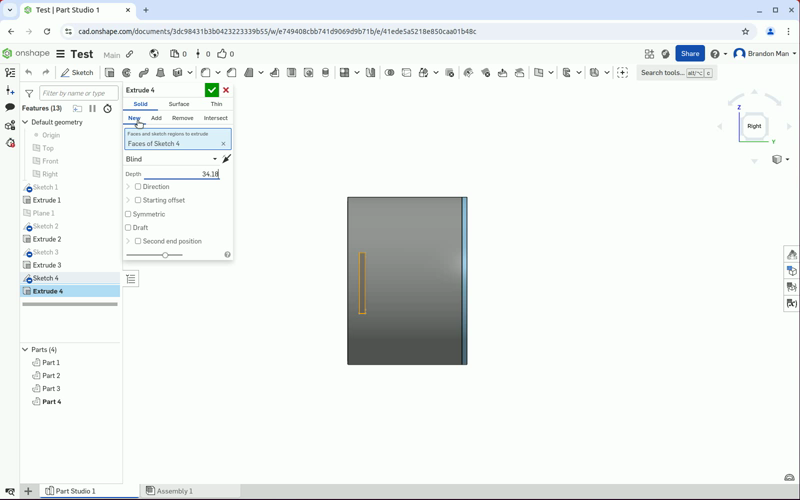
key(tab, 3)
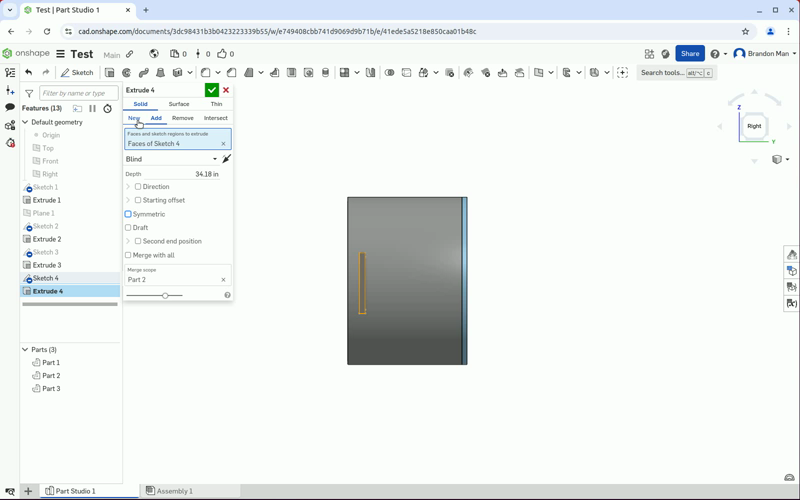
key(space)
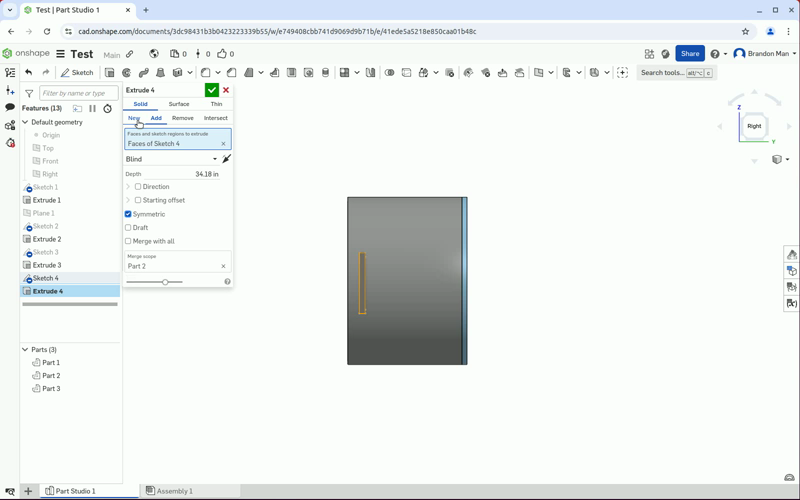
key(enter)
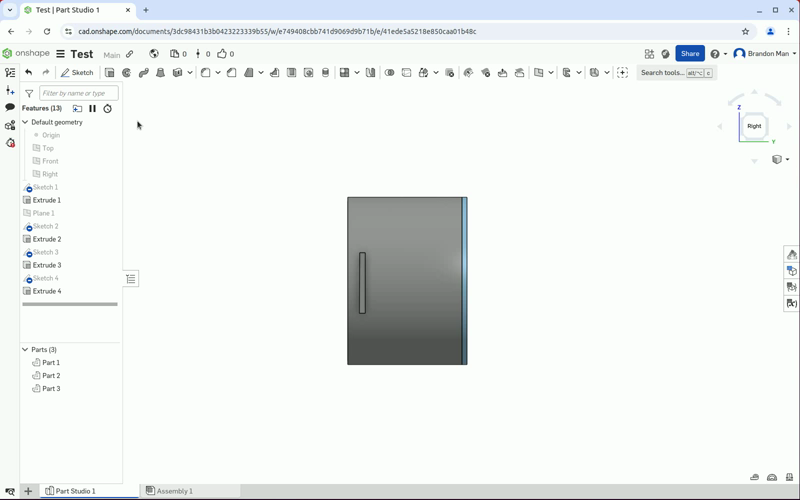
key(shift+h)
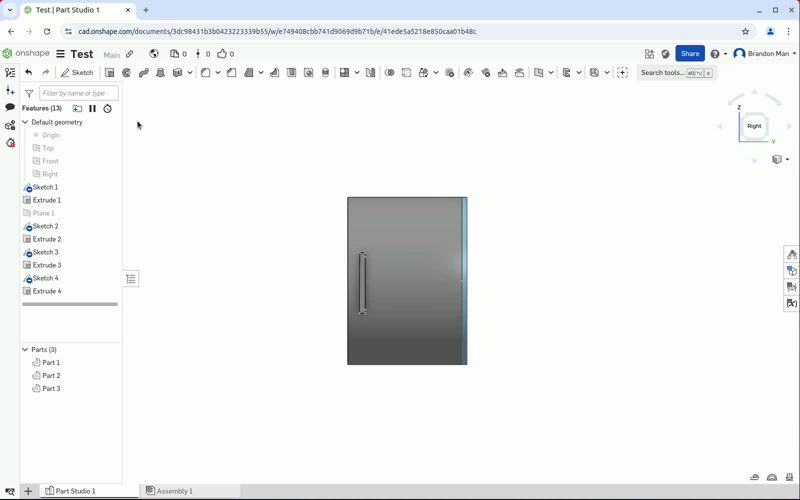
key(shift+h)
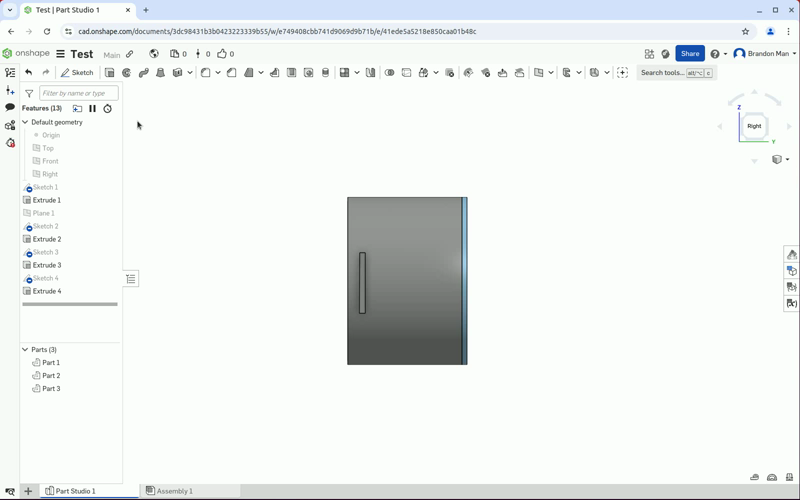
mouse_move(73, 189)
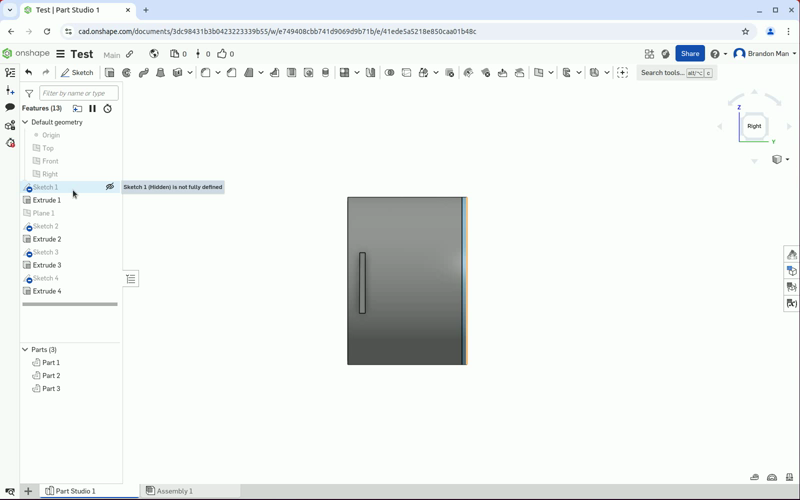
click(73, 189)
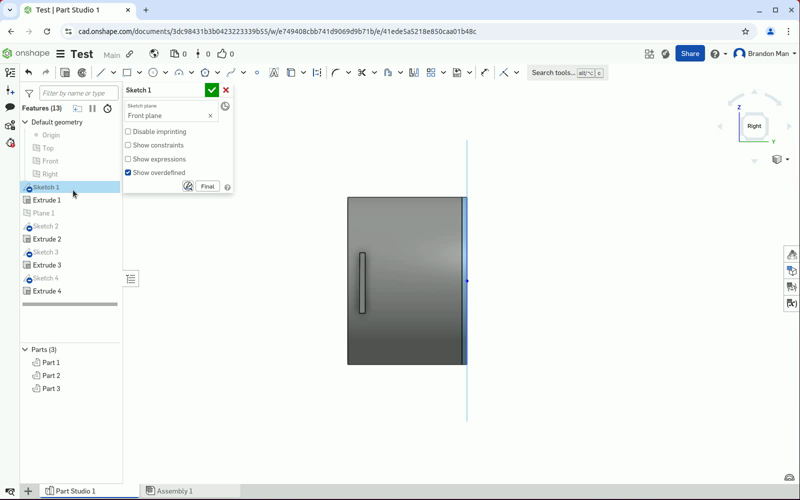
mouse_move(229, 92)
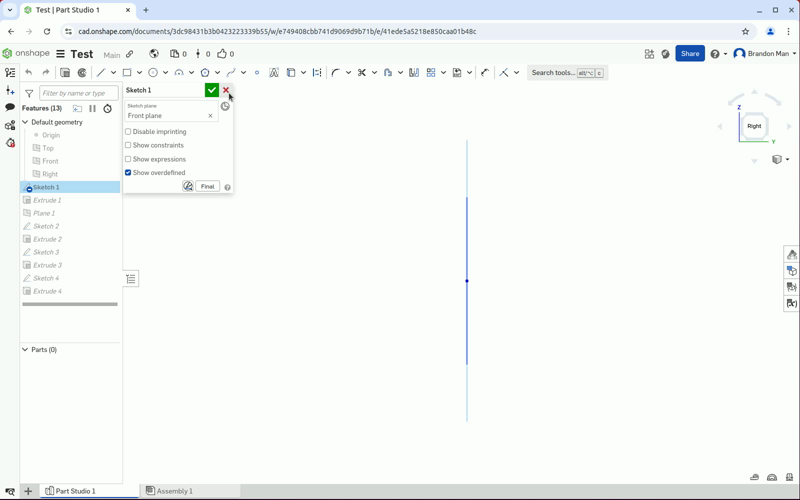
click(229, 92)
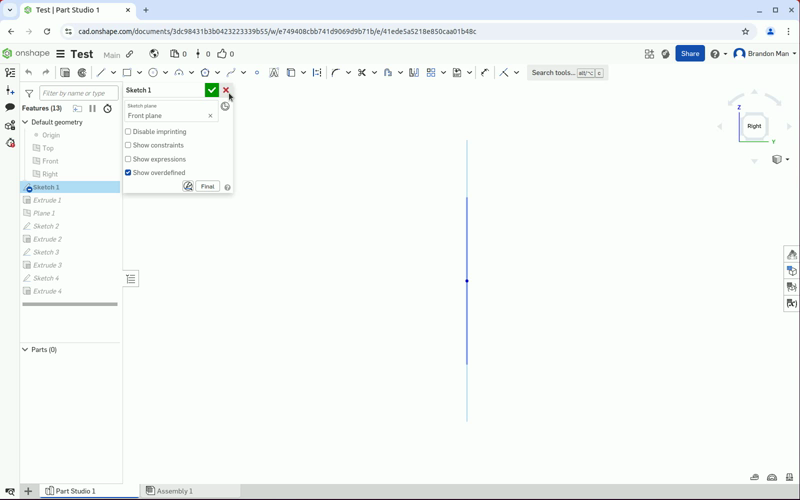
key(shift+s)
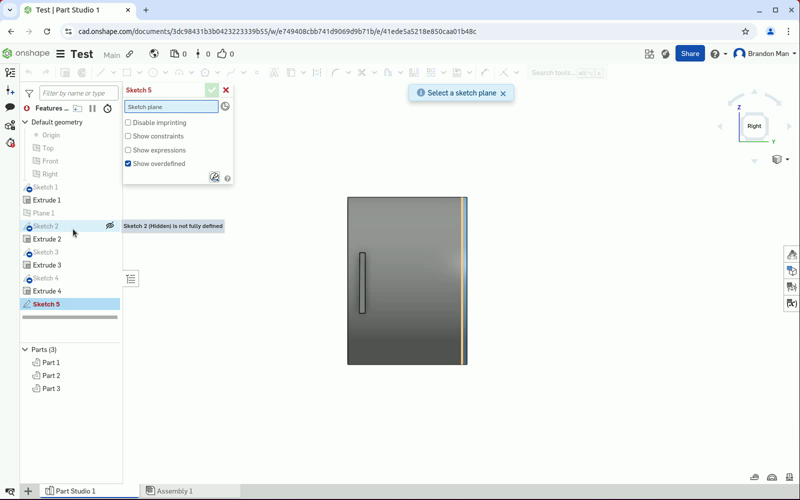
scroll(3)
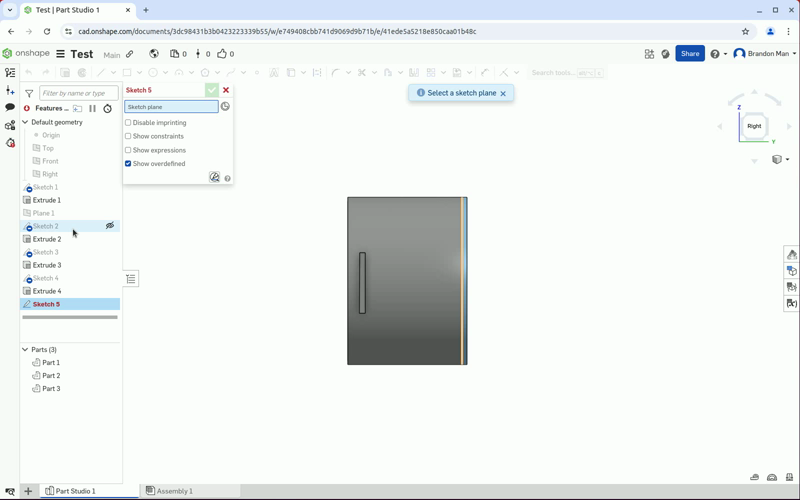
mouse_move(73, 176)
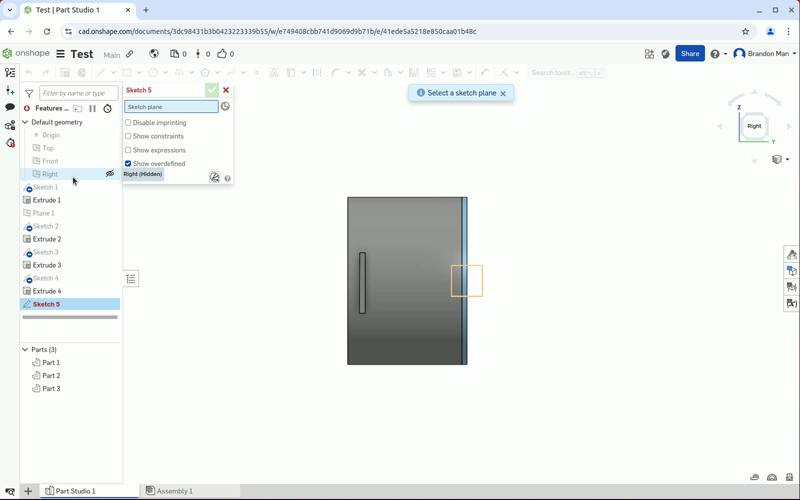
click(73, 176)
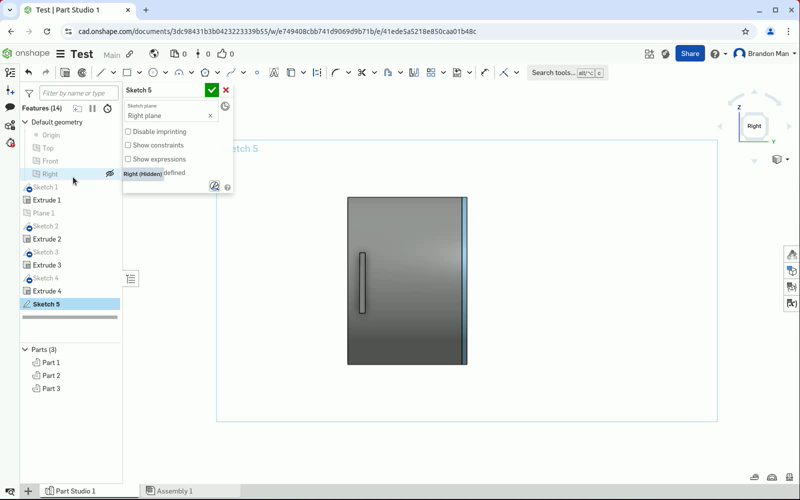
mouse_move(73, 352)
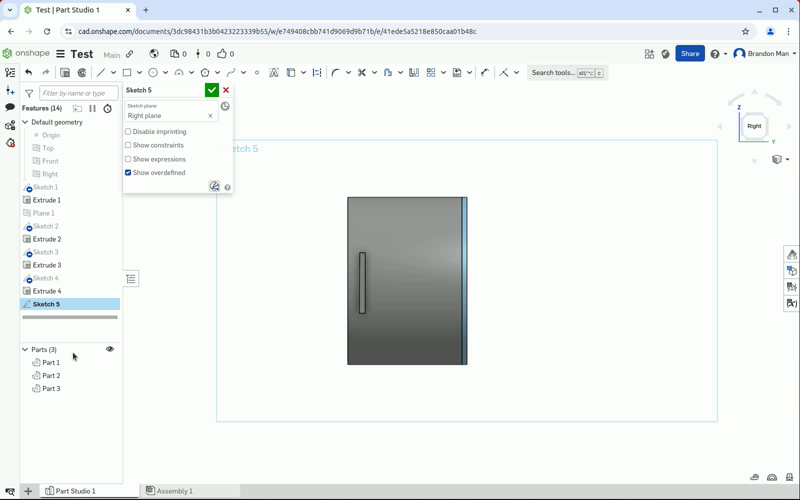
key(y)
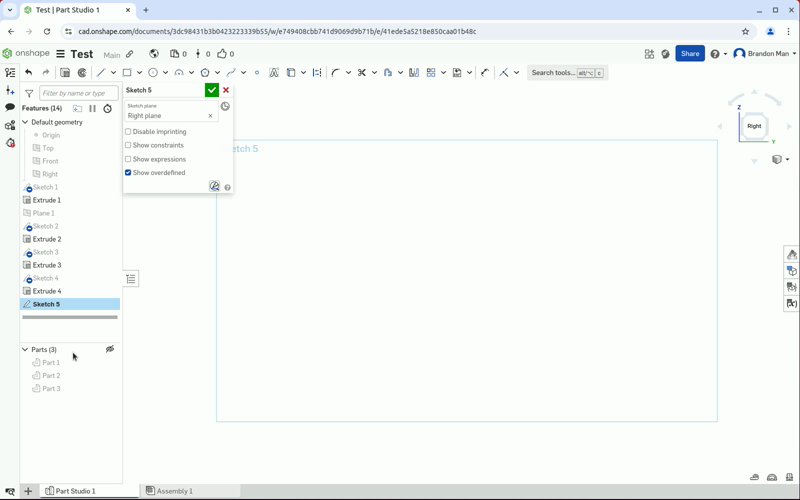
key(l)
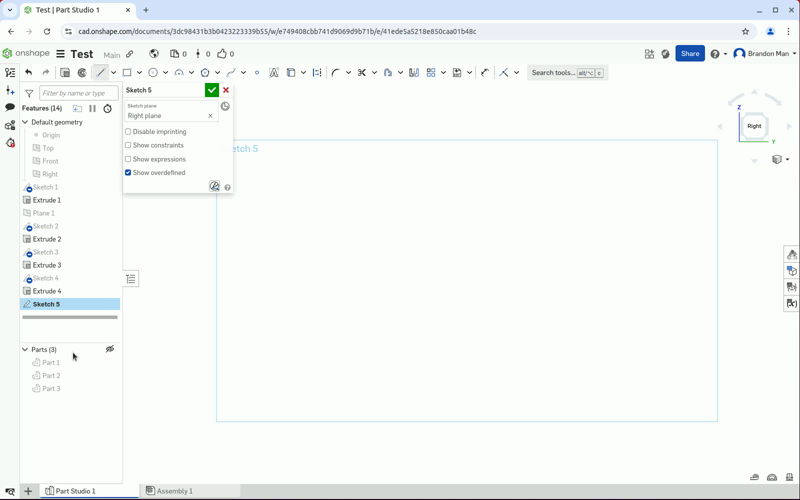
key_down(shift)
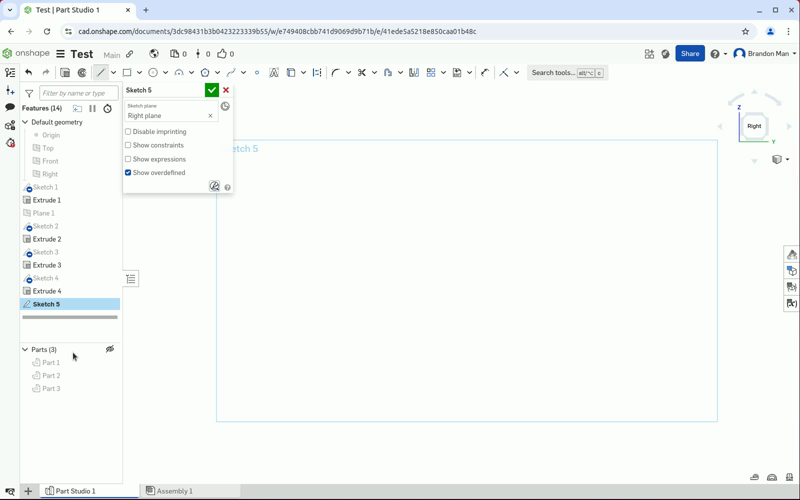
mouse_move(364, 257)
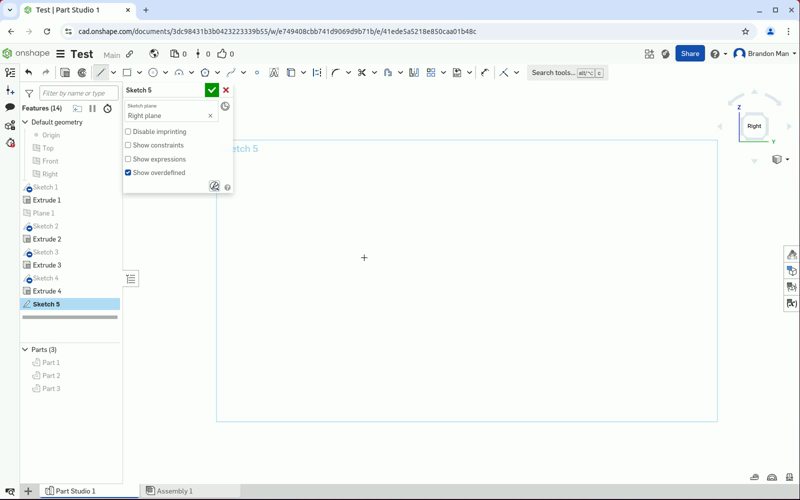
click(364, 257)
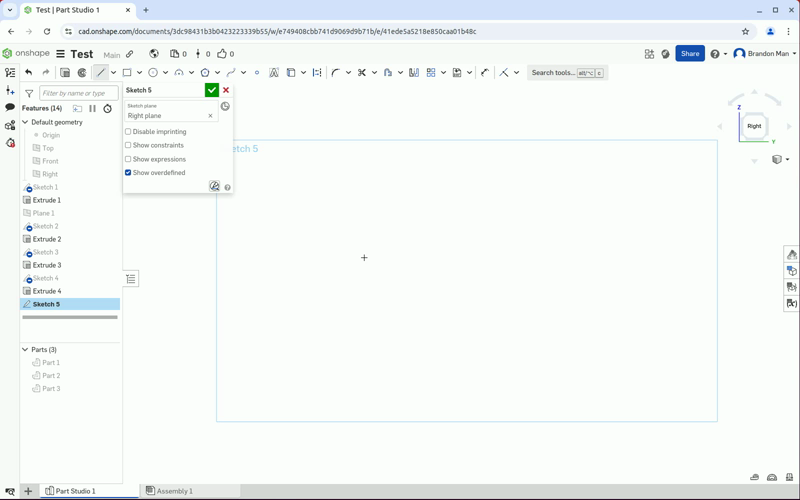
key_up(shift)
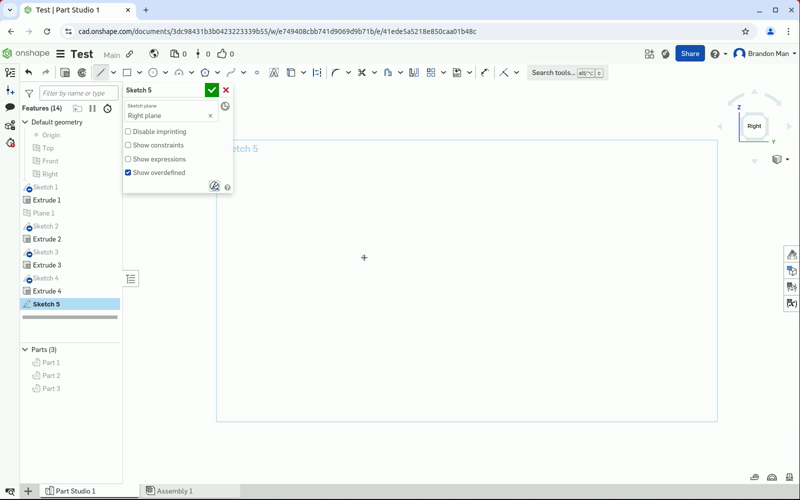
key_down(shift)
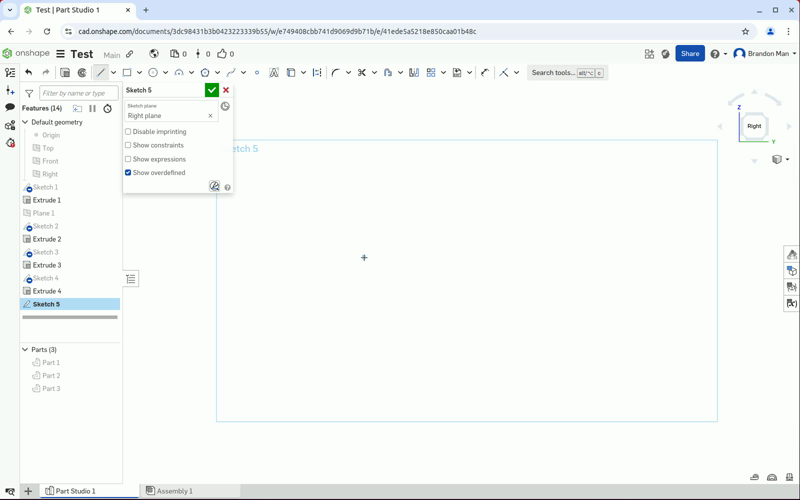
mouse_move(394, 257)
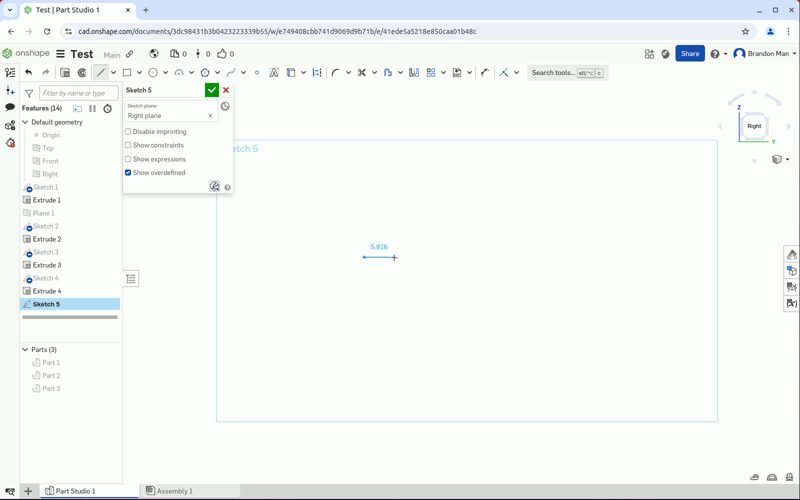
mouse_move(374, 257)
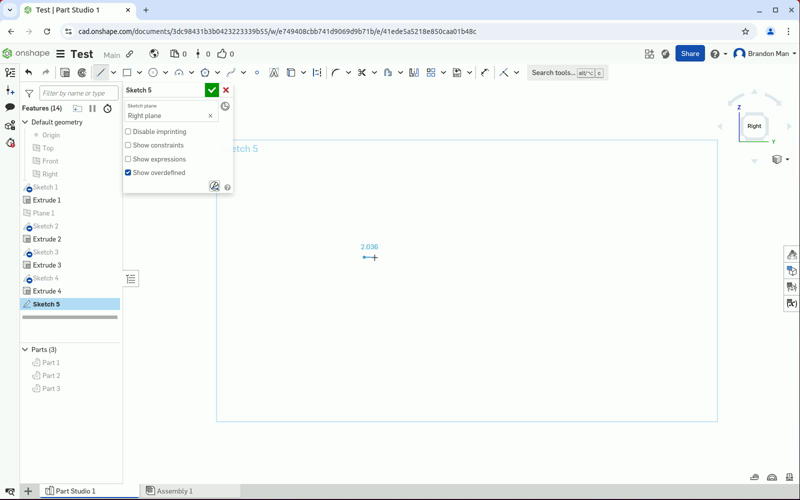
click(374, 257)
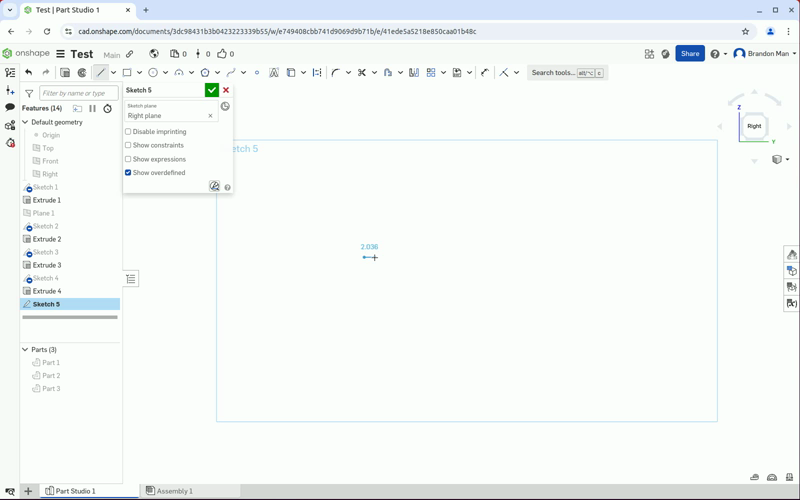
key_up(shift)
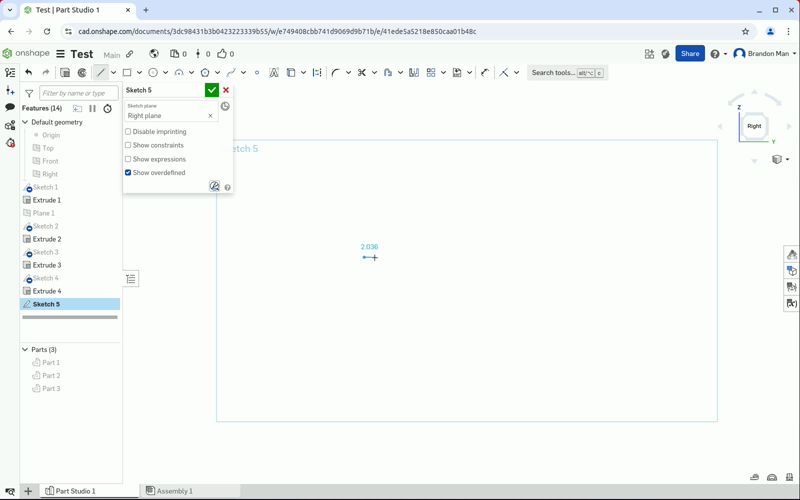
key_down(shift)
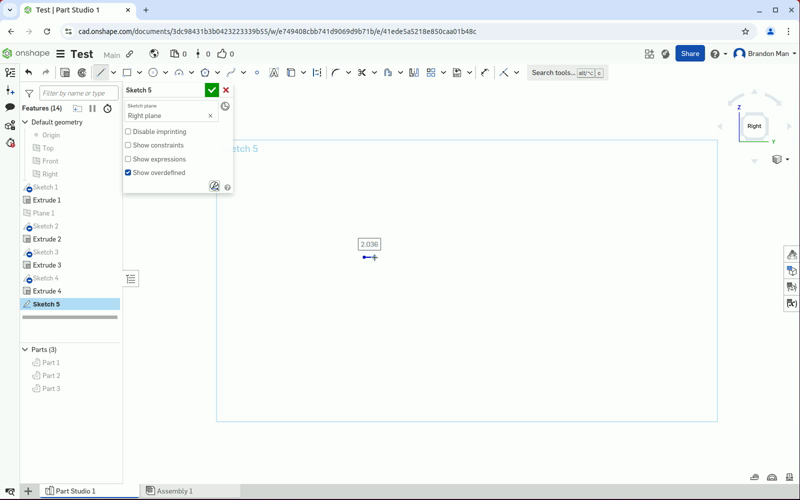
mouse_move(404, 257)
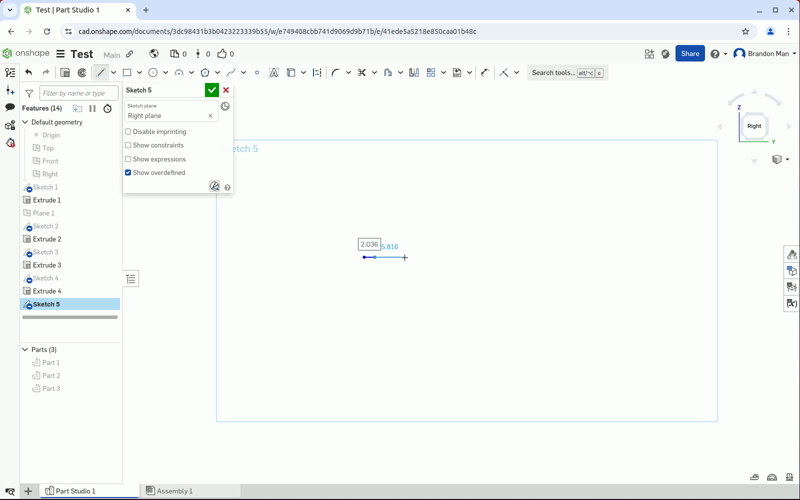
mouse_move(374, 252)
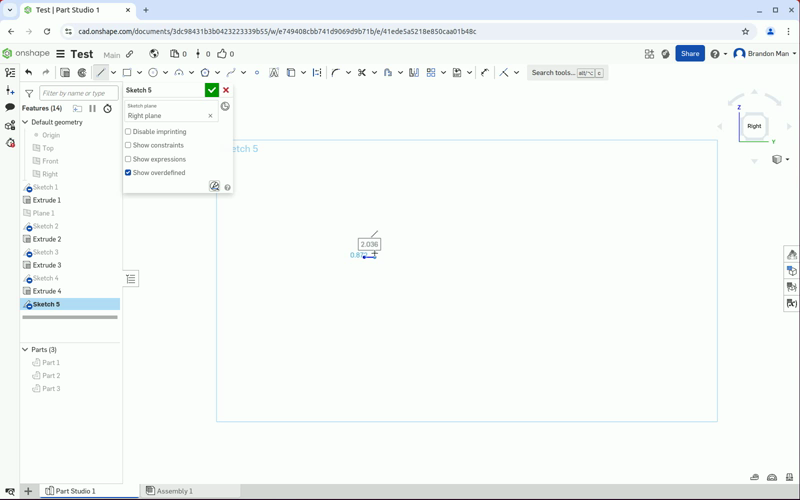
scroll(6)
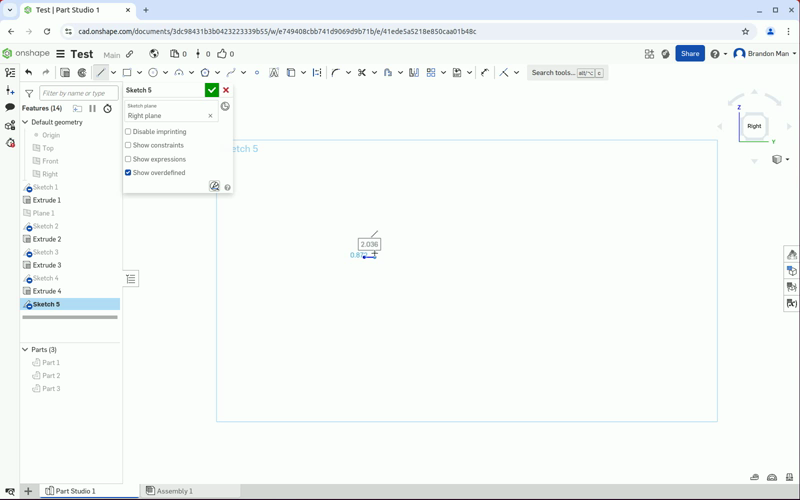
scroll(6)
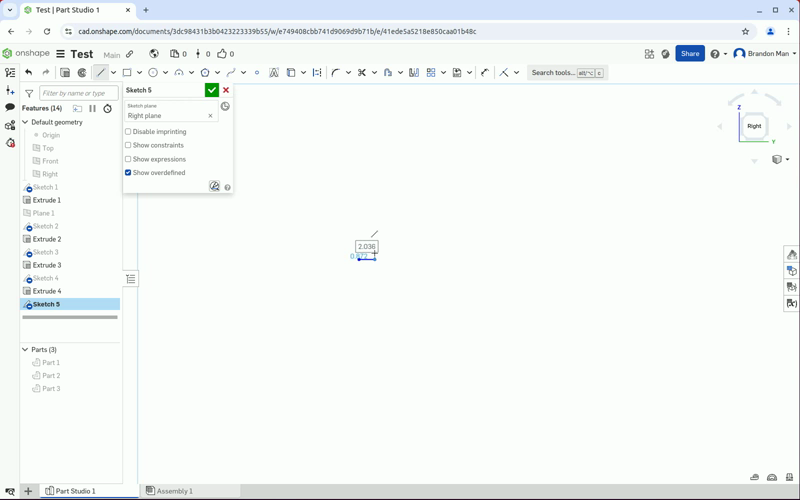
scroll(6)
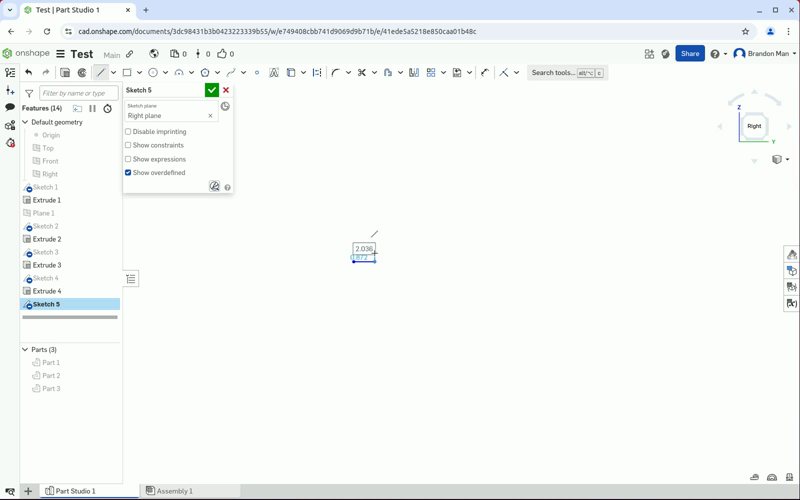
scroll(6)
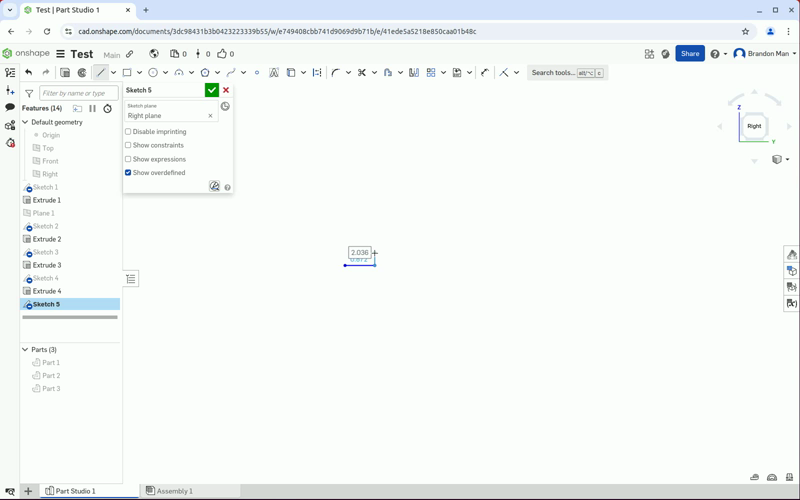
scroll(6)
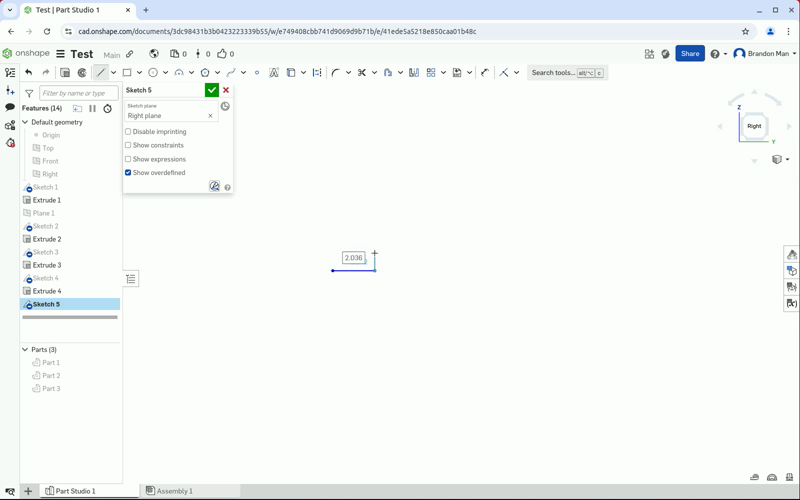
scroll(6)
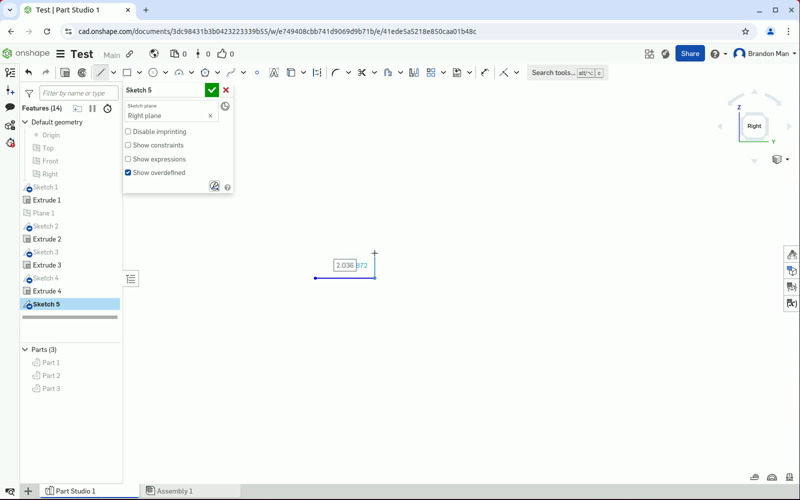
scroll(6)
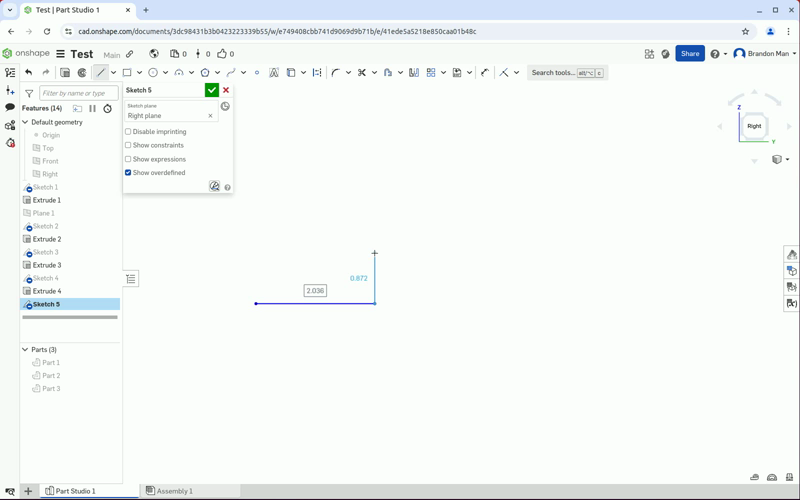
click(374, 252)
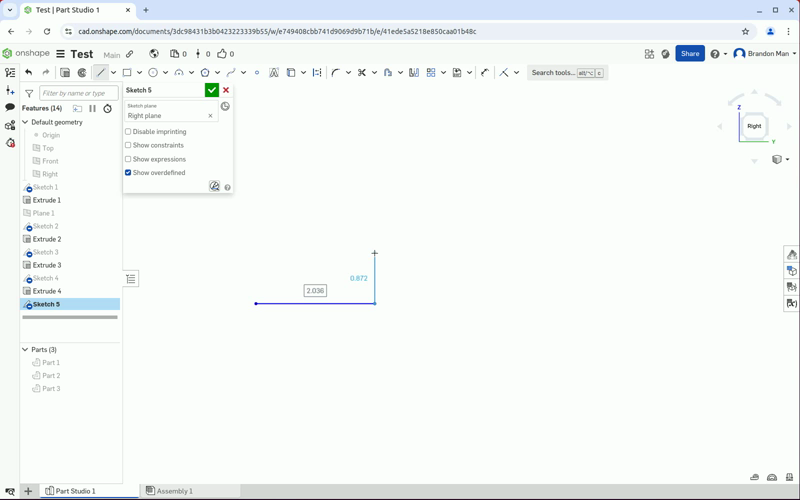
scroll(-6)
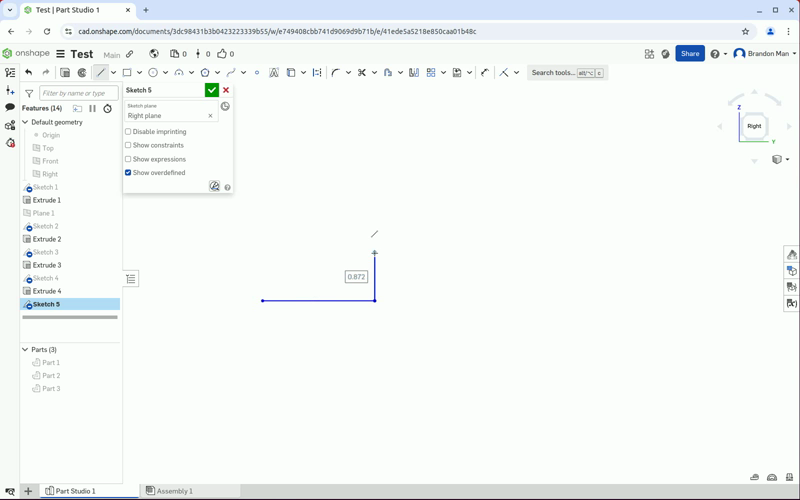
scroll(-6)
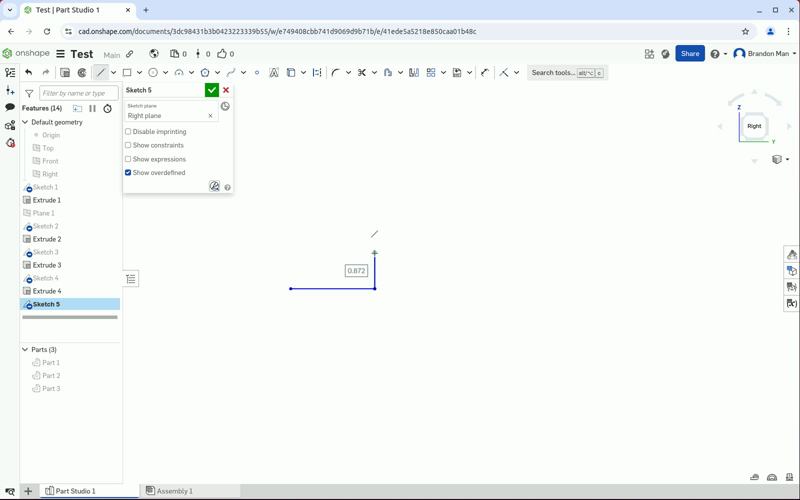
scroll(-6)
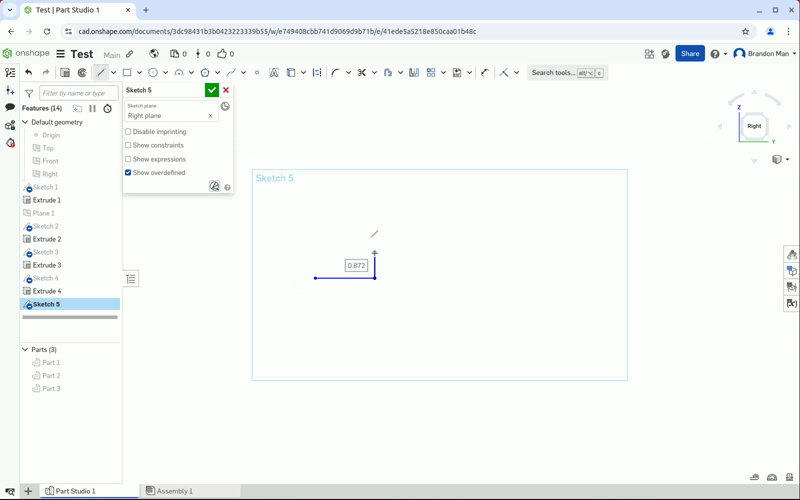
scroll(-6)
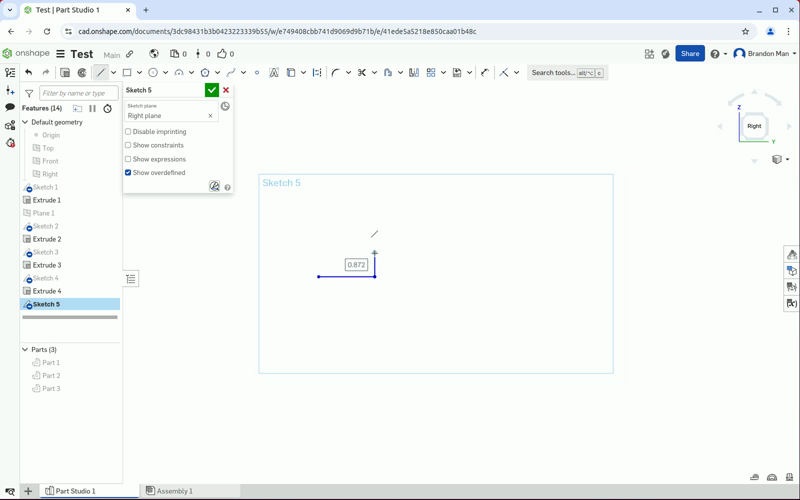
scroll(-6)
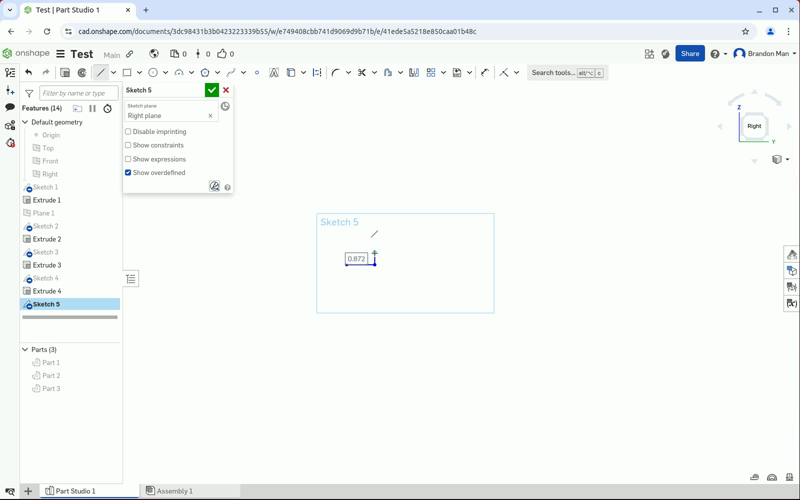
scroll(-6)
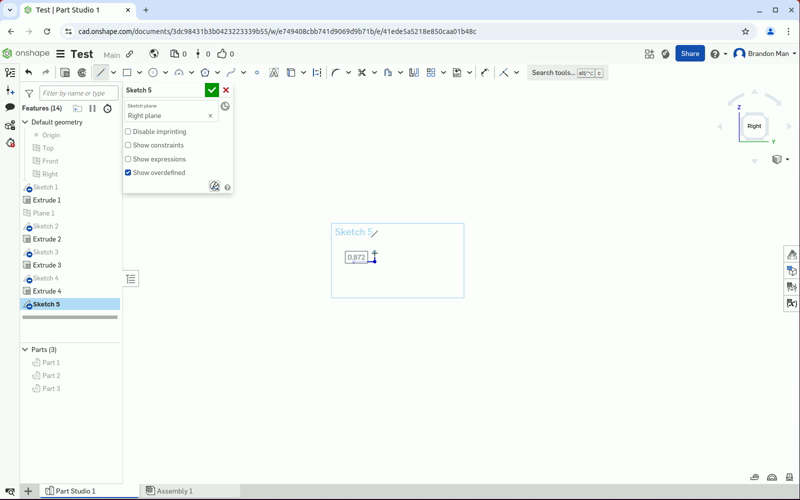
scroll(-6)
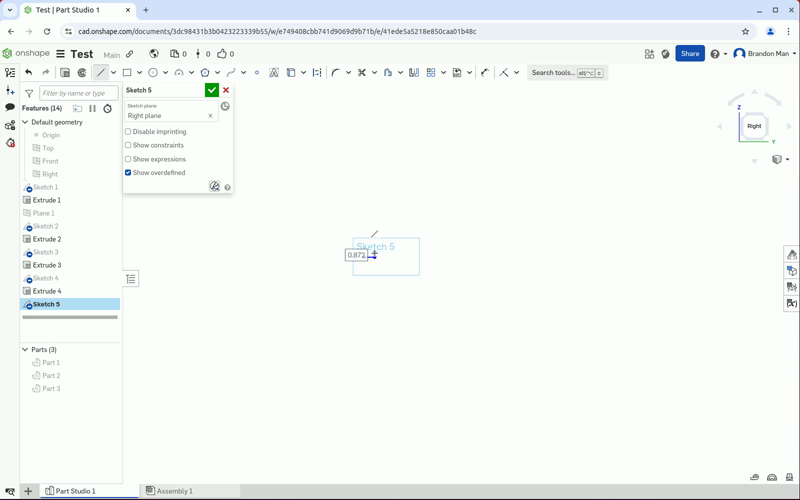
key_up(shift)
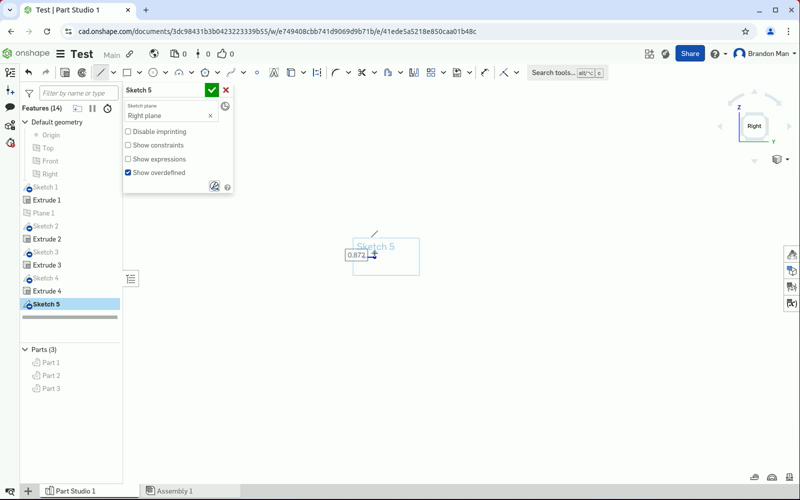
key_down(shift)
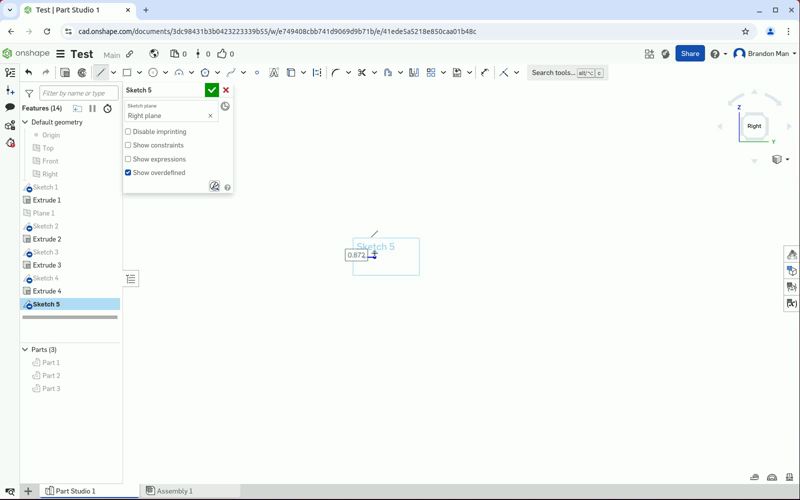
mouse_move(404, 252)
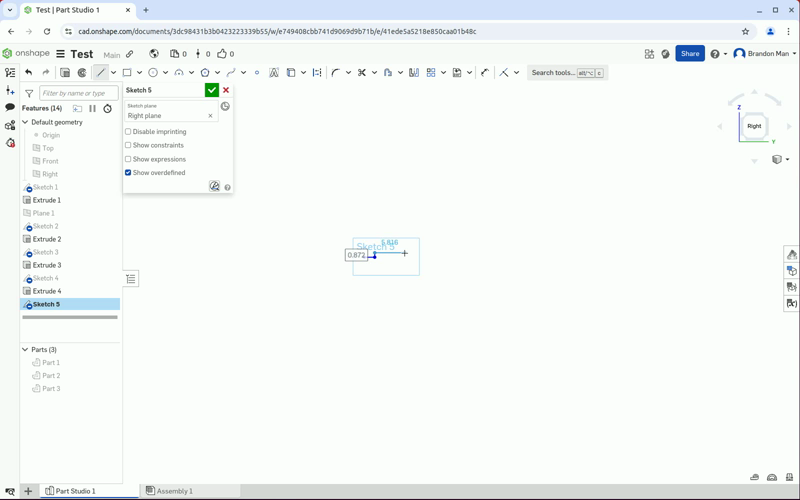
mouse_move(364, 252)
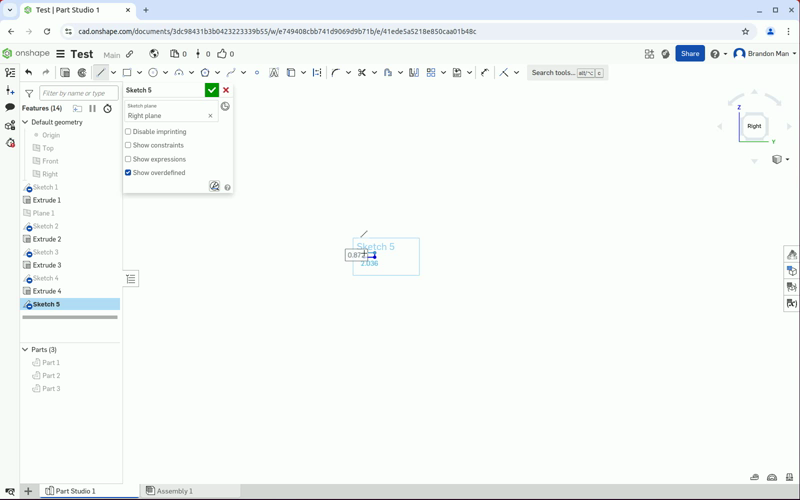
scroll(6)
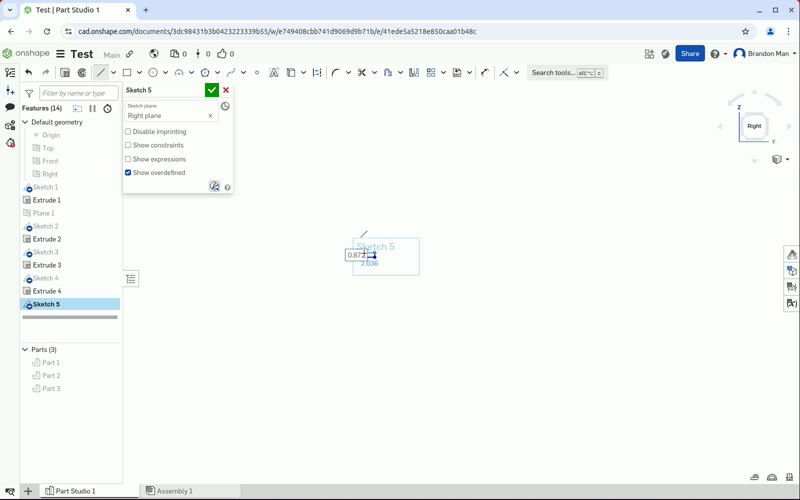
scroll(6)
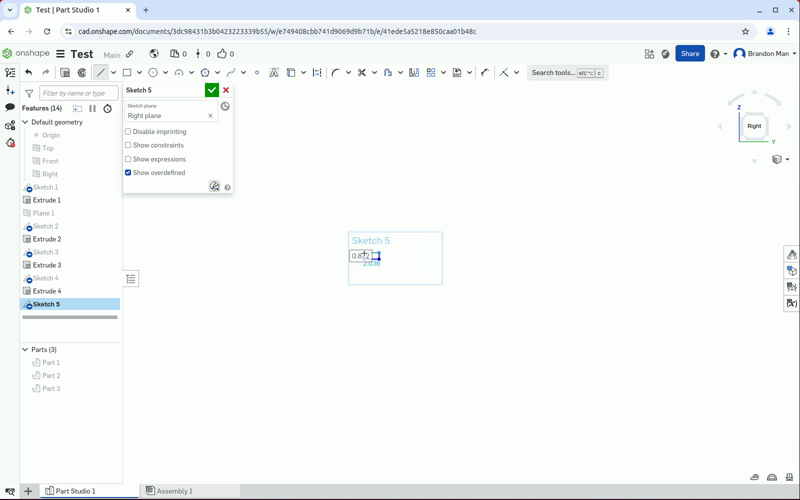
scroll(6)
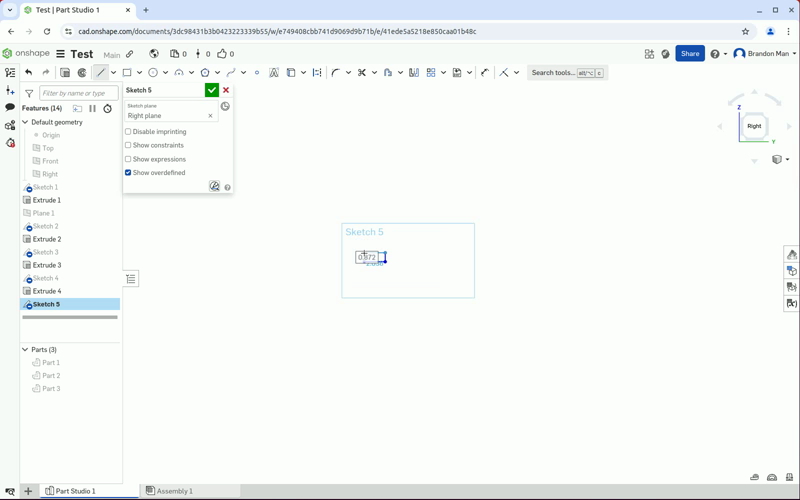
scroll(6)
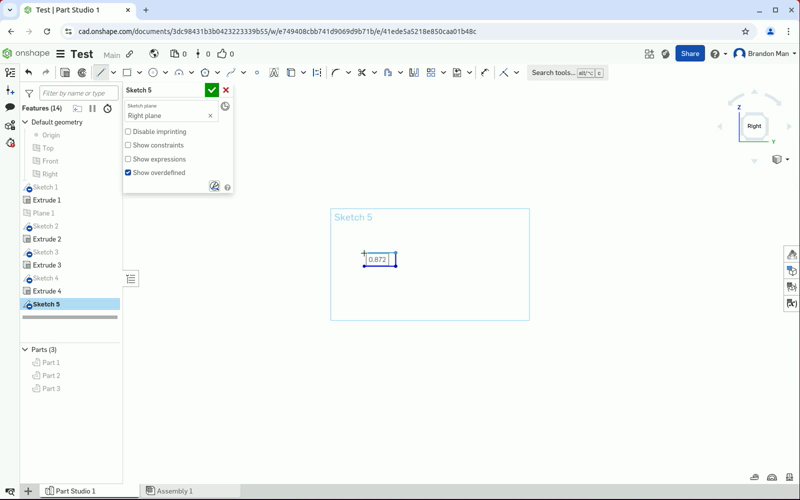
scroll(6)
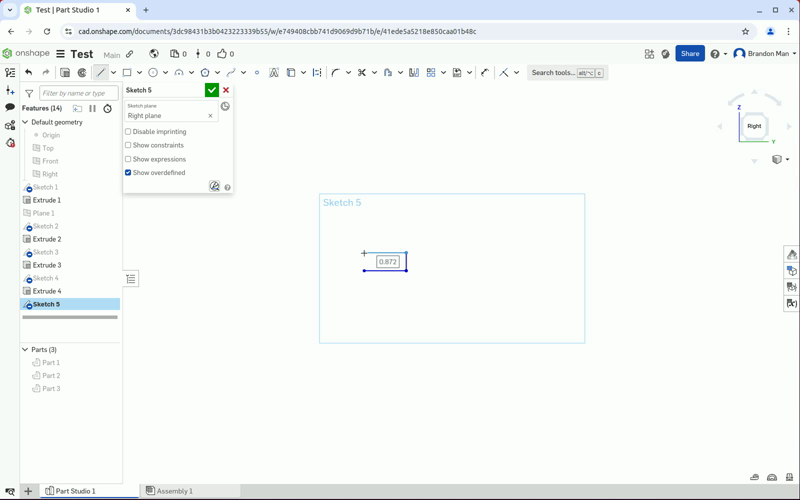
scroll(6)
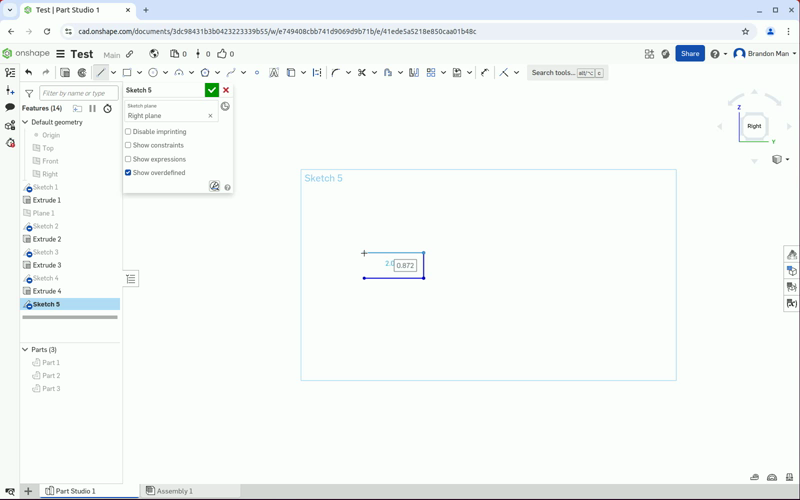
scroll(6)
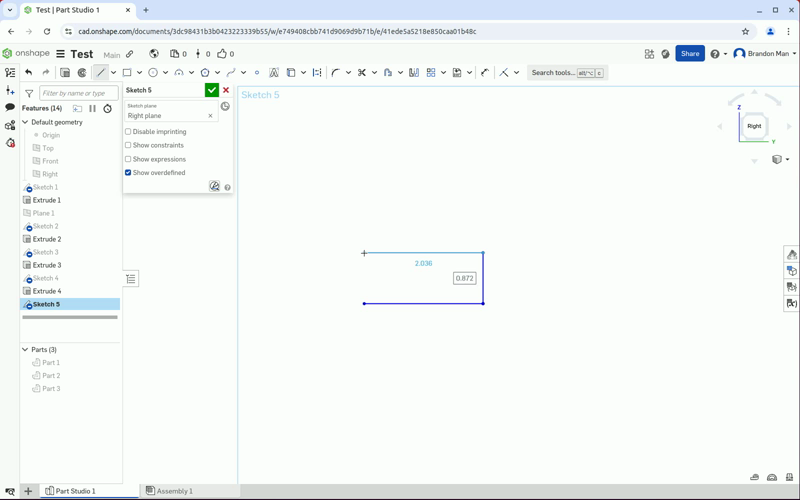
click(364, 252)
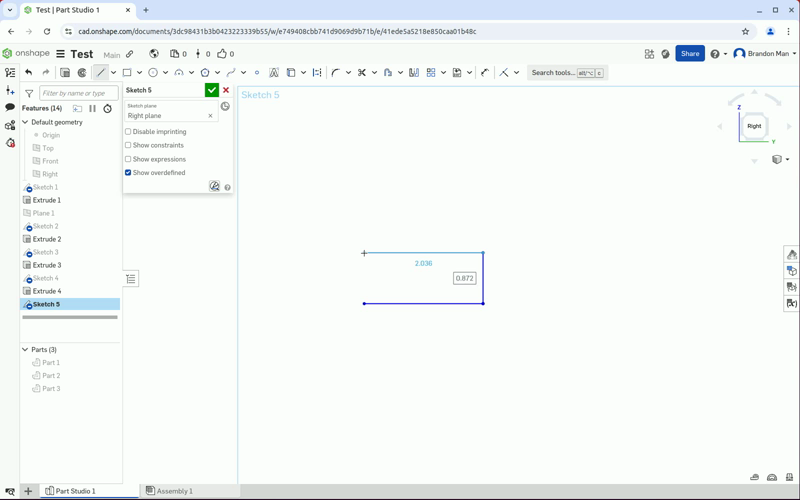
scroll(-6)
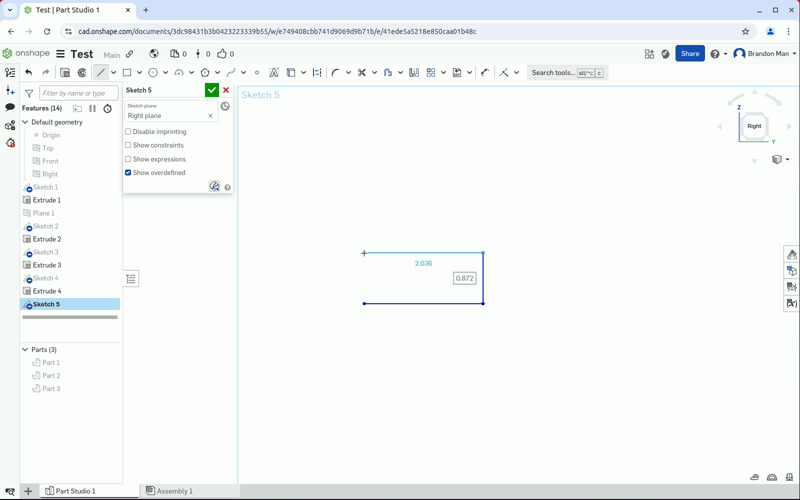
scroll(-6)
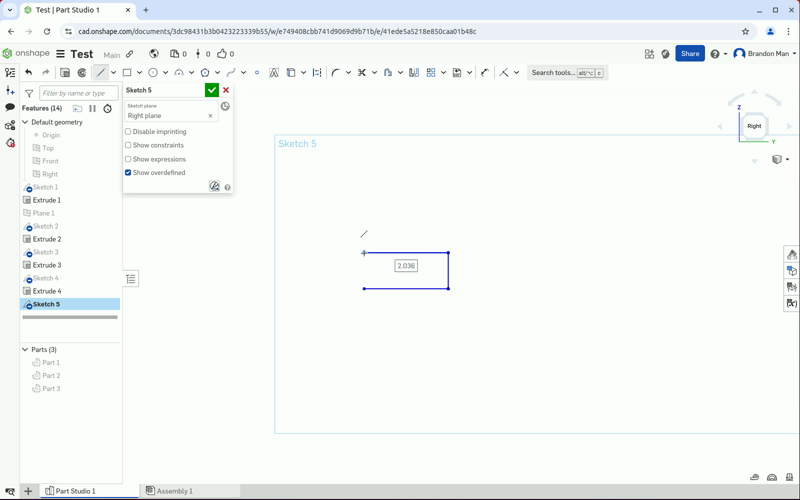
scroll(-6)
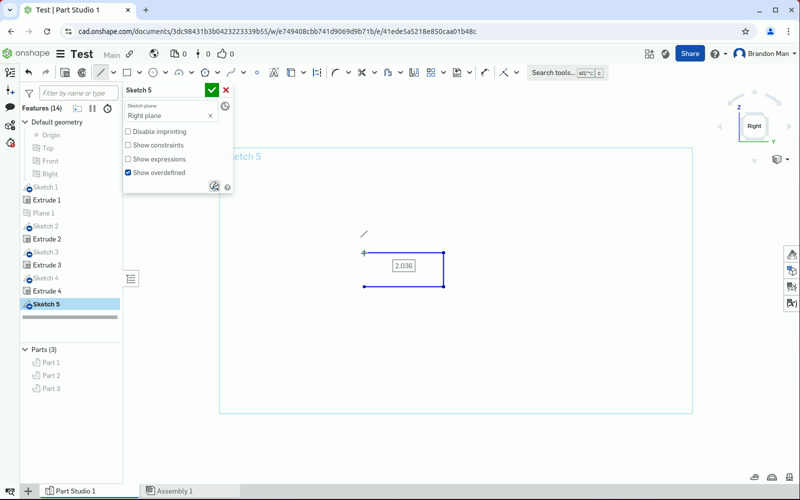
scroll(-6)
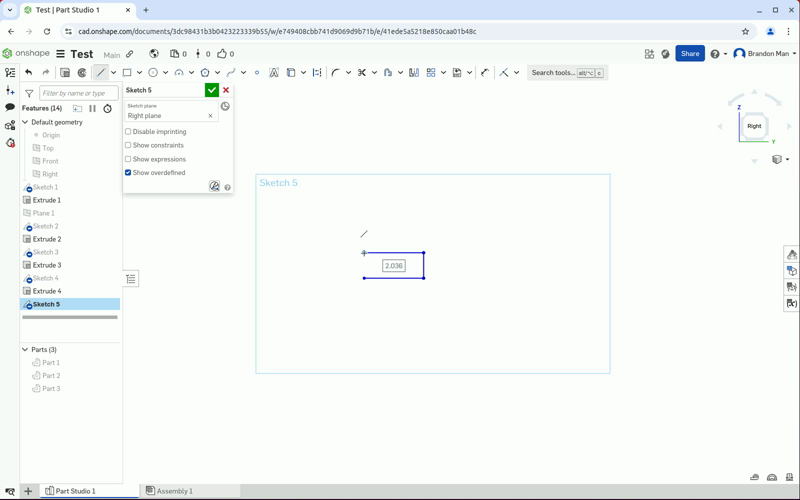
scroll(-6)
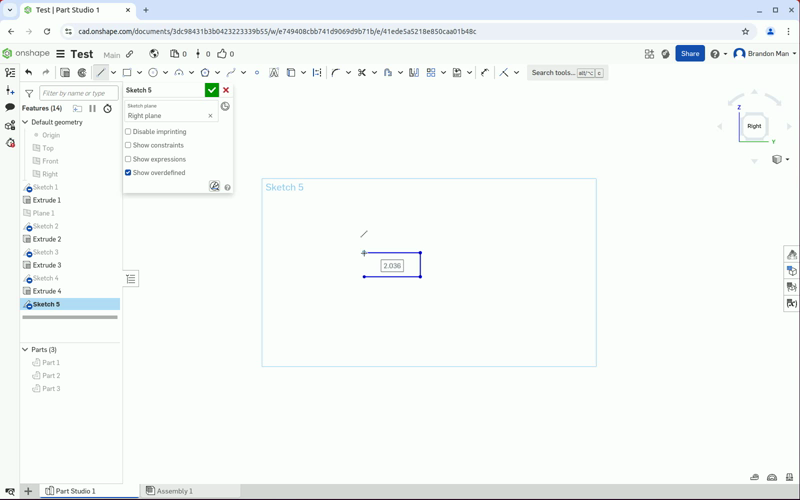
scroll(-6)
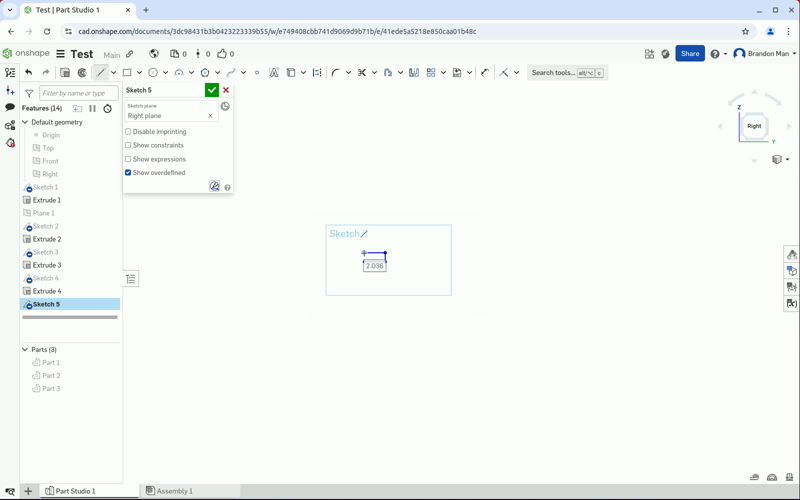
scroll(-6)
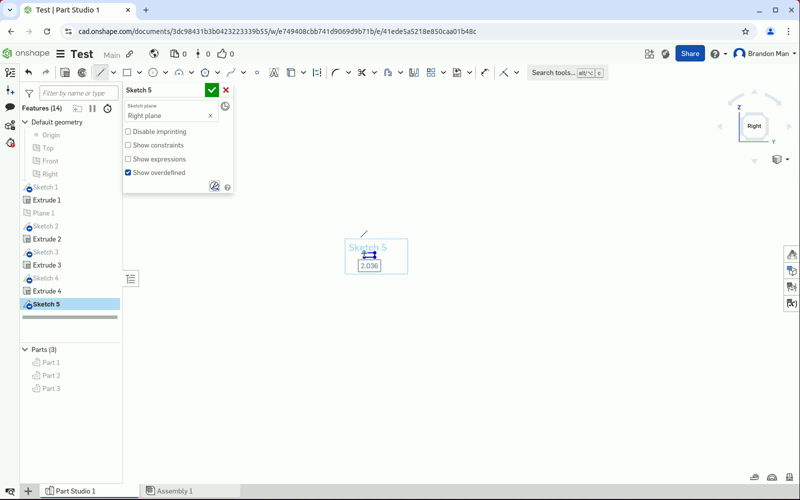
key_up(shift)
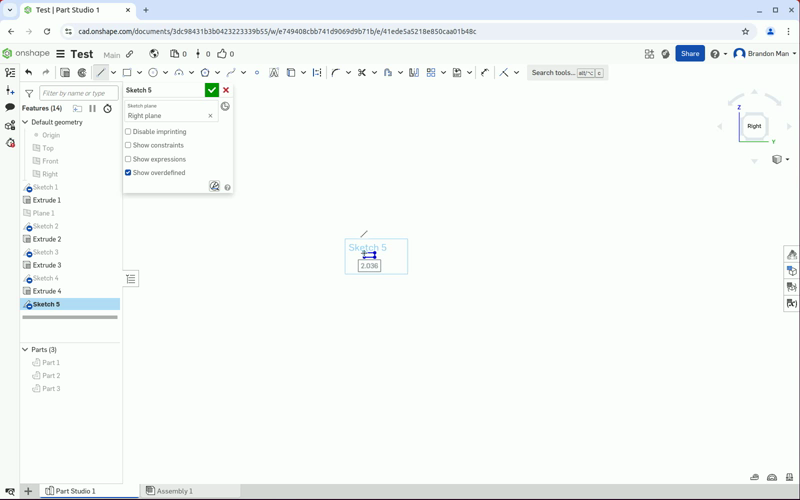
mouse_move(394, 252)
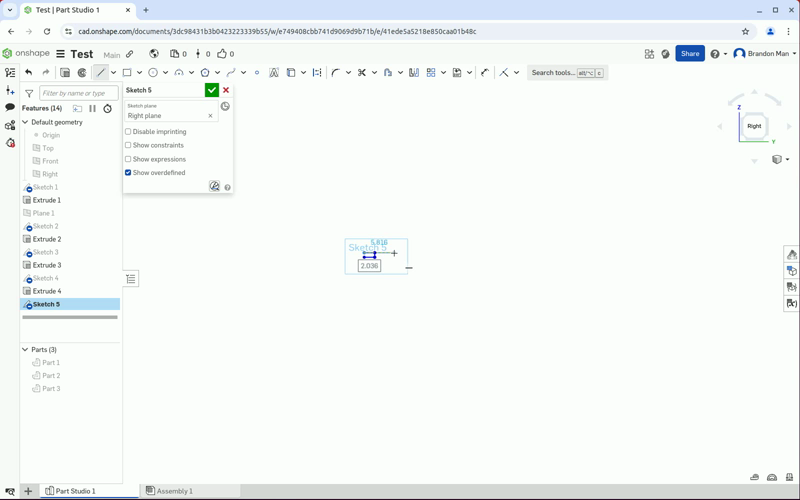
key_down(shift)
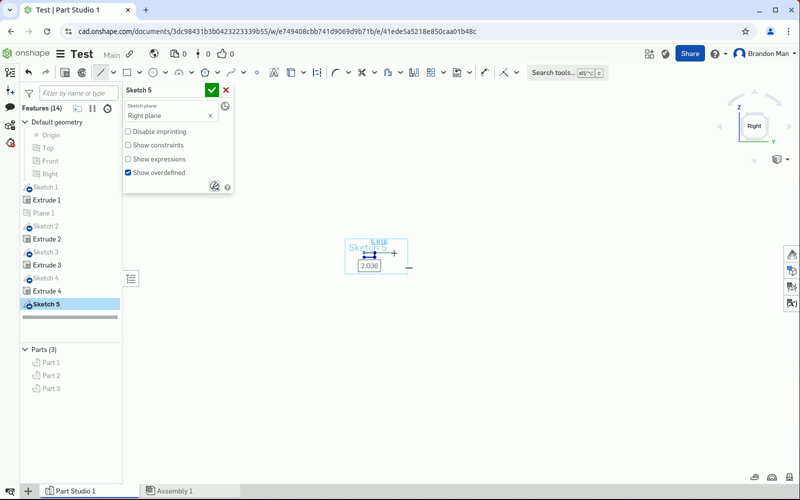
mouse_move(364, 257)
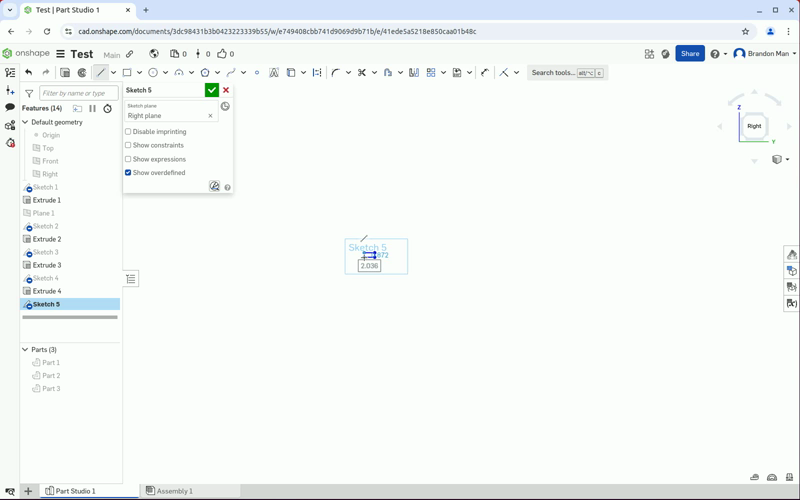
scroll(6)
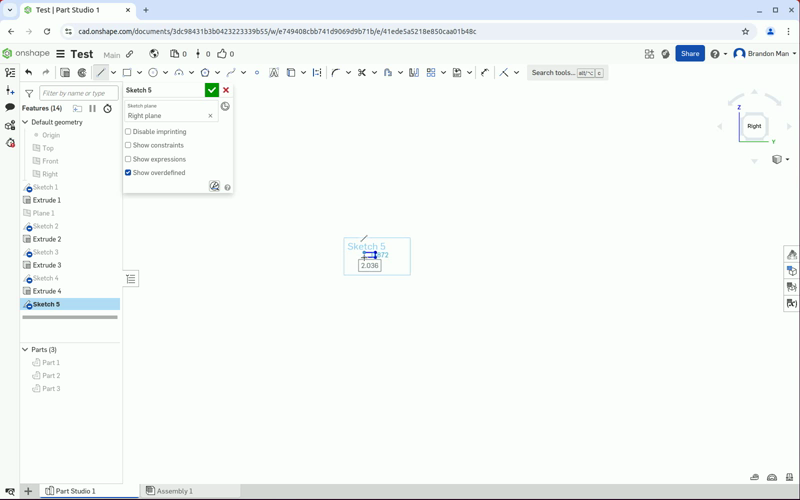
scroll(6)
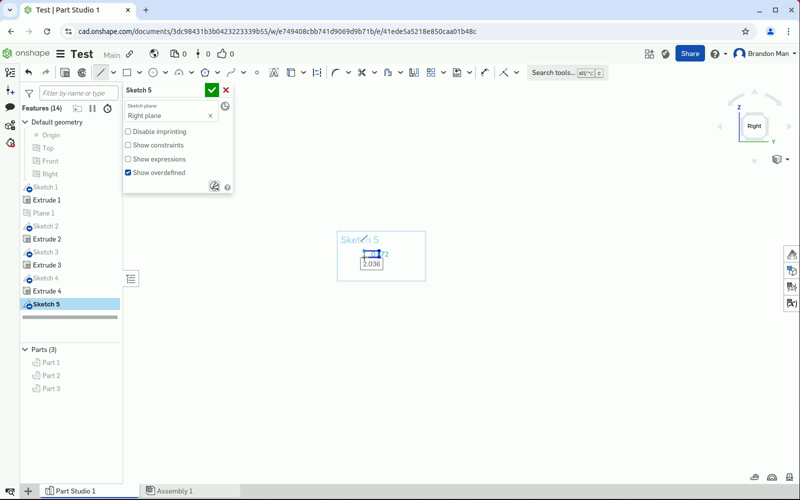
scroll(6)
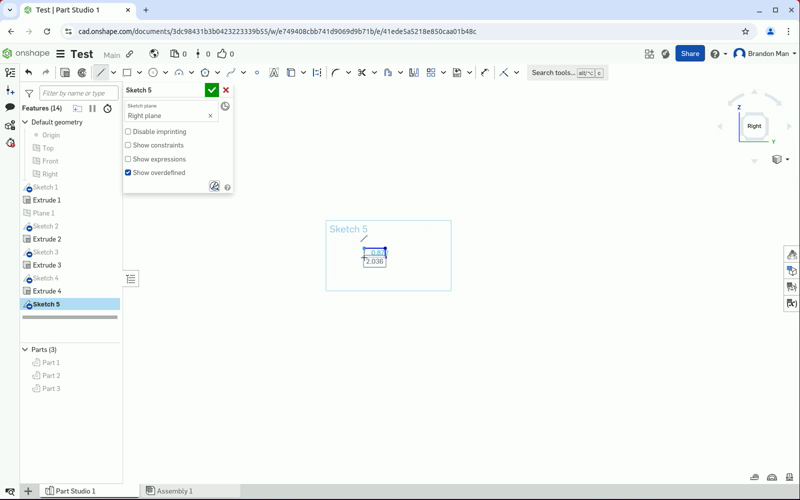
scroll(6)
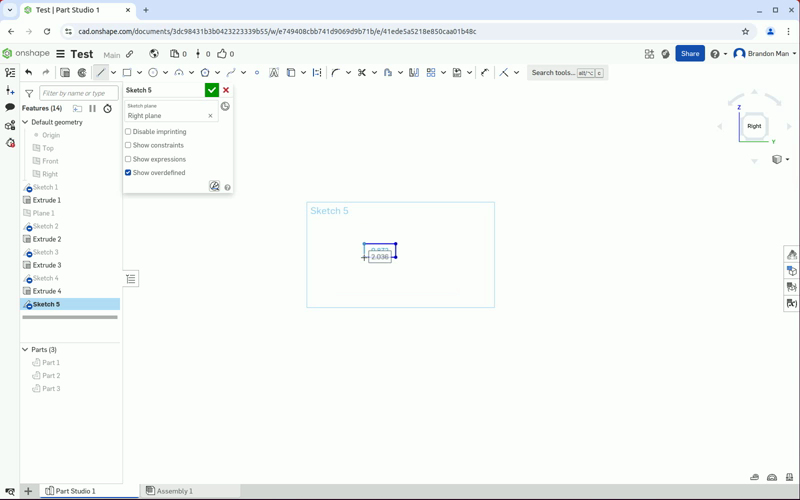
scroll(6)
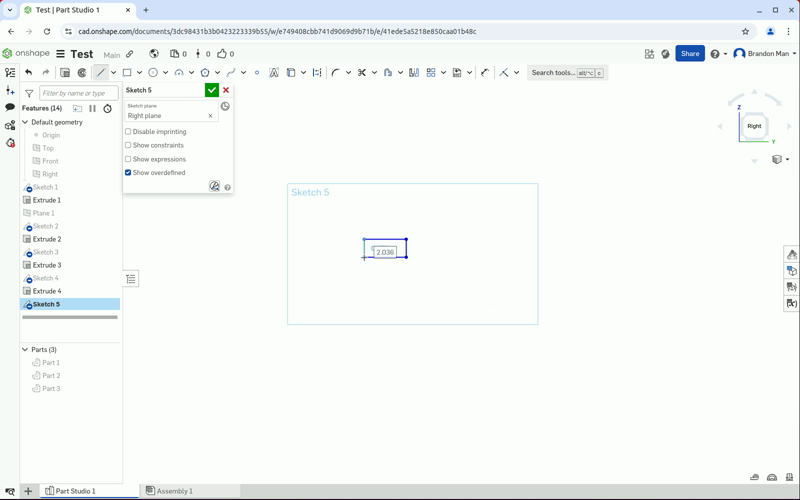
scroll(6)
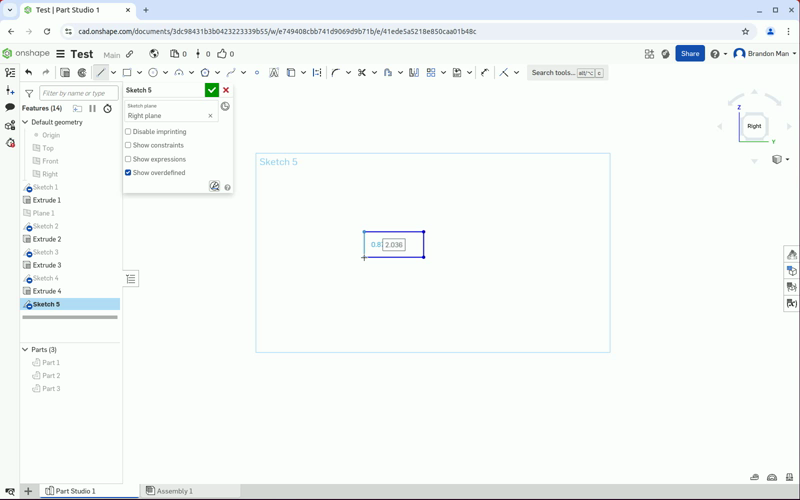
scroll(6)
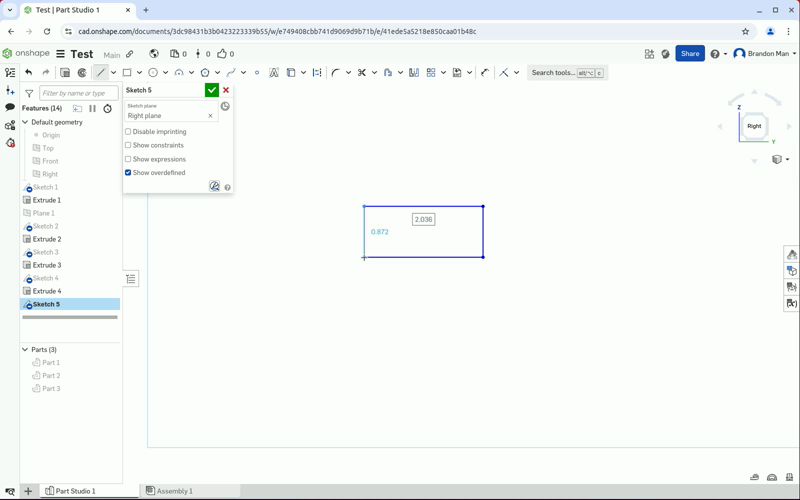
key_up(shift)
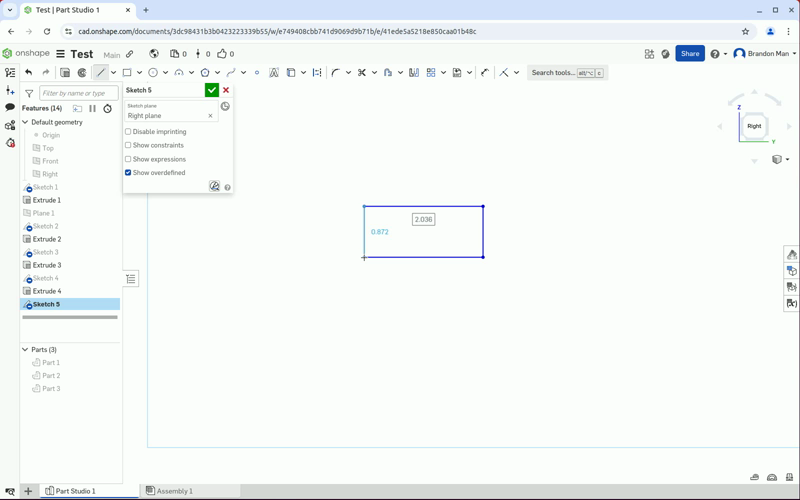
click(364, 257)
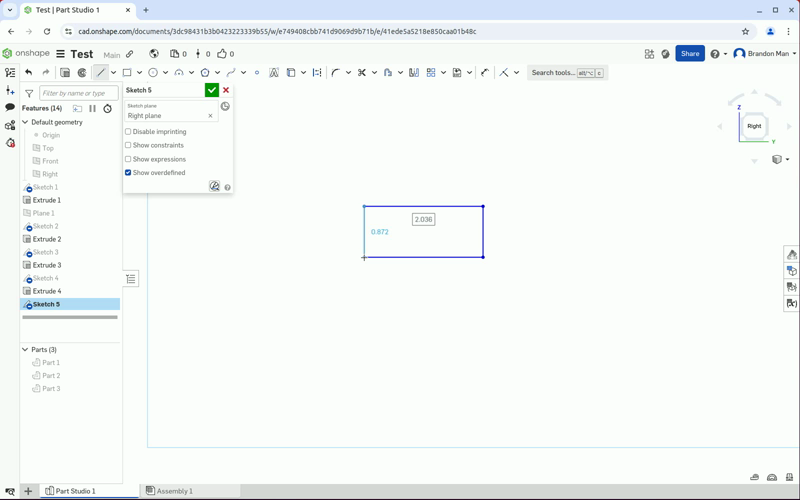
scroll(-6)
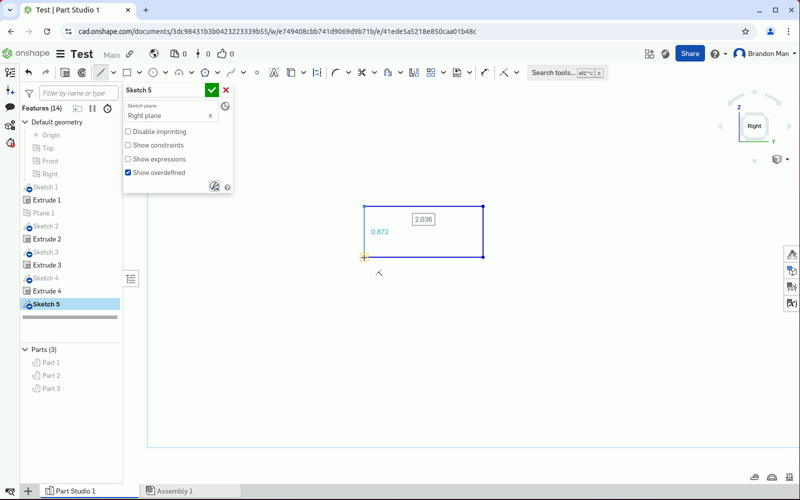
scroll(-6)
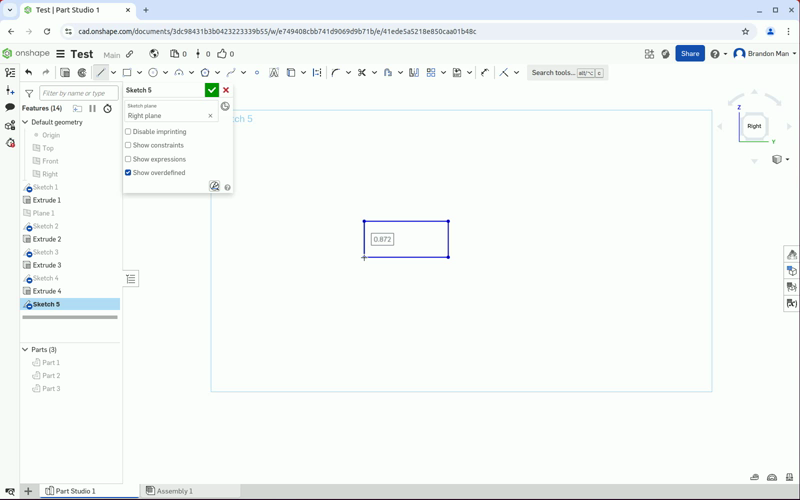
scroll(-6)
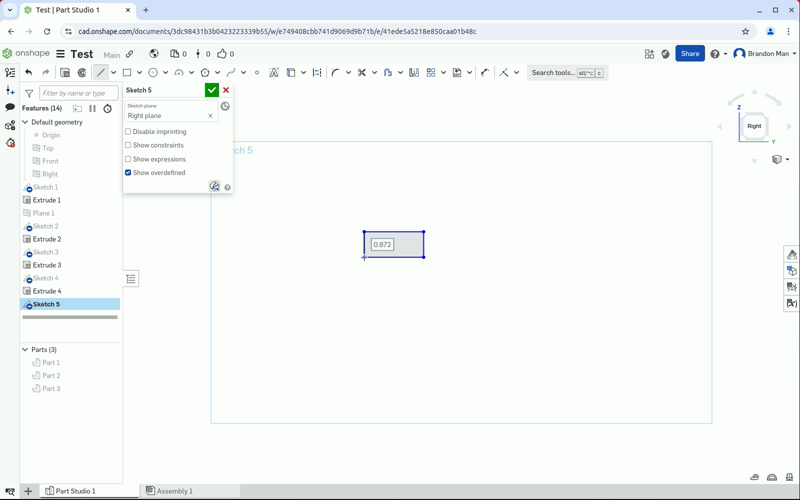
scroll(-6)
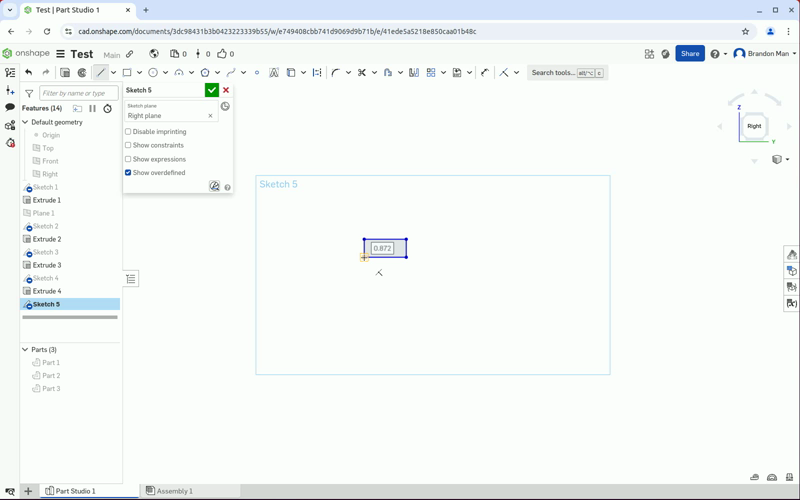
scroll(-6)
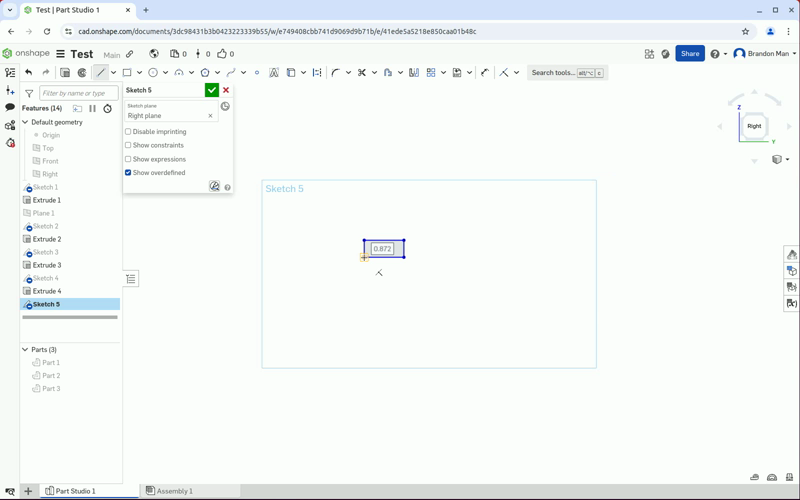
scroll(-6)
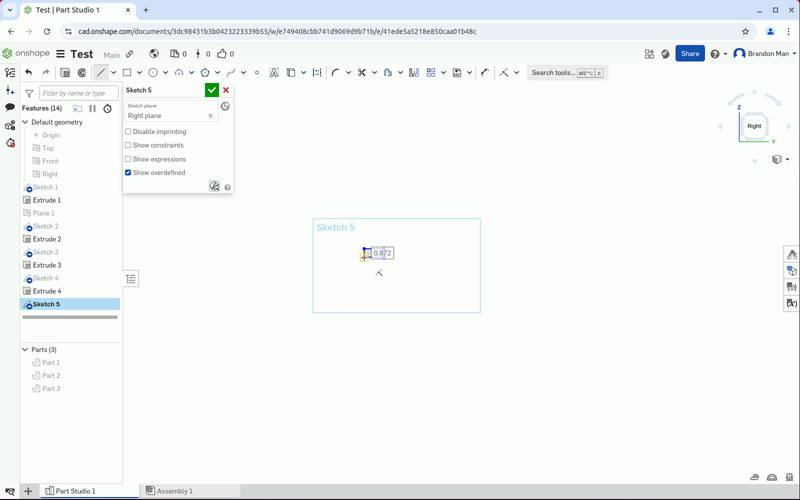
scroll(-6)
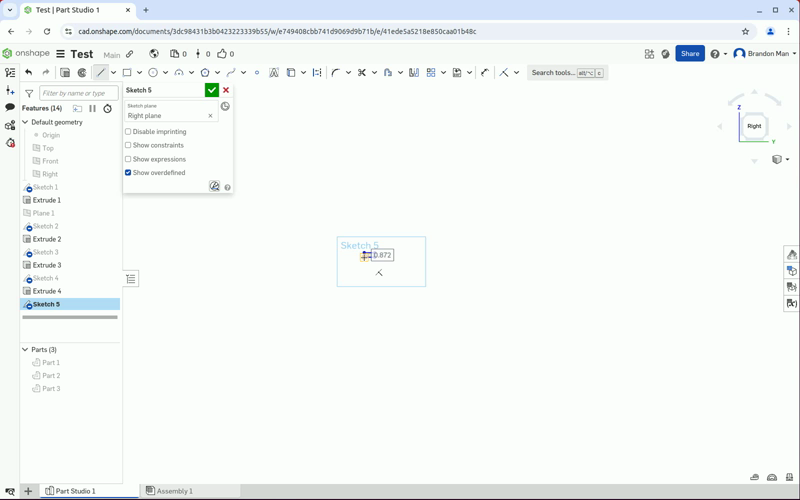
key(esc)
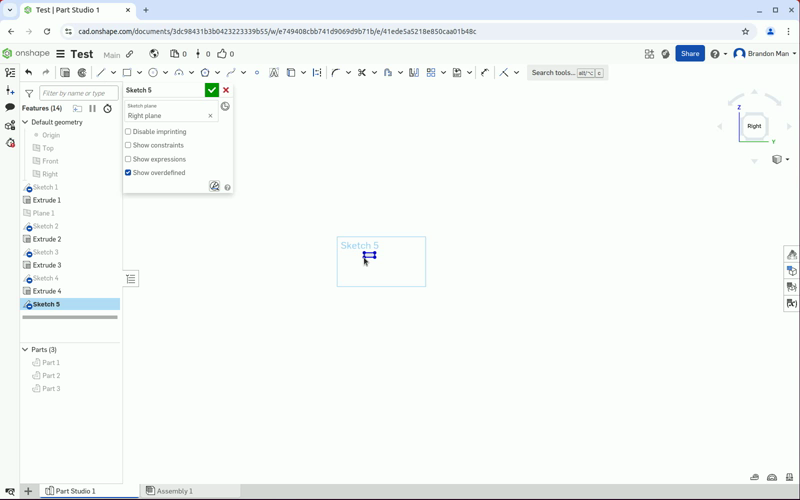
mouse_move(374, 255)
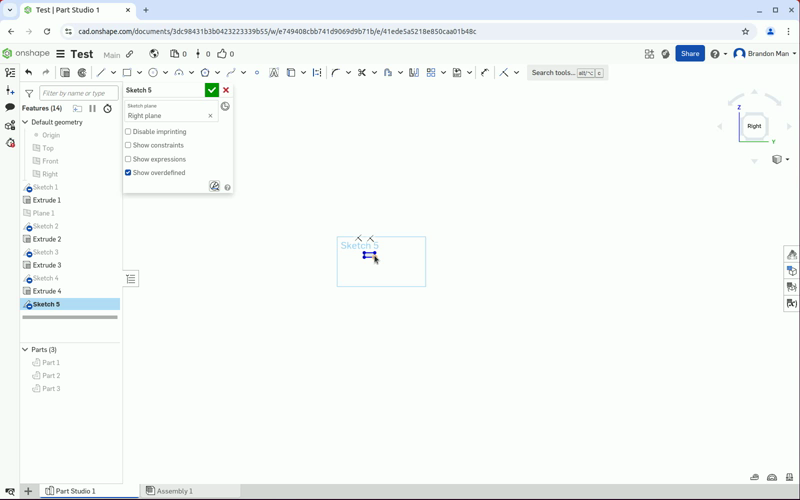
scroll(6)
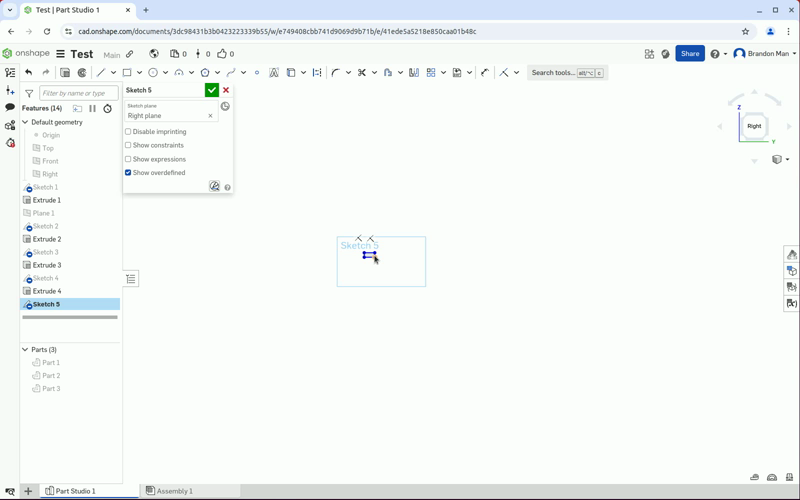
scroll(6)
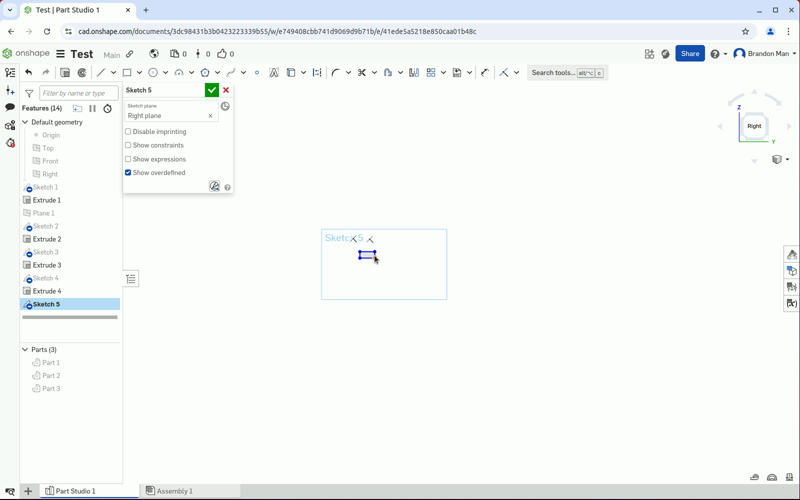
scroll(6)
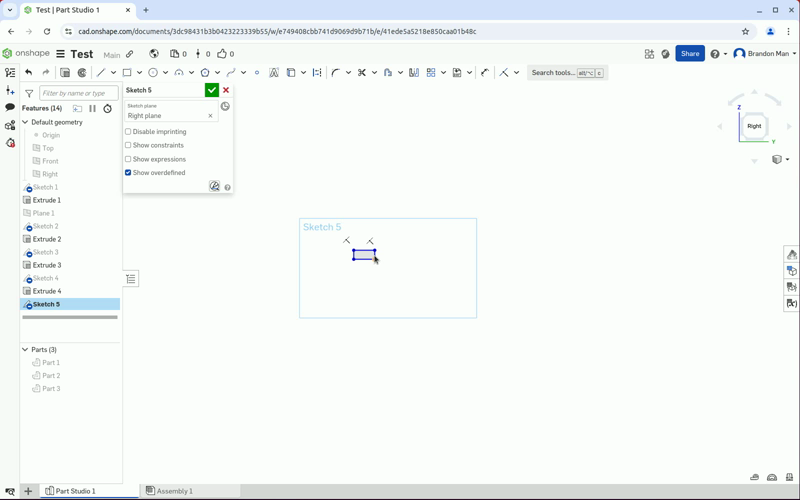
scroll(6)
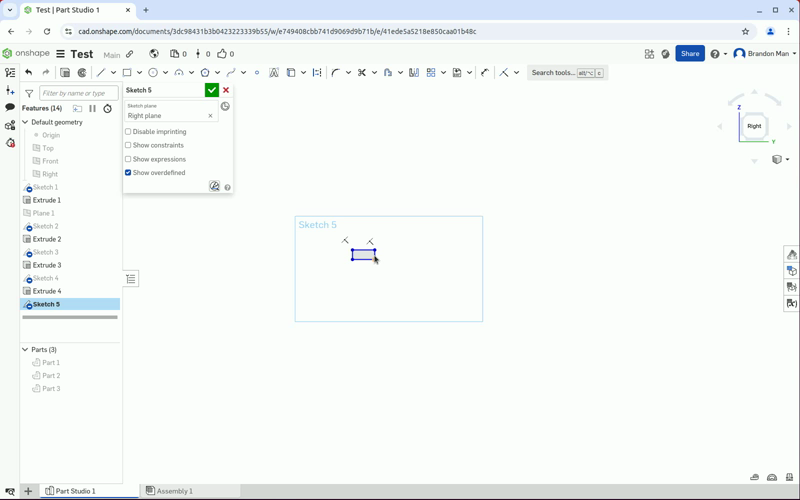
scroll(6)
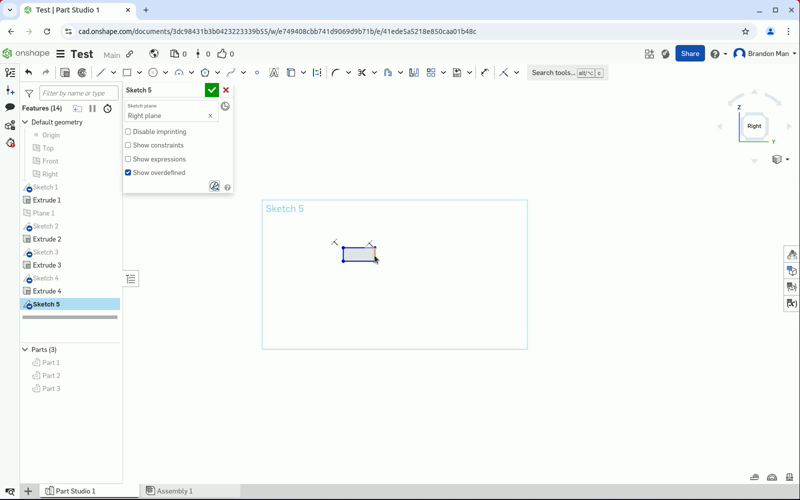
scroll(6)
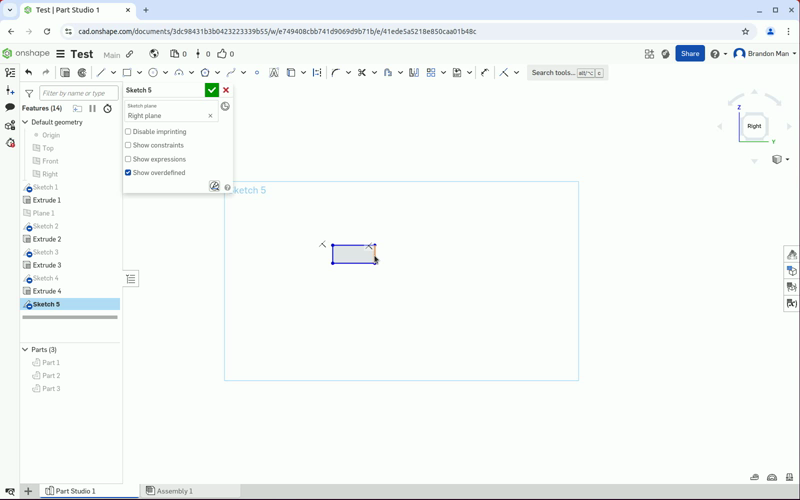
scroll(6)
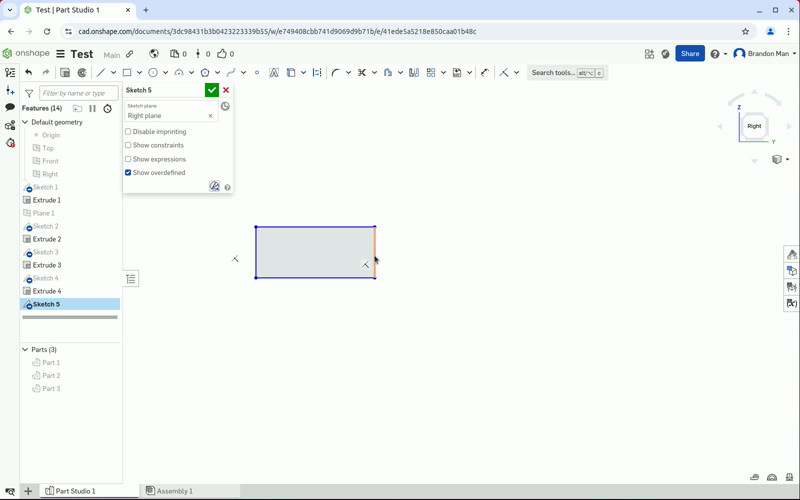
click(374, 255)
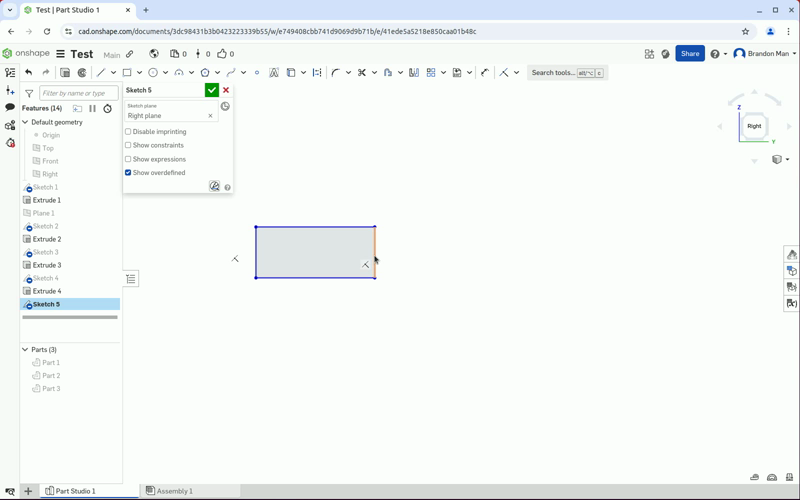
scroll(-6)
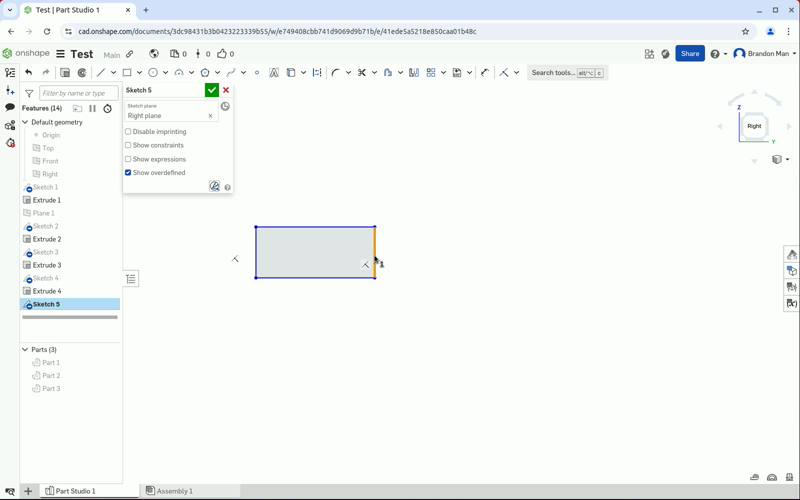
scroll(-6)
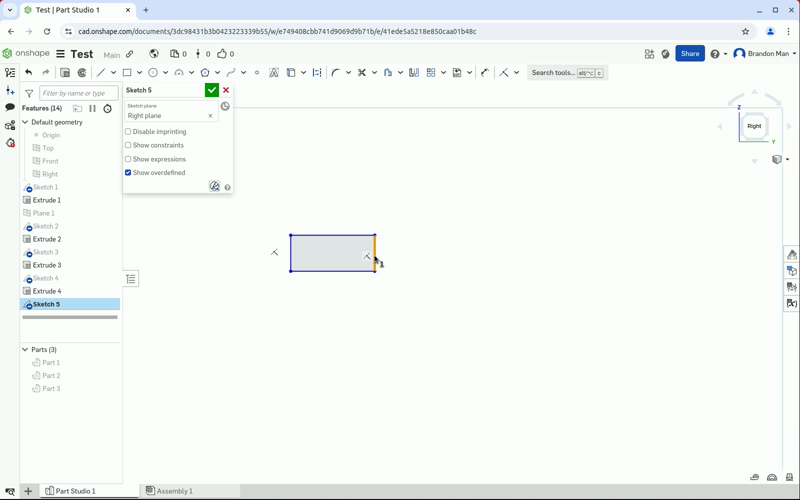
scroll(-6)
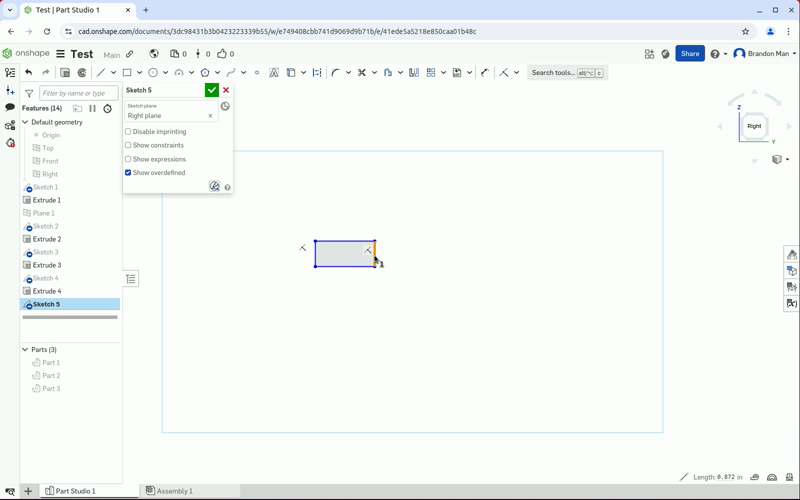
scroll(-6)
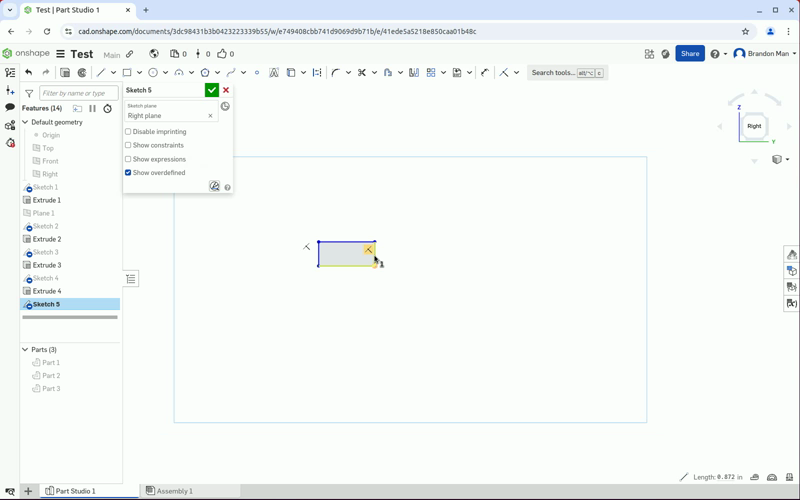
scroll(-6)
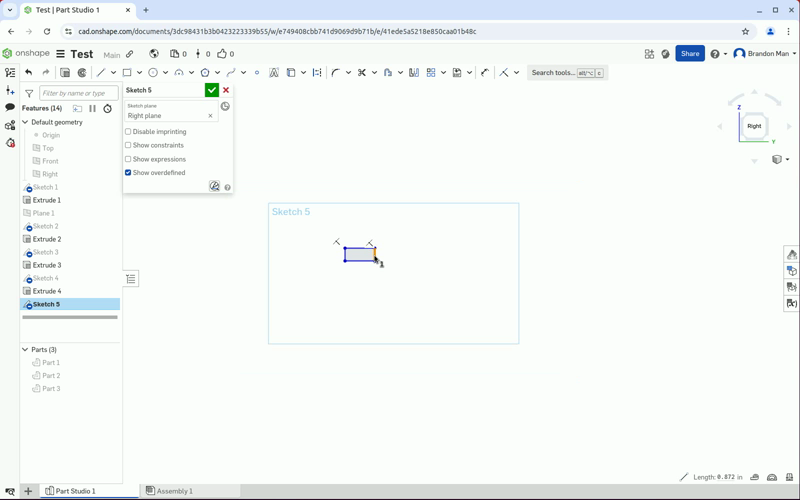
scroll(-6)
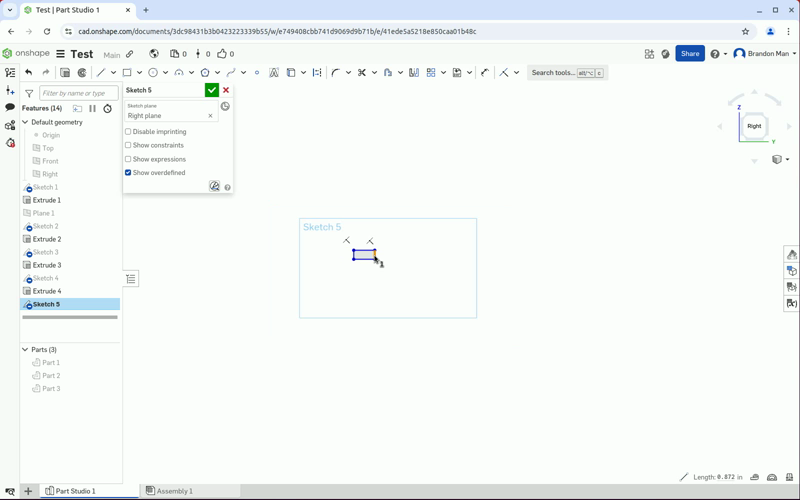
scroll(-6)
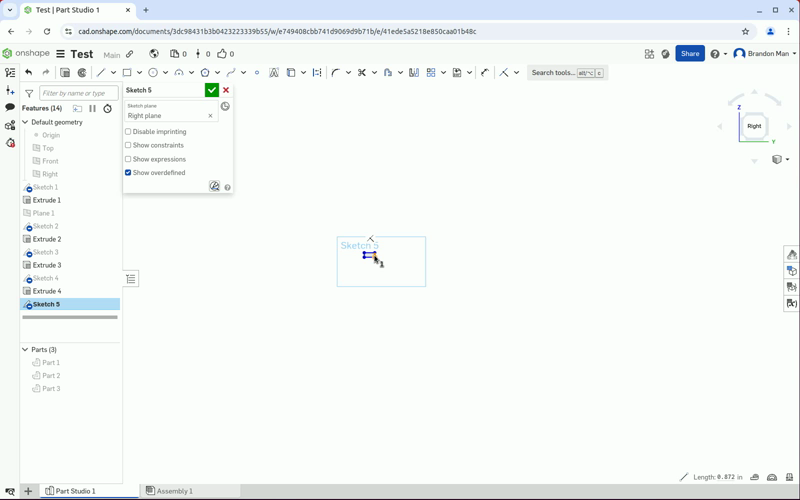
mouse_move(73, 352)
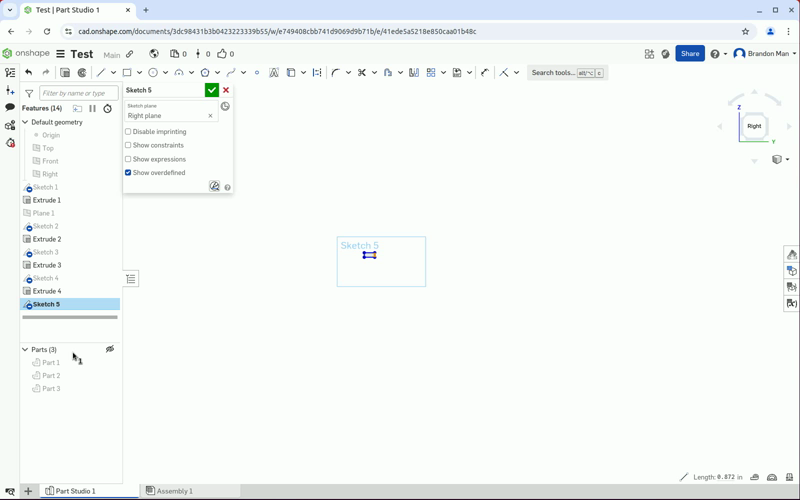
key(shift+y)
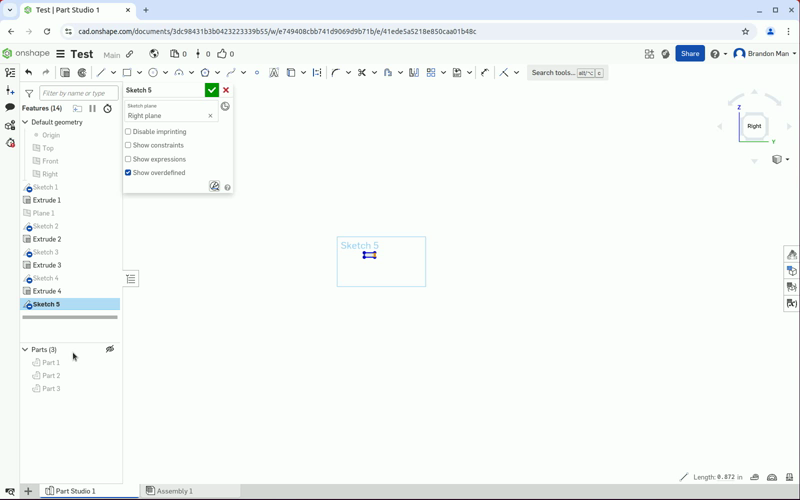
key(shift+e)
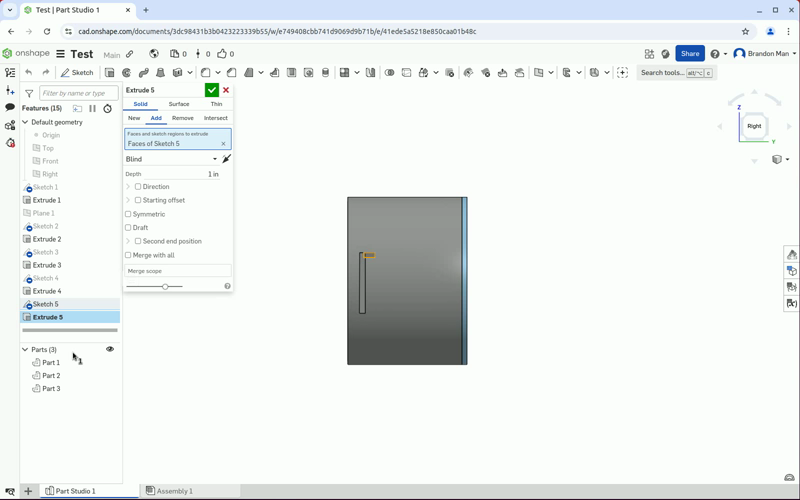
mouse_move(143, 106)
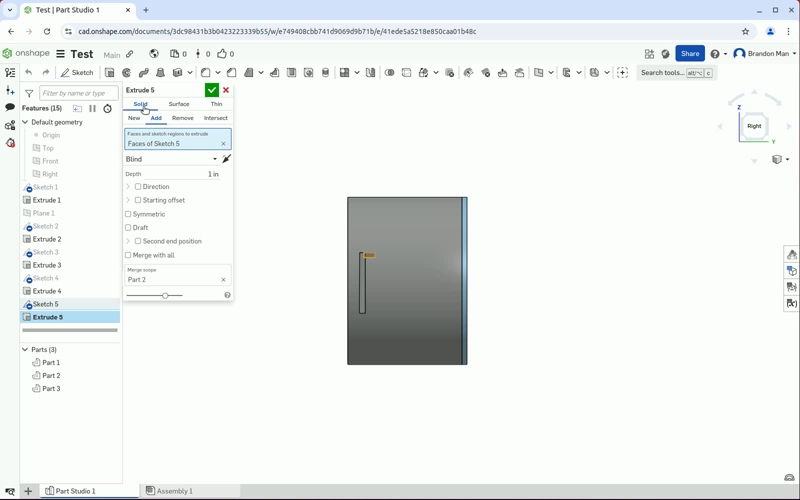
click(143, 106)
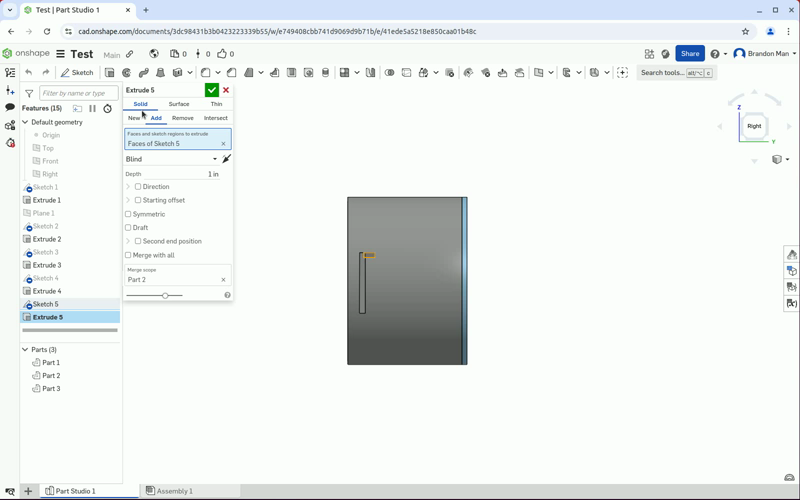
mouse_move(137, 120)
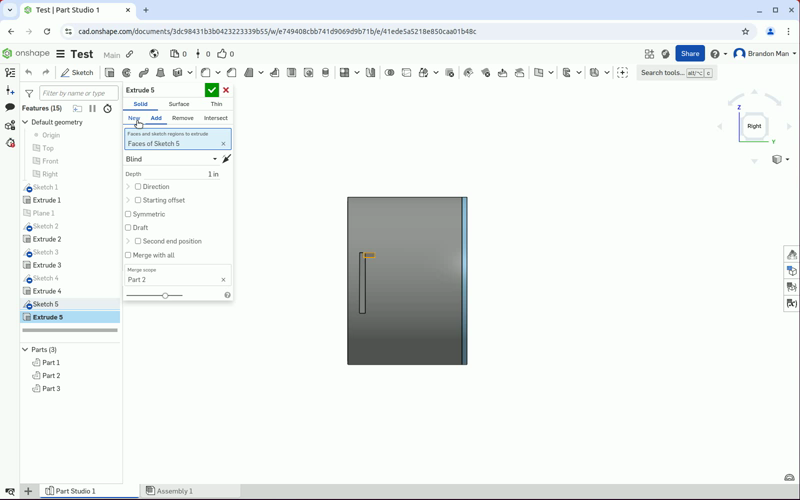
click(137, 120)
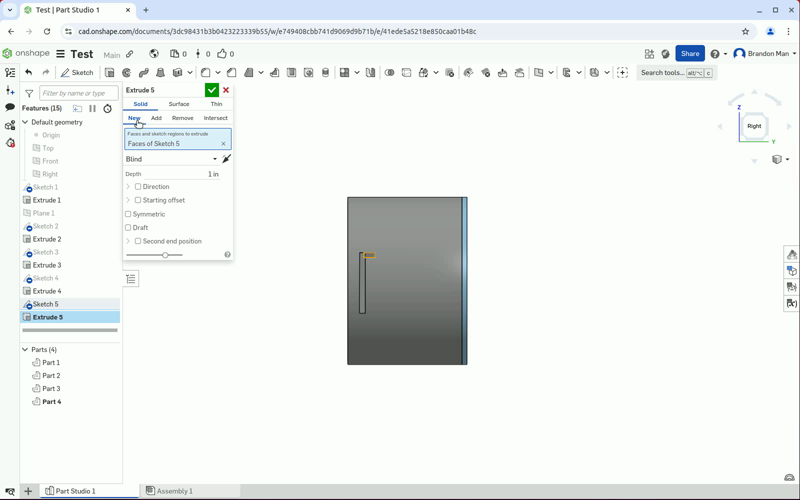
key(tab, 4)
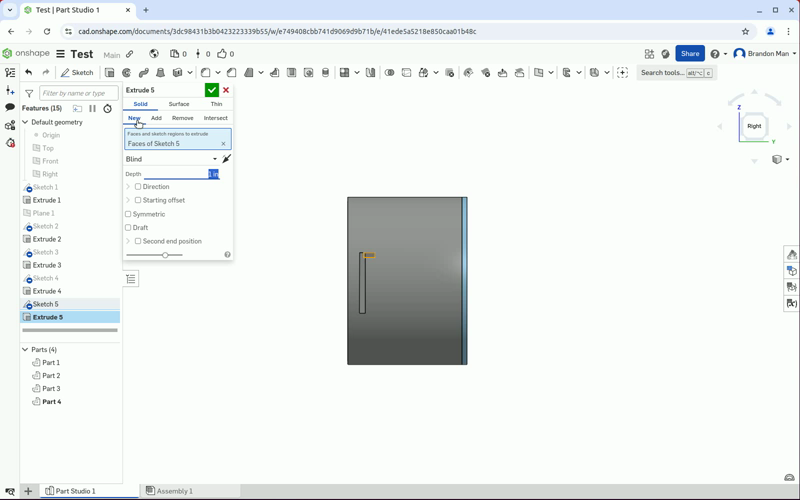
text(34.18)
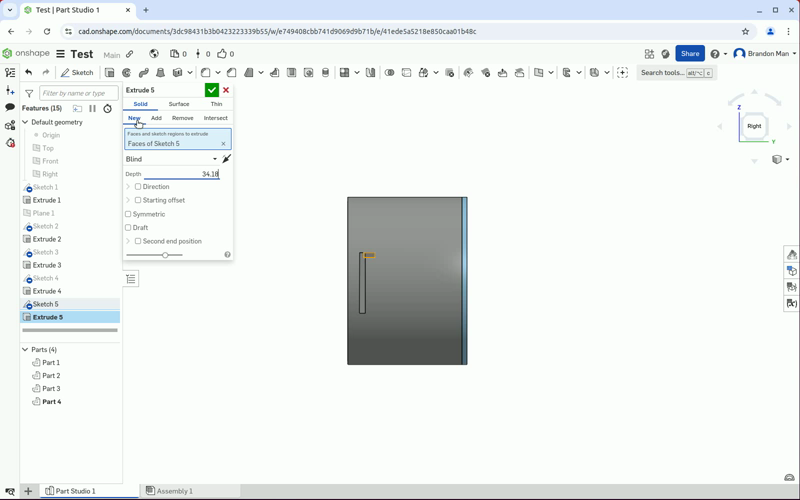
key(tab, 3)
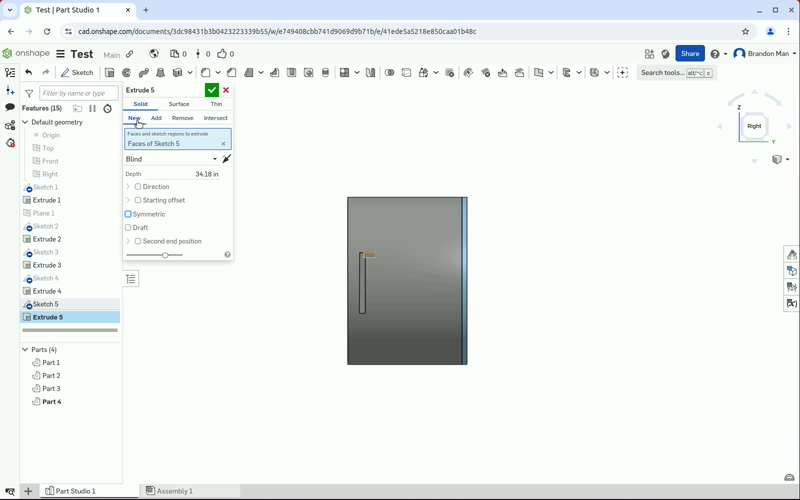
key(space)
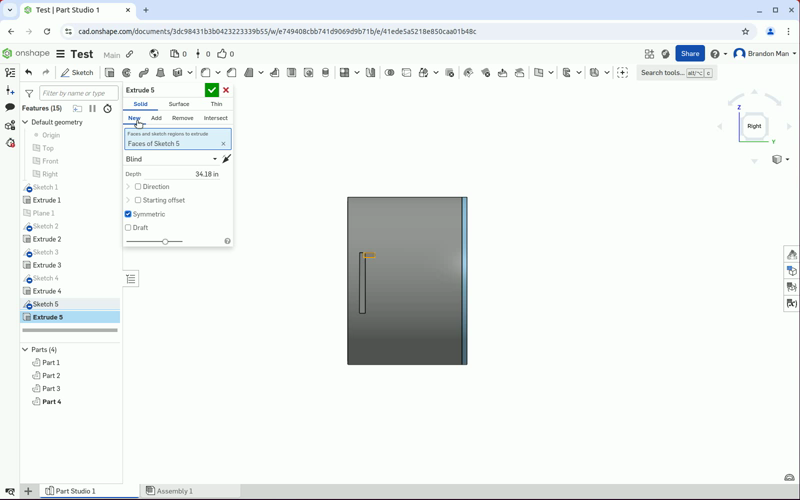
key(enter)
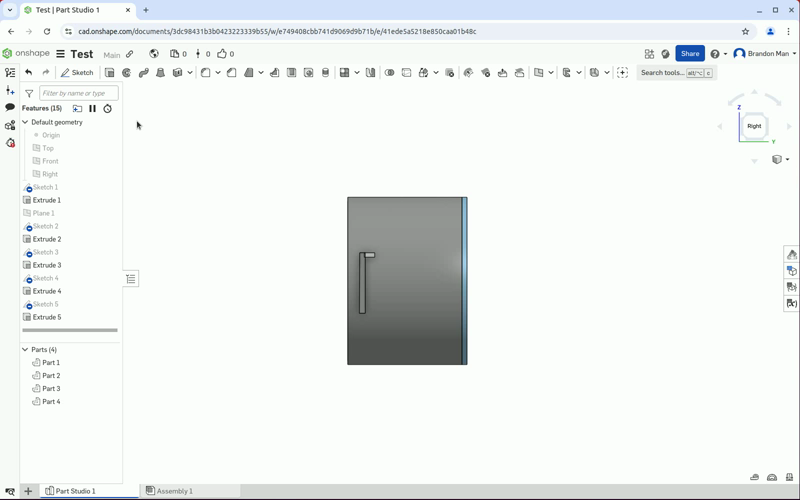
key(shift+h)
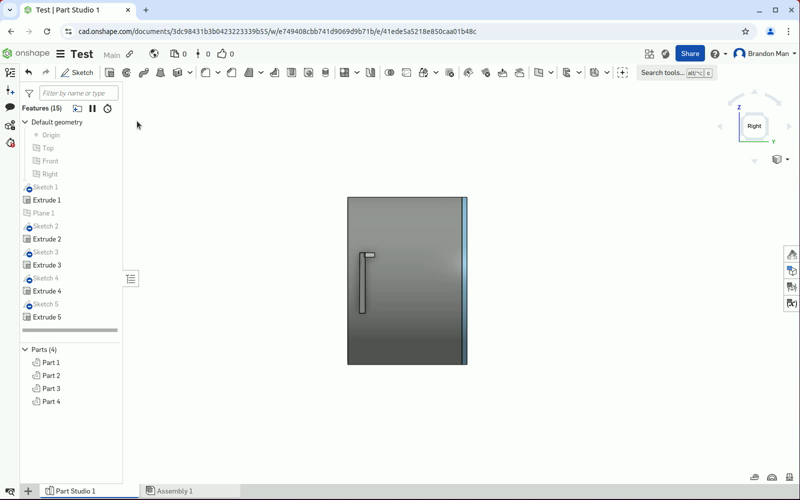
key(shift+h)
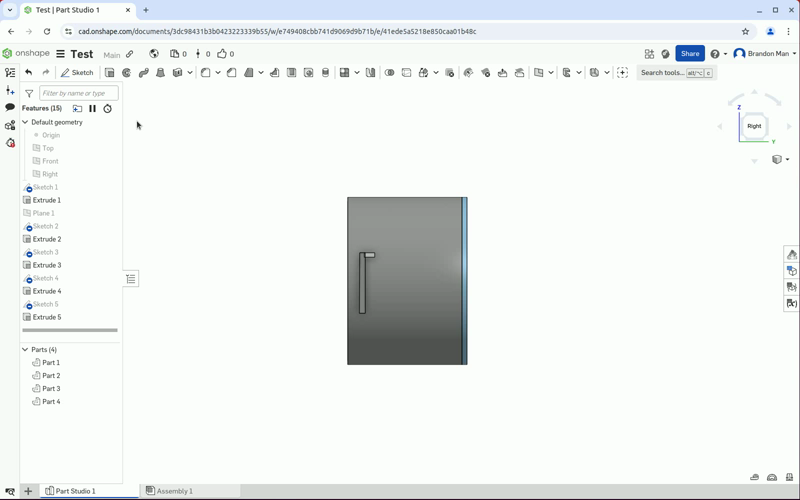
mouse_move(73, 189)
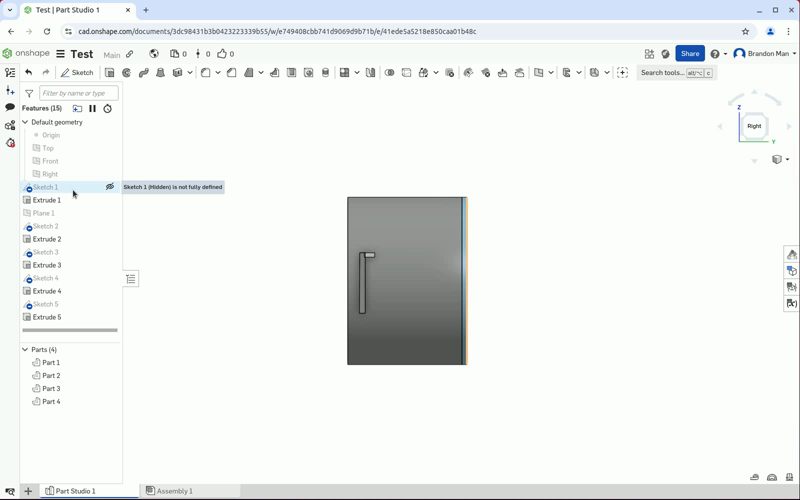
click(73, 189)
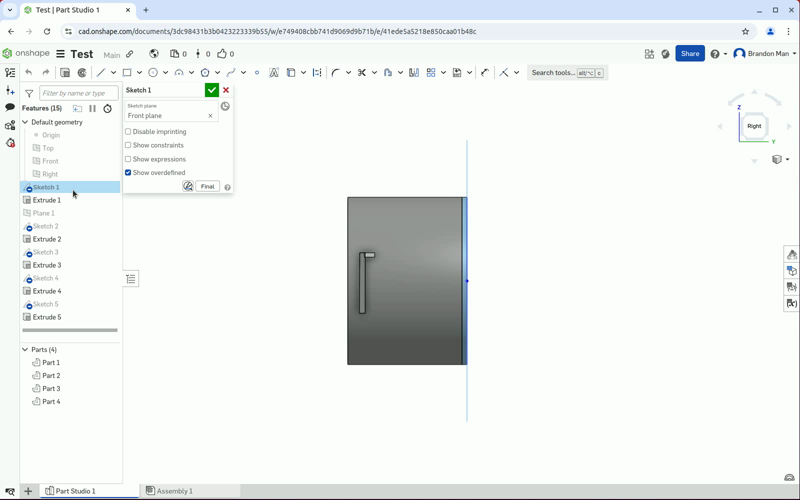
mouse_move(229, 92)
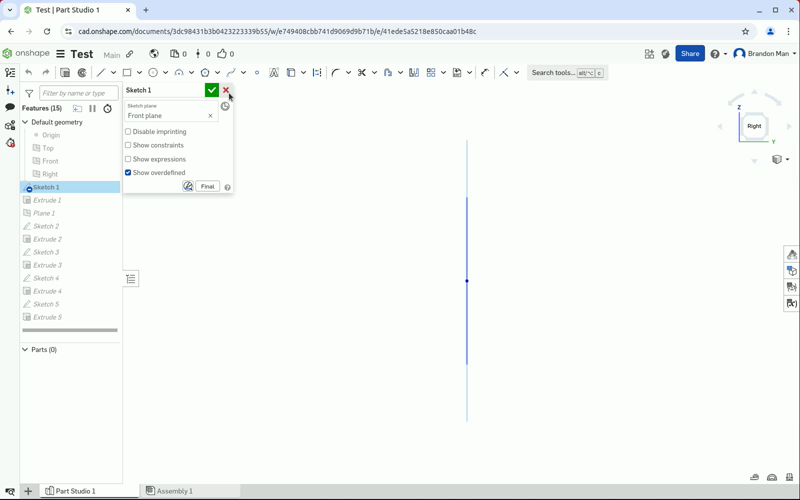
click(229, 92)
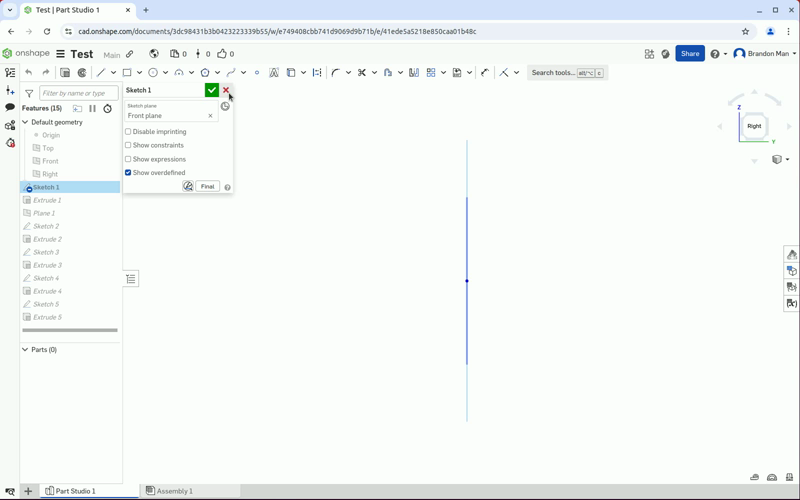
key(shift+s)
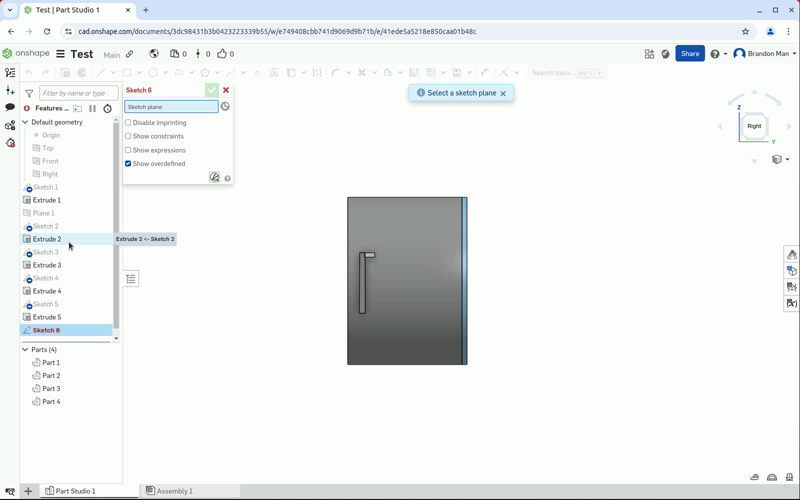
scroll(3)
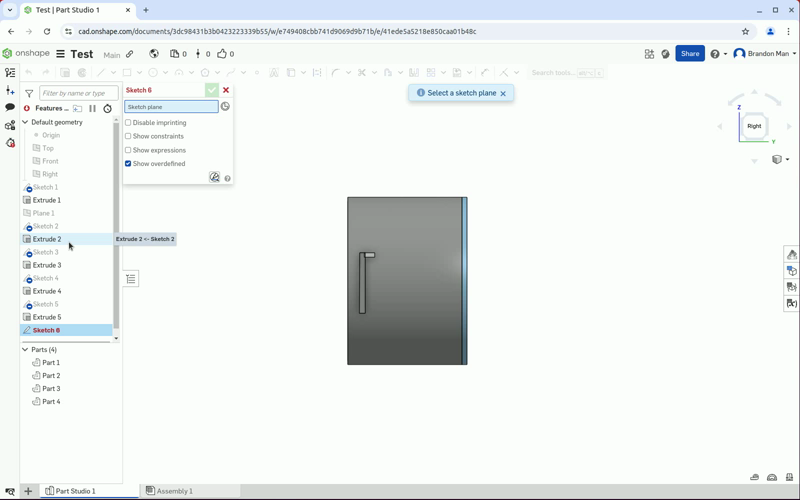
mouse_move(69, 176)
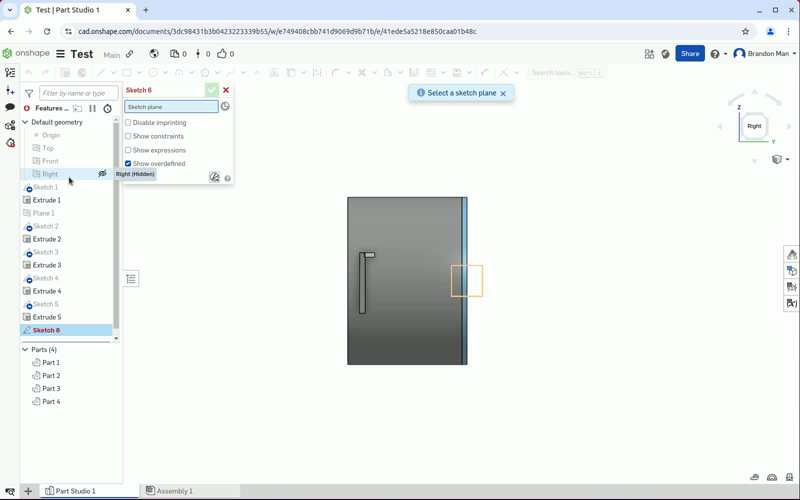
click(69, 176)
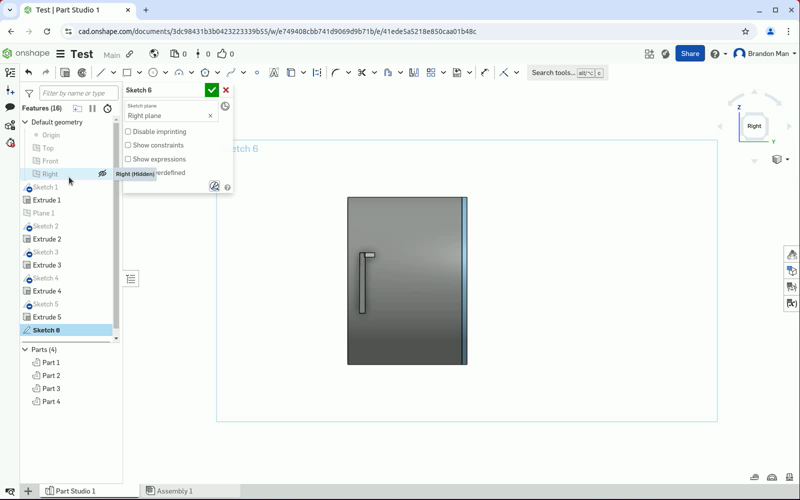
mouse_move(73, 352)
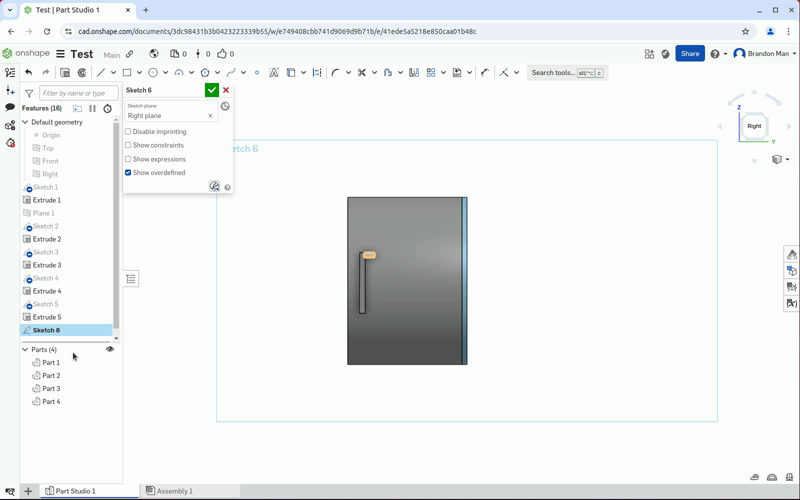
key(y)
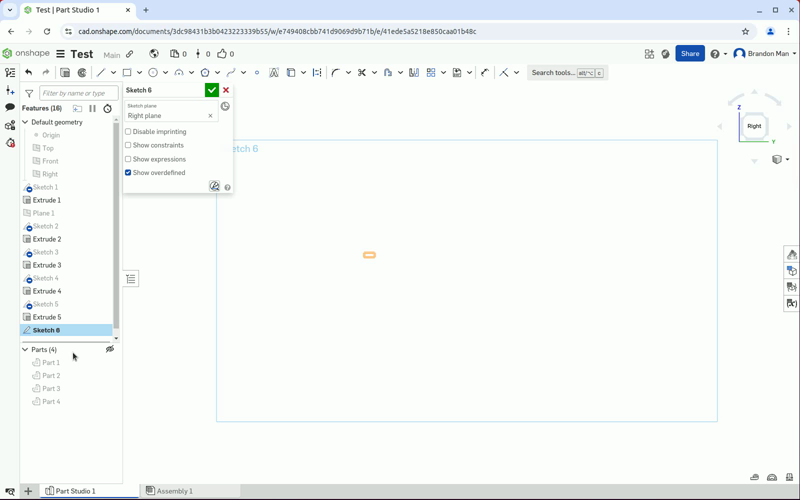
key(l)
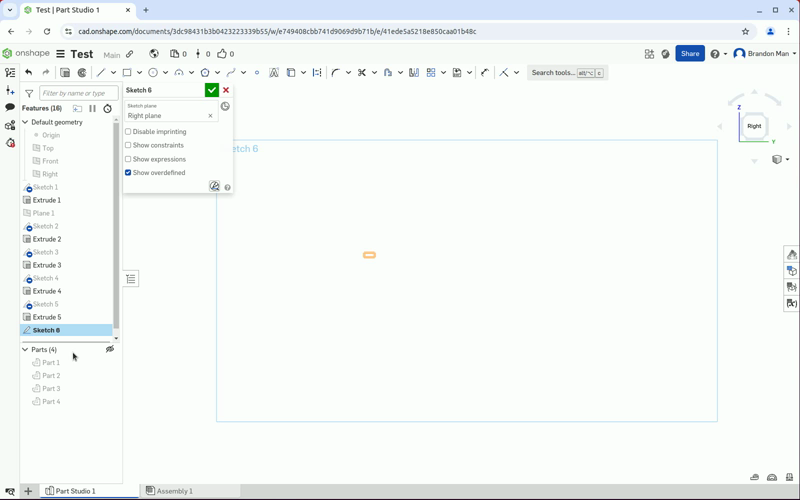
key_down(shift)
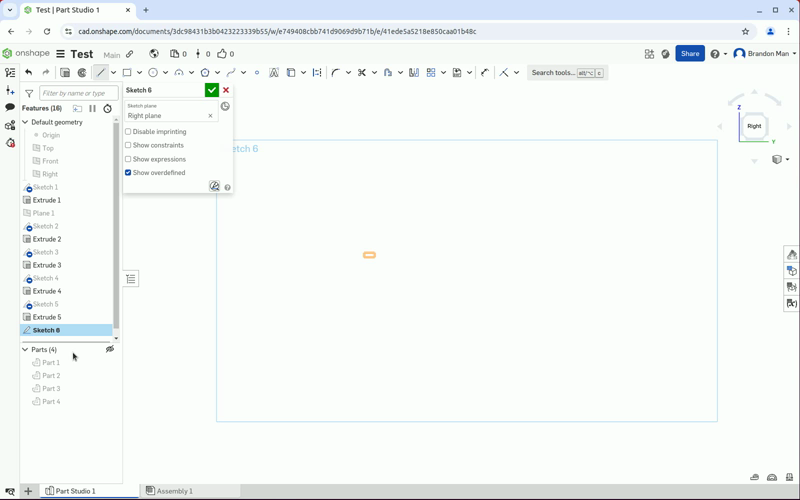
mouse_move(364, 313)
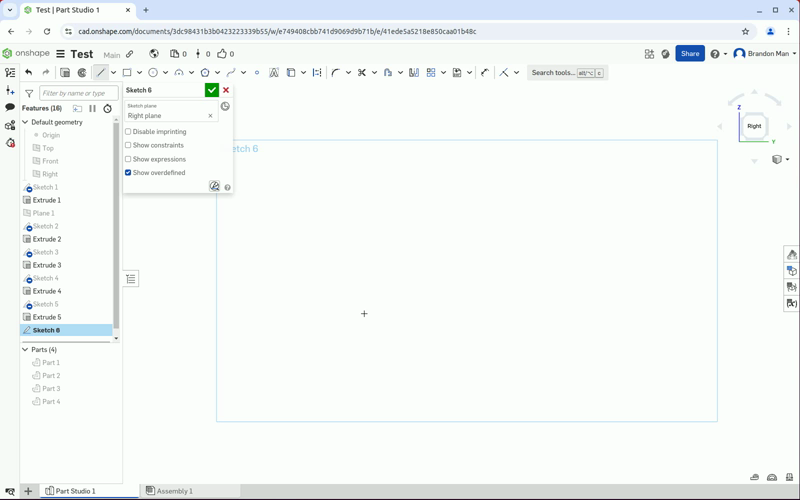
click(364, 313)
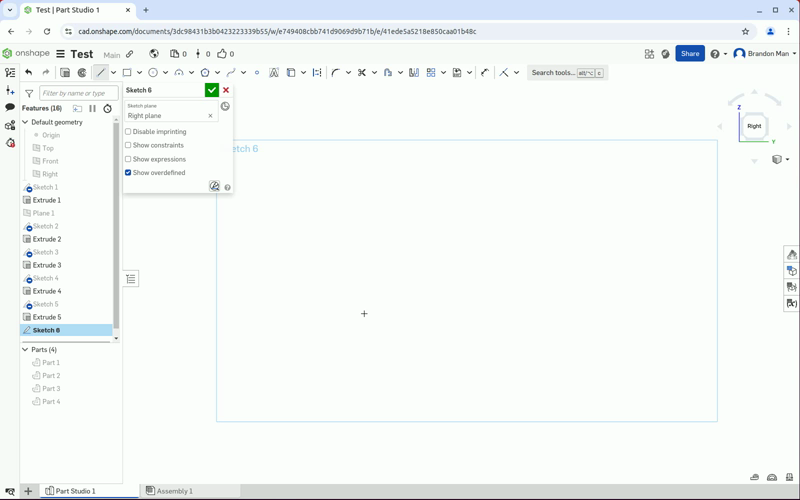
key_up(shift)
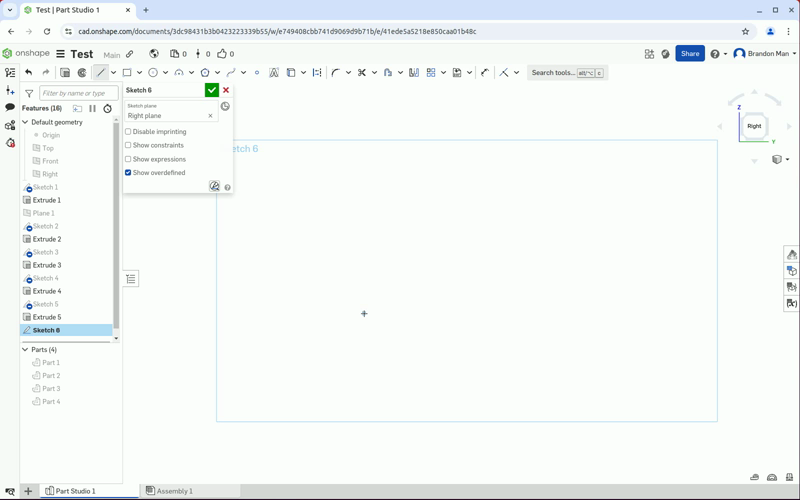
key_down(shift)
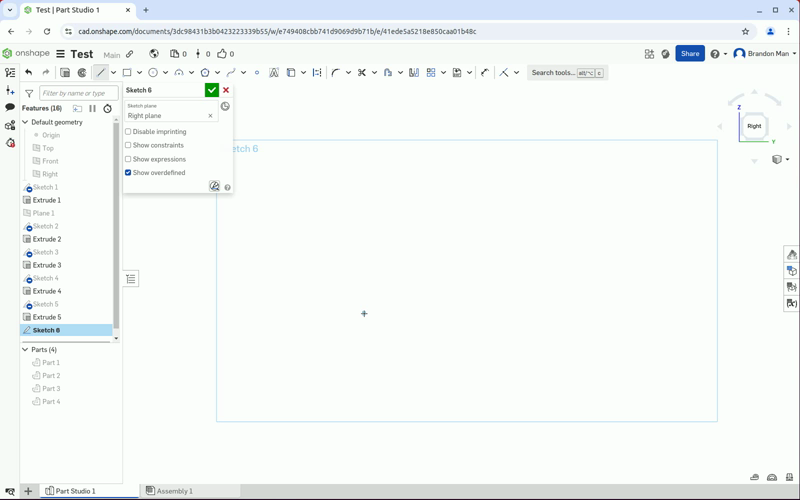
mouse_move(394, 313)
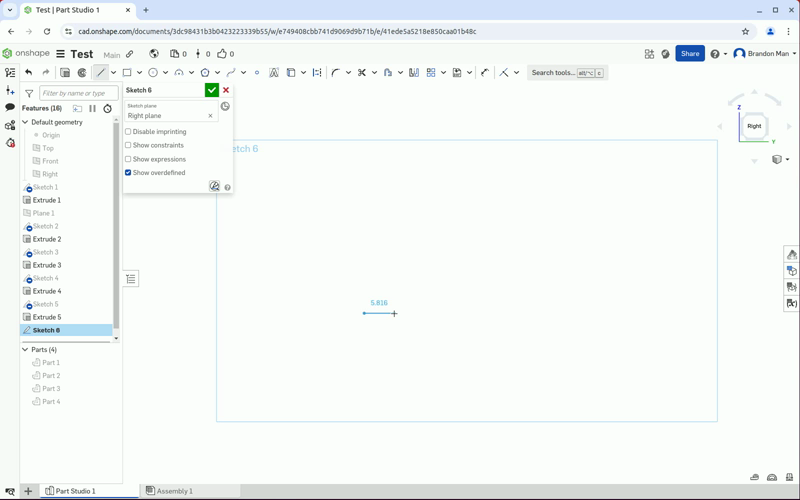
mouse_move(374, 313)
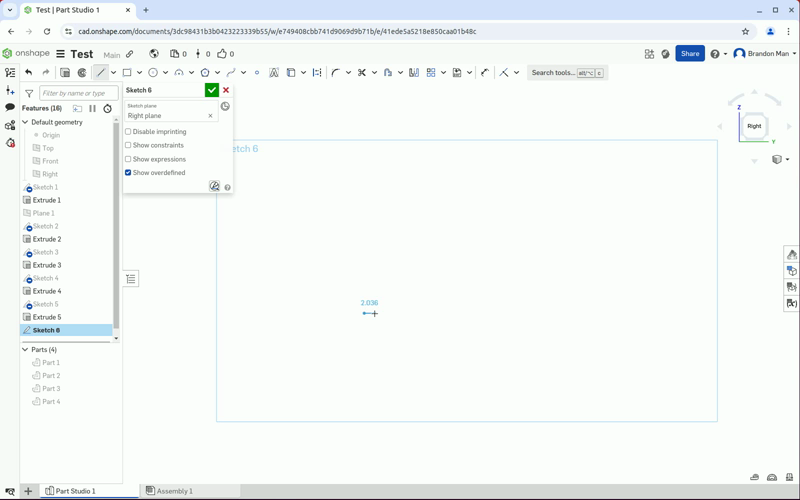
click(374, 313)
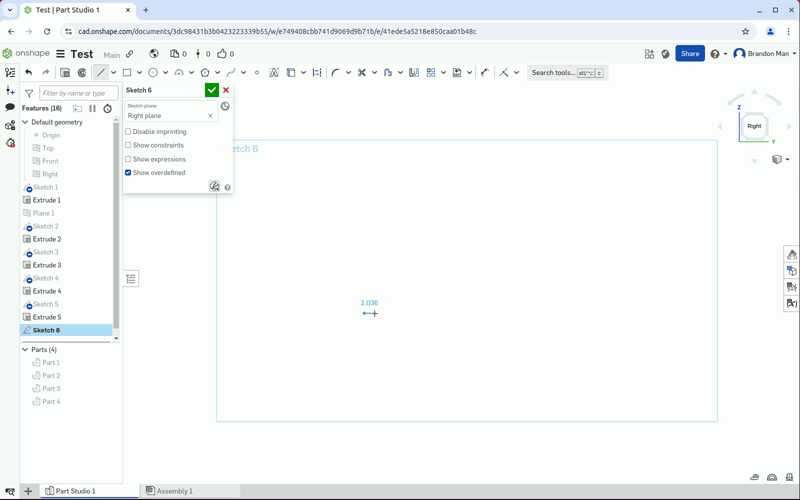
key_up(shift)
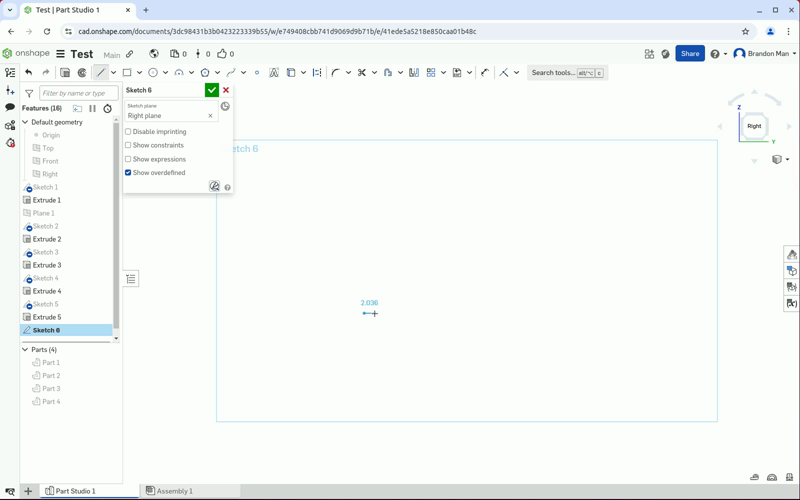
key_down(shift)
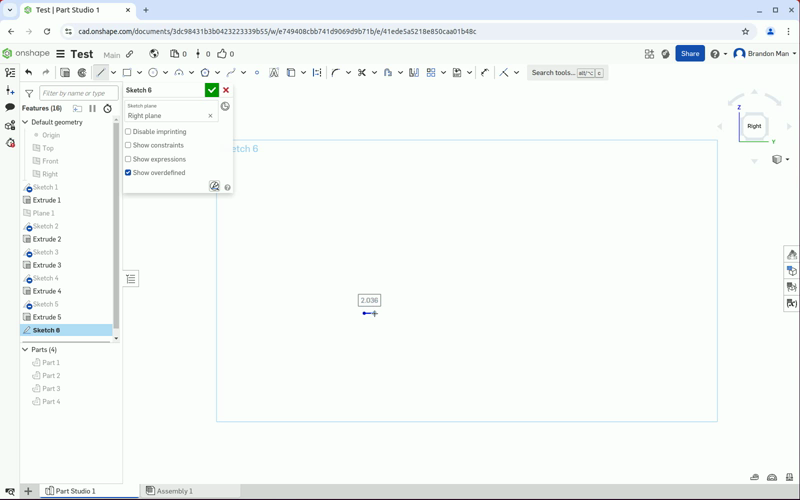
mouse_move(404, 313)
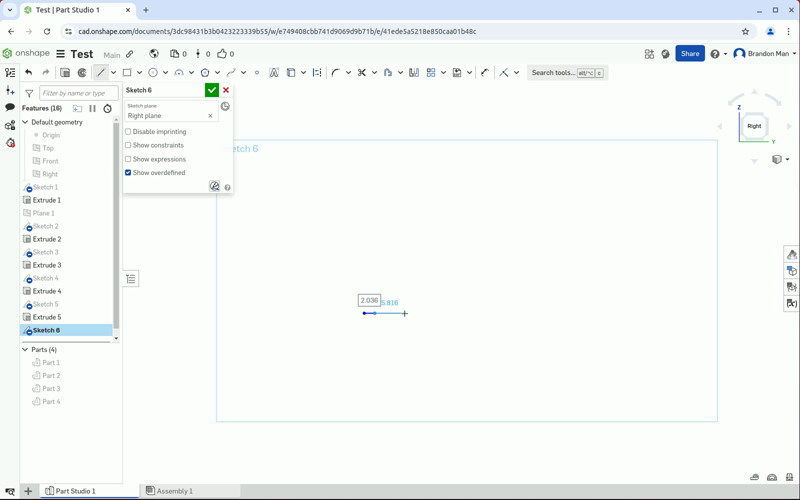
mouse_move(374, 309)
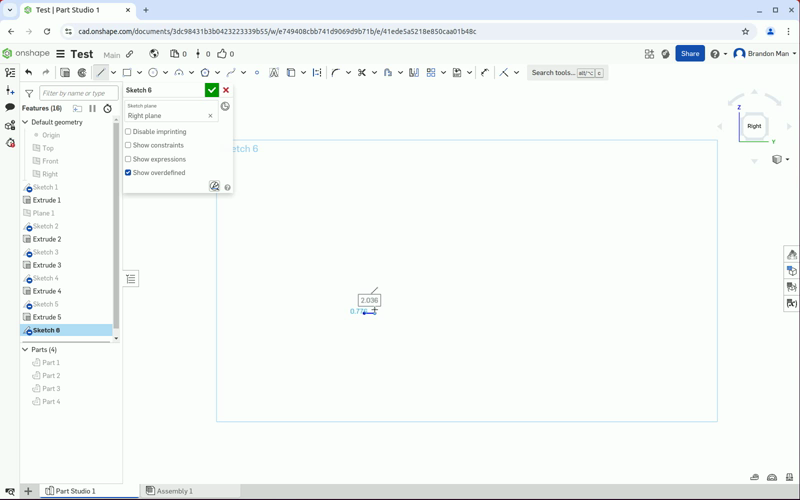
scroll(6)
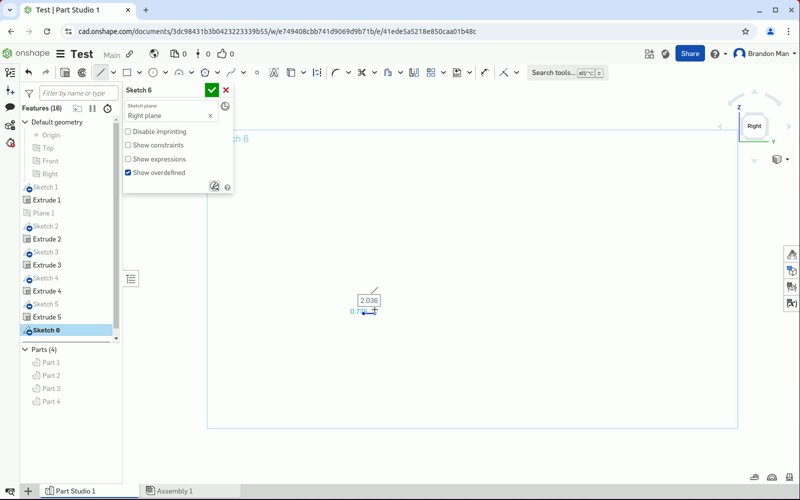
scroll(6)
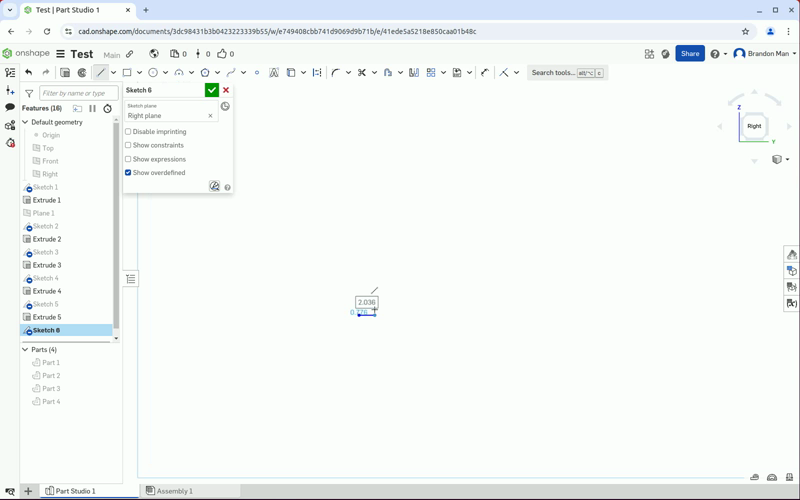
scroll(6)
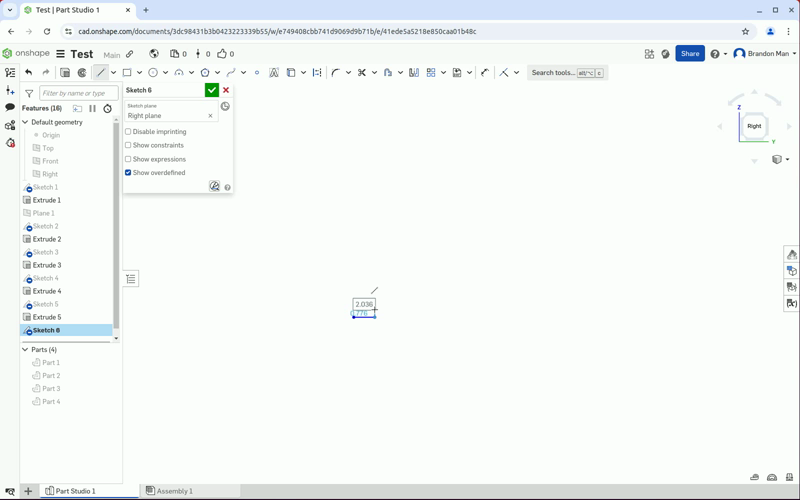
scroll(6)
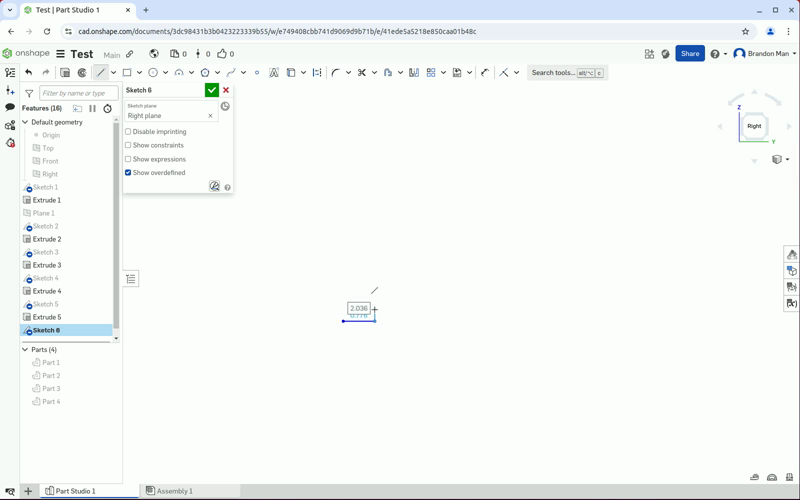
scroll(6)
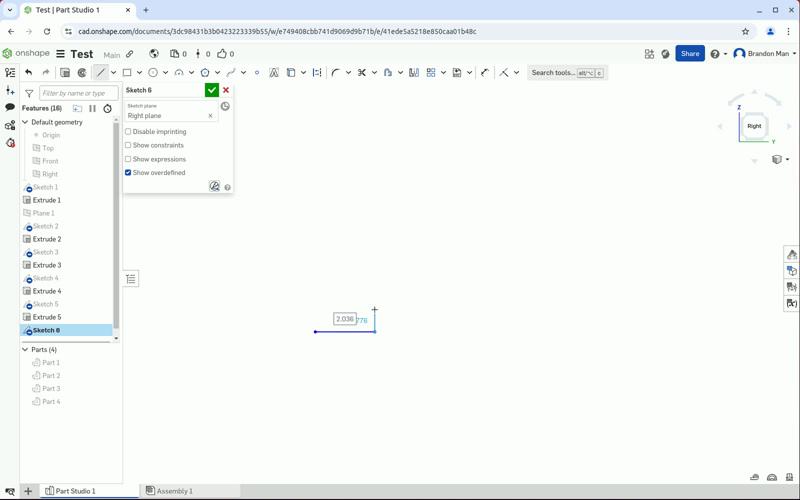
scroll(6)
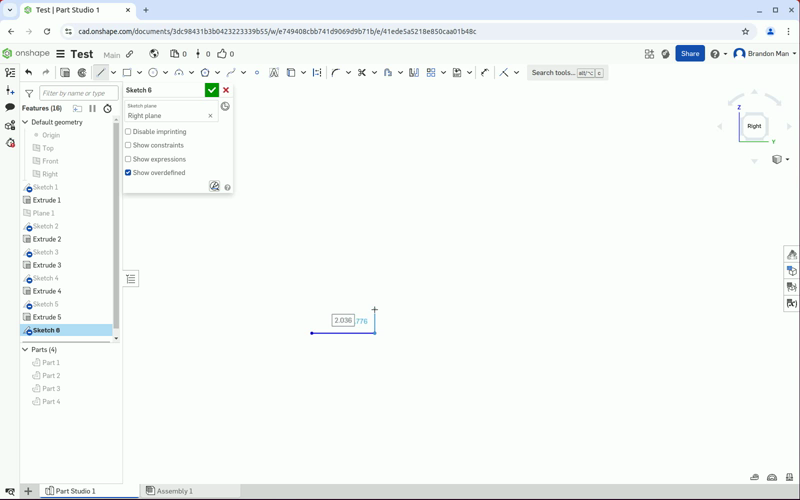
scroll(6)
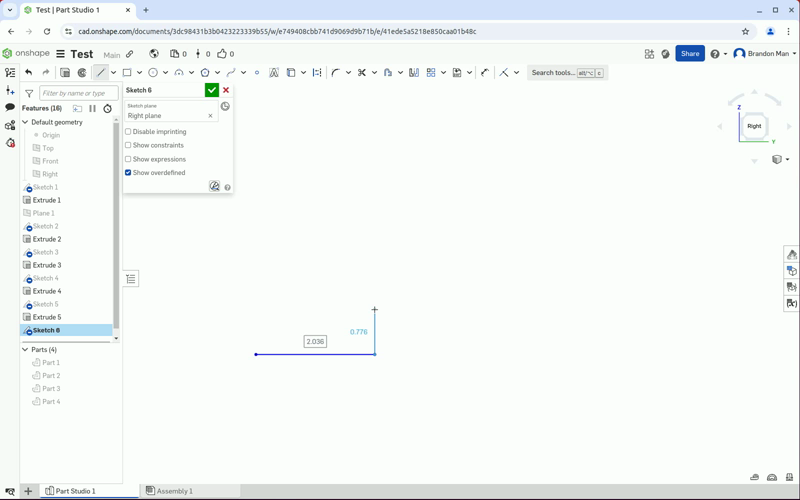
click(374, 309)
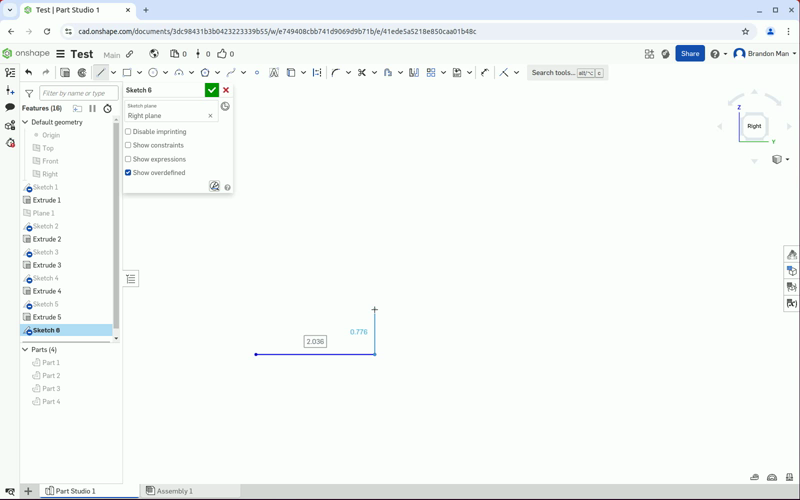
scroll(-6)
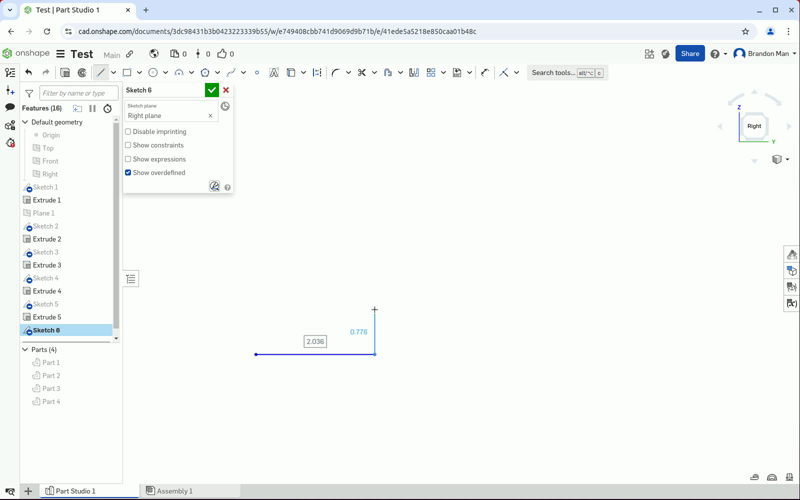
scroll(-6)
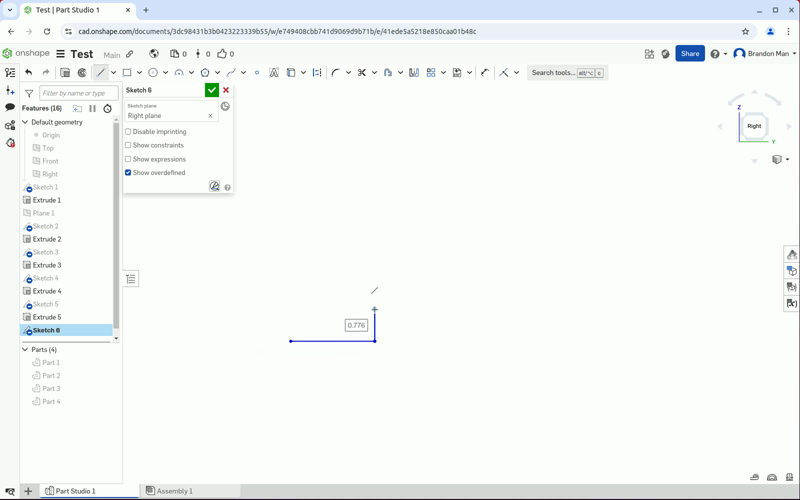
scroll(-6)
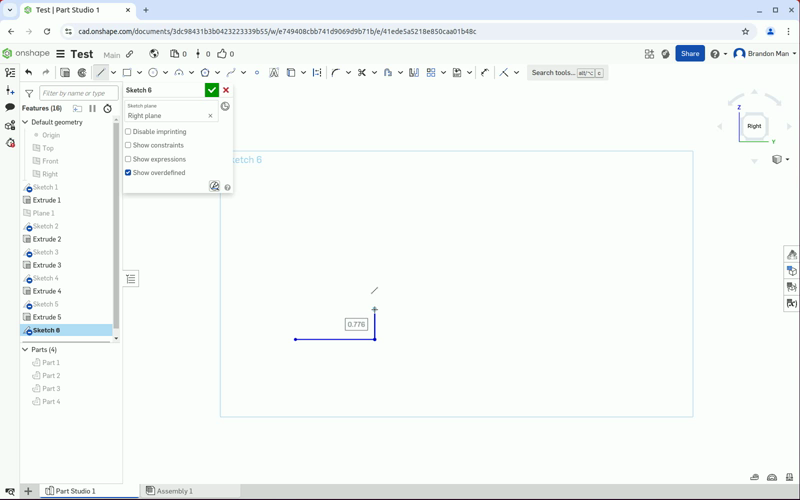
scroll(-6)
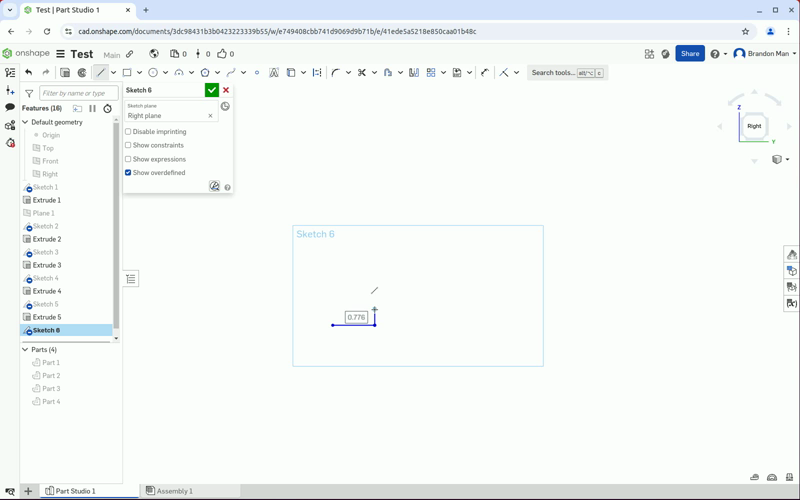
scroll(-6)
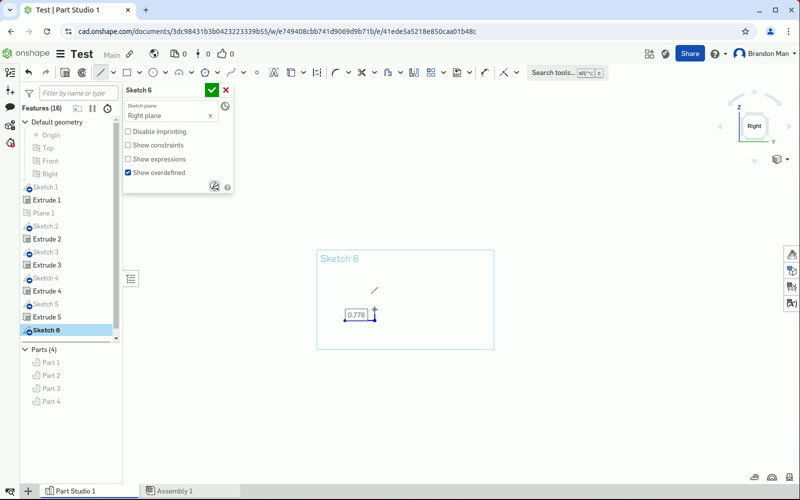
scroll(-6)
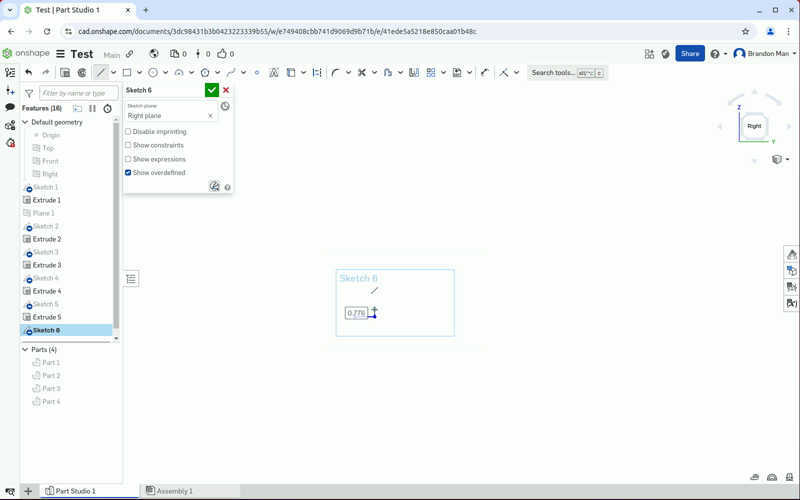
scroll(-6)
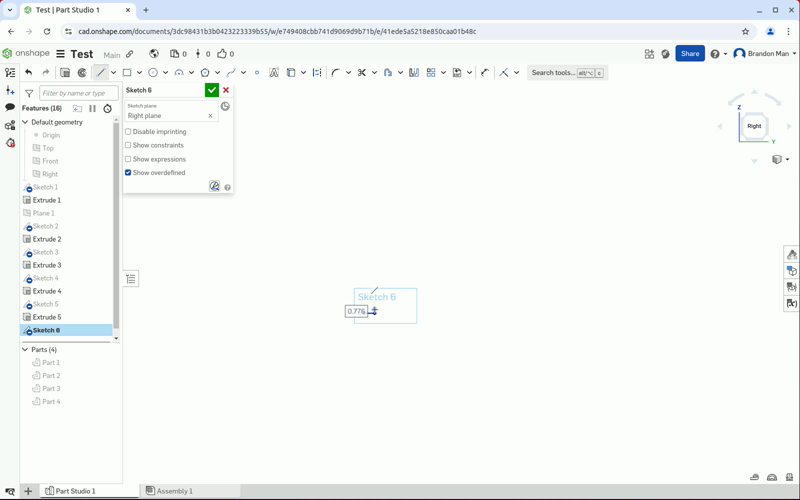
key_up(shift)
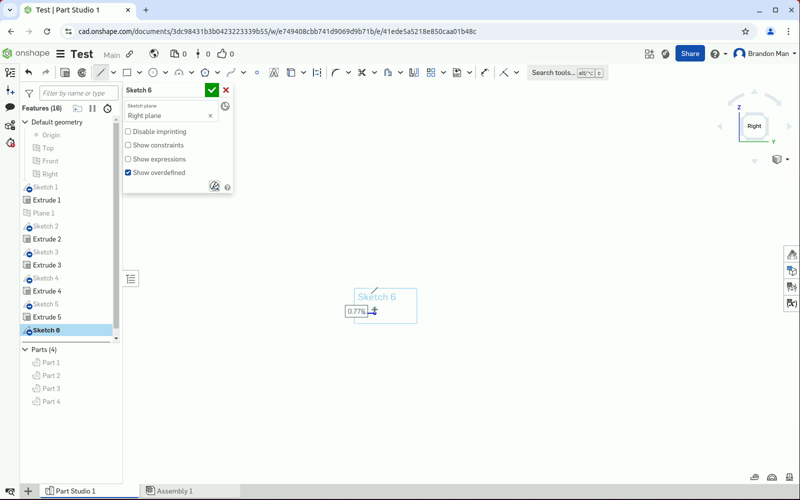
key_down(shift)
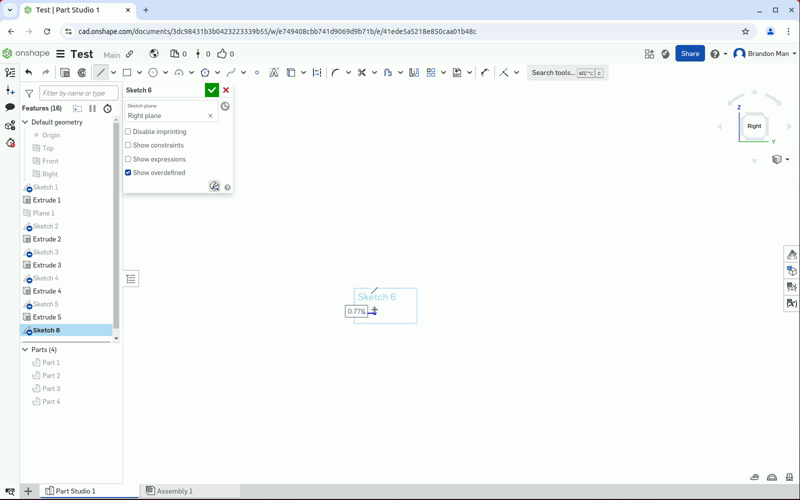
mouse_move(404, 309)
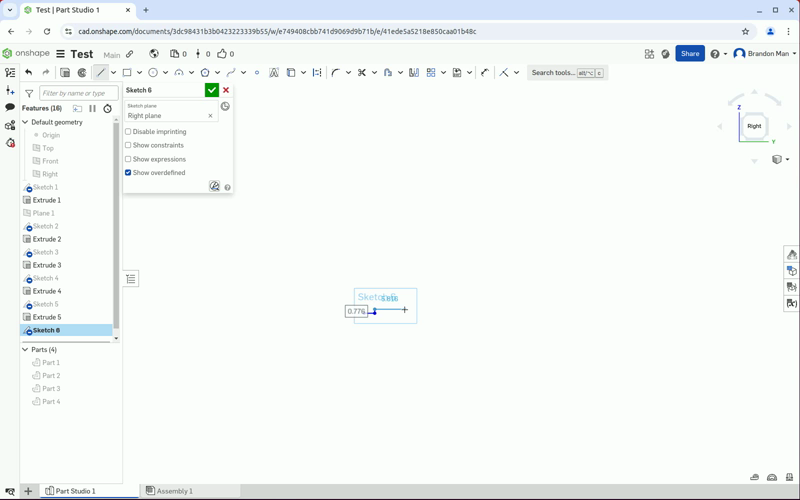
mouse_move(364, 309)
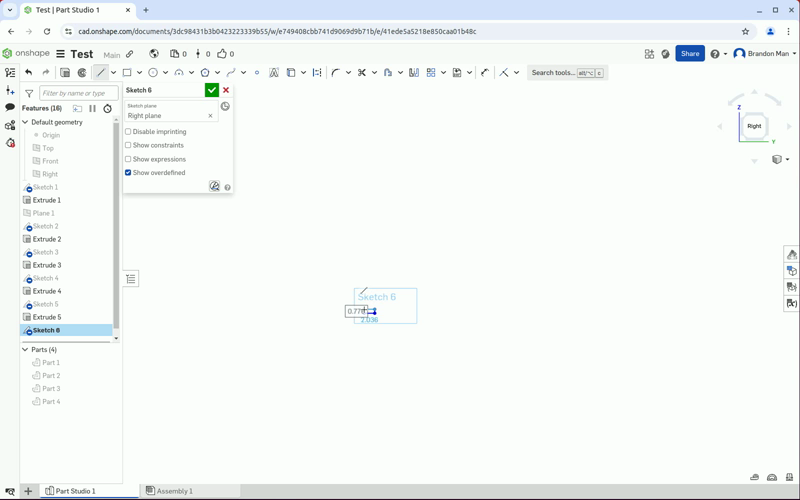
scroll(6)
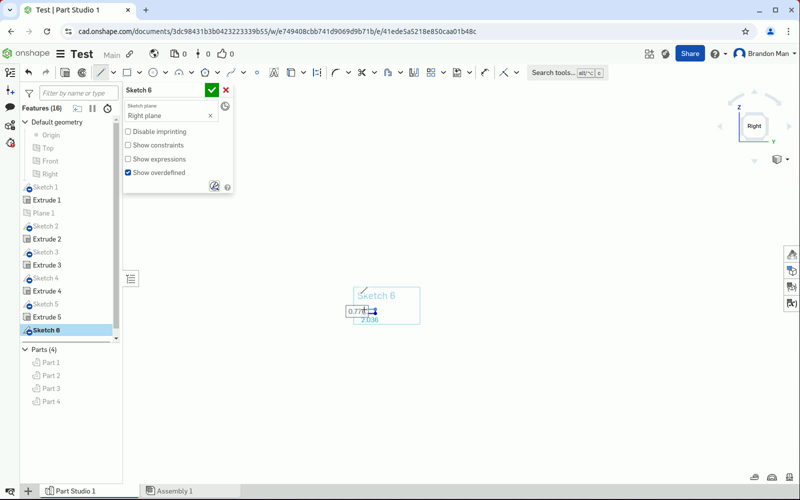
scroll(6)
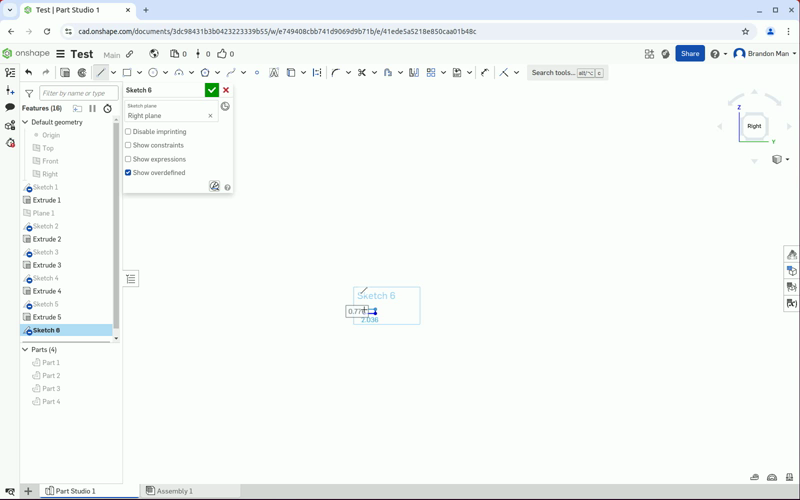
scroll(6)
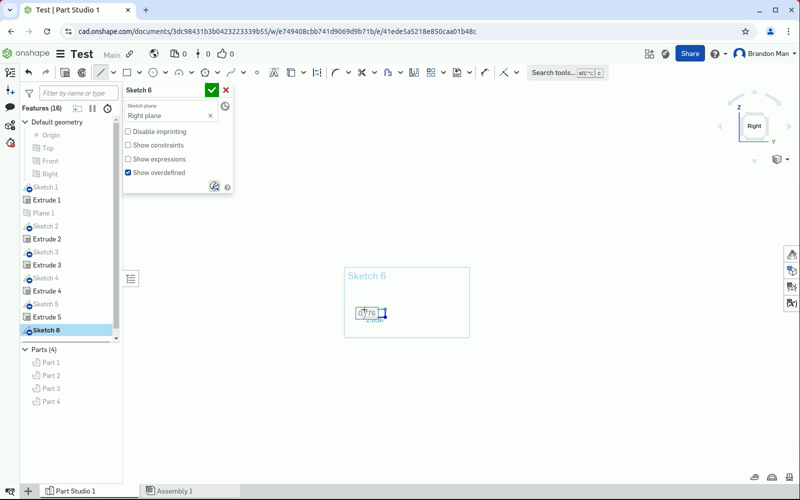
scroll(6)
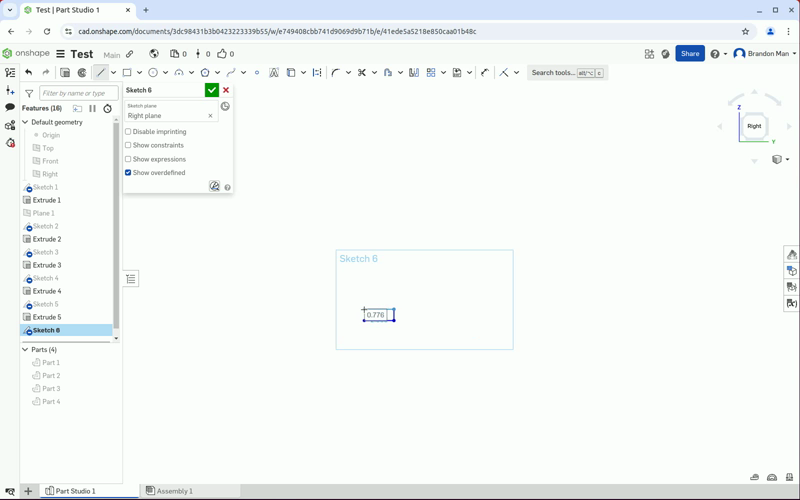
scroll(6)
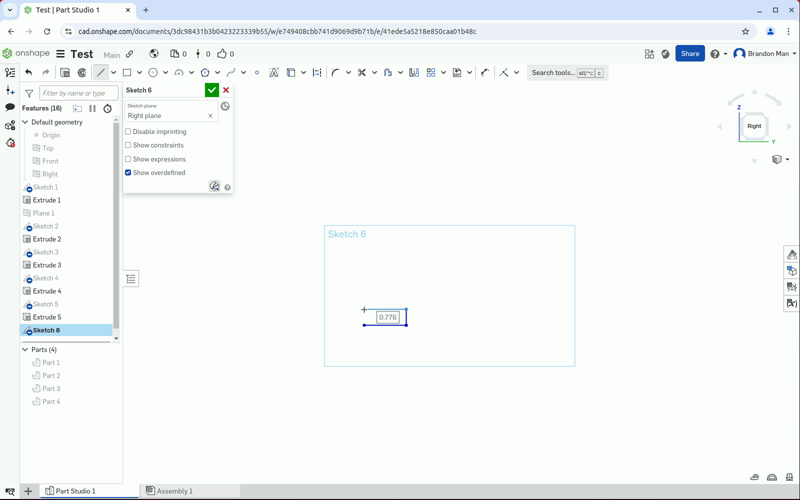
scroll(6)
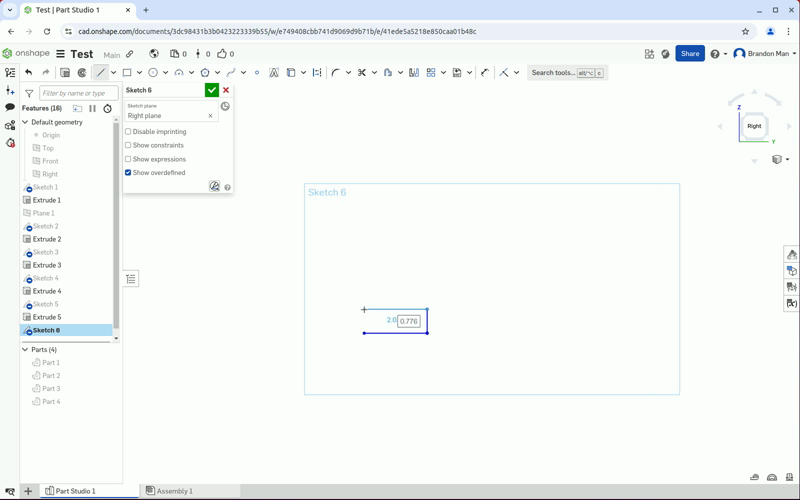
scroll(6)
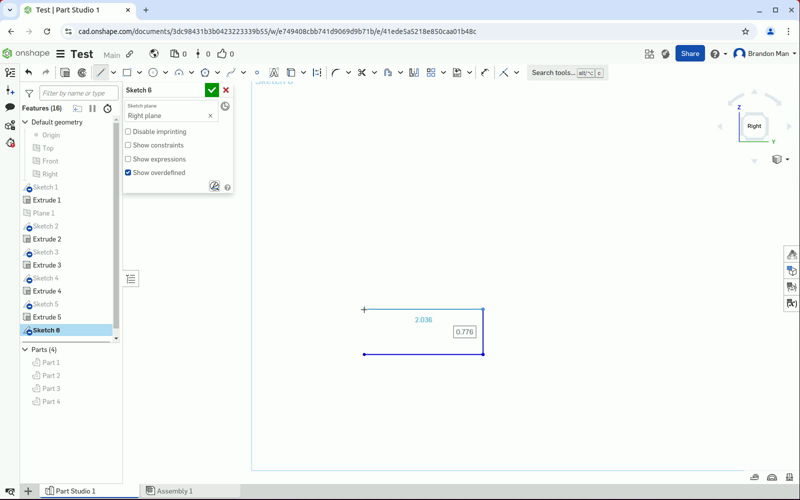
click(364, 309)
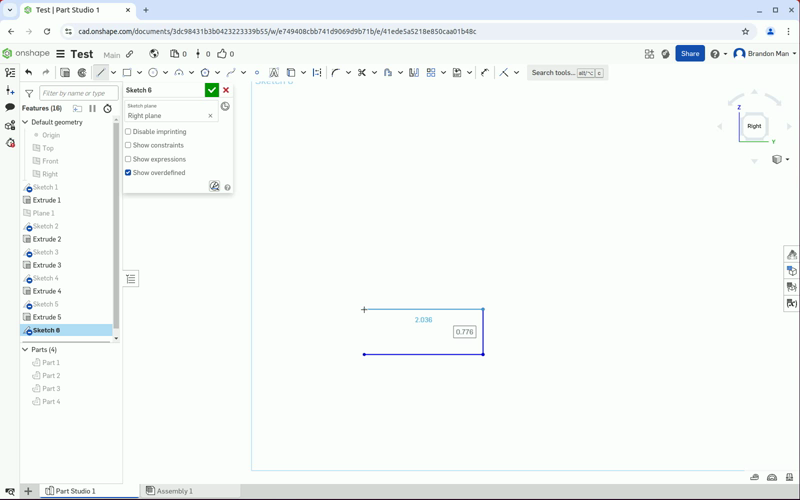
scroll(-6)
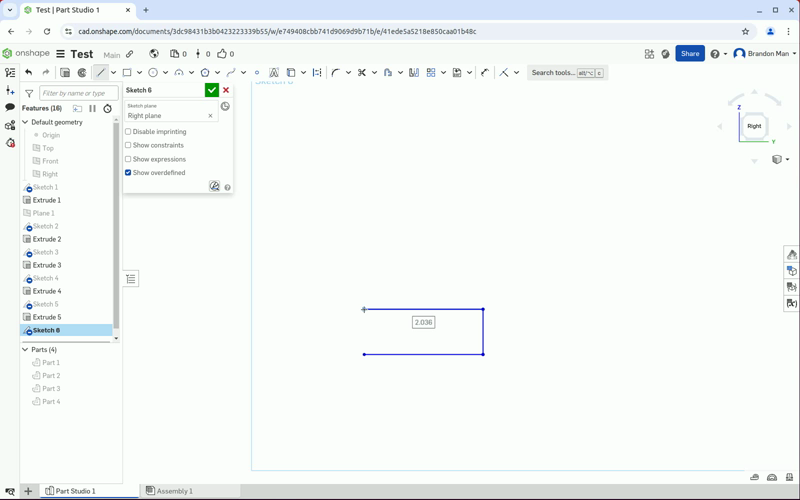
scroll(-6)
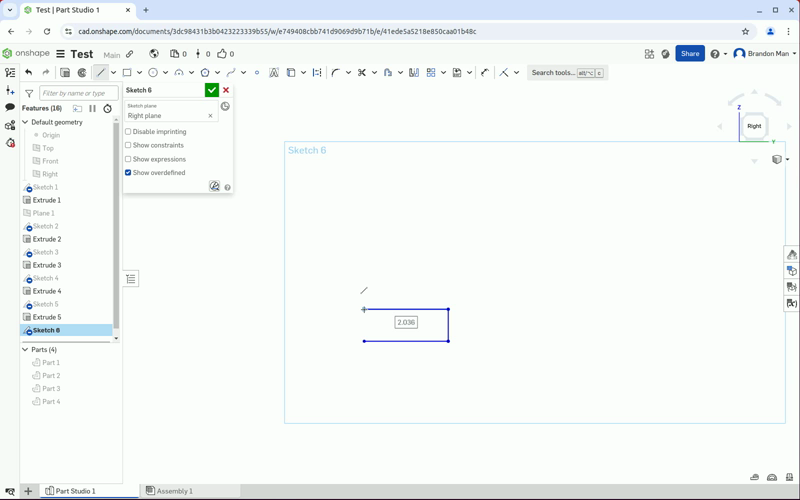
scroll(-6)
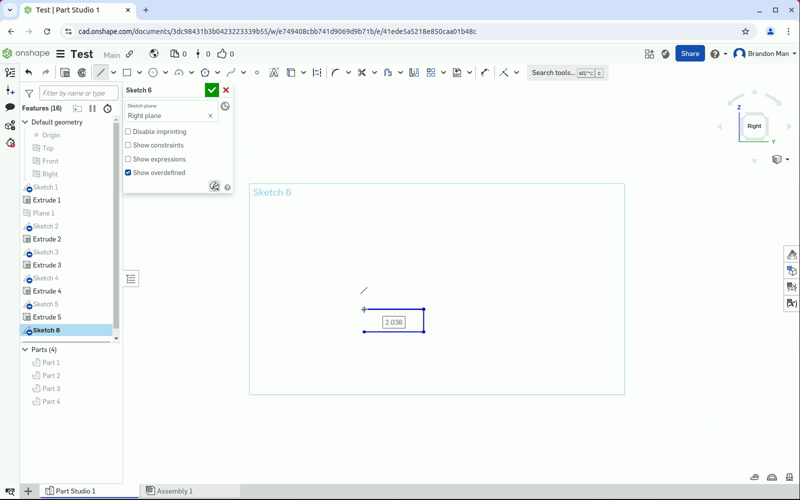
scroll(-6)
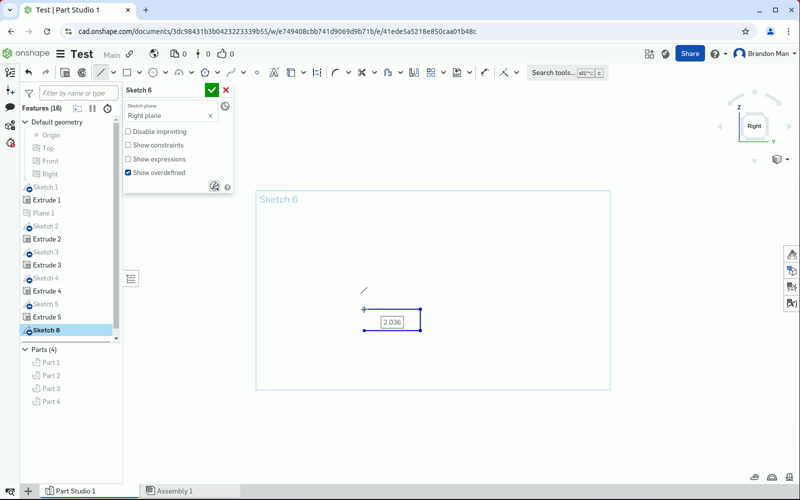
scroll(-6)
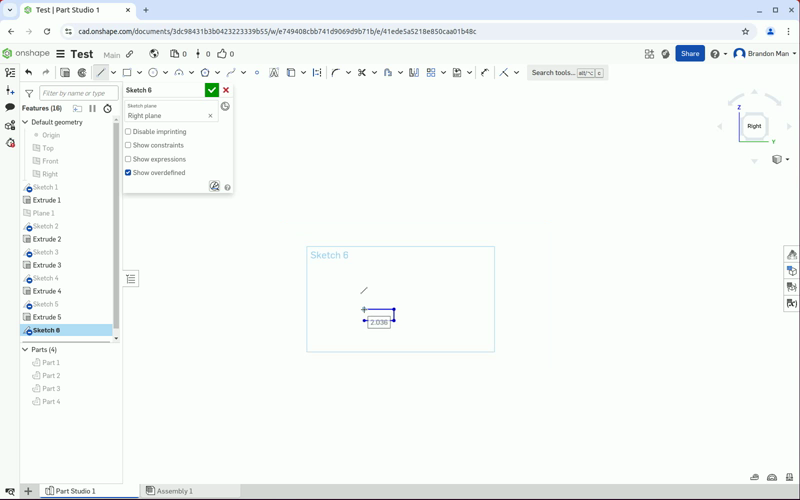
scroll(-6)
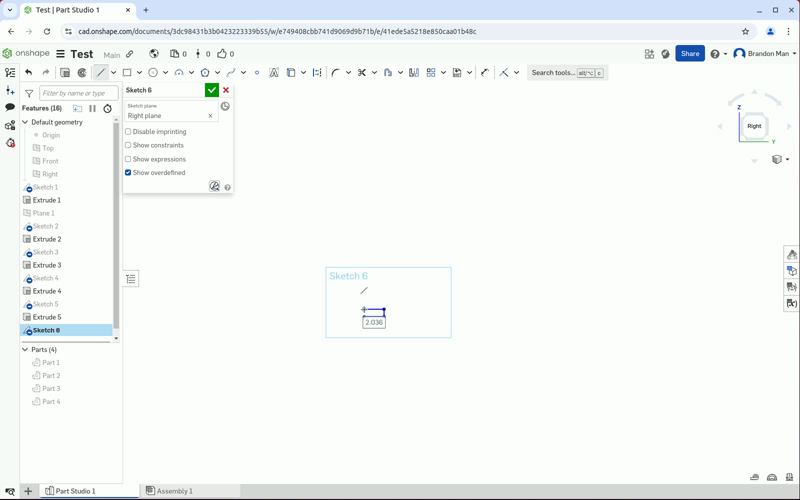
scroll(-6)
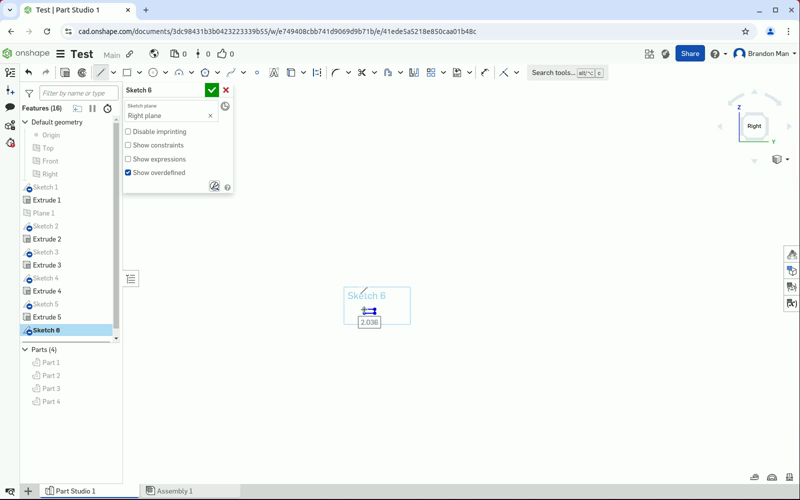
key_up(shift)
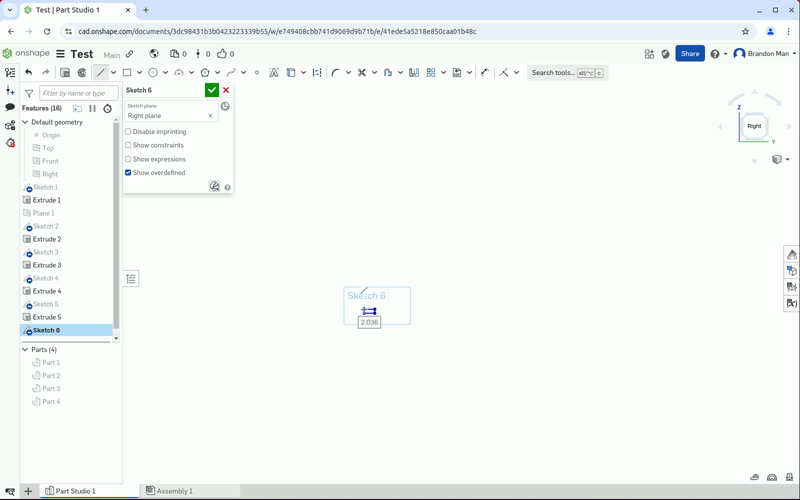
mouse_move(394, 309)
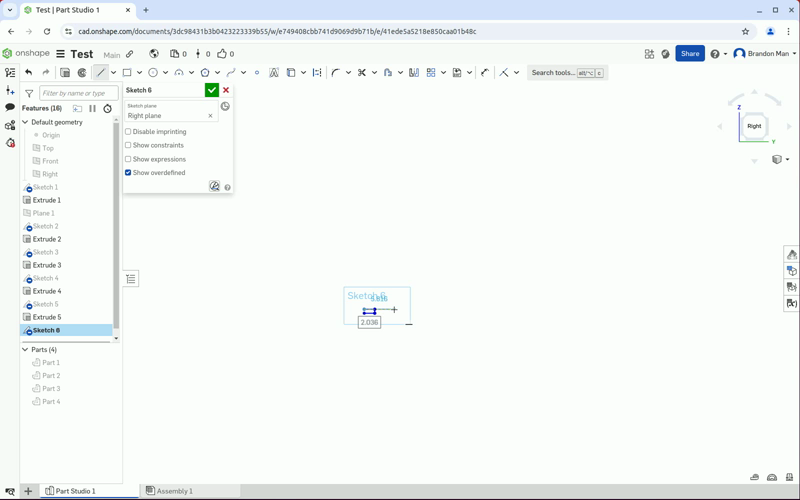
key_down(shift)
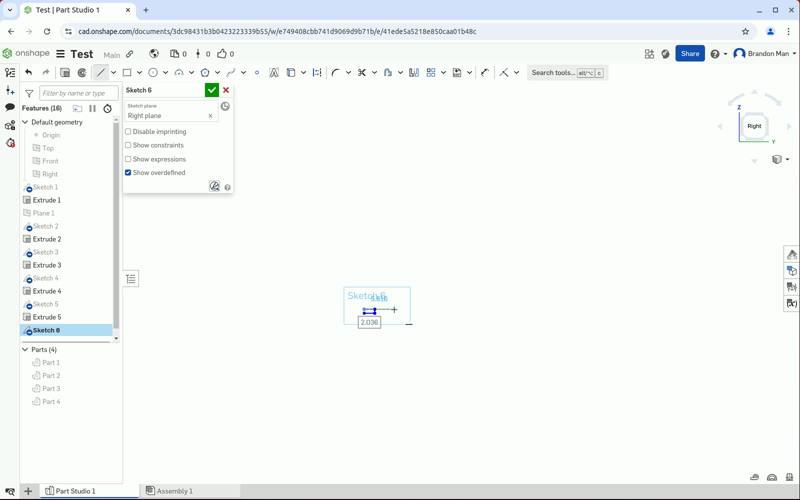
mouse_move(364, 313)
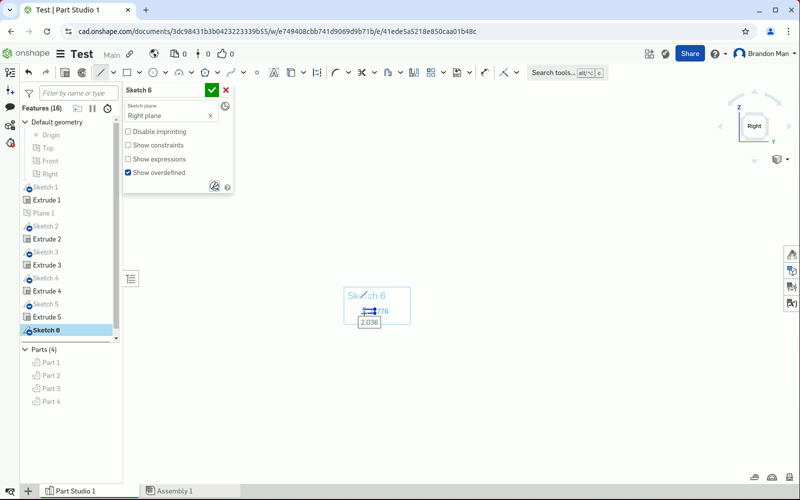
scroll(6)
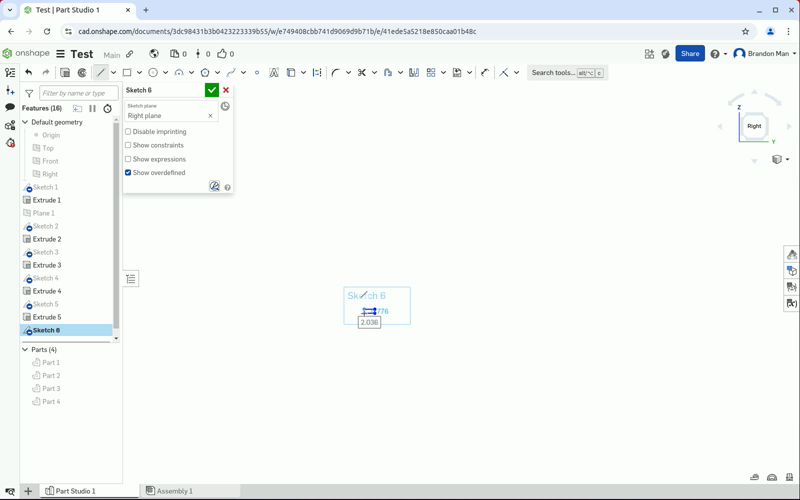
scroll(6)
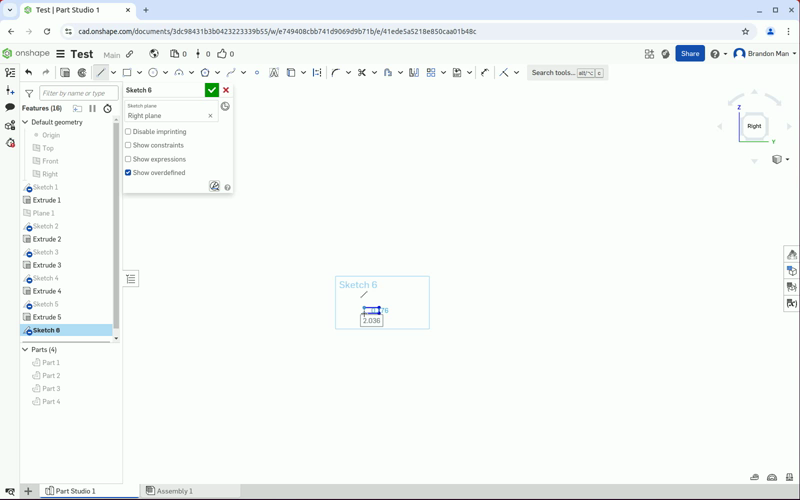
scroll(6)
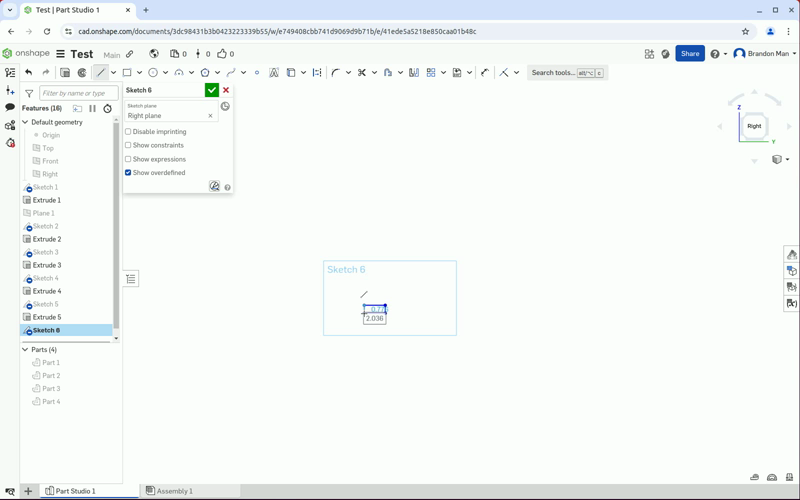
scroll(6)
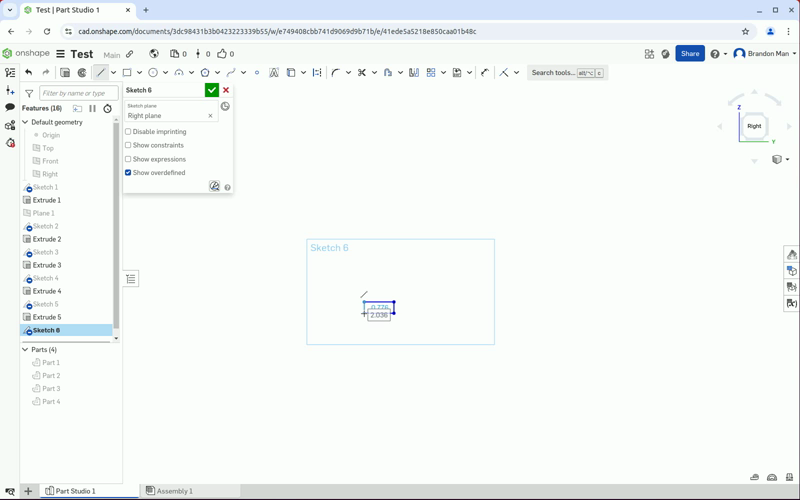
scroll(6)
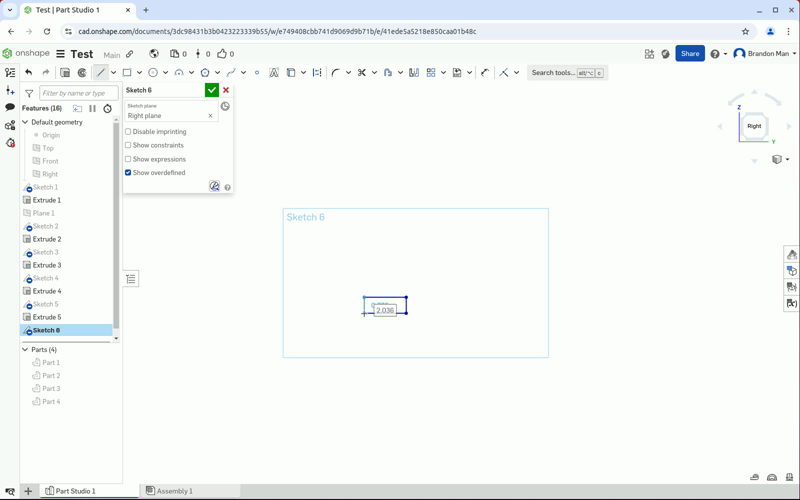
scroll(6)
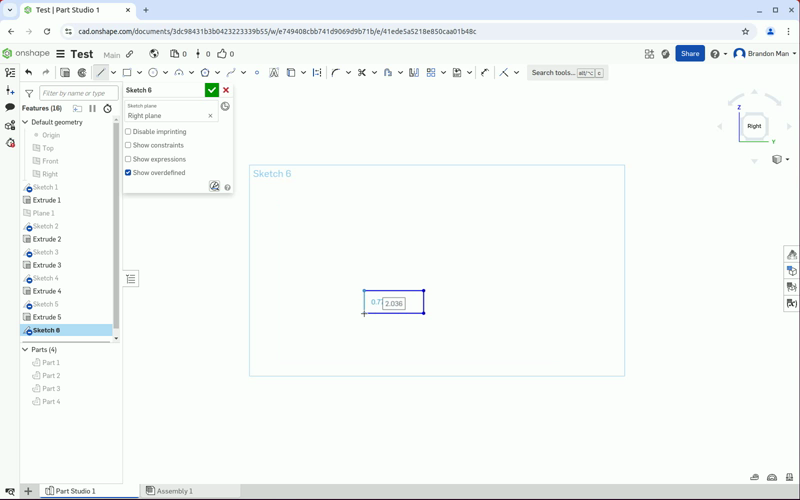
scroll(6)
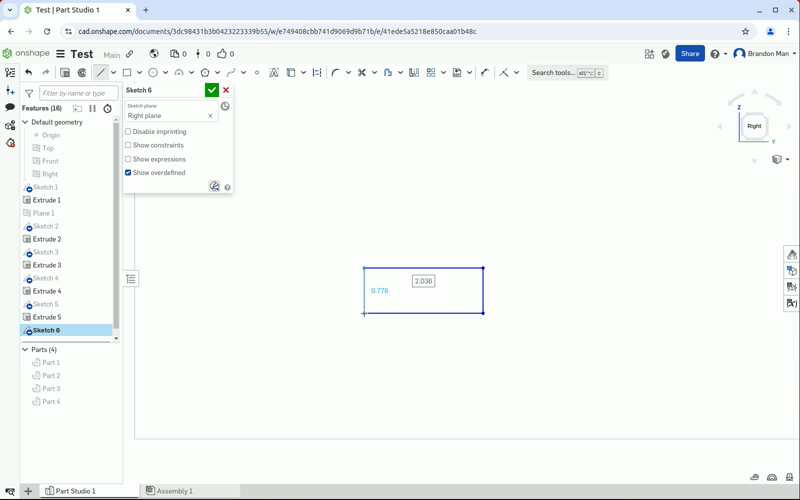
key_up(shift)
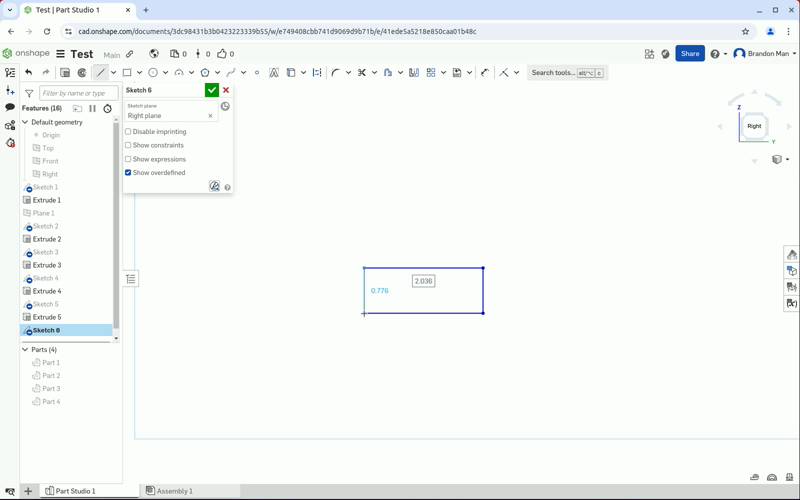
click(364, 313)
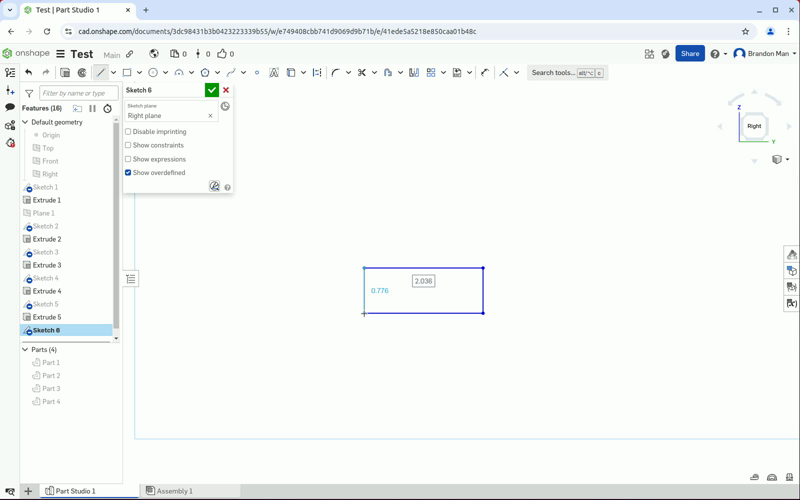
scroll(-6)
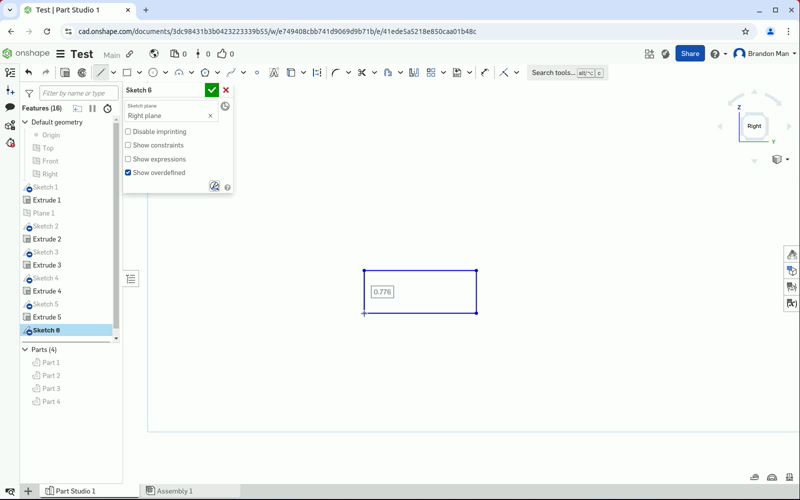
scroll(-6)
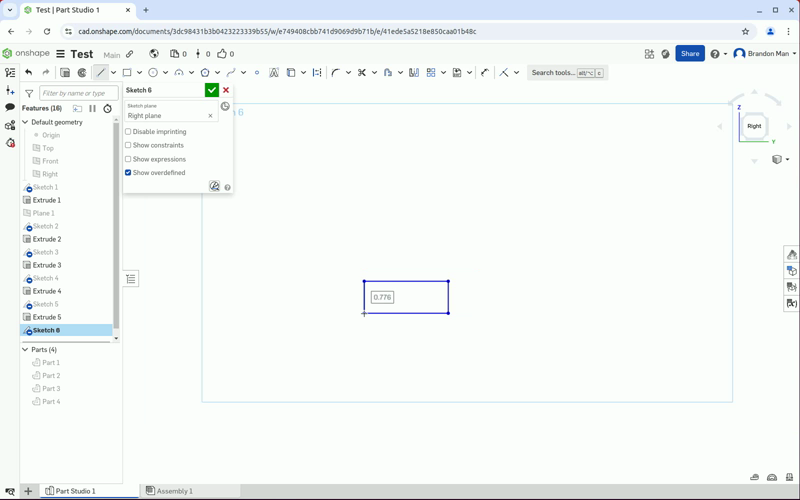
scroll(-6)
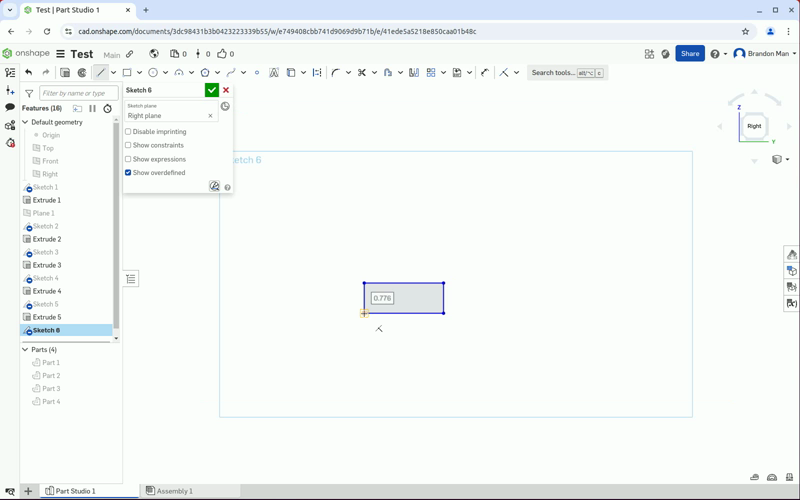
scroll(-6)
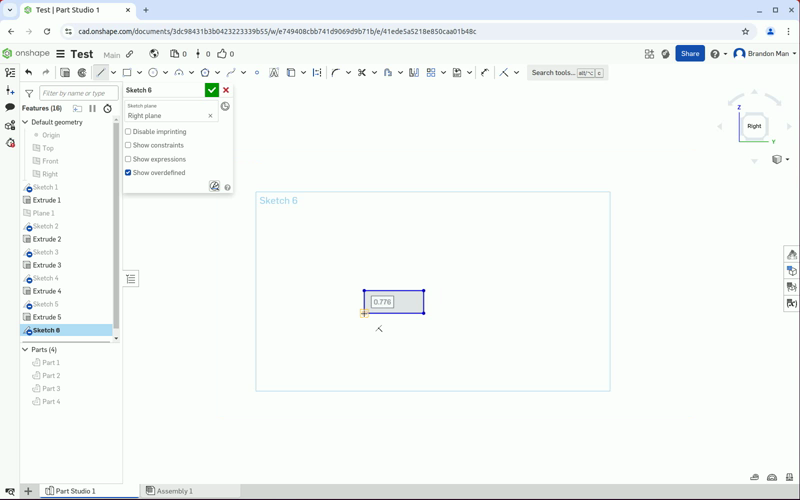
scroll(-6)
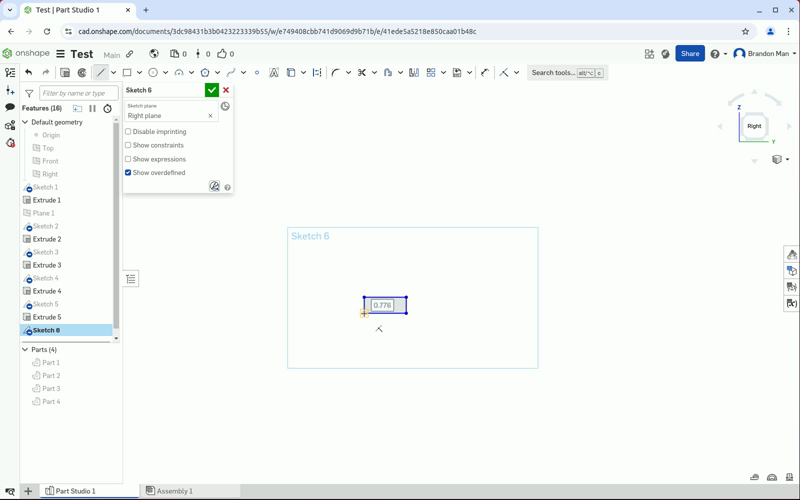
scroll(-6)
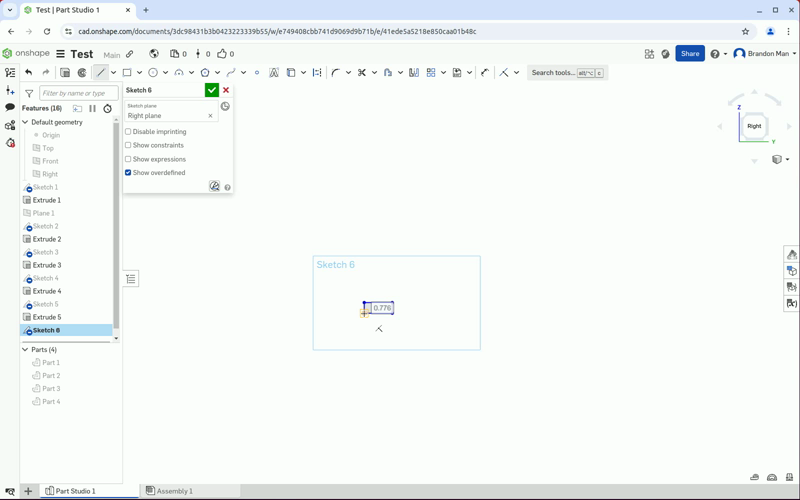
scroll(-6)
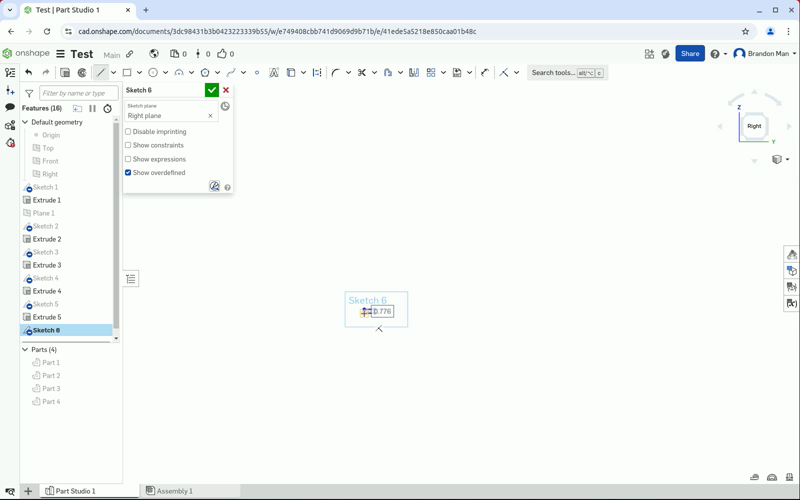
key(esc)
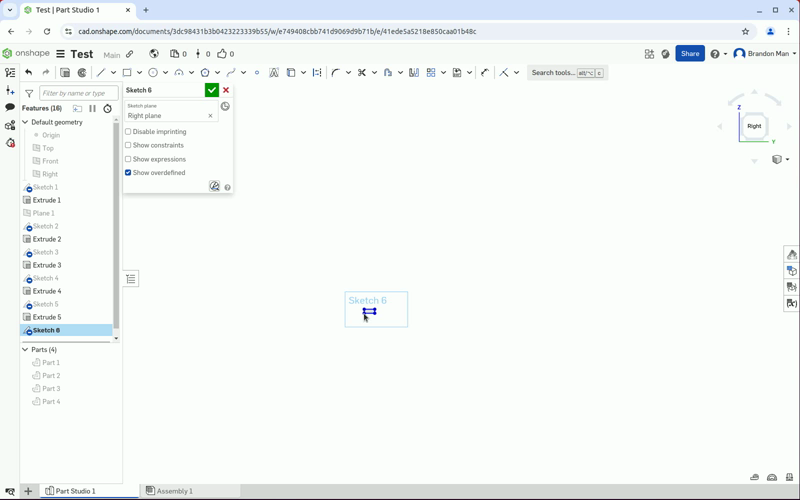
mouse_move(367, 311)
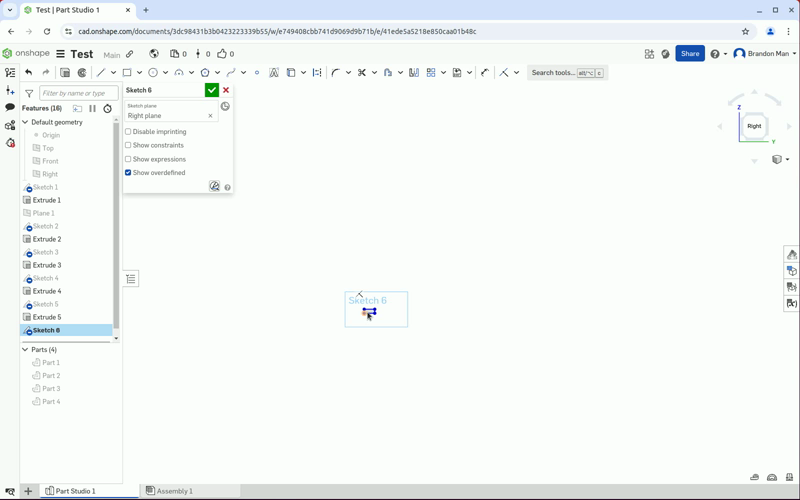
scroll(6)
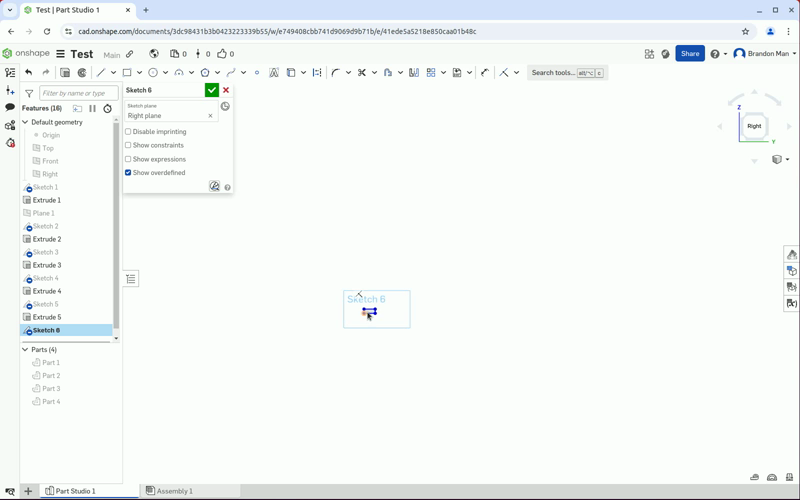
scroll(6)
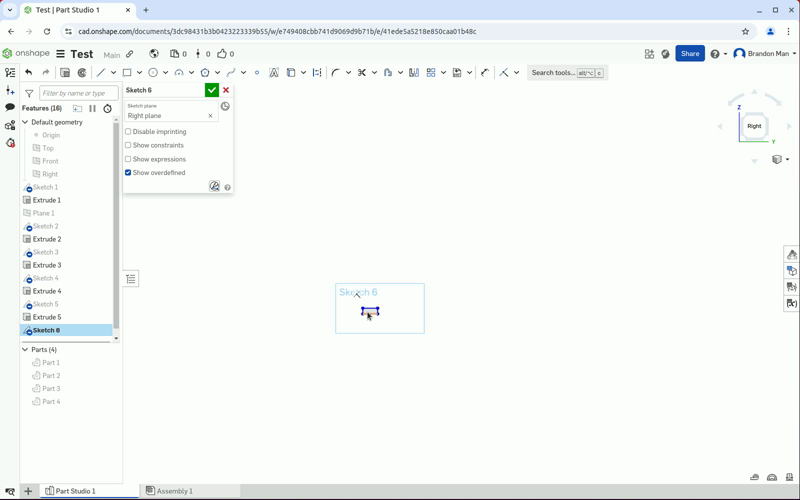
scroll(6)
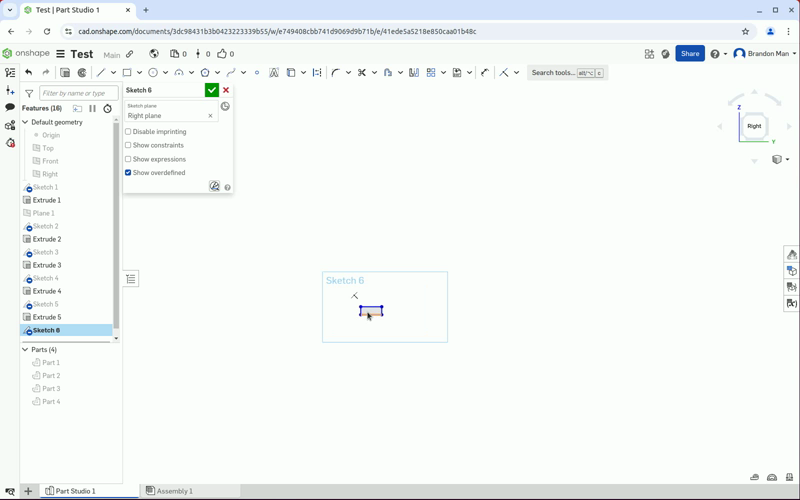
scroll(6)
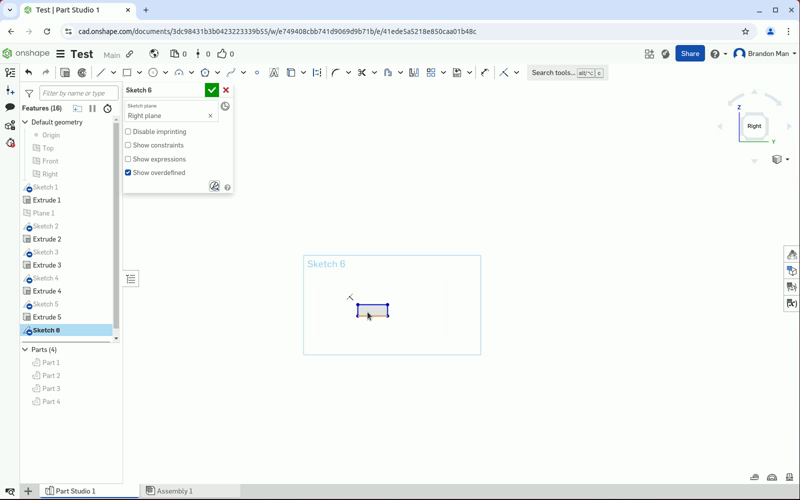
scroll(6)
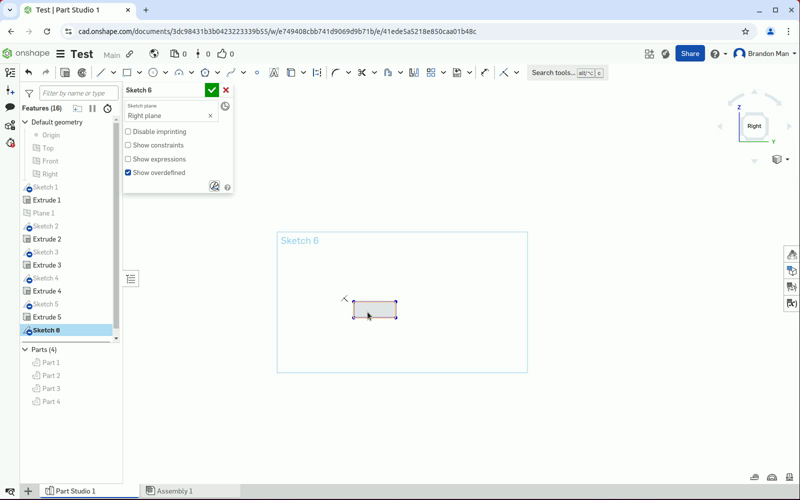
scroll(6)
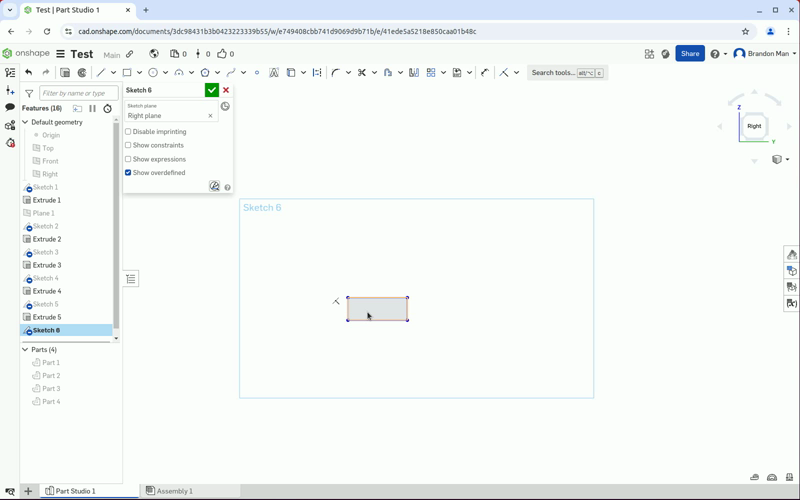
scroll(6)
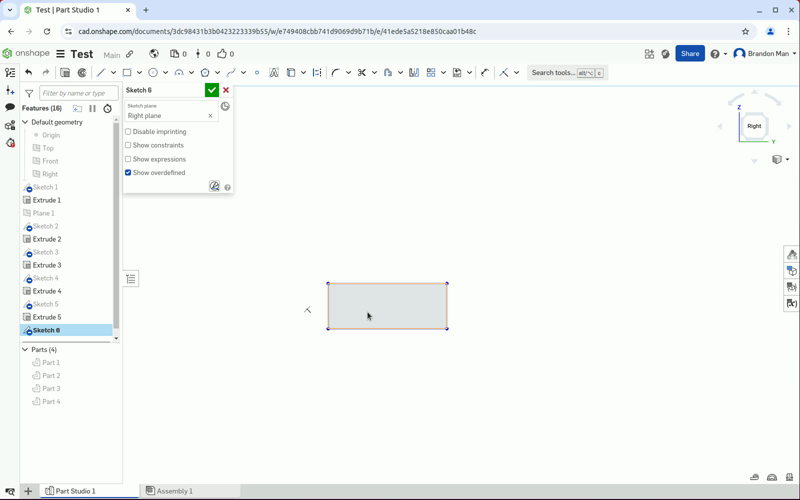
click(367, 311)
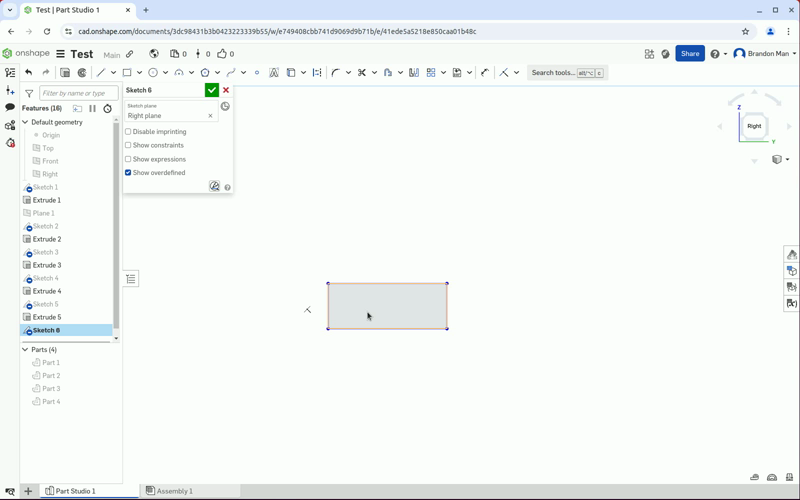
scroll(-6)
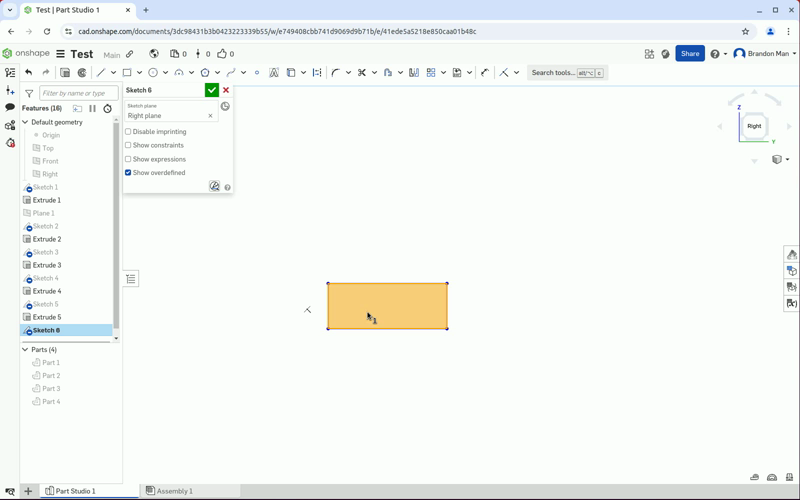
scroll(-6)
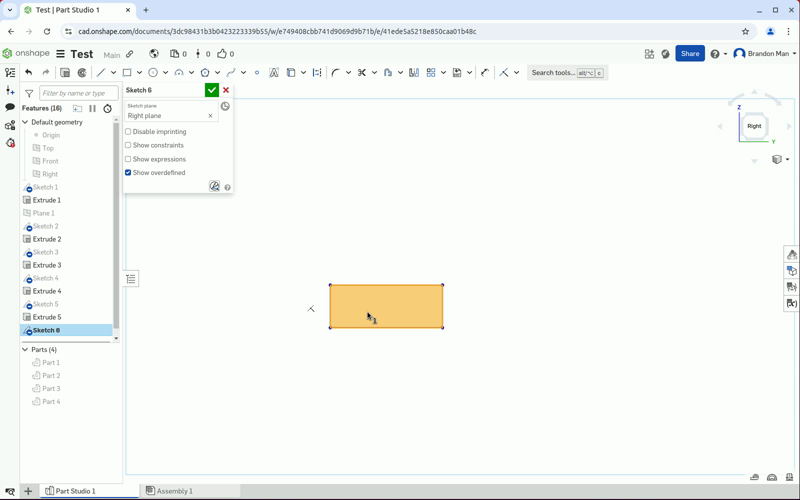
scroll(-6)
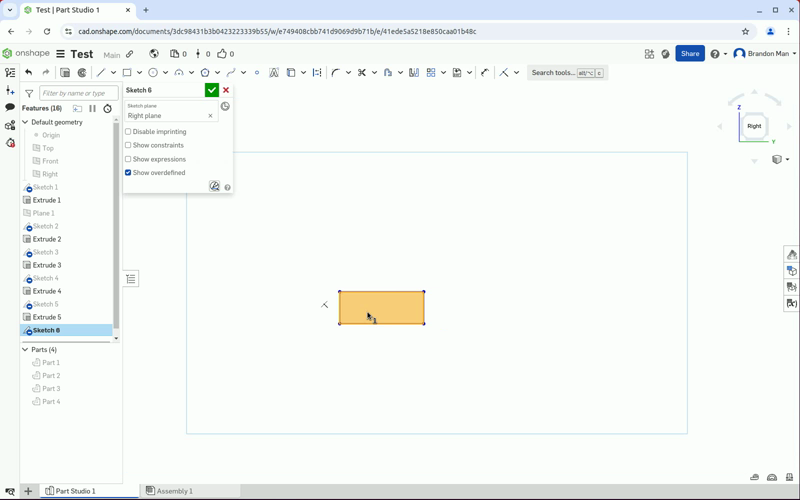
scroll(-6)
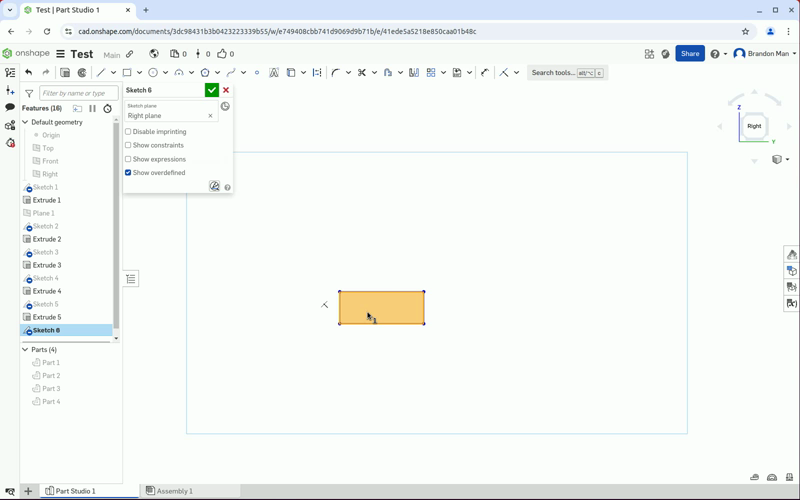
scroll(-6)
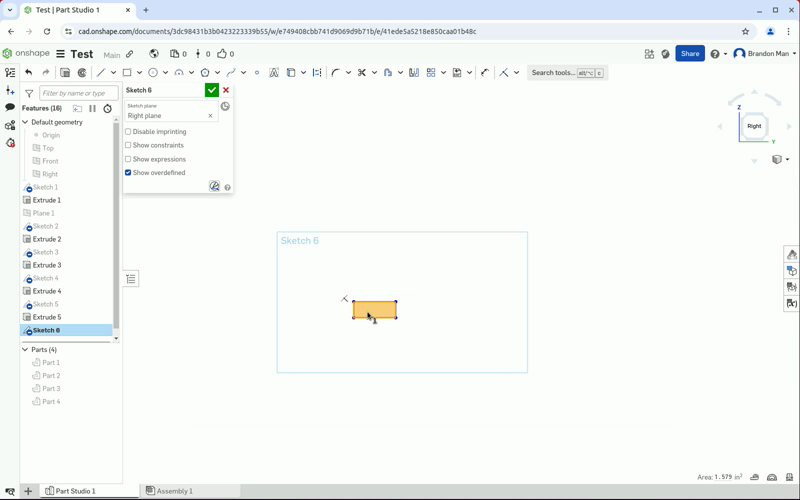
scroll(-6)
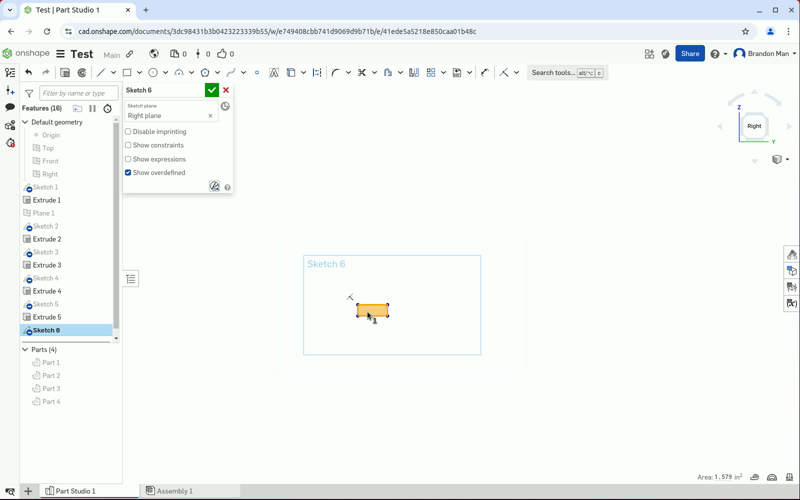
scroll(-6)
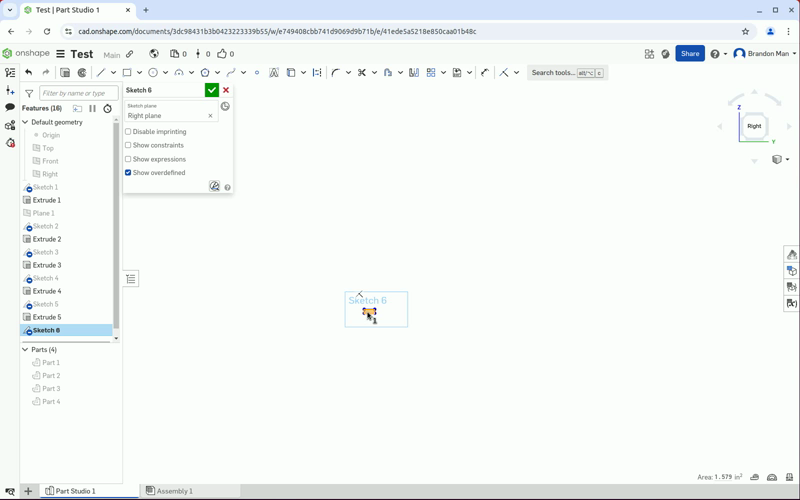
mouse_move(73, 352)
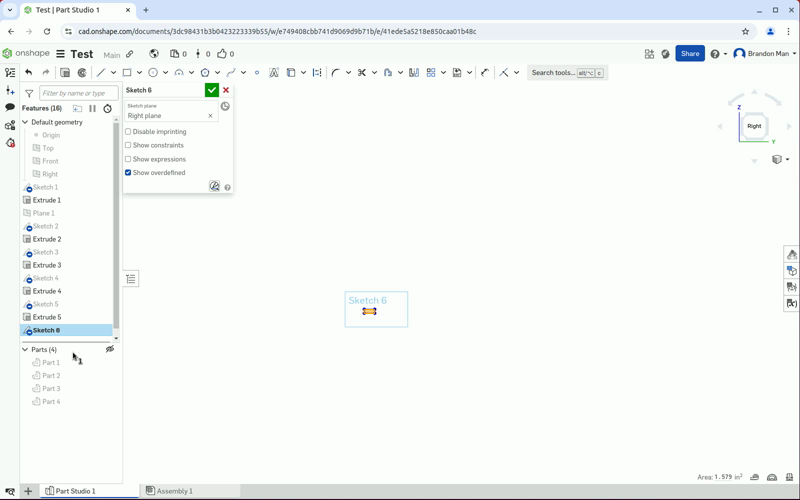
key(shift+y)
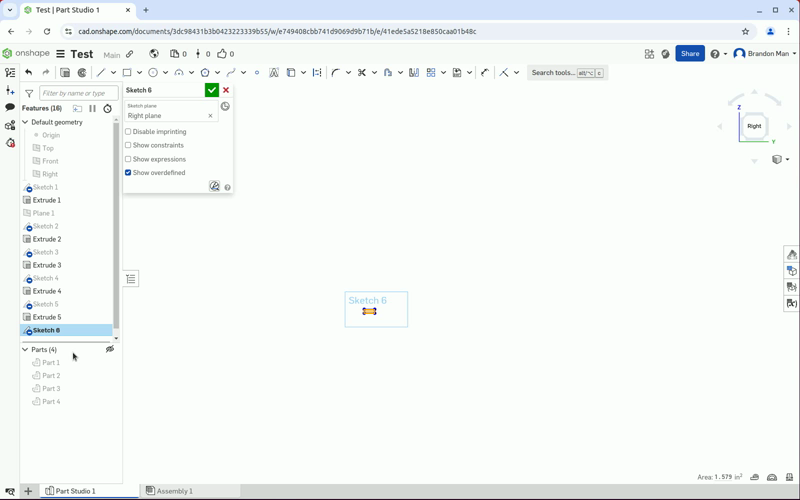
key(shift+e)
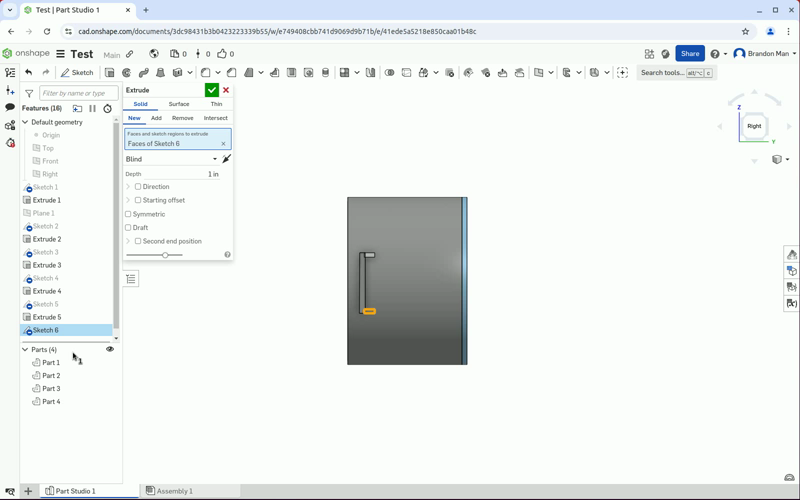
mouse_move(143, 106)
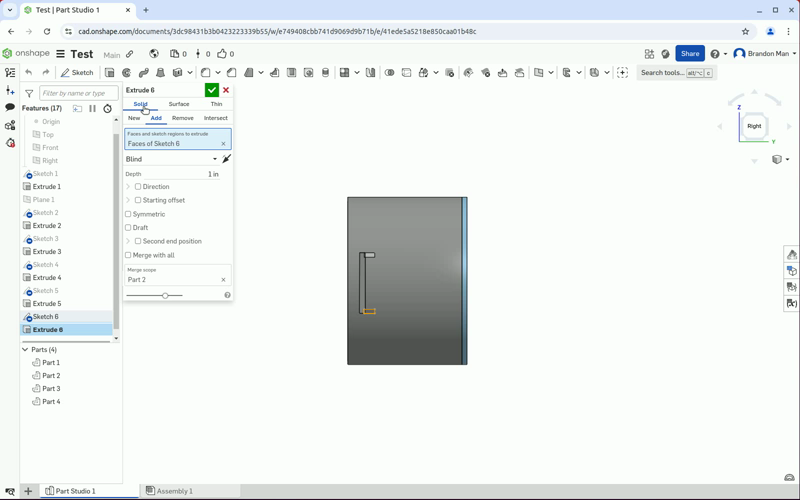
click(143, 106)
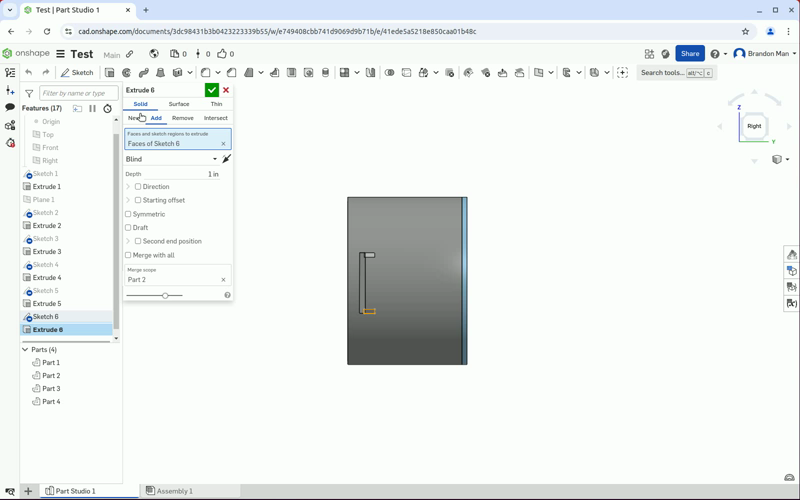
mouse_move(137, 120)
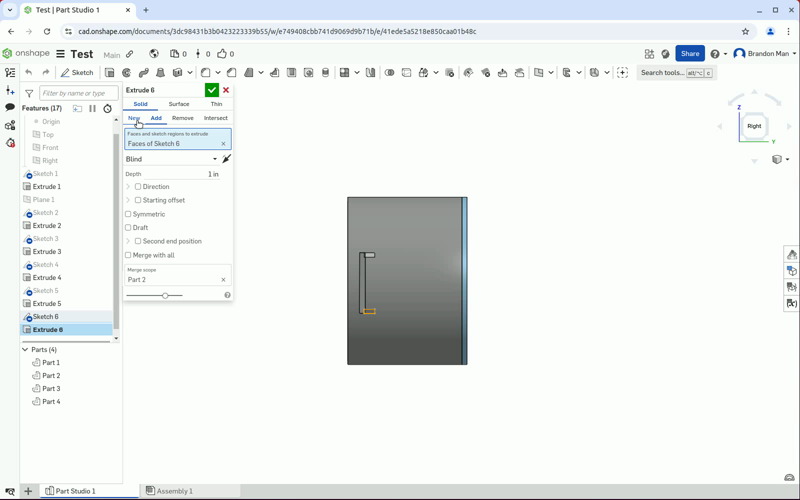
click(137, 120)
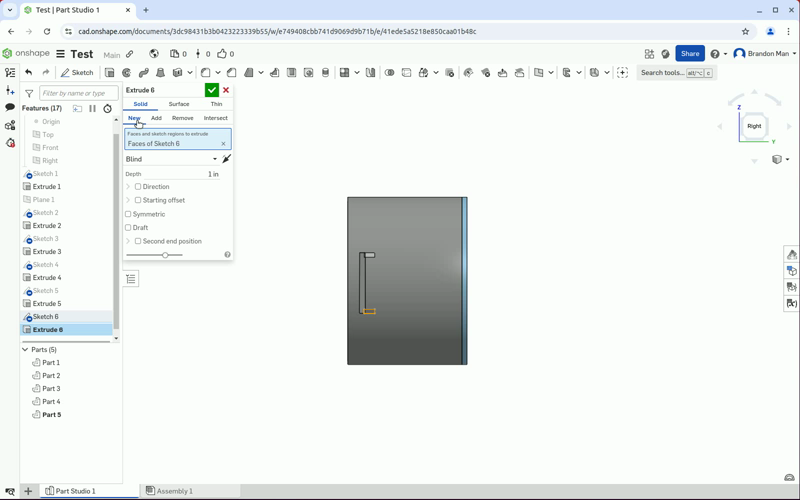
key(tab, 4)
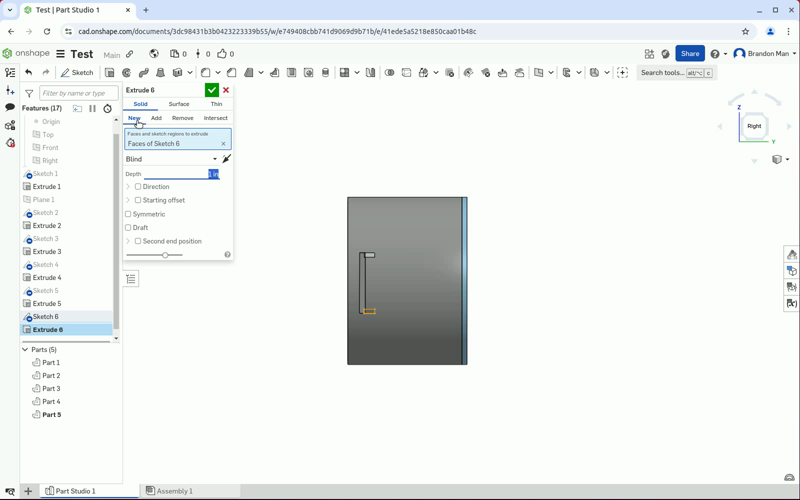
text(34.18)
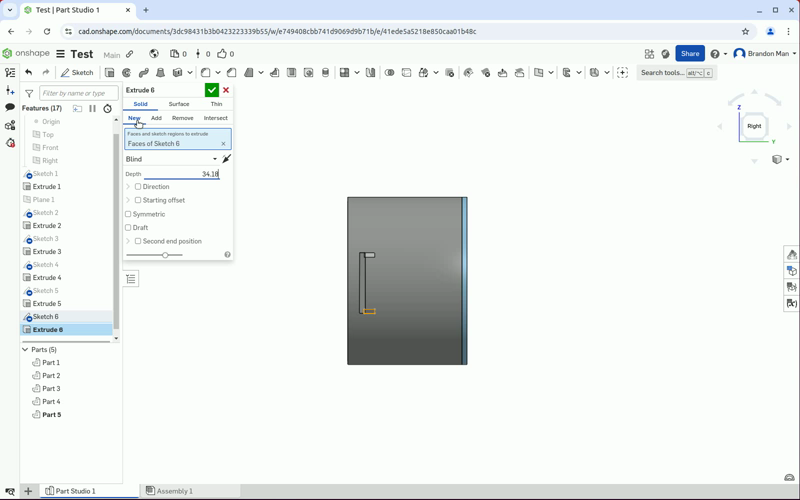
key(tab, 3)
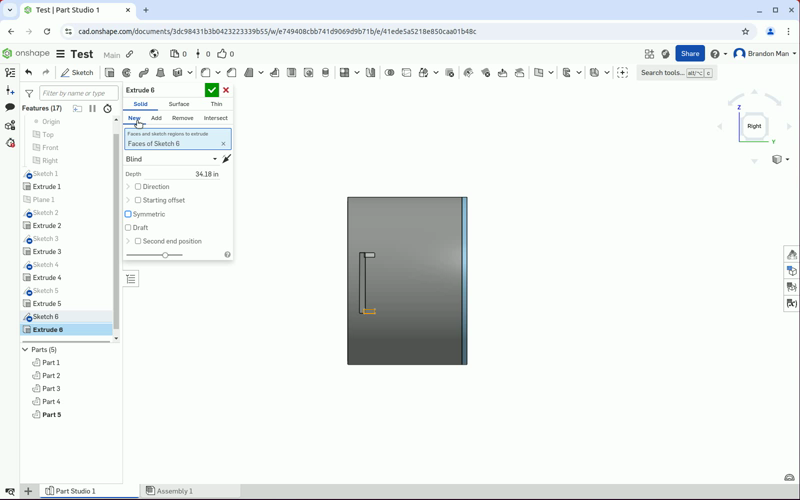
key(space)
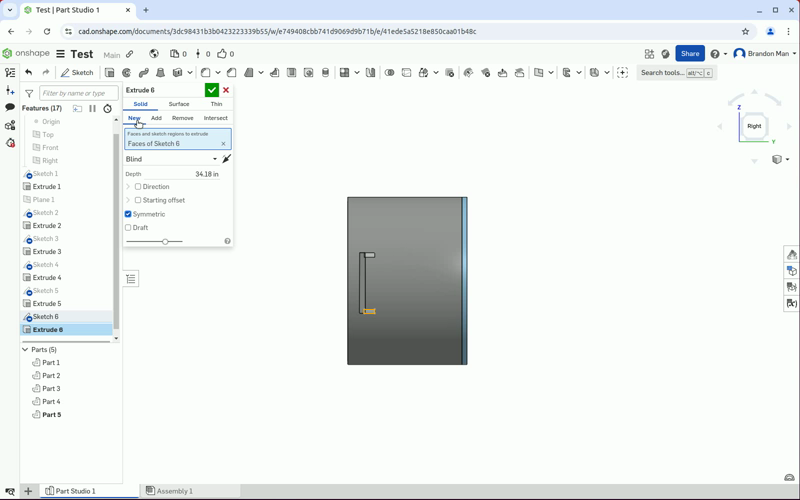
key(enter)
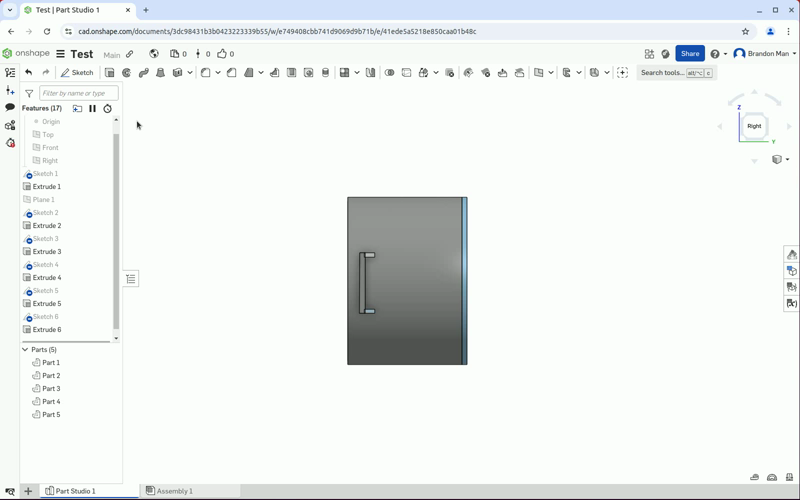
key(shift+h)
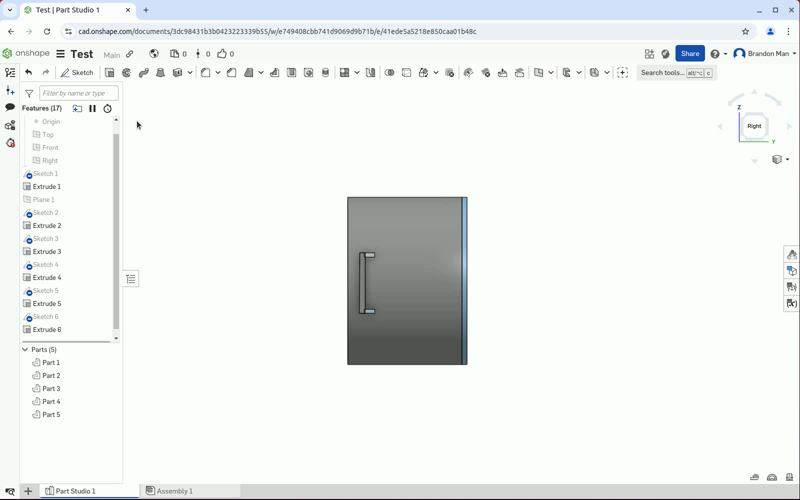
key(shift+h)
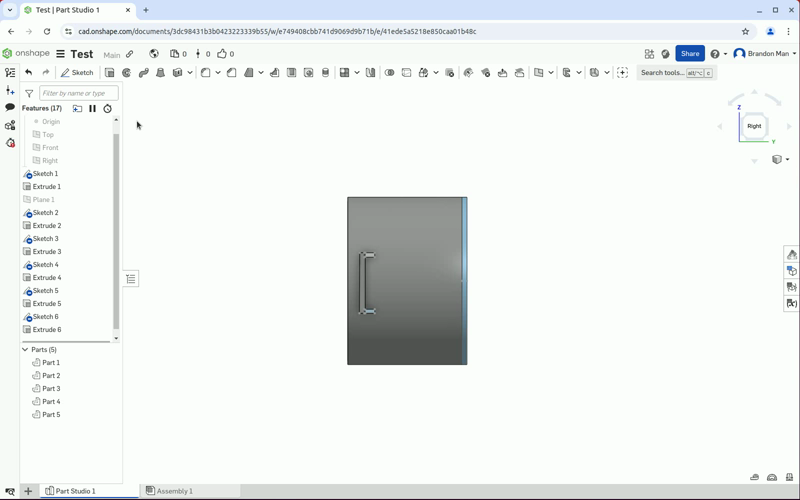
key(shift+7)
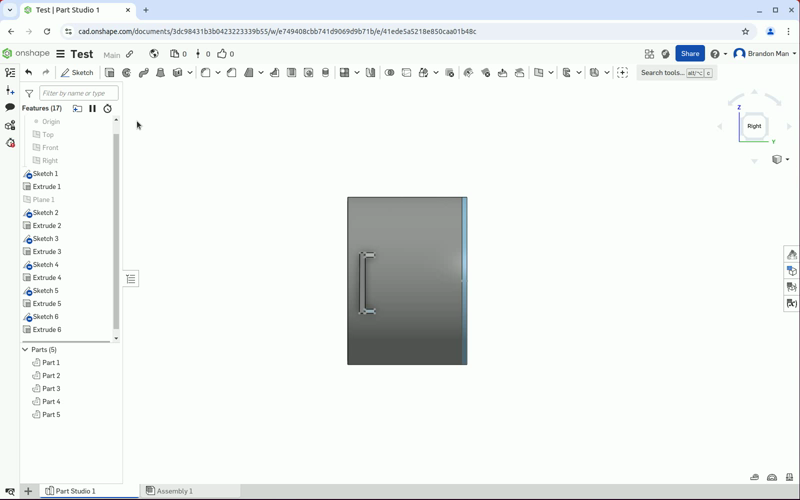
key(right, 2)
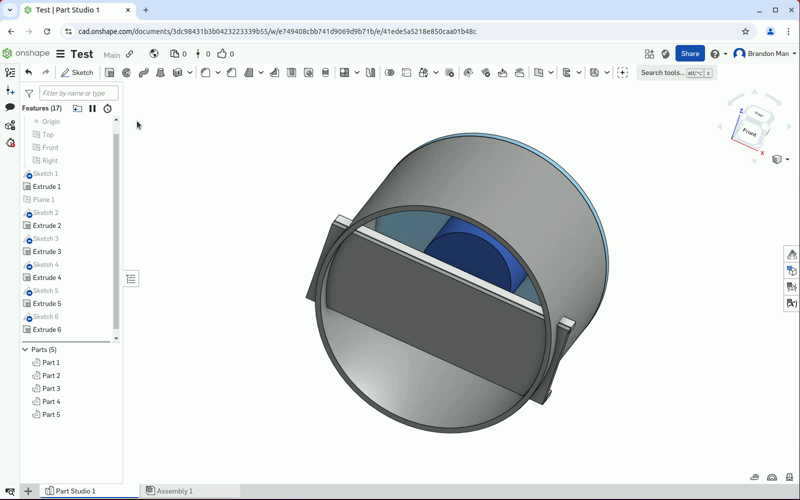
key(down, 2)
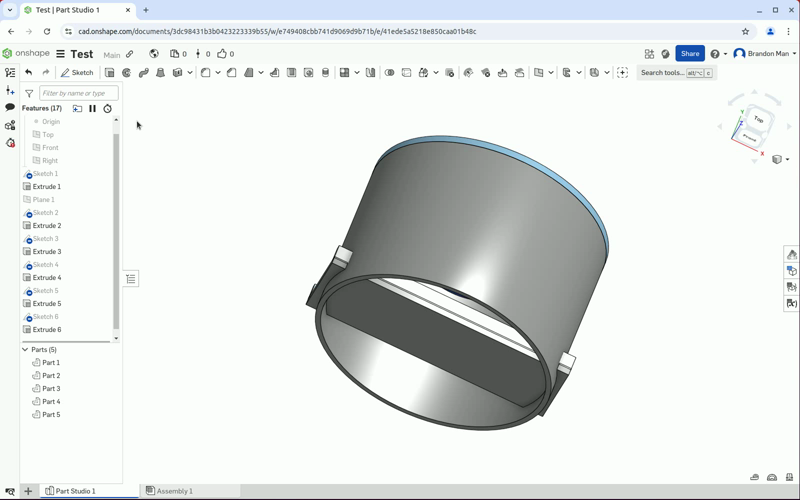
key(up, 2)
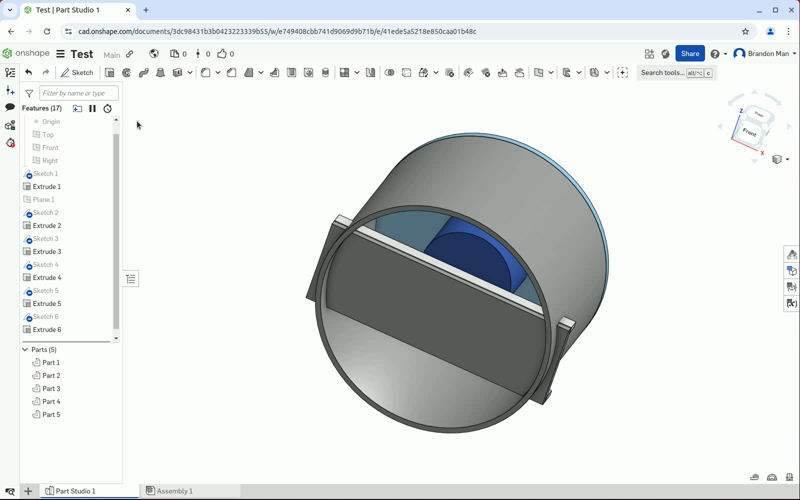
key(left, 2)
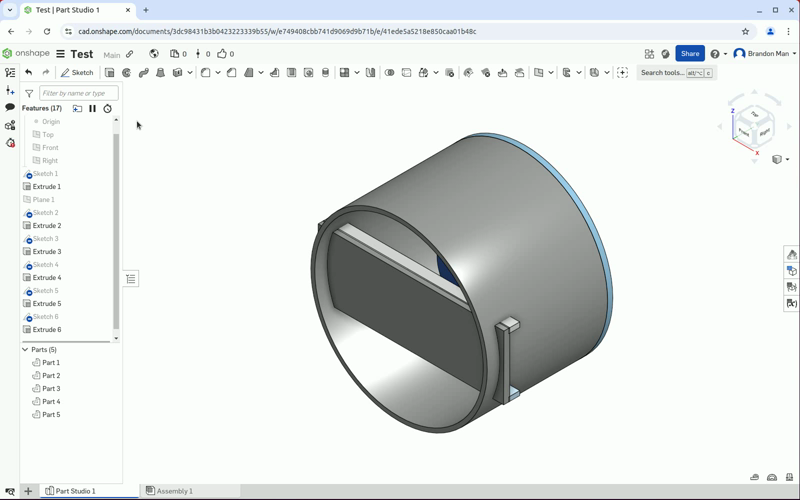
mouse_move(69, 176)
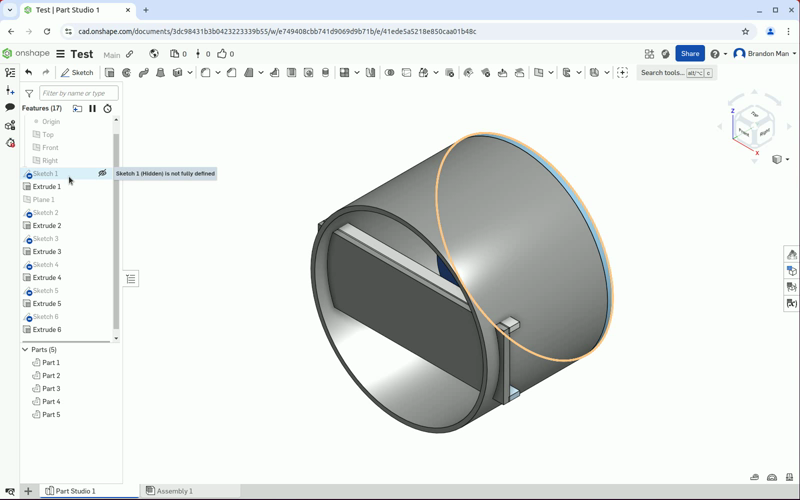
click(69, 176)